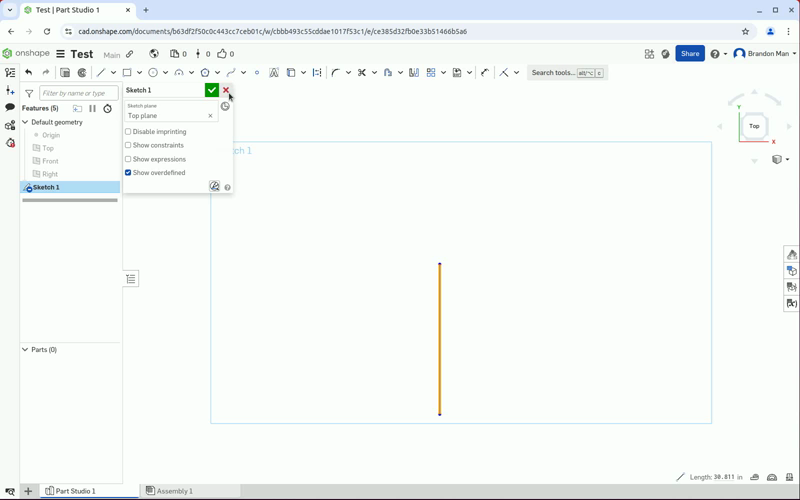
key(shift+h)
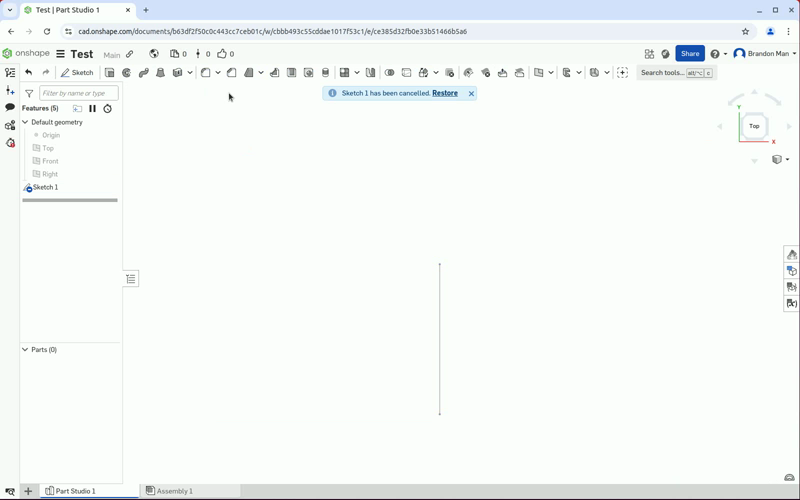
key(shift+s)
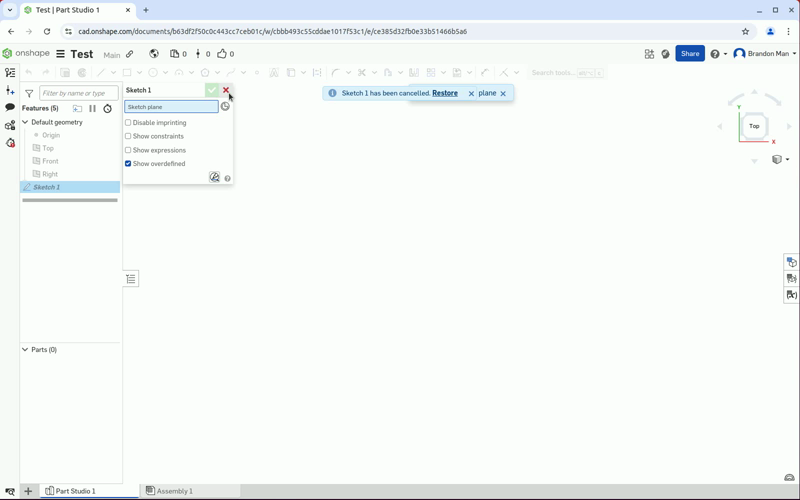
mouse_move(73, 150)
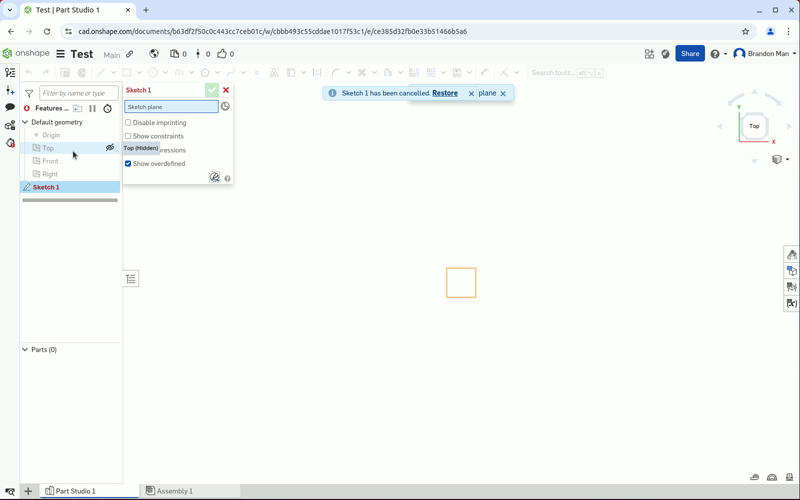
click(73, 150)
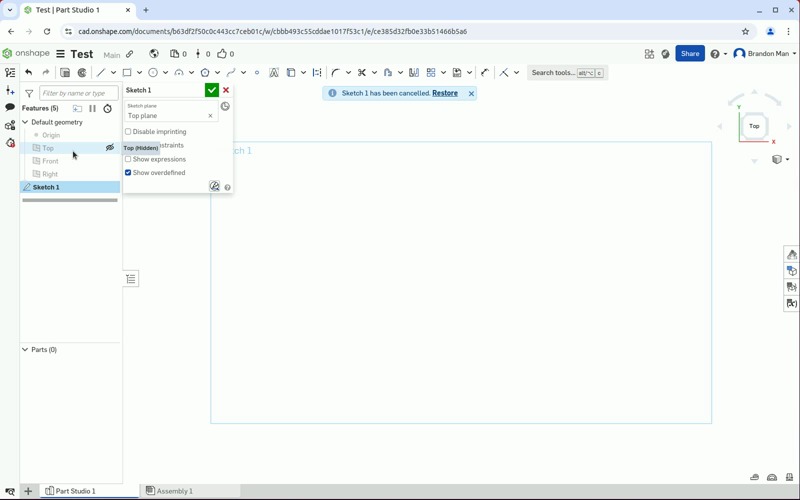
mouse_move(73, 352)
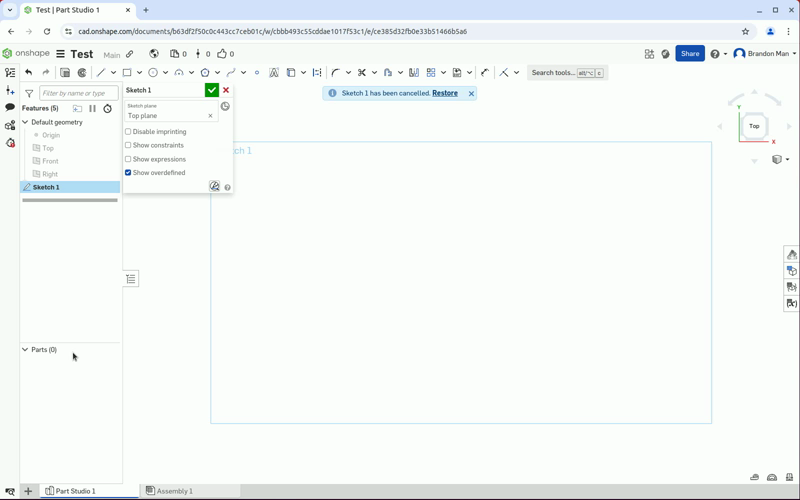
key(y)
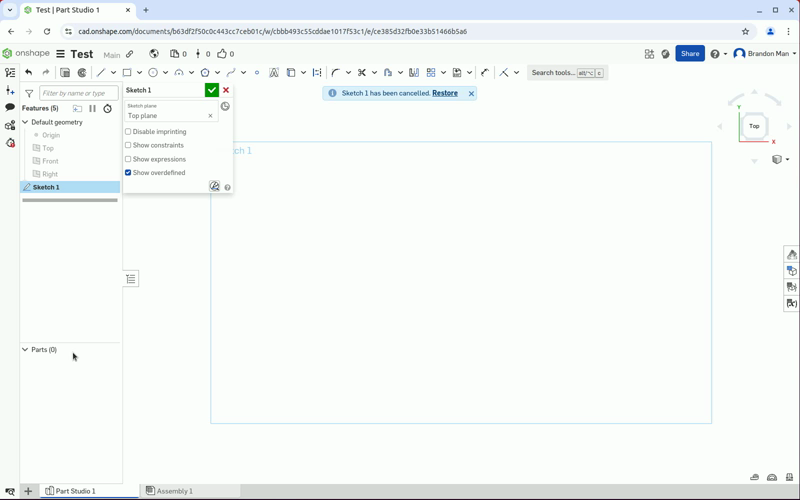
key(c)
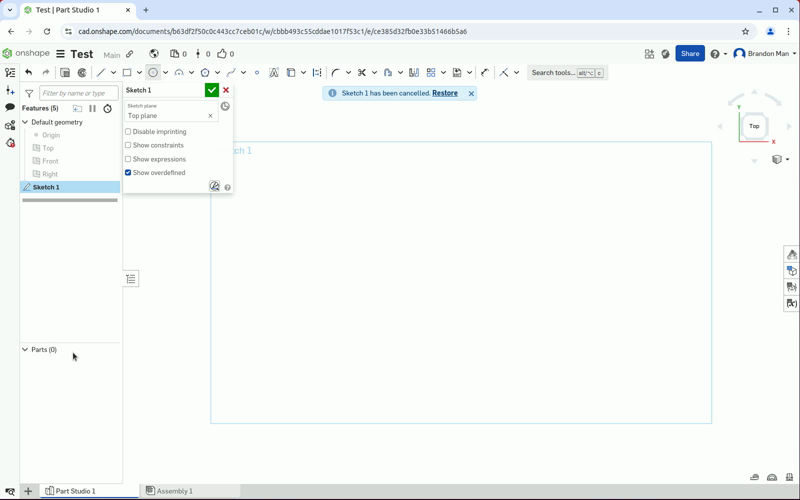
key_down(shift)
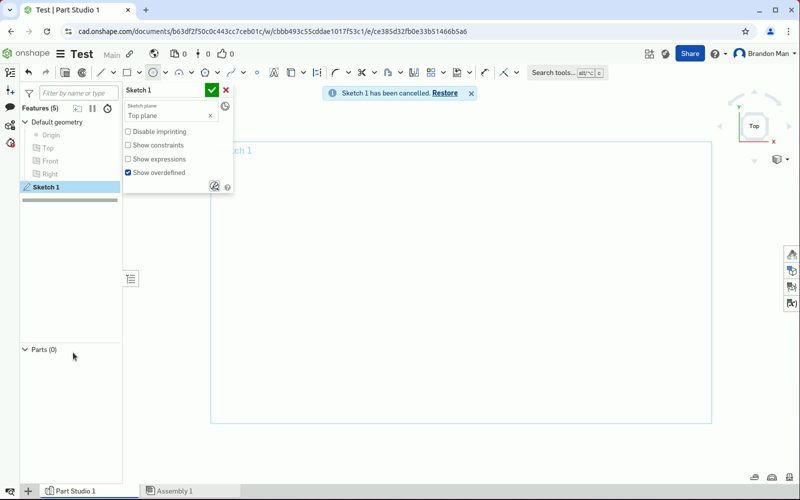
mouse_move(461, 282)
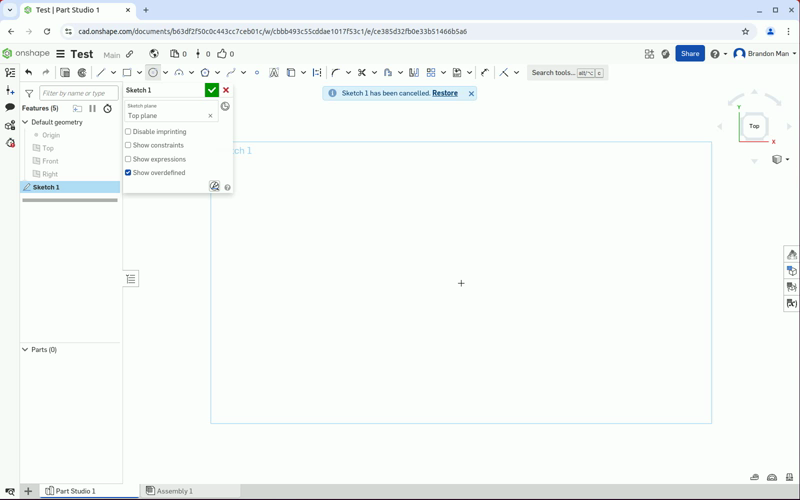
click(461, 282)
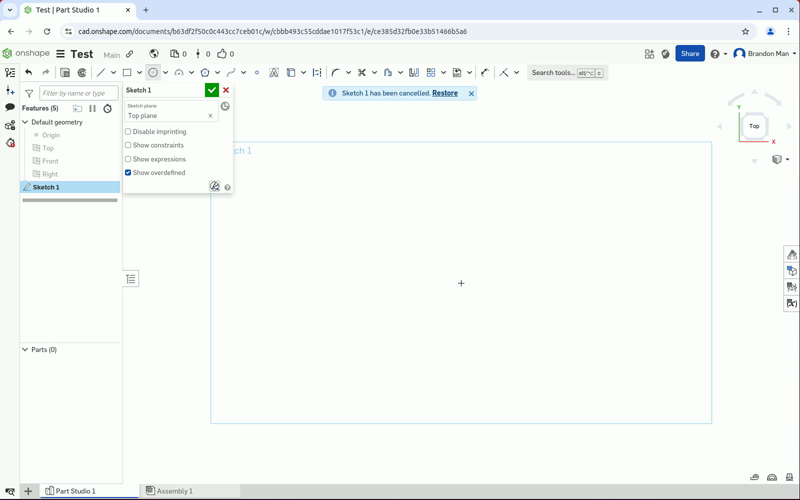
key_up(shift)
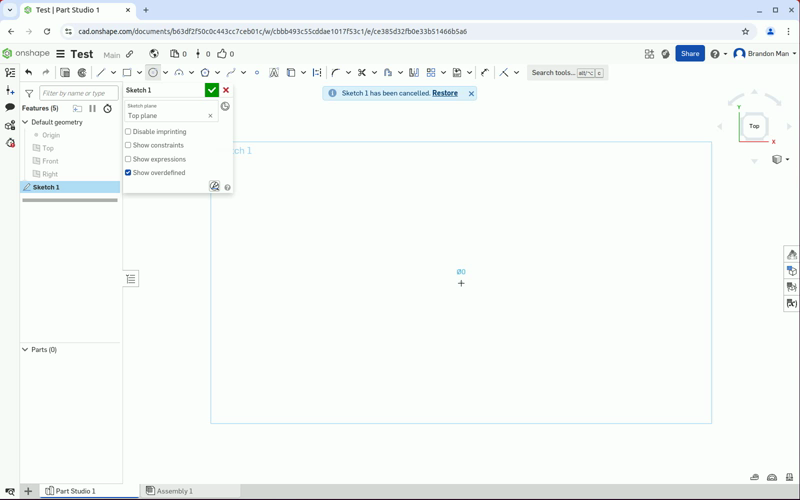
mouse_move(476, 282)
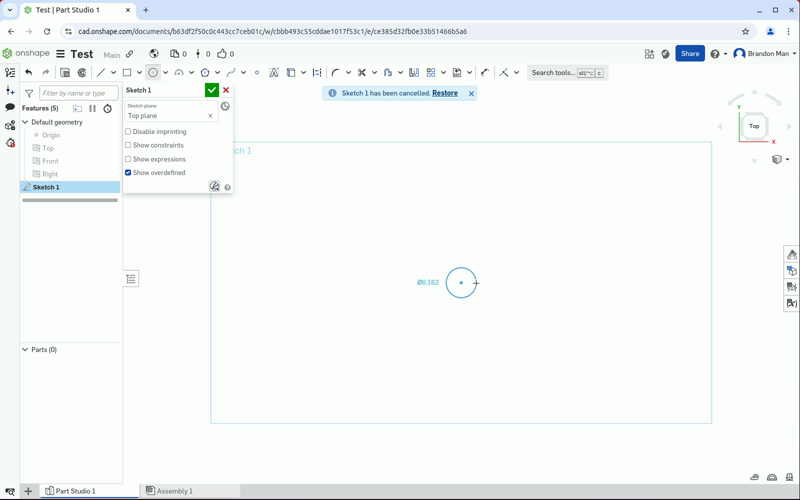
click(476, 282)
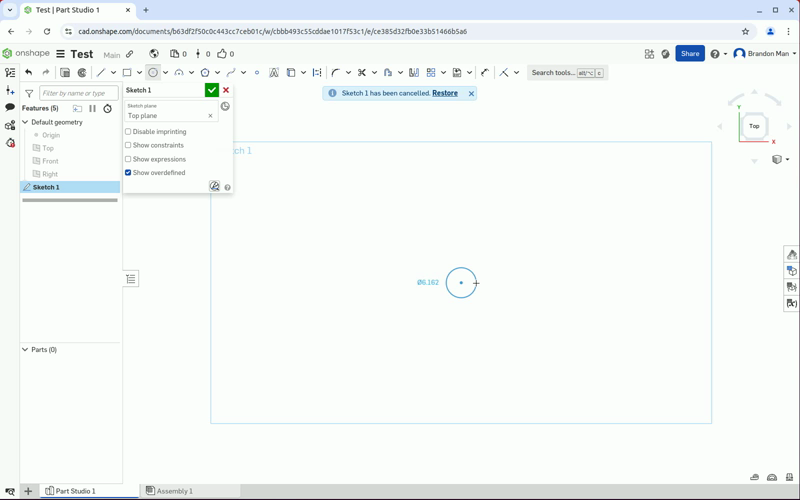
key(esc)
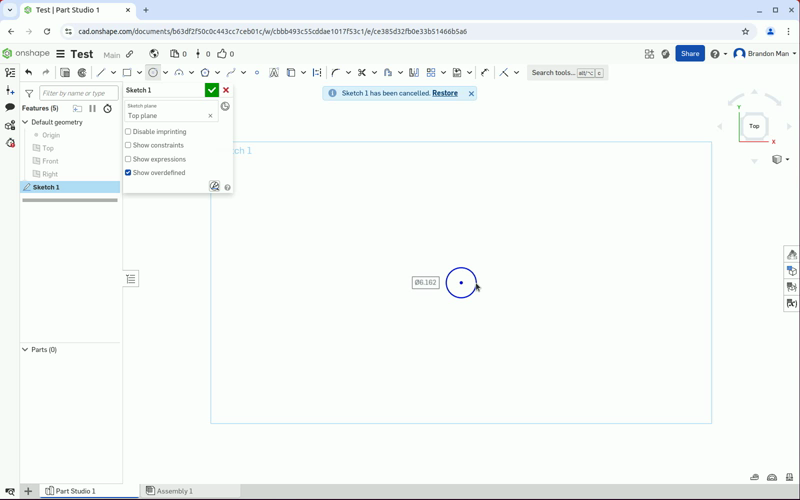
mouse_move(458, 290)
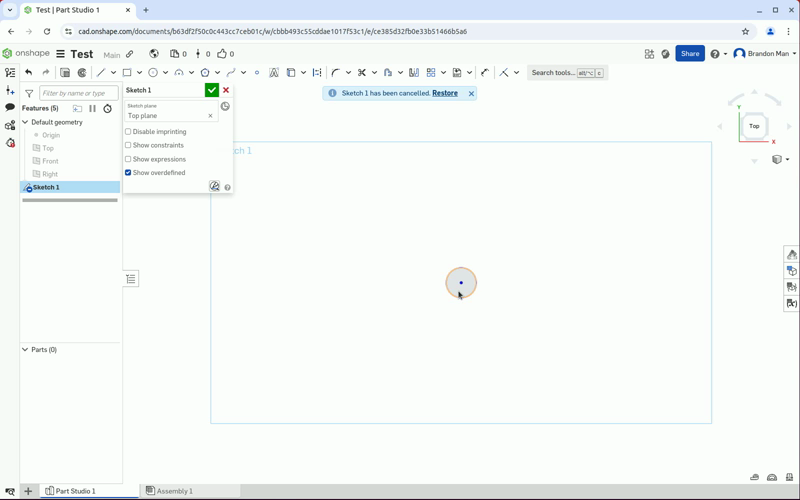
scroll(6)
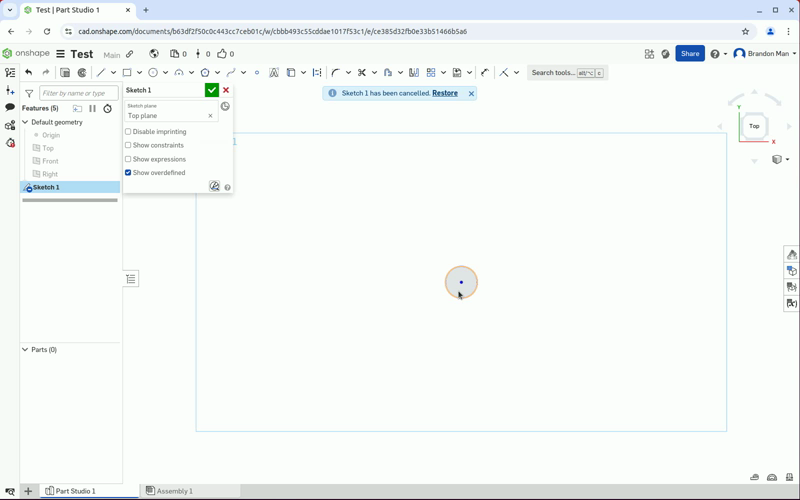
scroll(6)
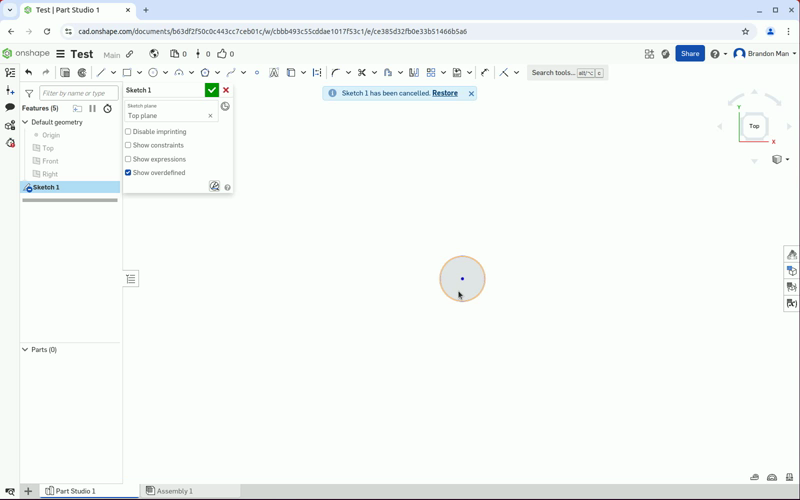
scroll(6)
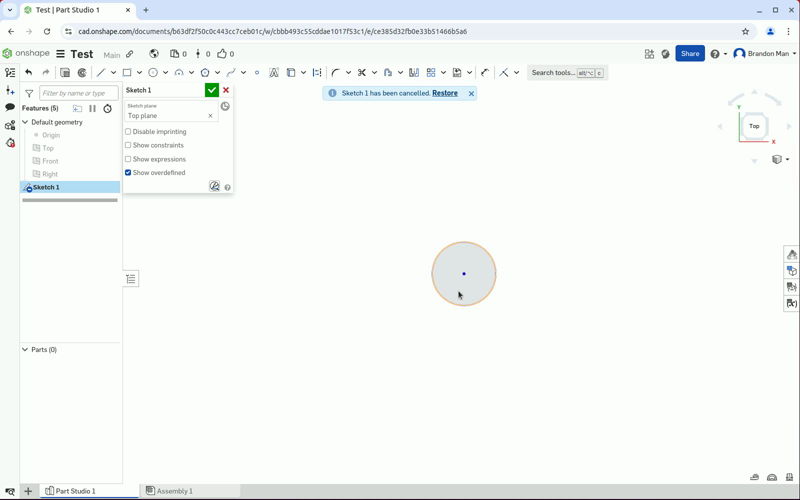
scroll(6)
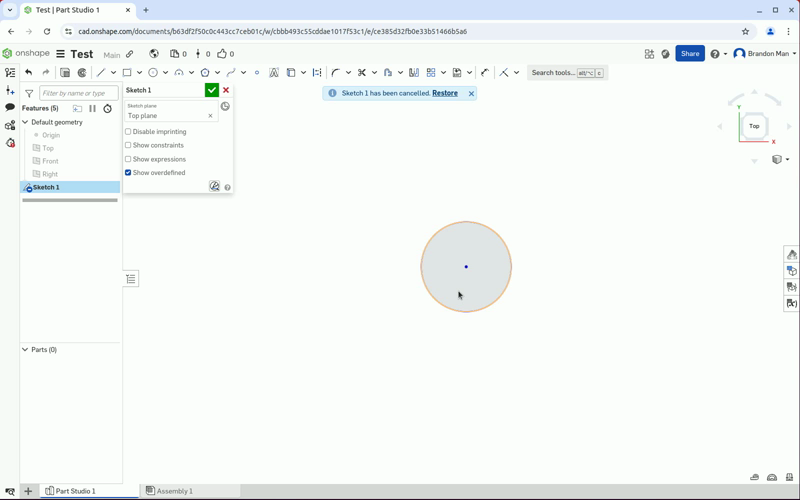
scroll(6)
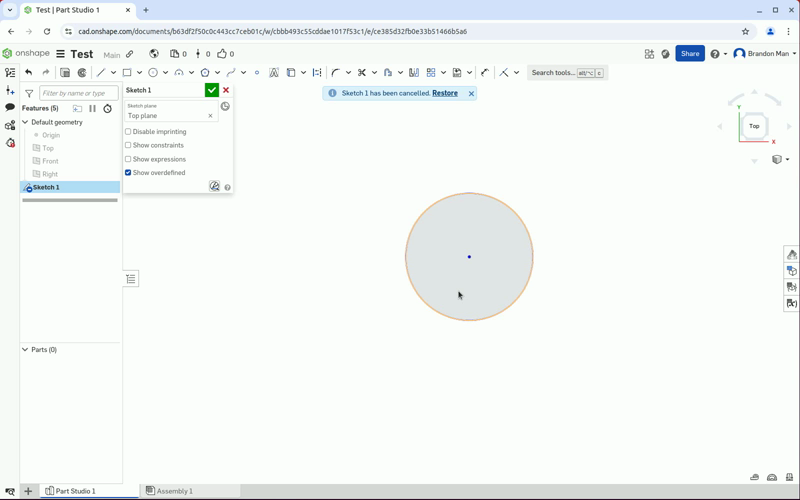
scroll(6)
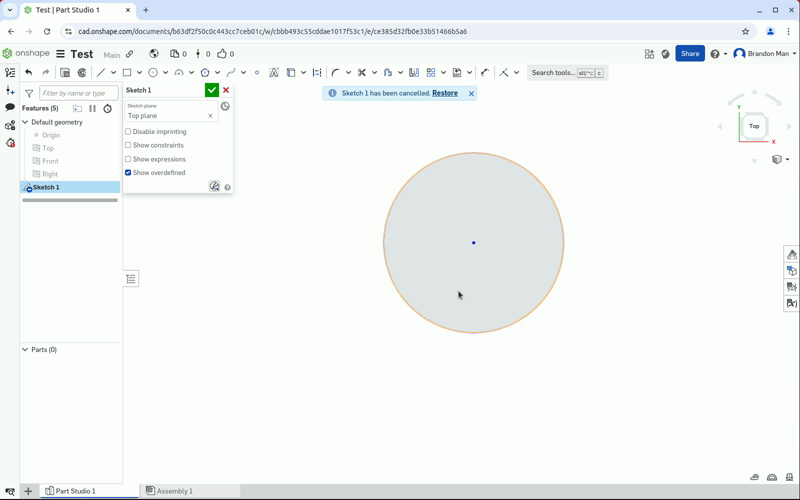
scroll(6)
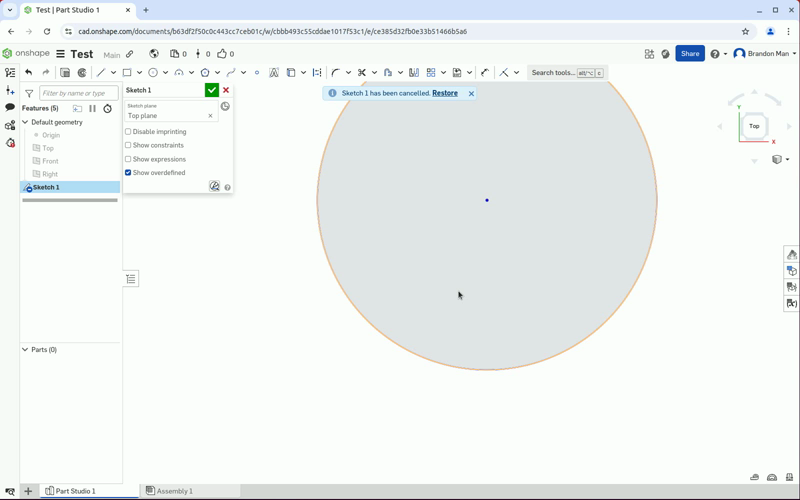
click(458, 290)
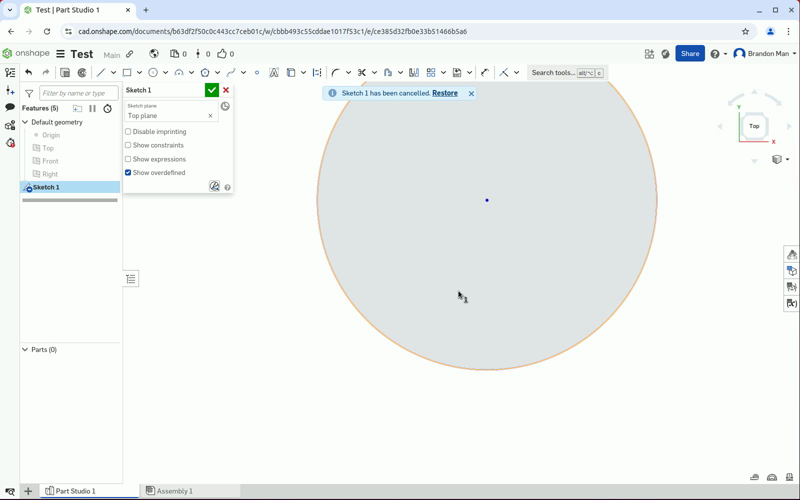
scroll(-6)
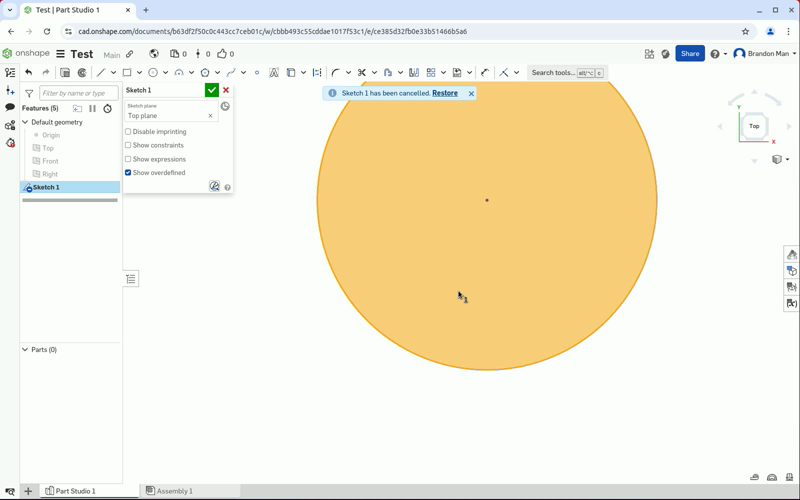
scroll(-6)
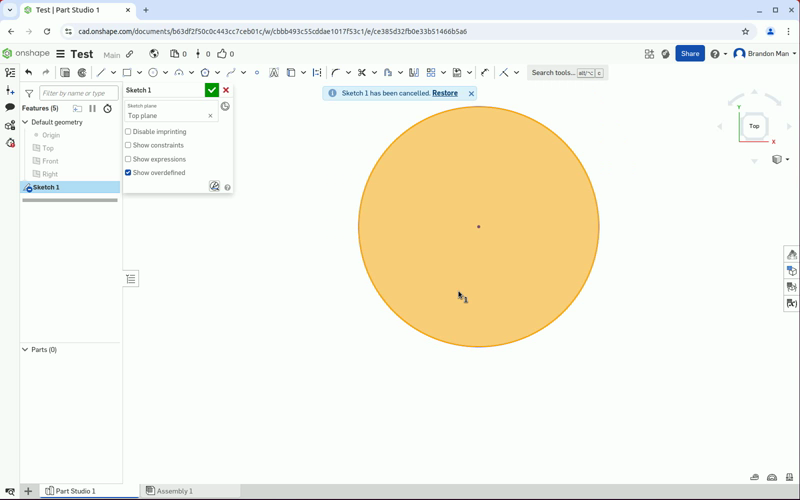
scroll(-6)
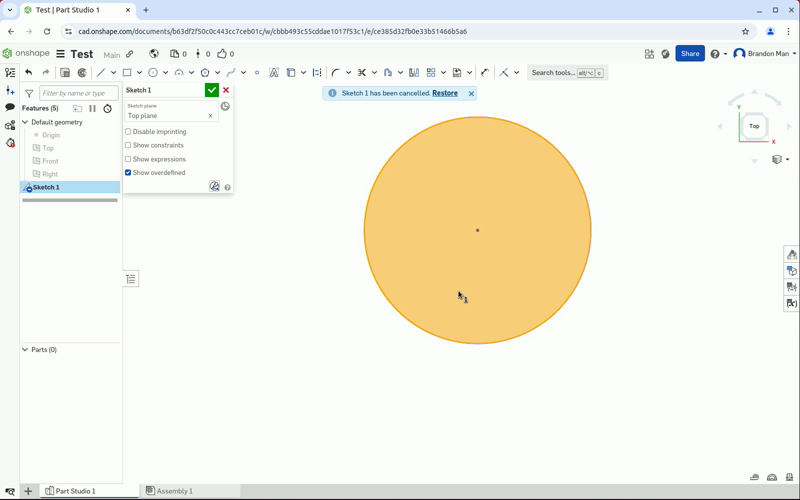
scroll(-6)
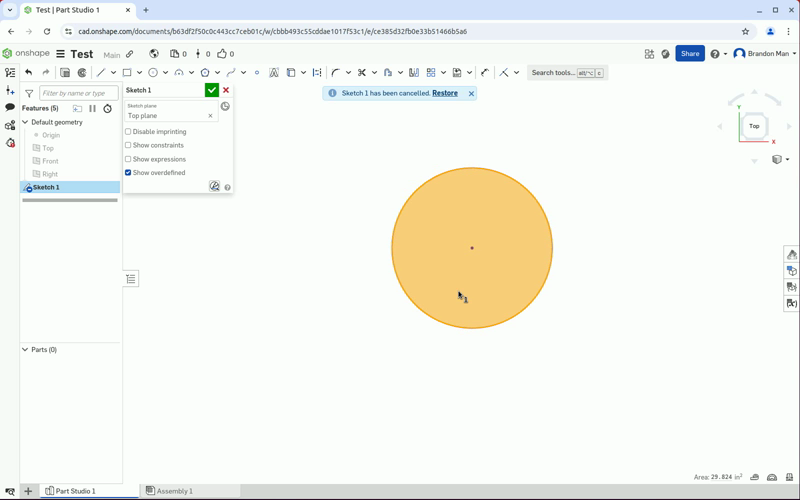
scroll(-6)
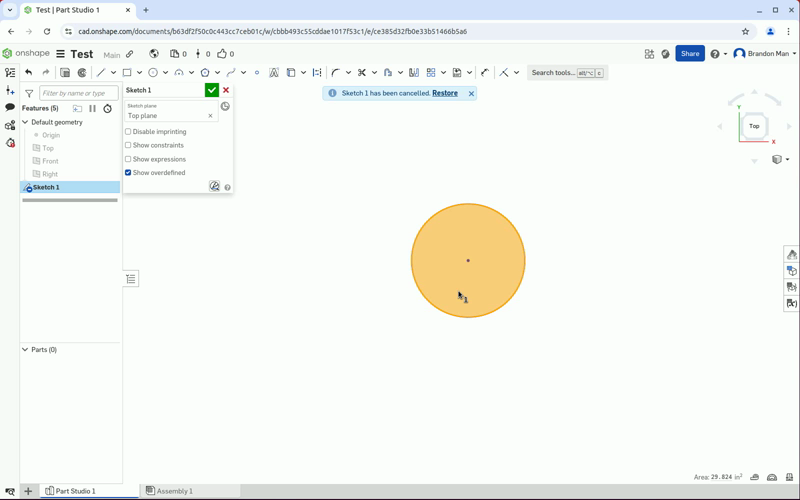
scroll(-6)
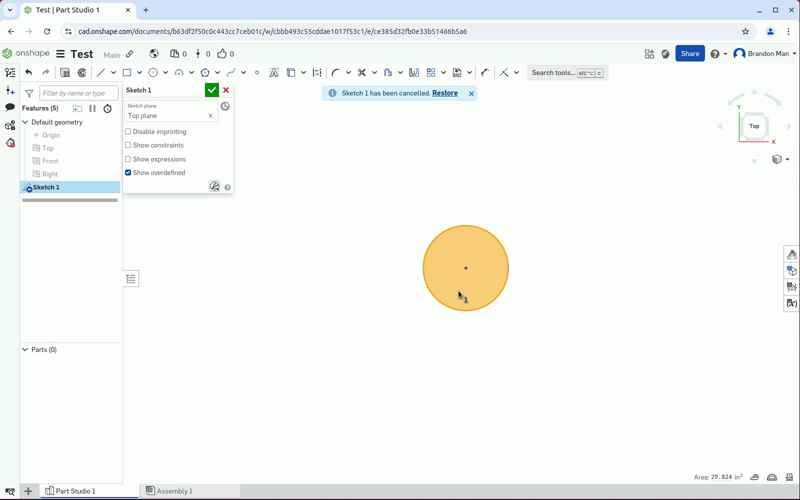
scroll(-6)
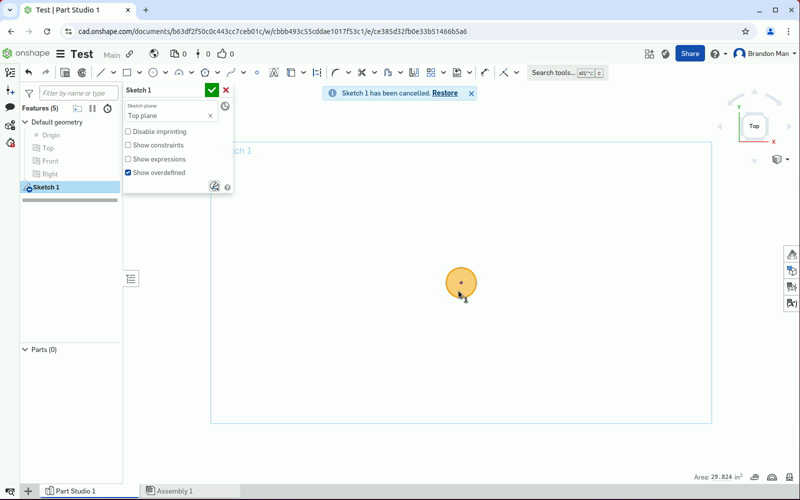
mouse_move(73, 352)
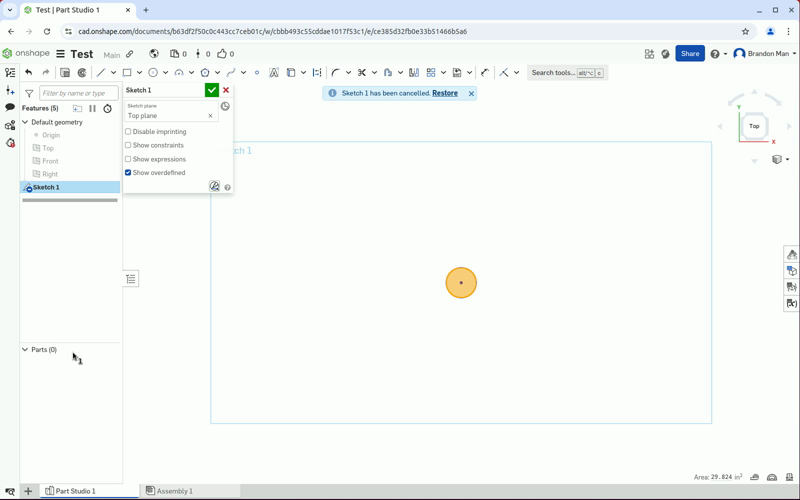
key(shift+y)
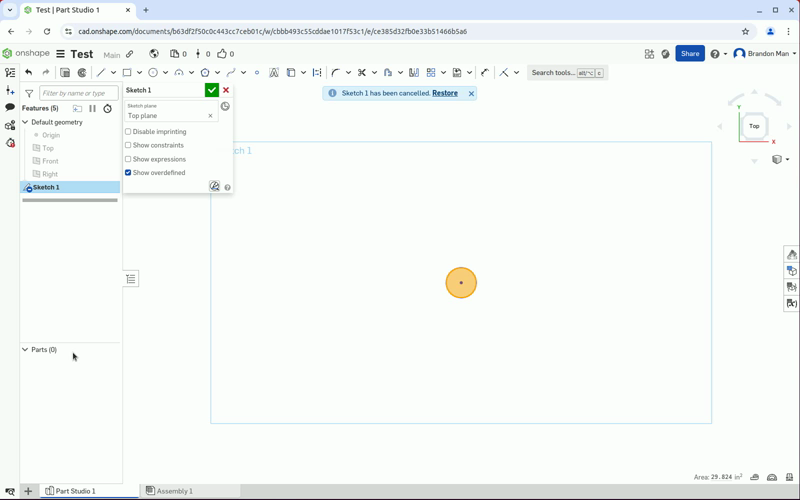
key(shift+e)
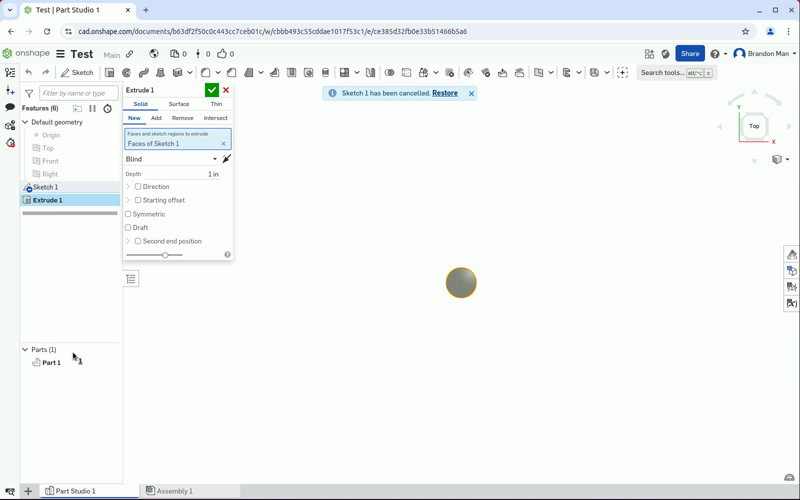
mouse_move(143, 106)
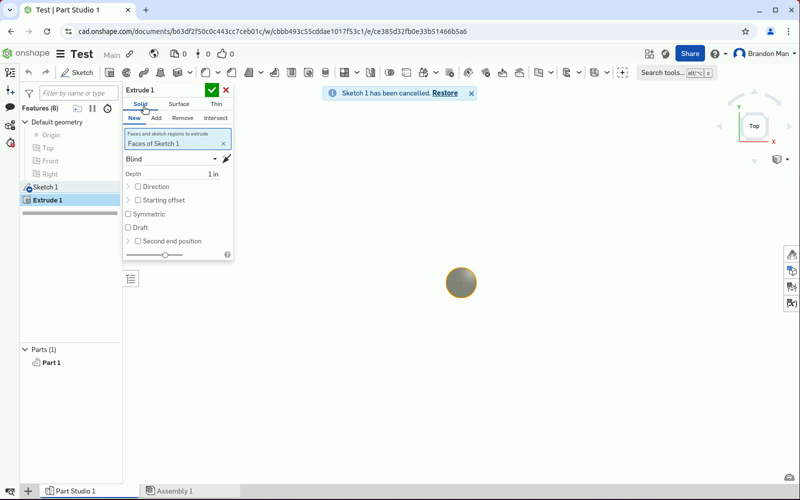
click(143, 106)
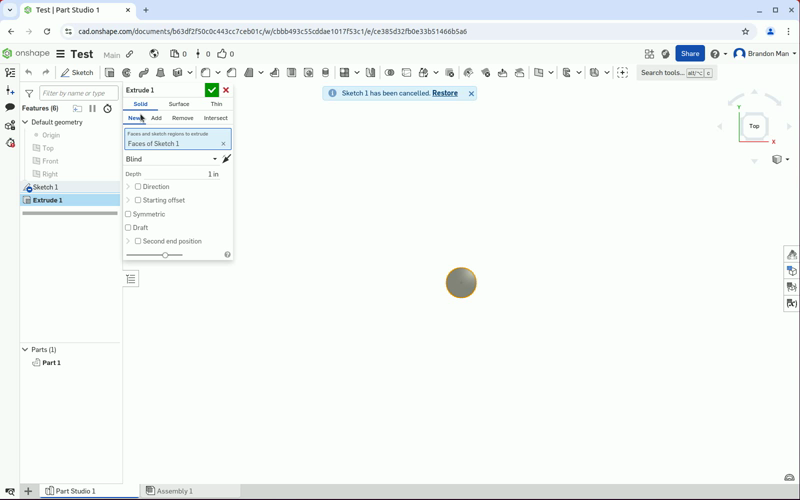
mouse_move(137, 120)
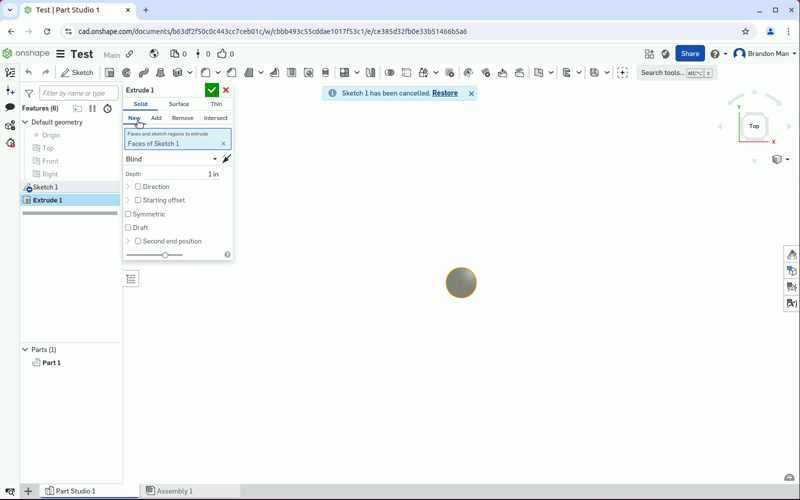
click(137, 120)
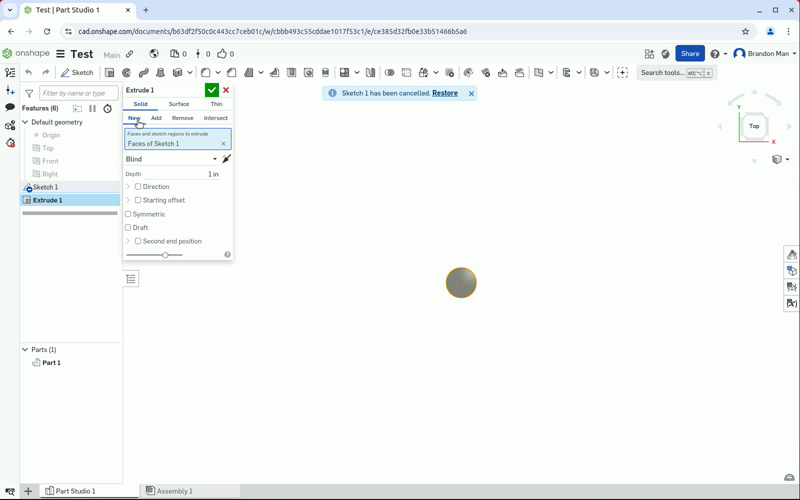
key(tab, 4)
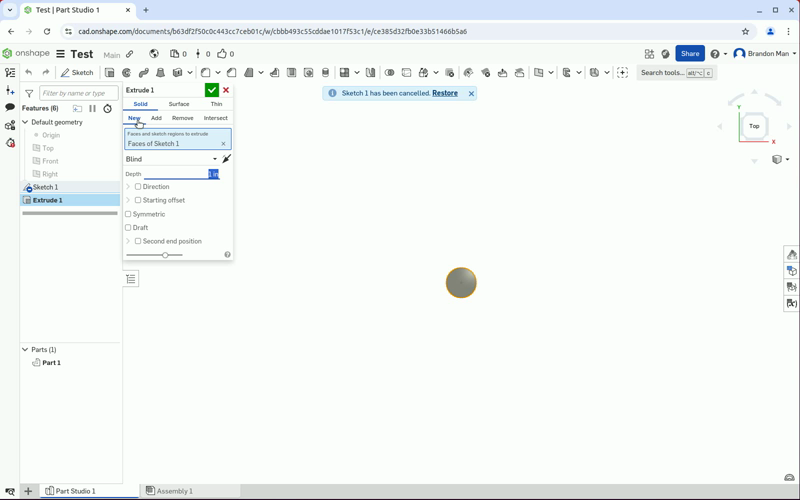
text(23.108)
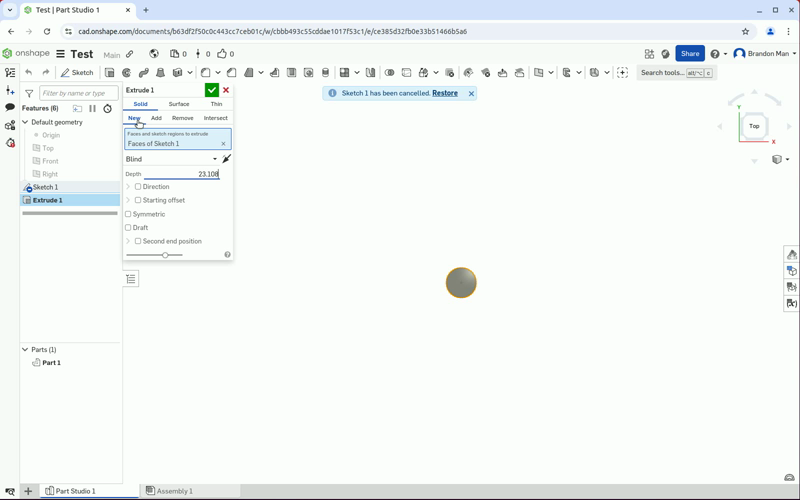
key(enter)
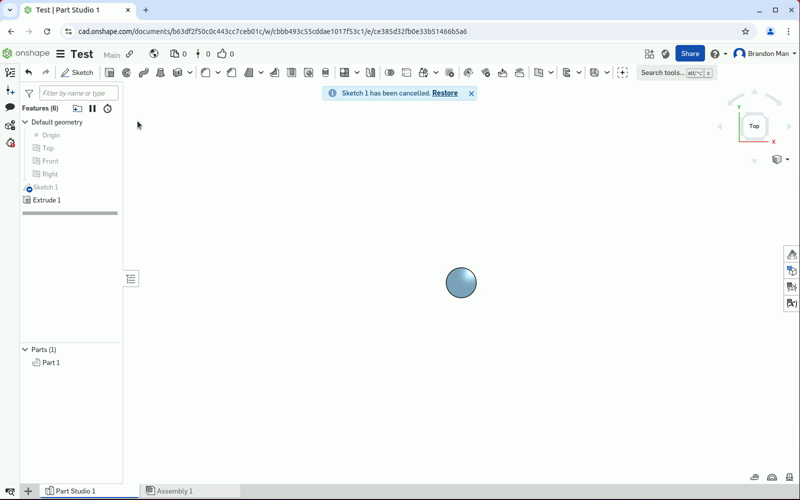
key(shift+h)
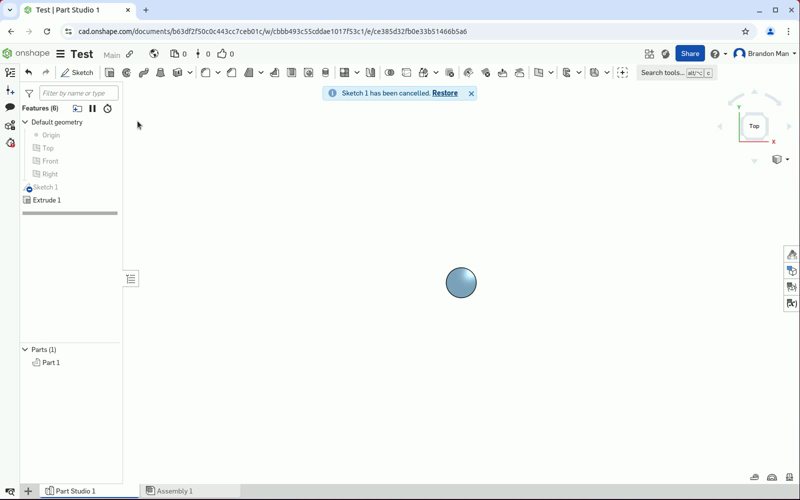
key(shift+h)
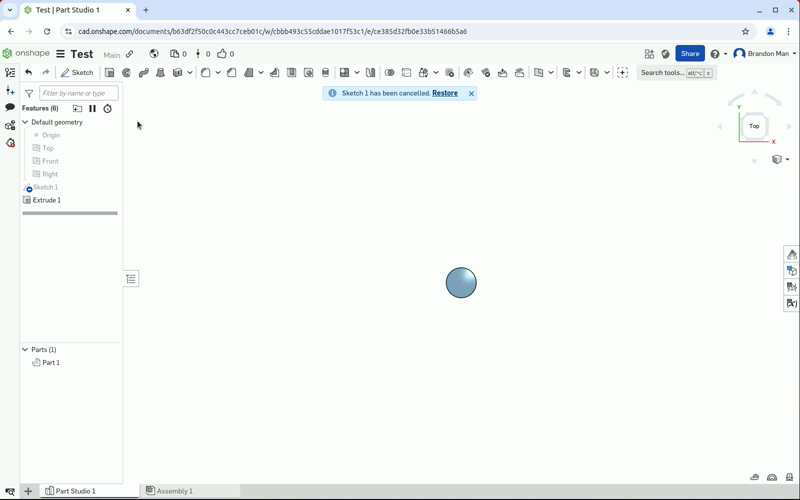
mouse_move(73, 189)
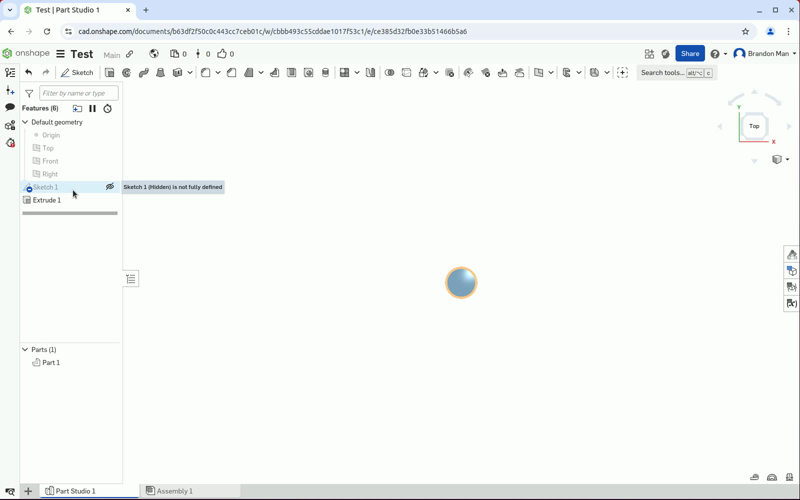
click(73, 189)
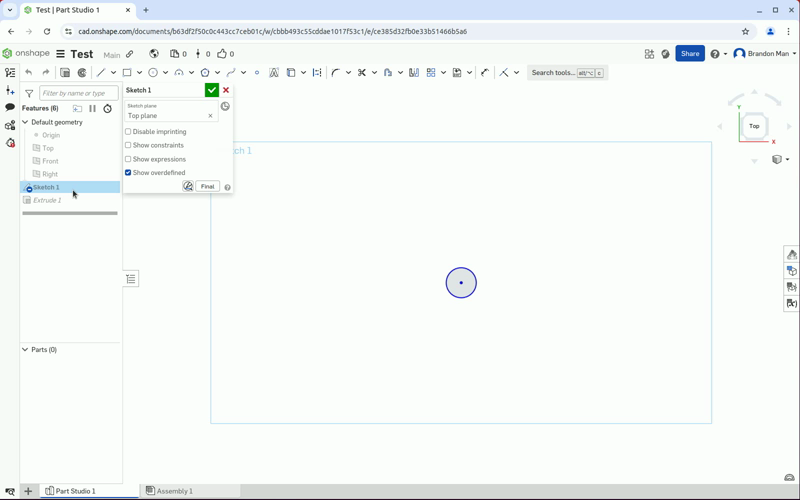
mouse_move(229, 92)
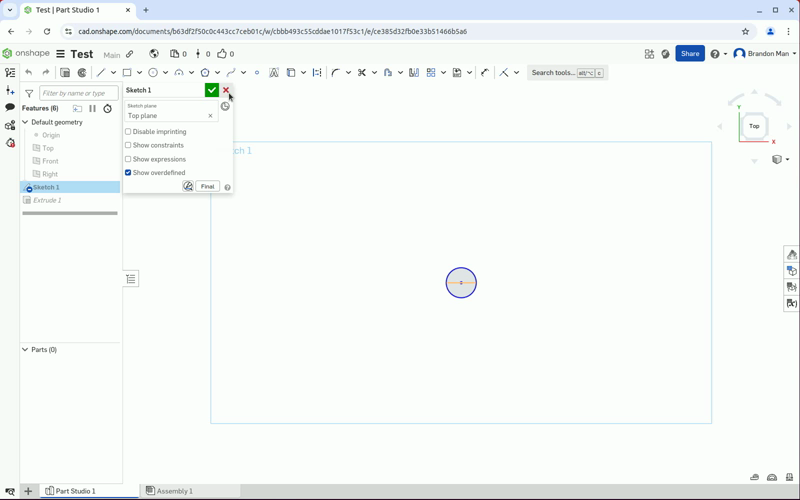
click(229, 92)
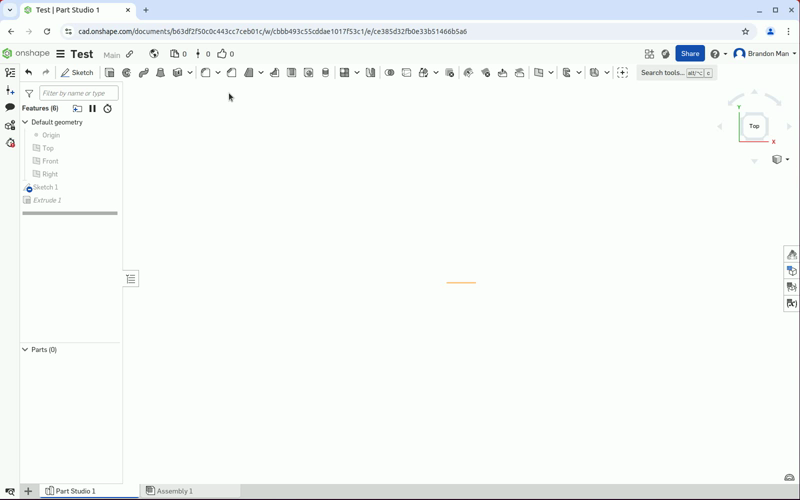
mouse_move(541, 75)
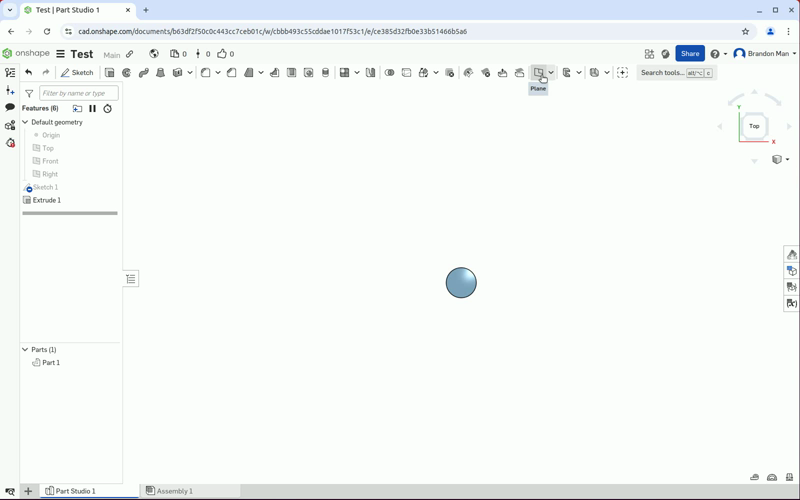
click(541, 75)
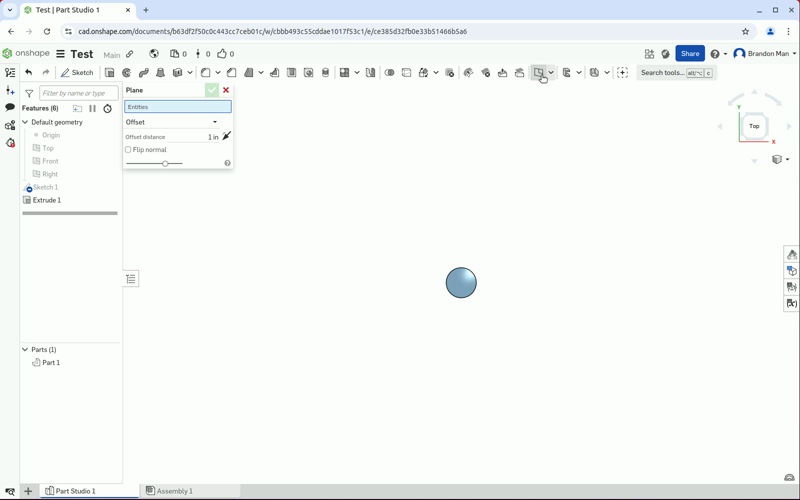
mouse_move(73, 150)
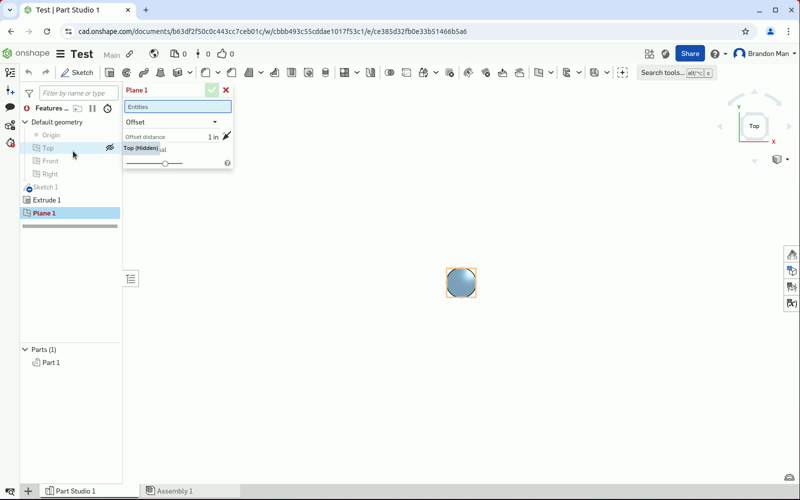
click(73, 150)
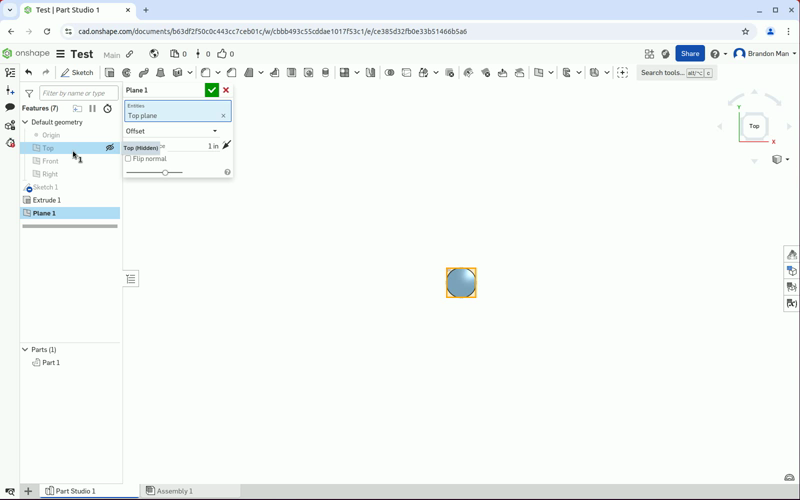
key(tab, 2)
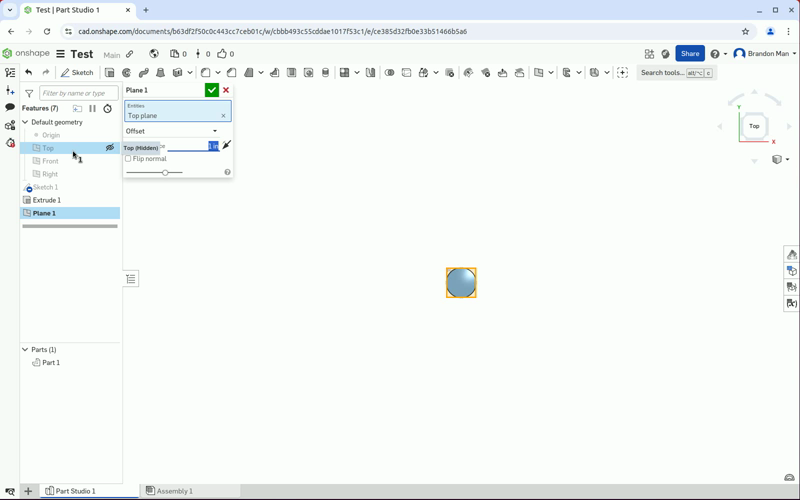
text(23.108)
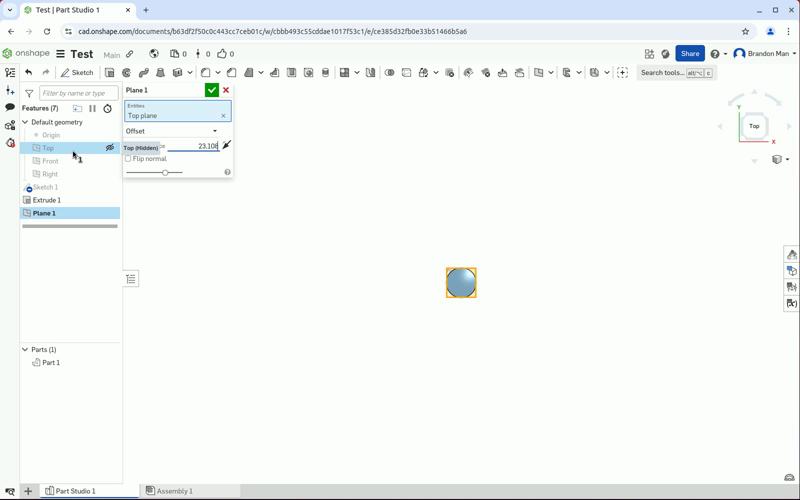
key(enter, 2)
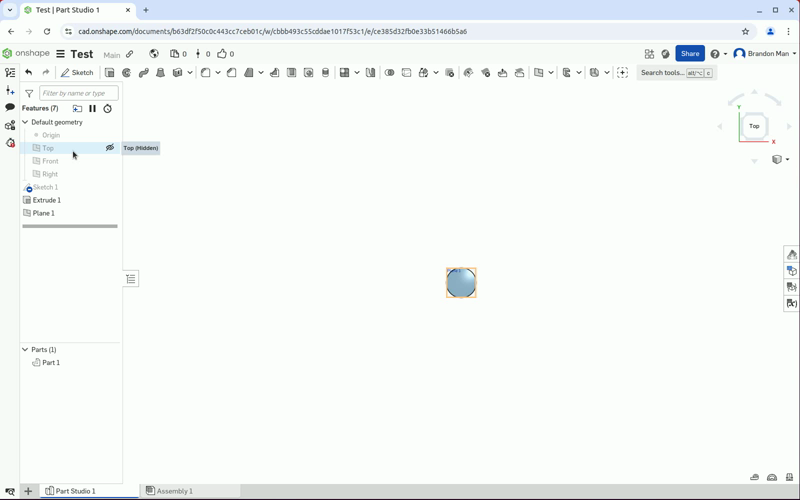
key(shift+s)
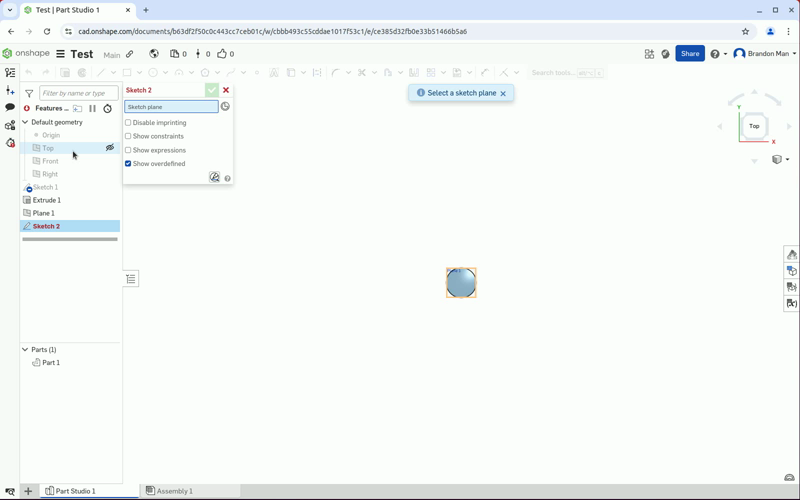
mouse_move(73, 215)
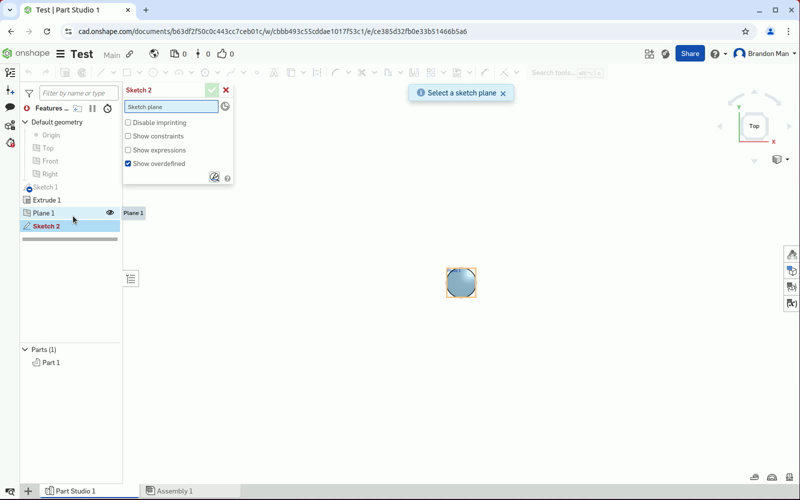
click(73, 215)
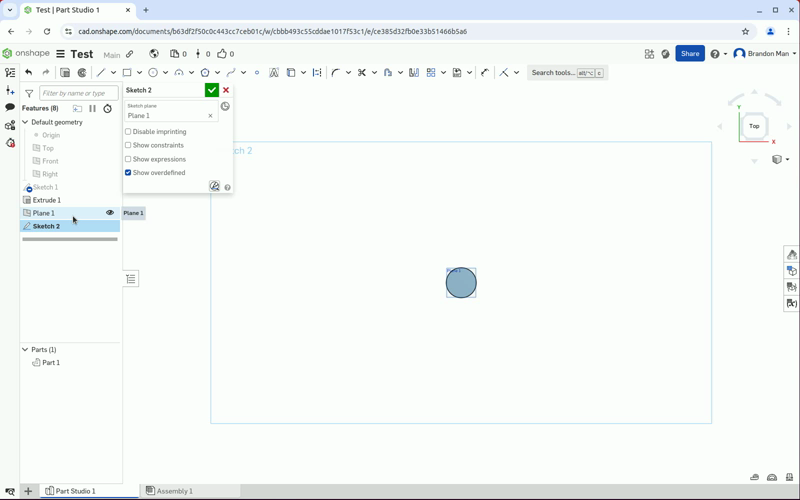
mouse_move(73, 352)
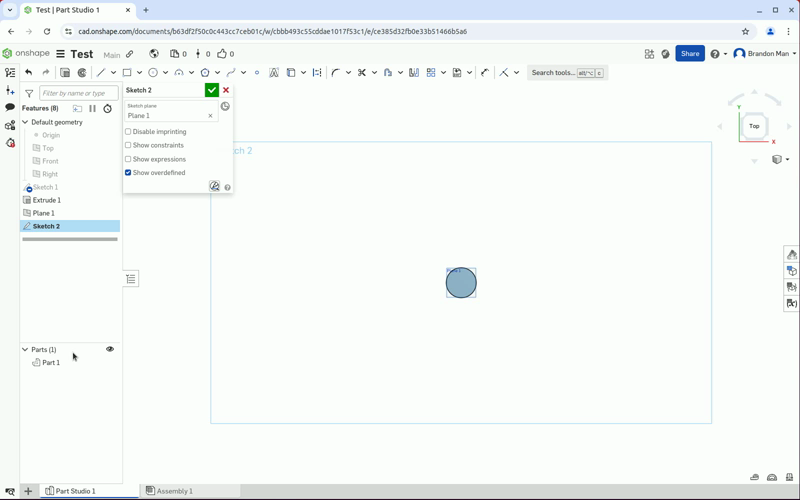
key(y)
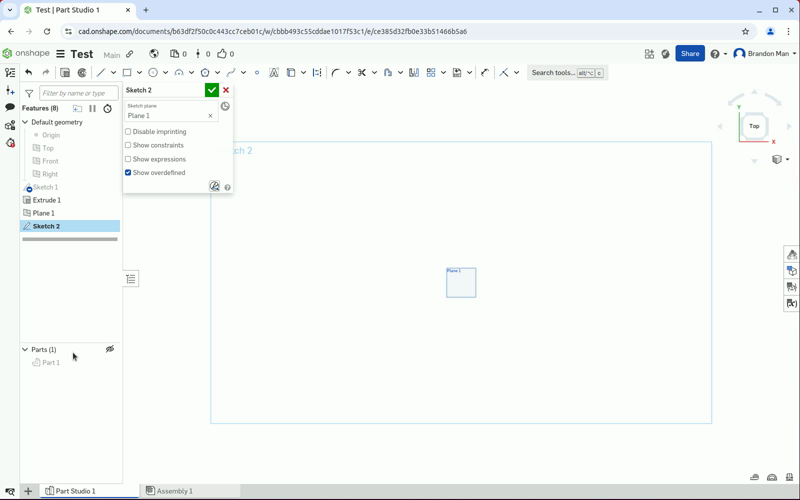
key(a)
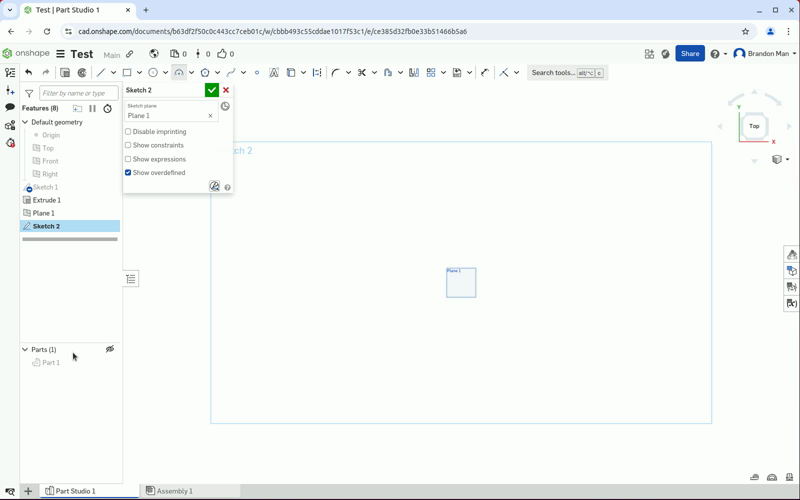
key_down(shift)
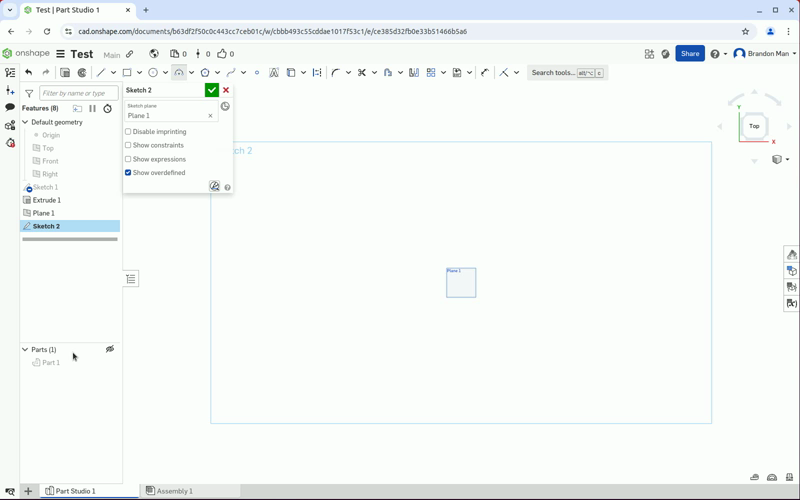
mouse_move(457, 274)
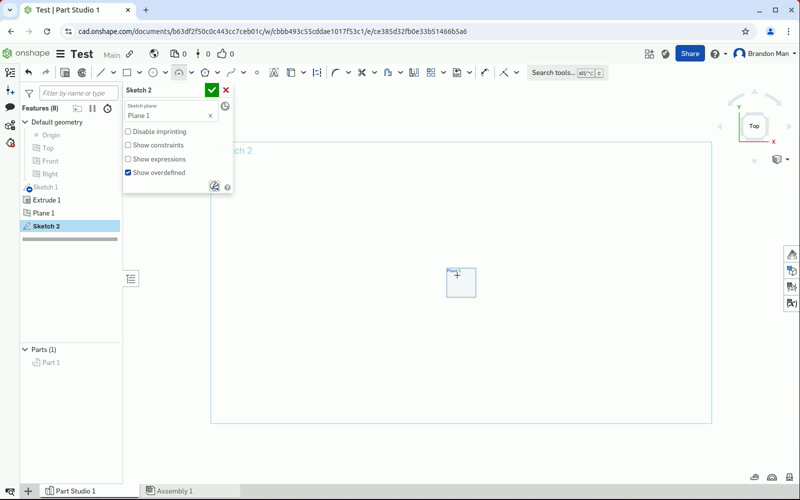
click(457, 274)
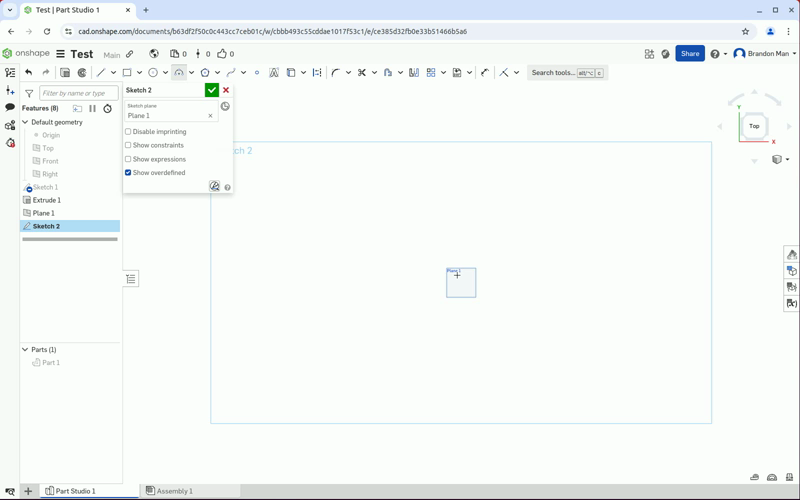
key_up(shift)
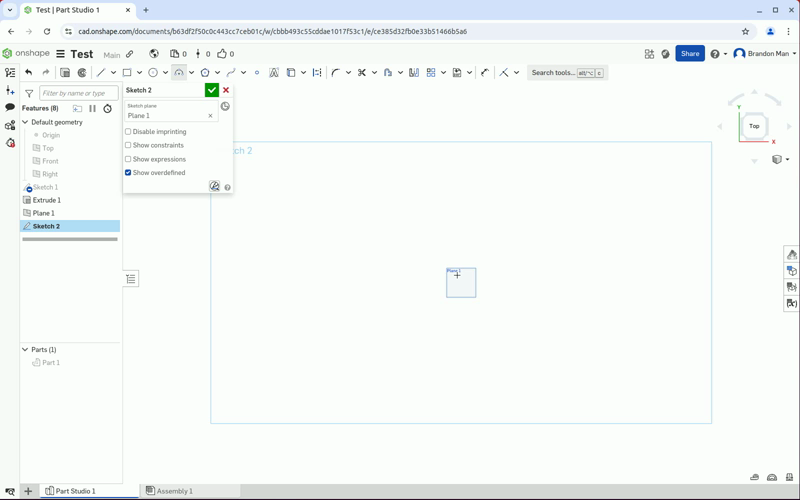
key_down(shift)
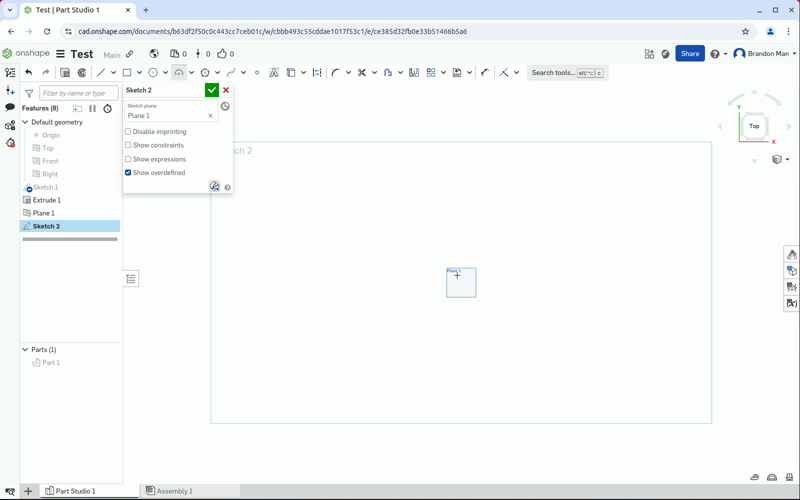
mouse_move(464, 274)
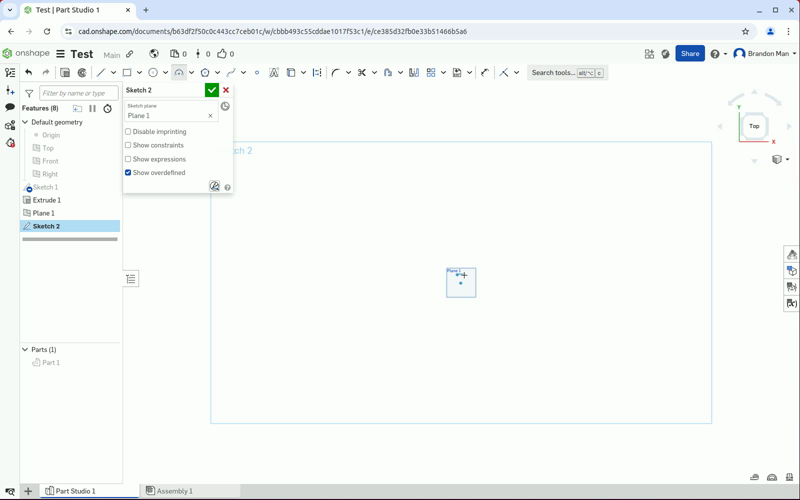
scroll(6)
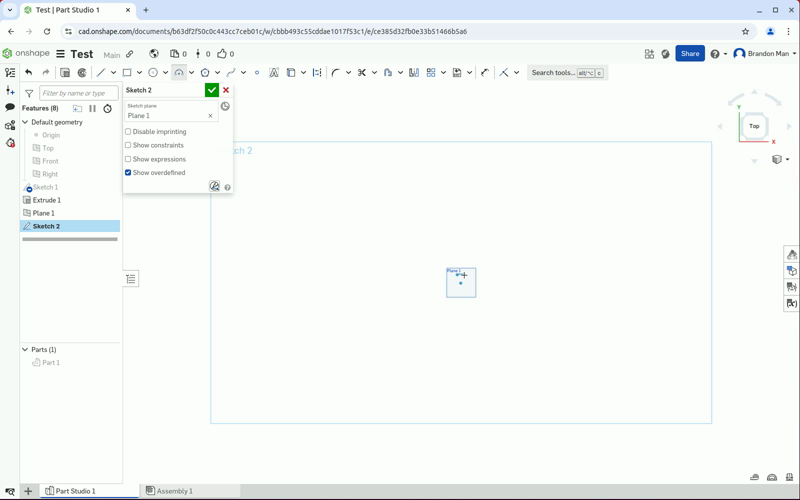
scroll(6)
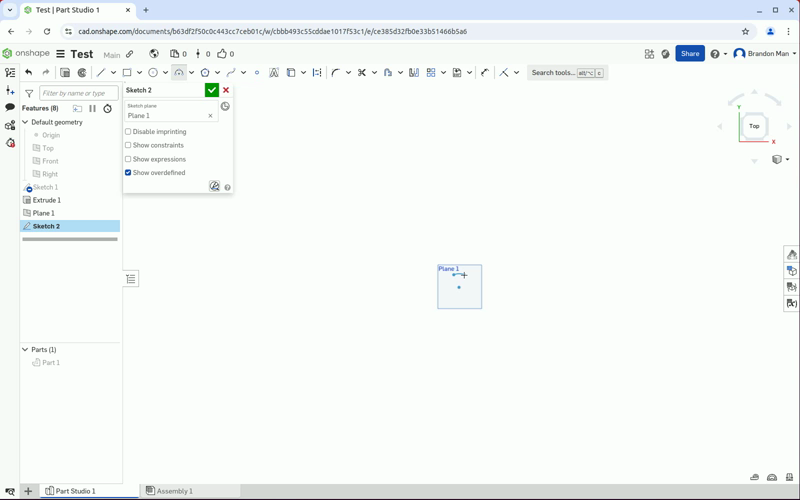
scroll(6)
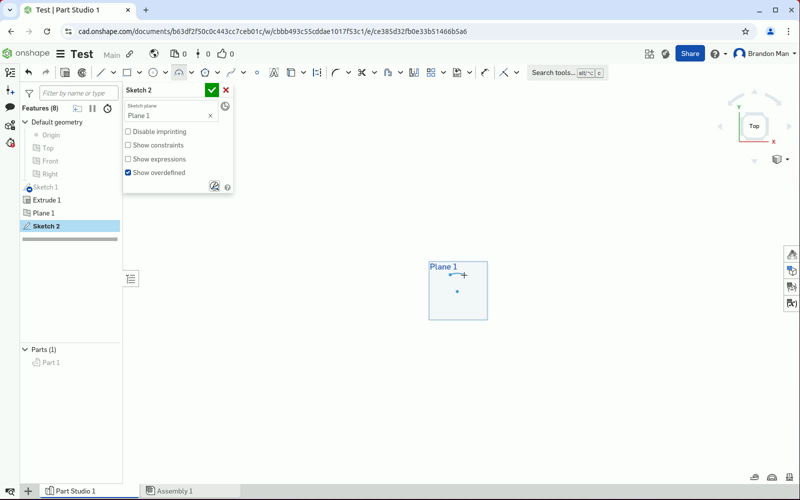
scroll(6)
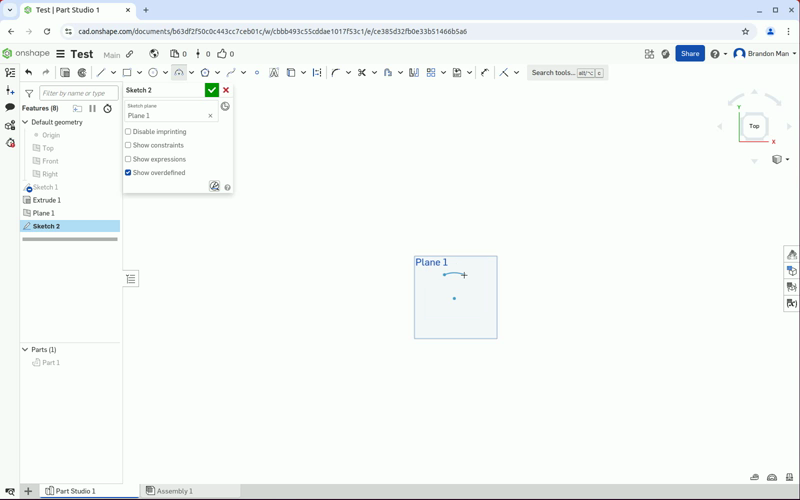
scroll(6)
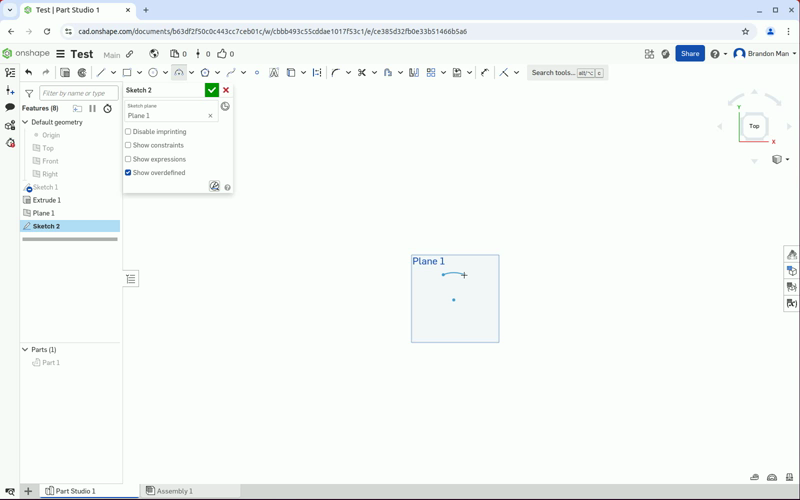
scroll(6)
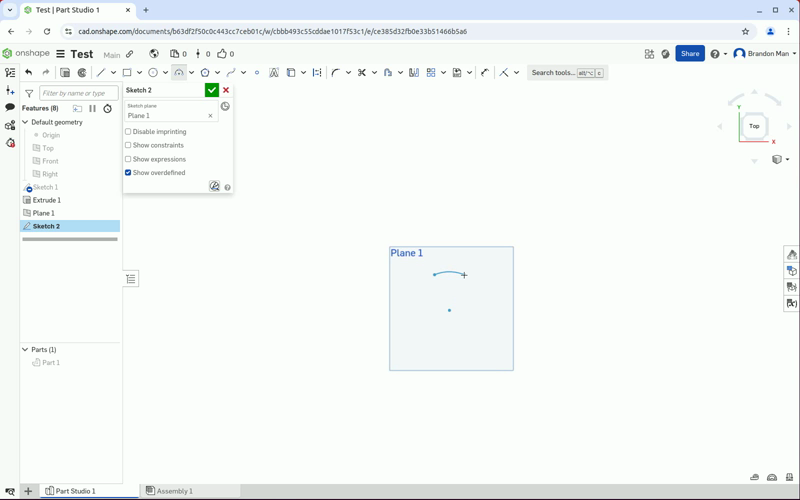
scroll(6)
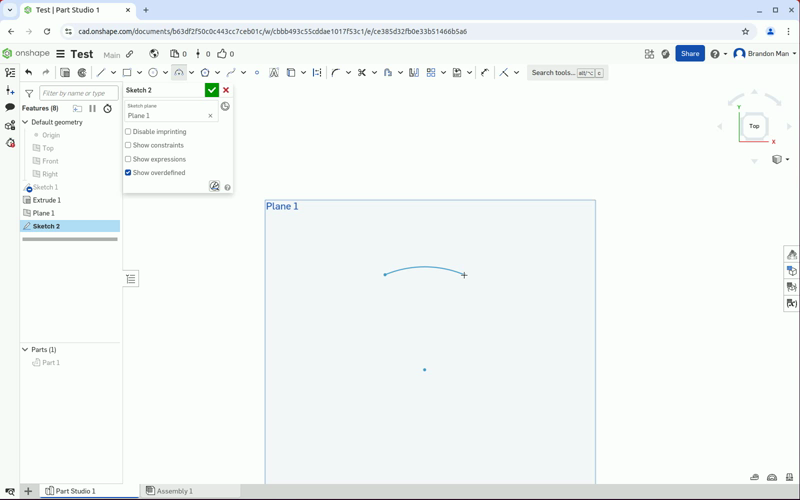
click(464, 274)
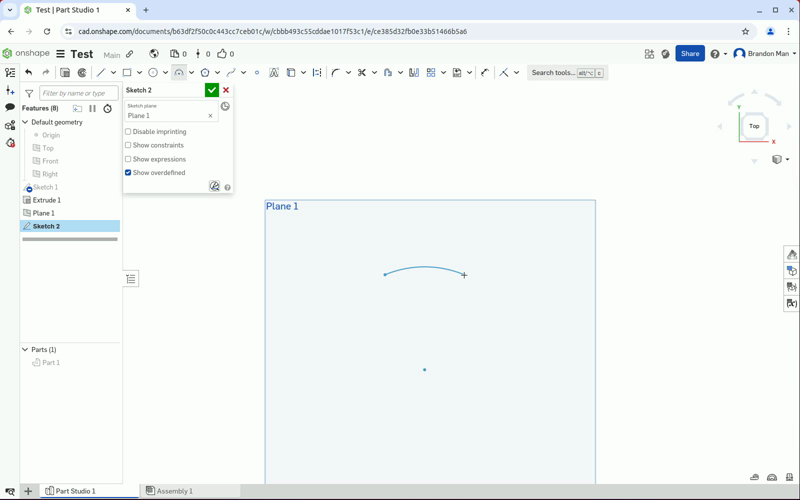
scroll(-6)
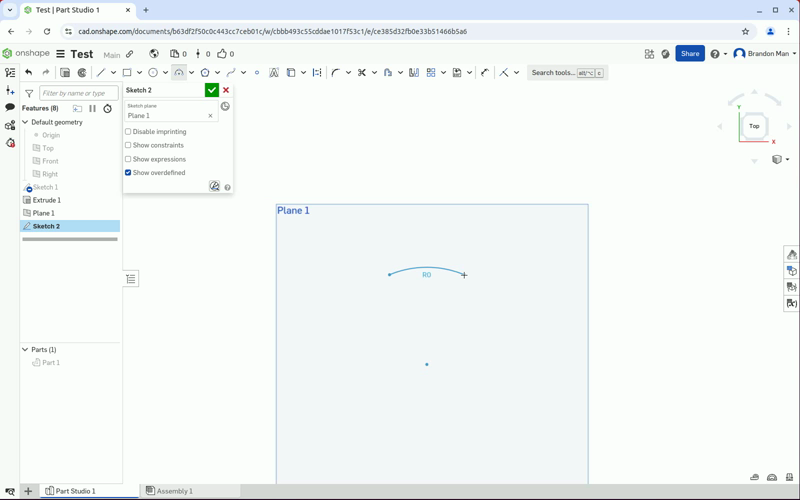
scroll(-6)
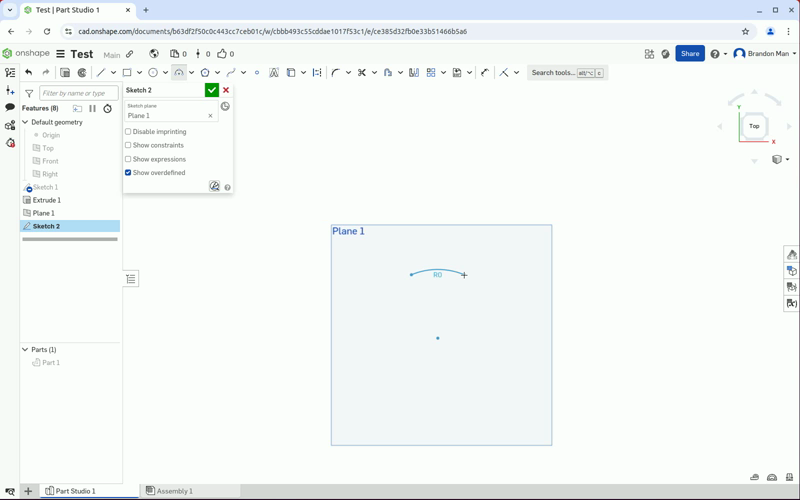
scroll(-6)
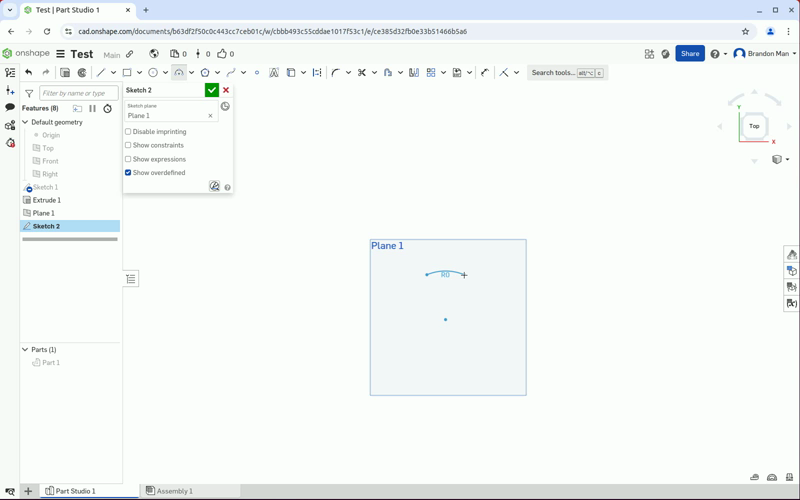
scroll(-6)
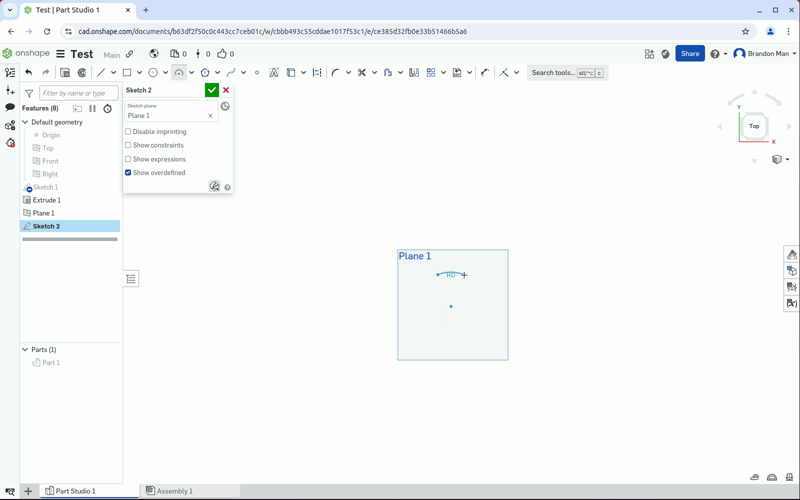
scroll(-6)
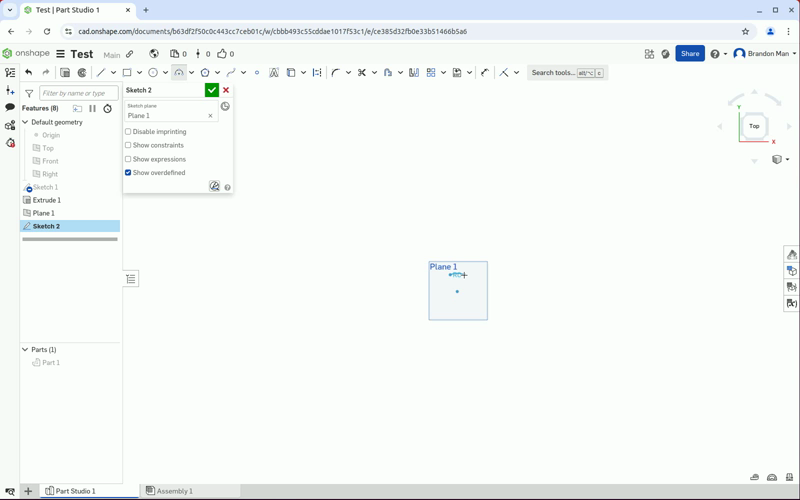
scroll(-6)
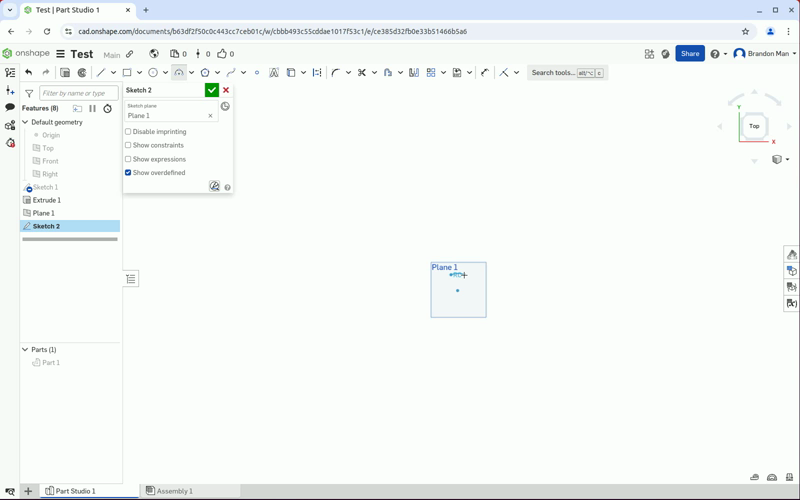
scroll(-6)
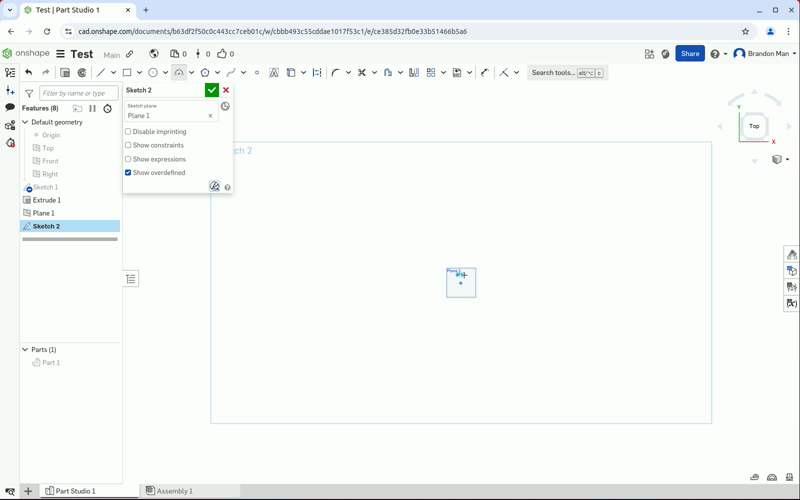
mouse_move(460, 273)
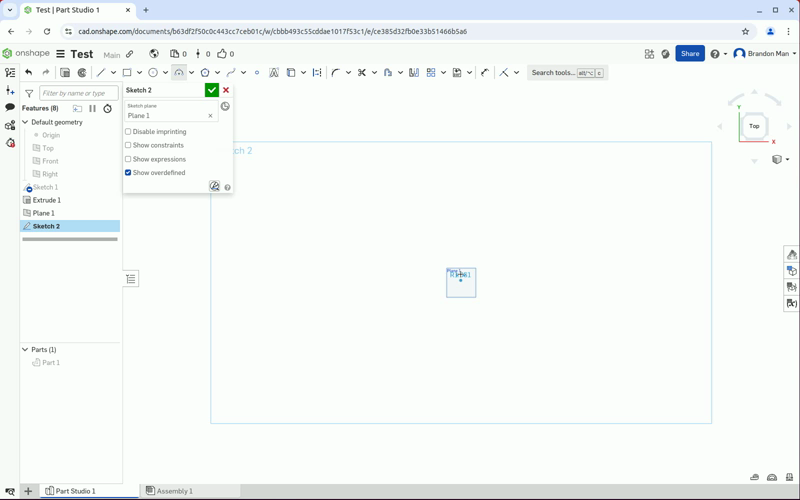
scroll(6)
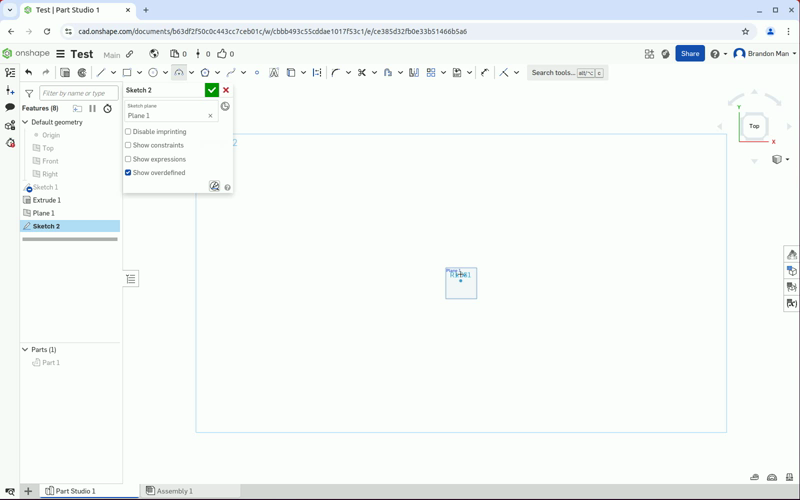
scroll(6)
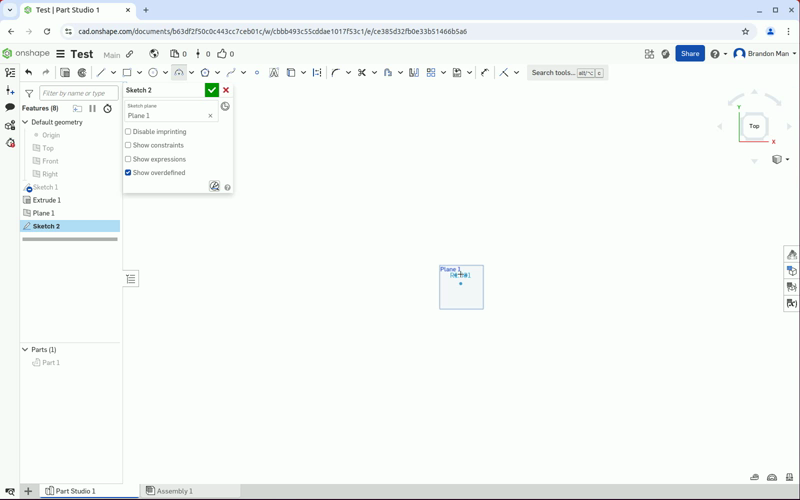
scroll(6)
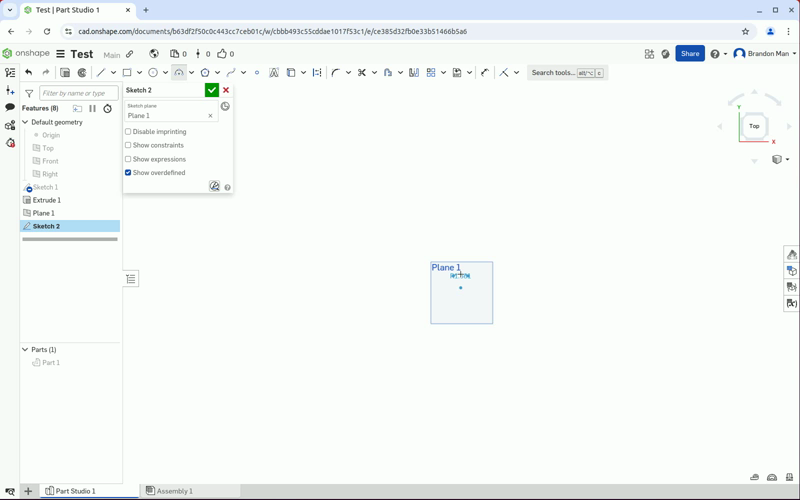
scroll(6)
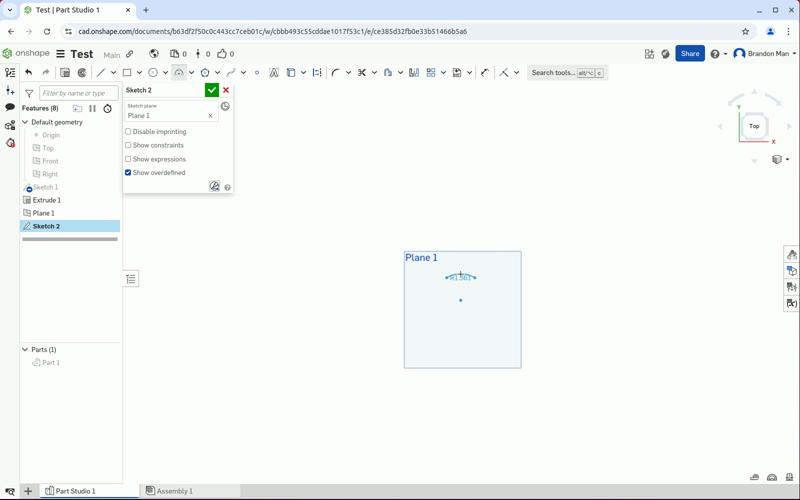
scroll(6)
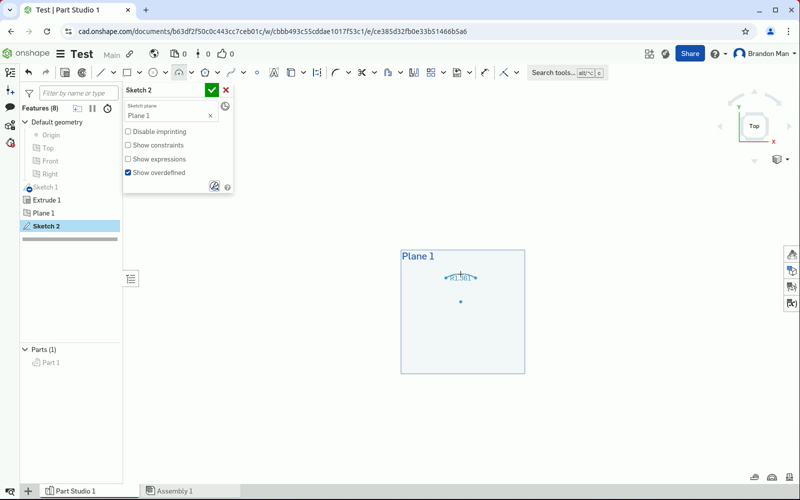
scroll(6)
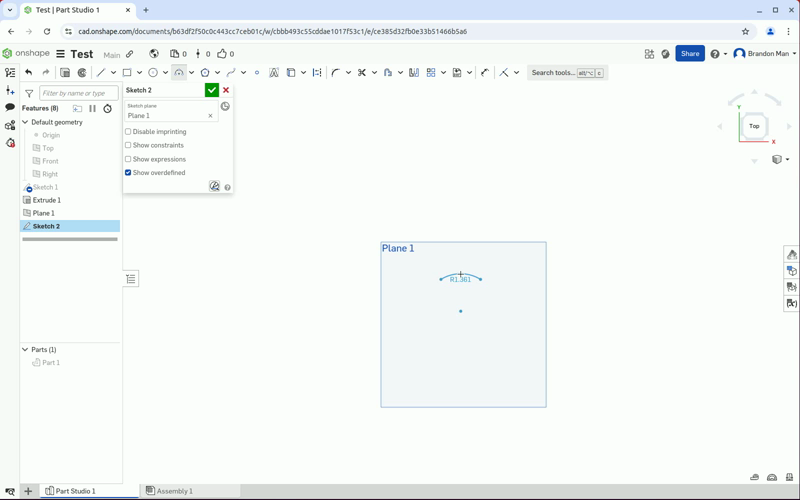
scroll(6)
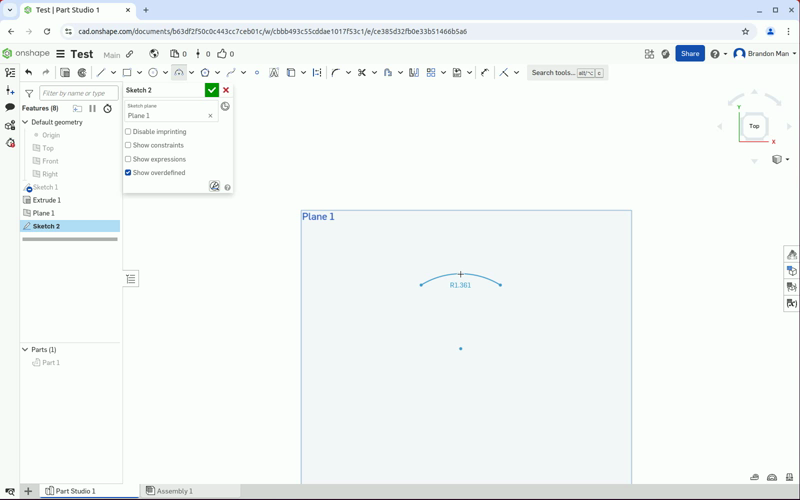
click(460, 273)
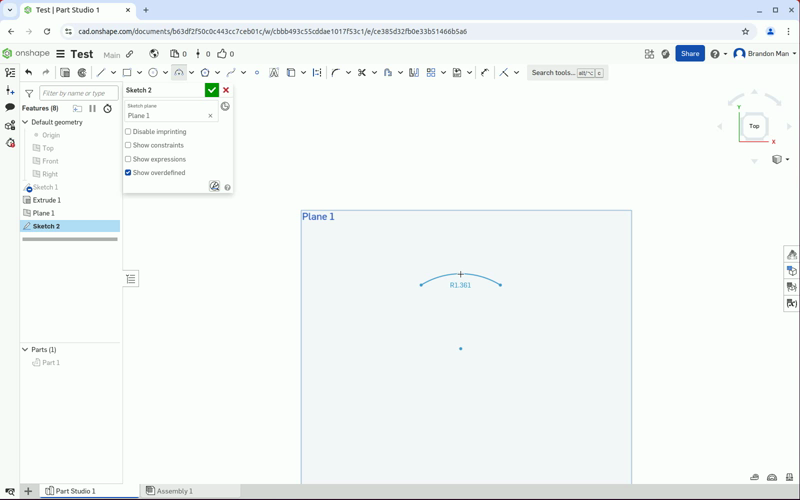
scroll(-6)
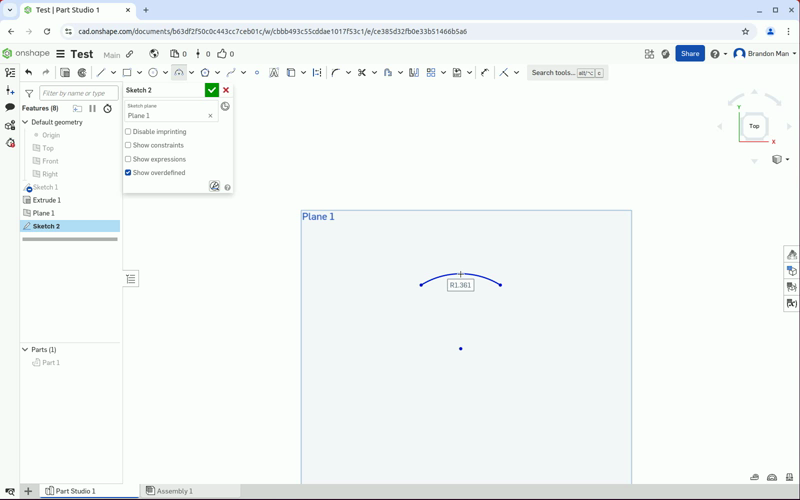
scroll(-6)
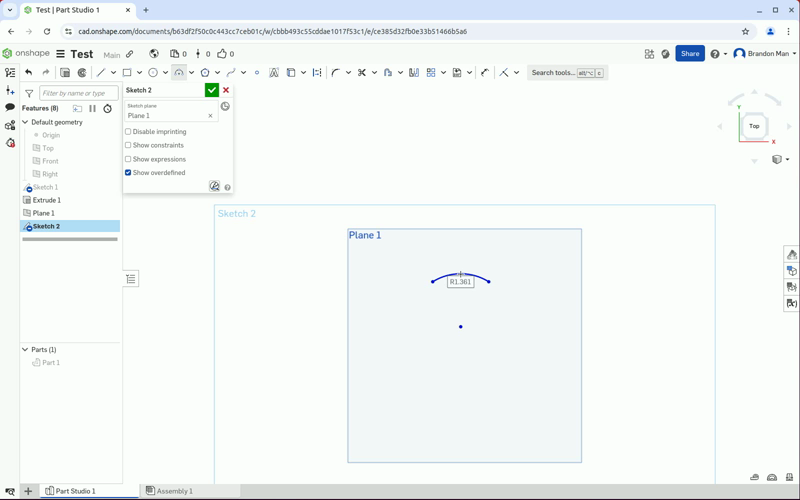
scroll(-6)
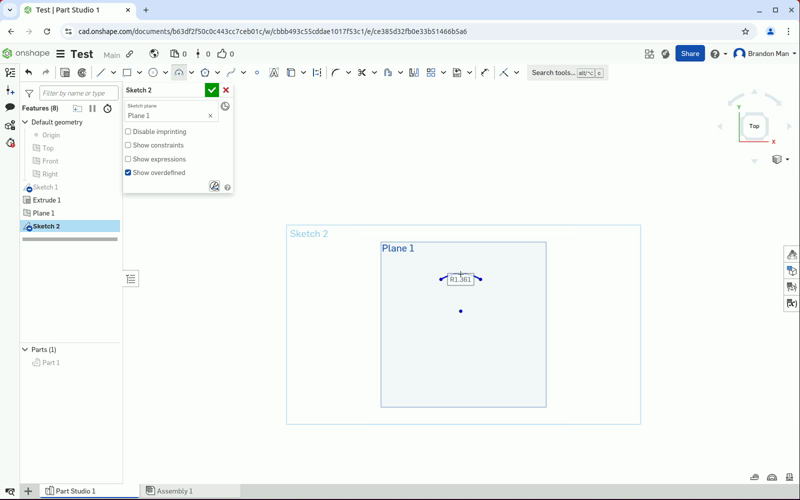
scroll(-6)
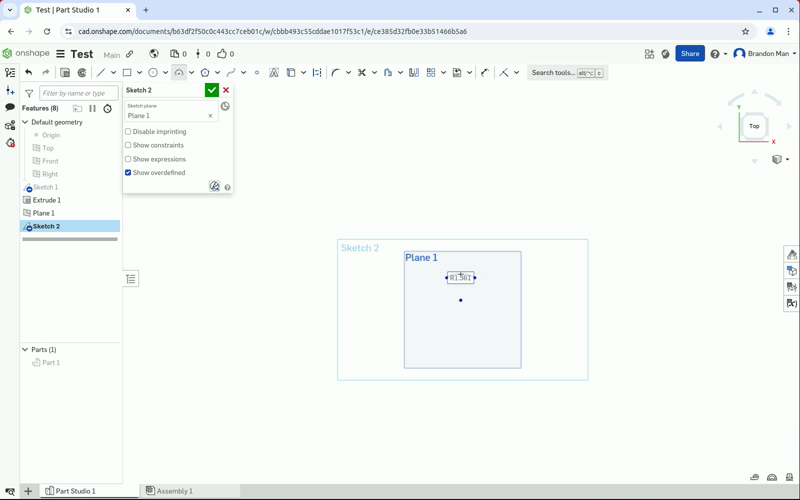
scroll(-6)
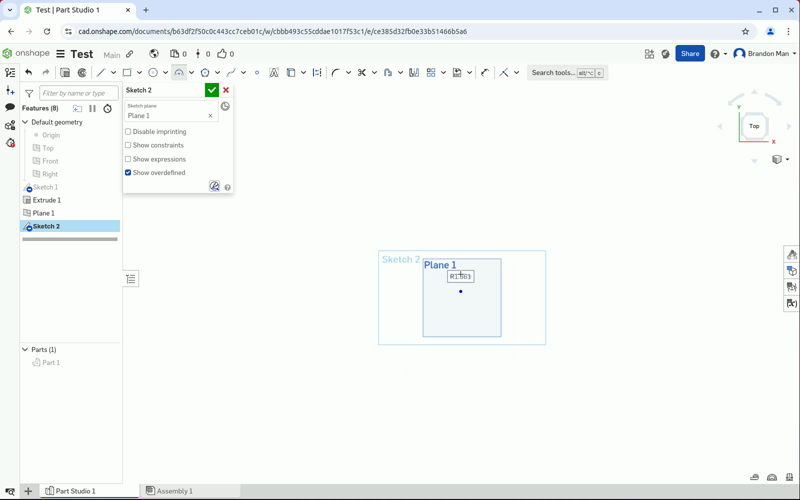
scroll(-6)
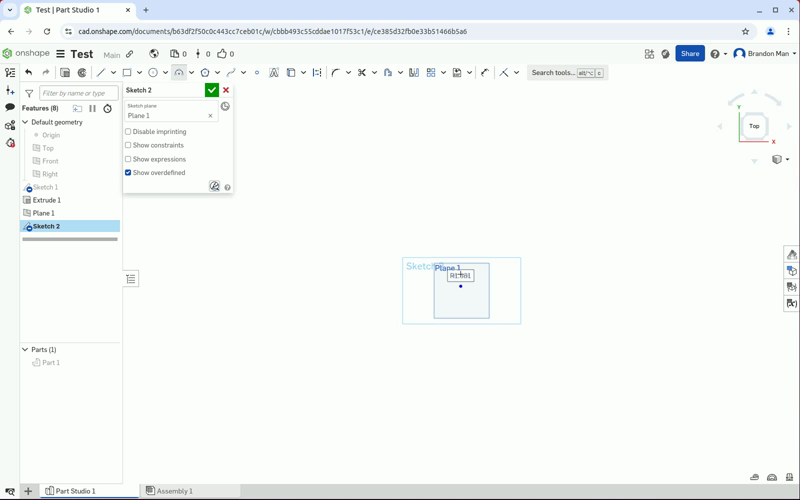
scroll(-6)
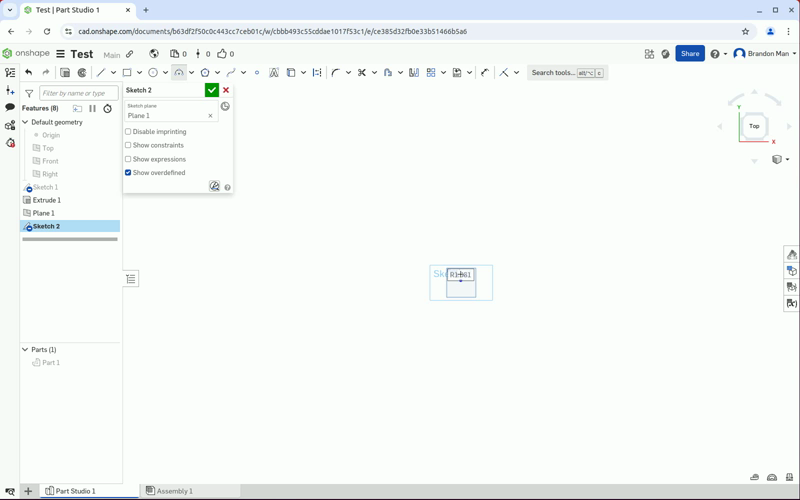
key_up(shift)
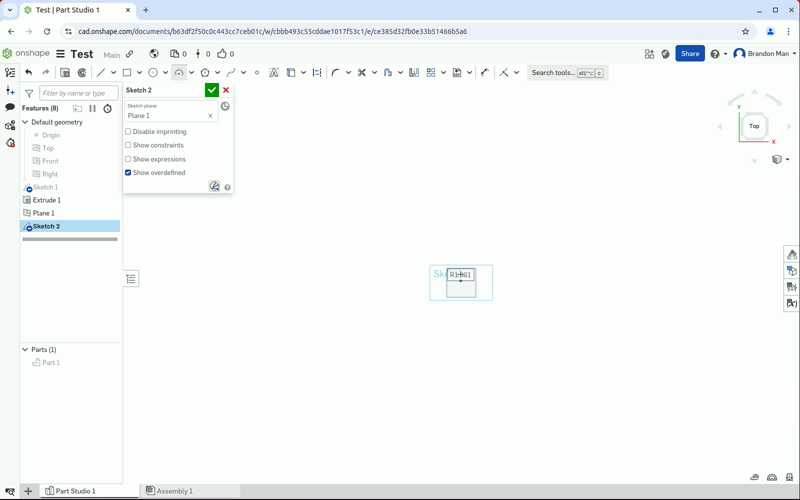
key(esc)
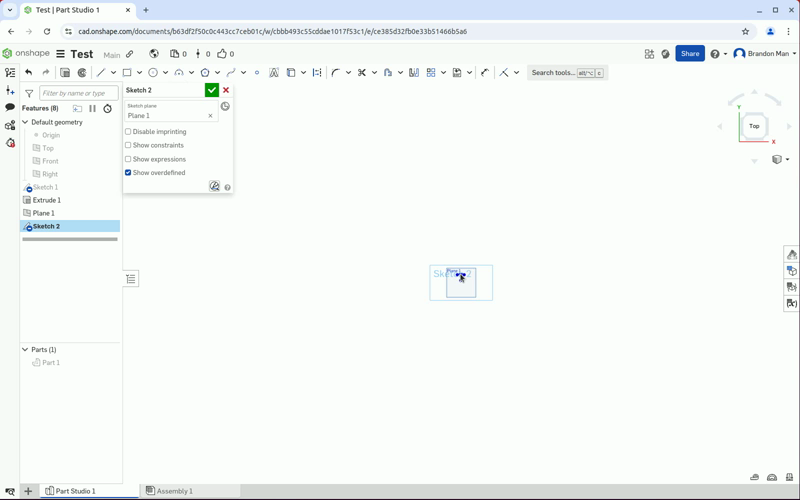
key(l)
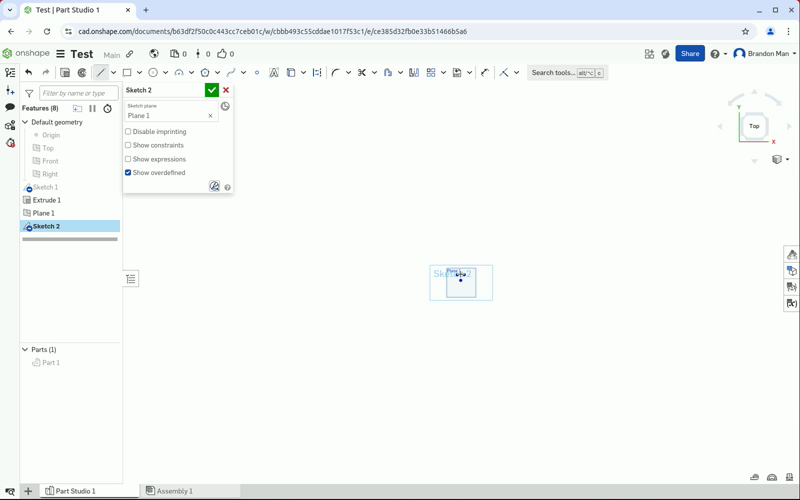
mouse_move(464, 274)
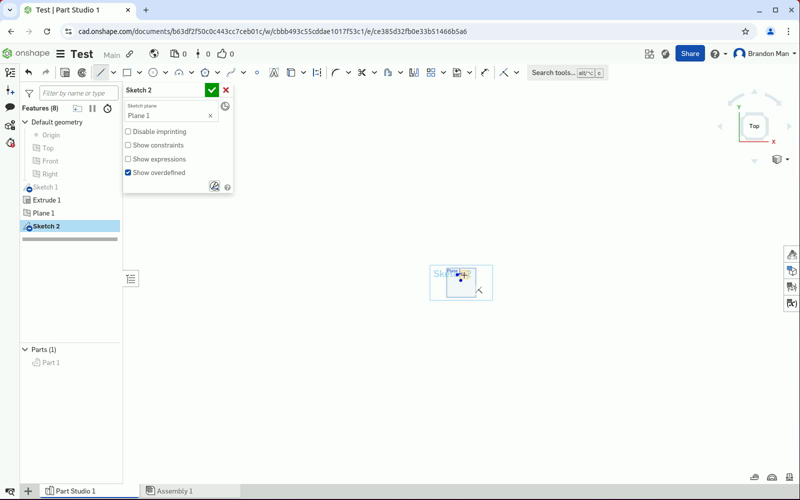
scroll(6)
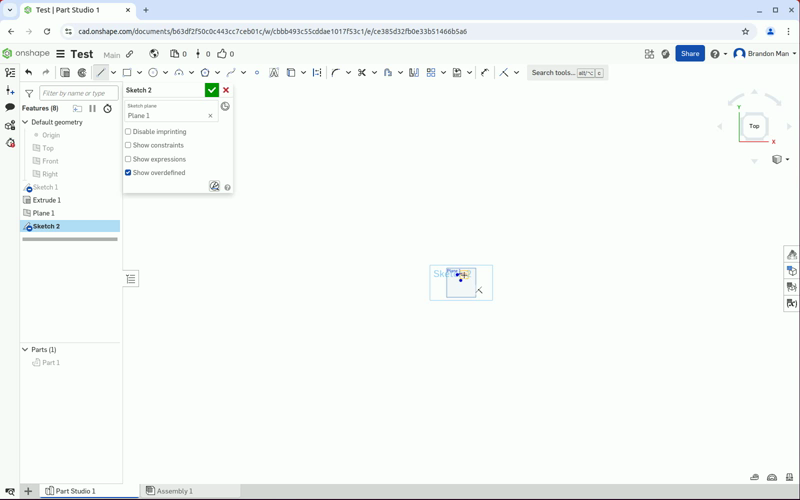
scroll(6)
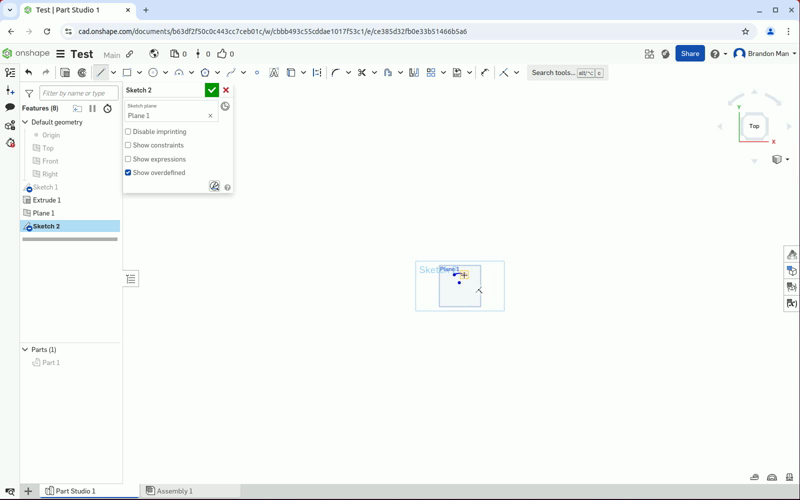
scroll(6)
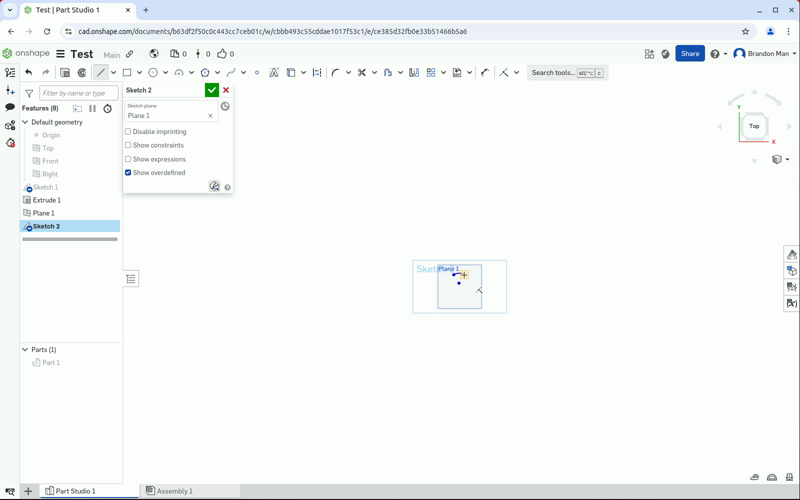
scroll(6)
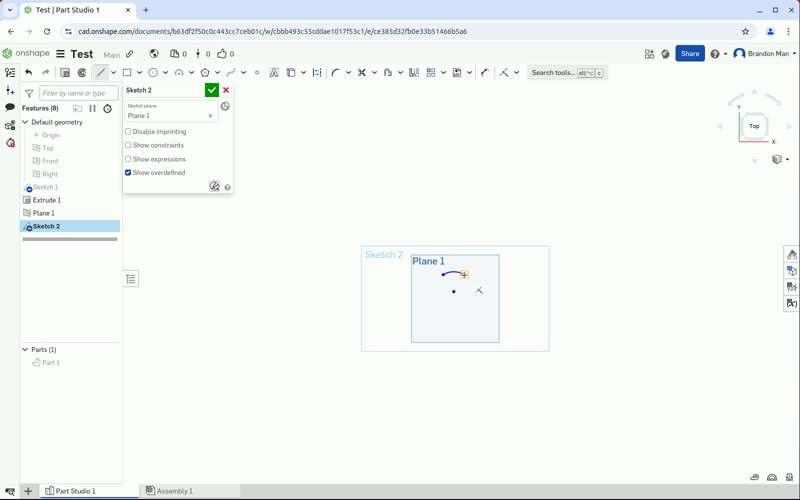
scroll(6)
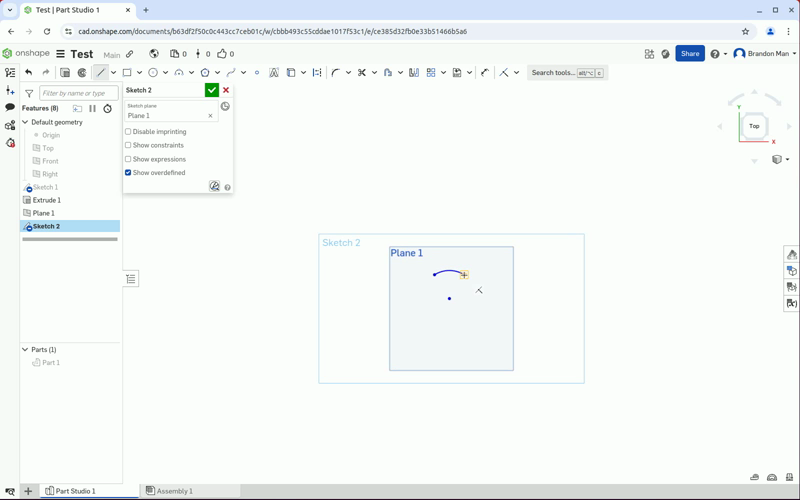
scroll(6)
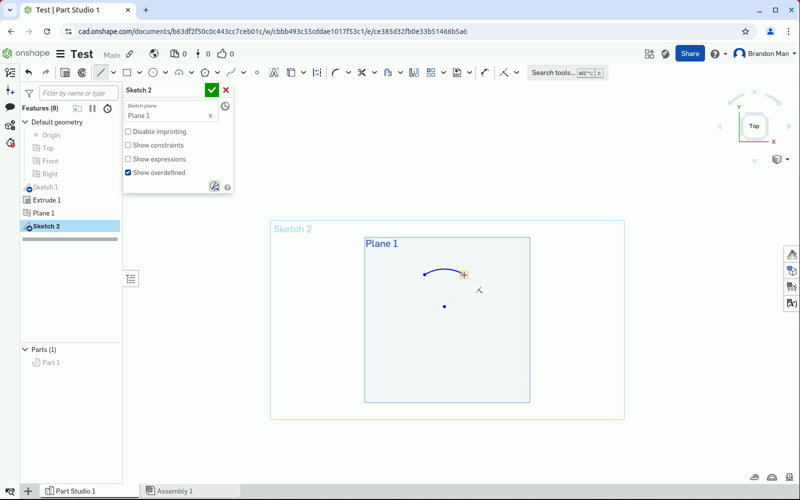
scroll(6)
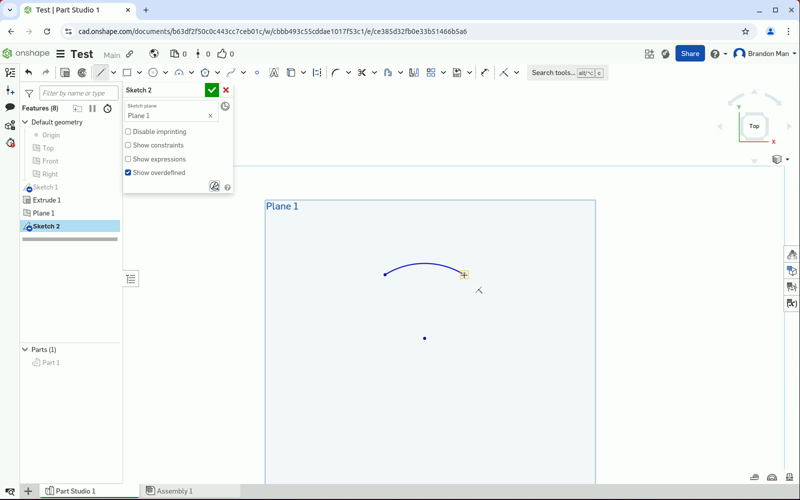
click(464, 274)
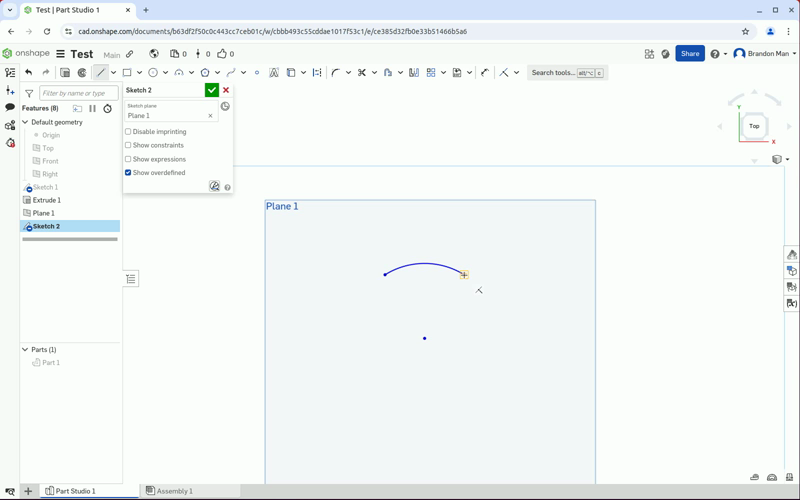
scroll(-6)
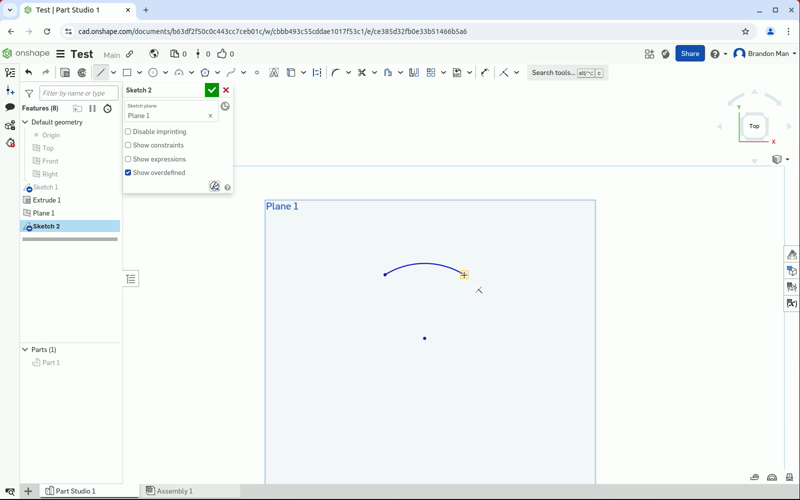
scroll(-6)
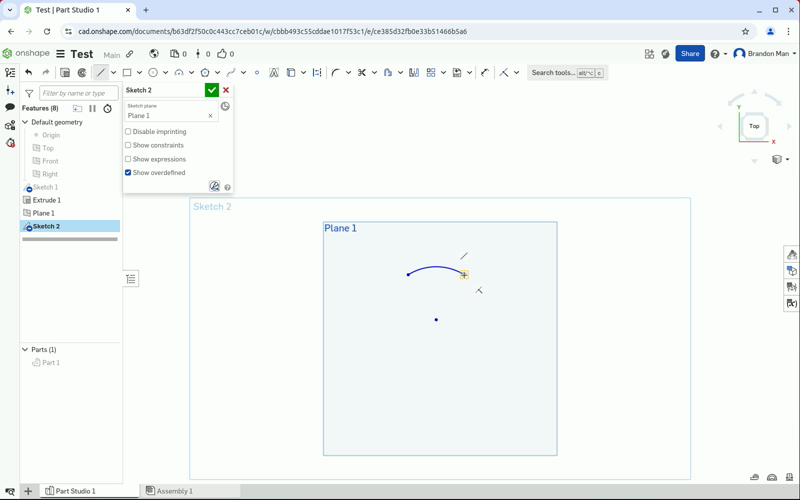
scroll(-6)
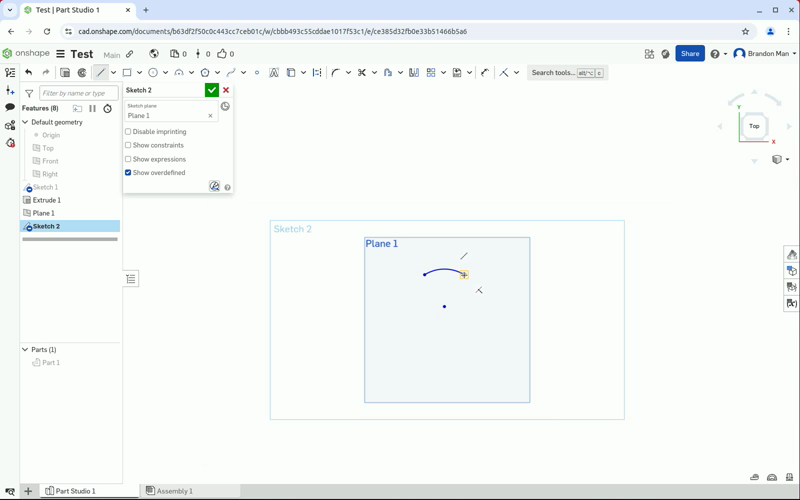
scroll(-6)
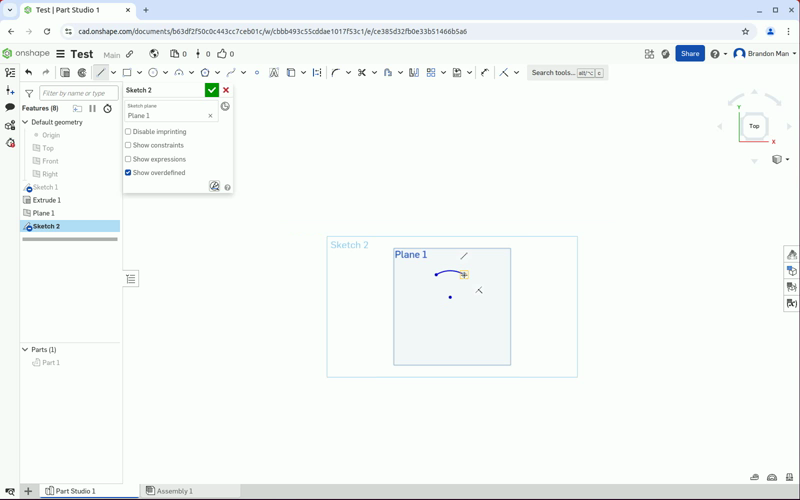
scroll(-6)
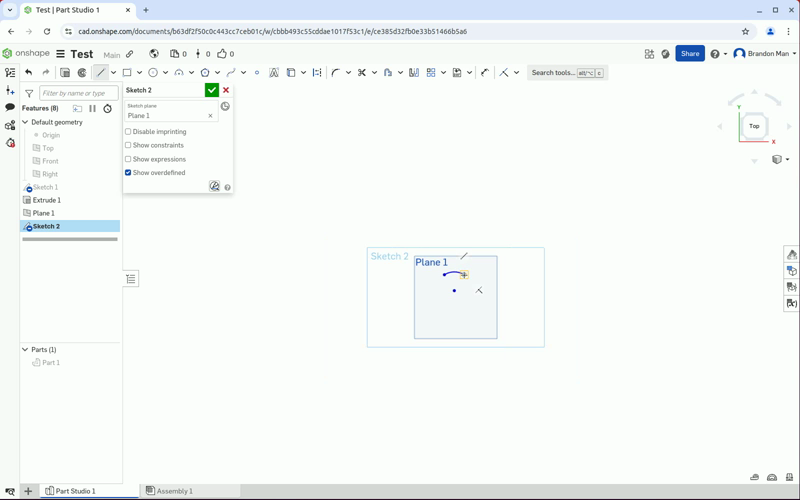
scroll(-6)
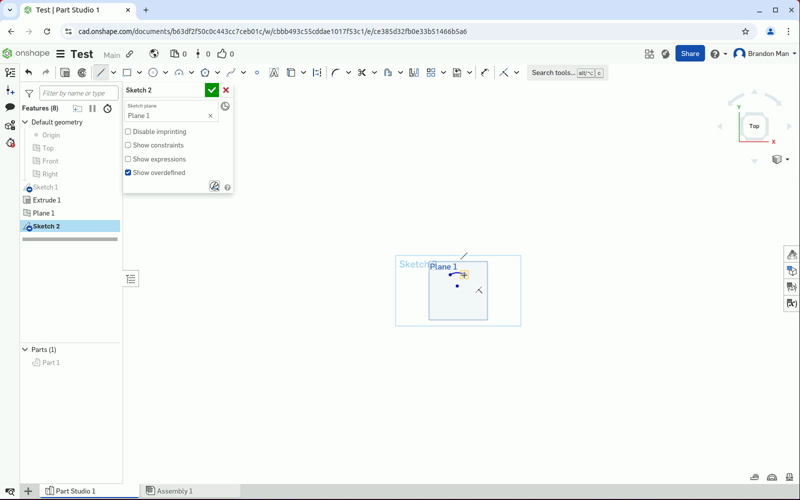
scroll(-6)
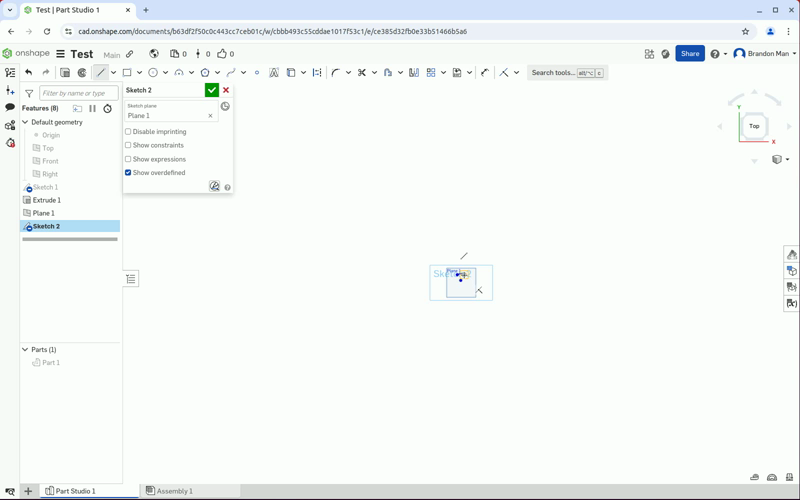
key_down(shift)
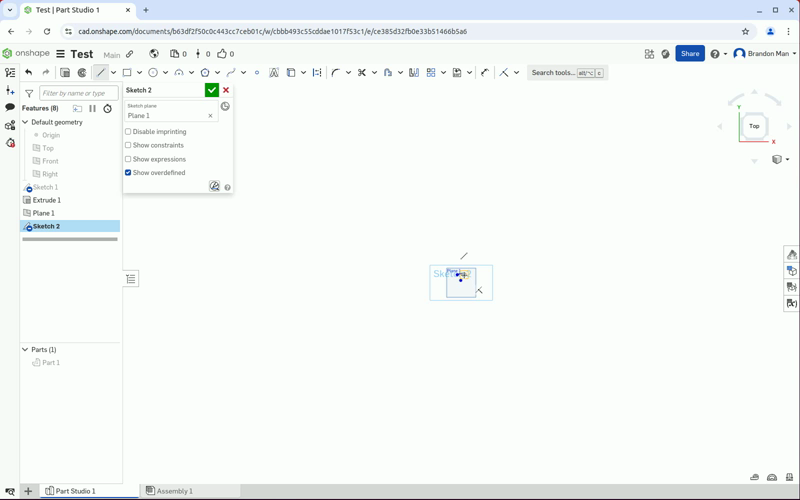
mouse_move(494, 274)
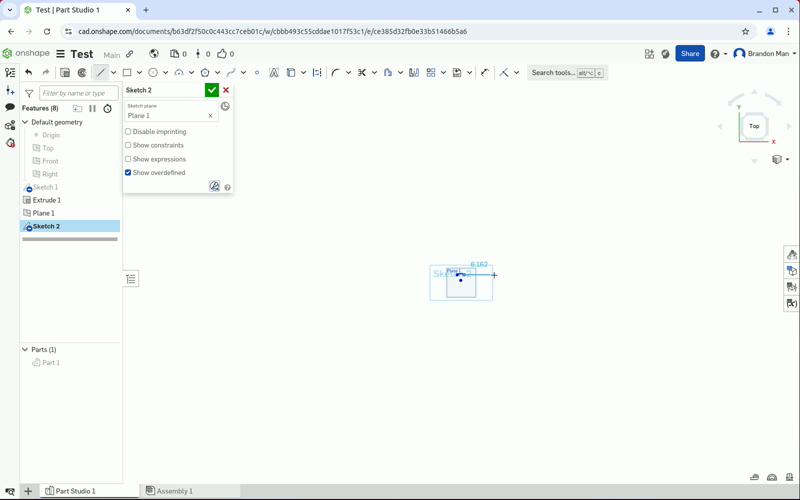
mouse_move(464, 271)
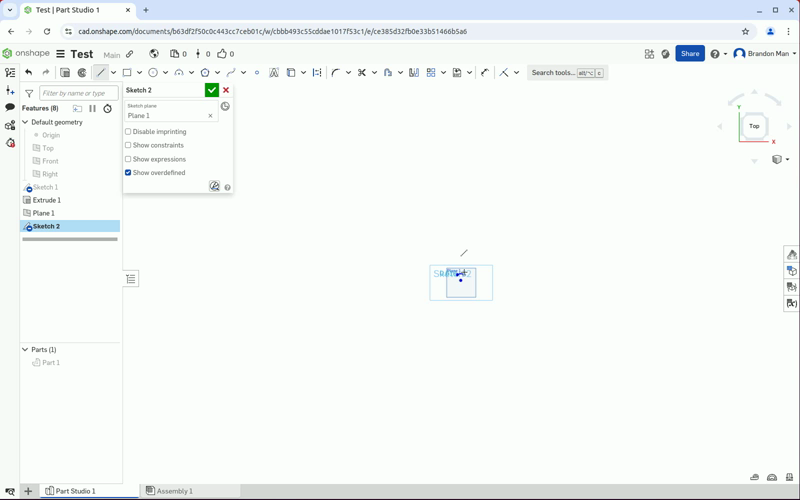
scroll(6)
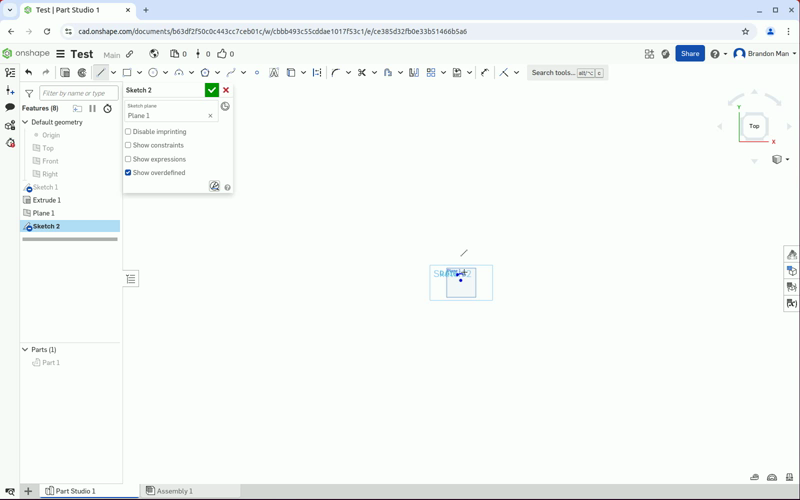
scroll(6)
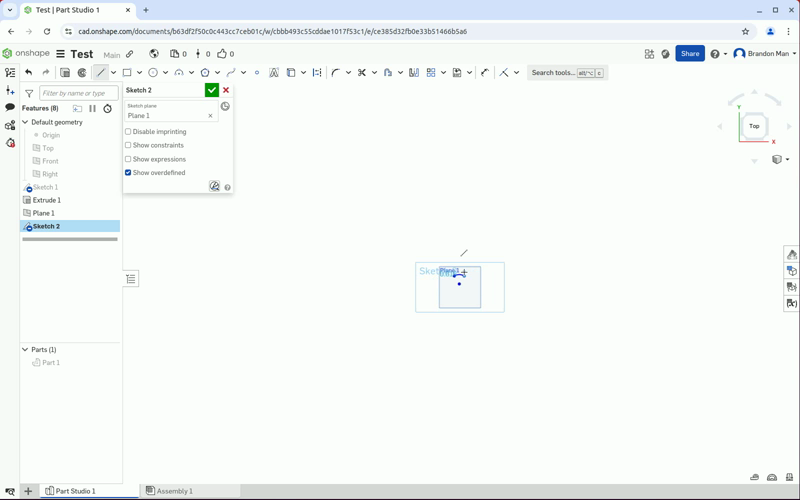
scroll(6)
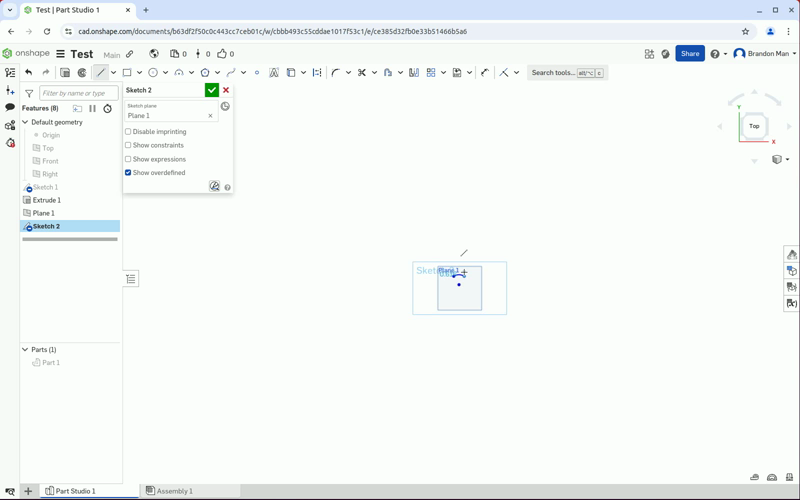
scroll(6)
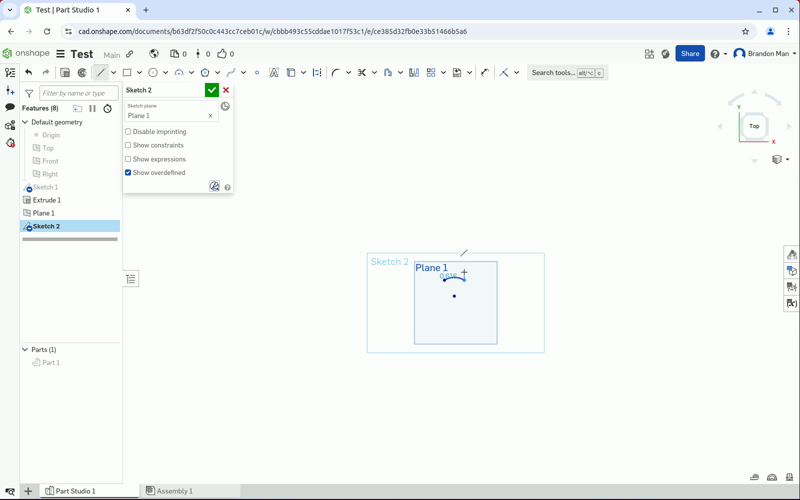
scroll(6)
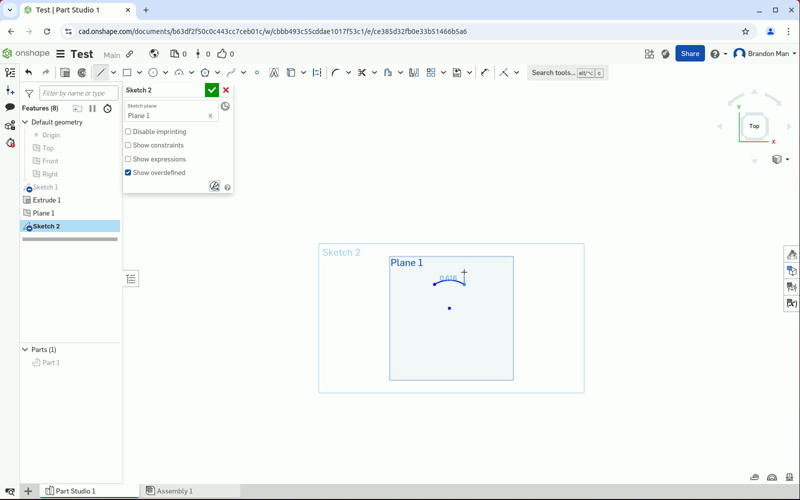
scroll(6)
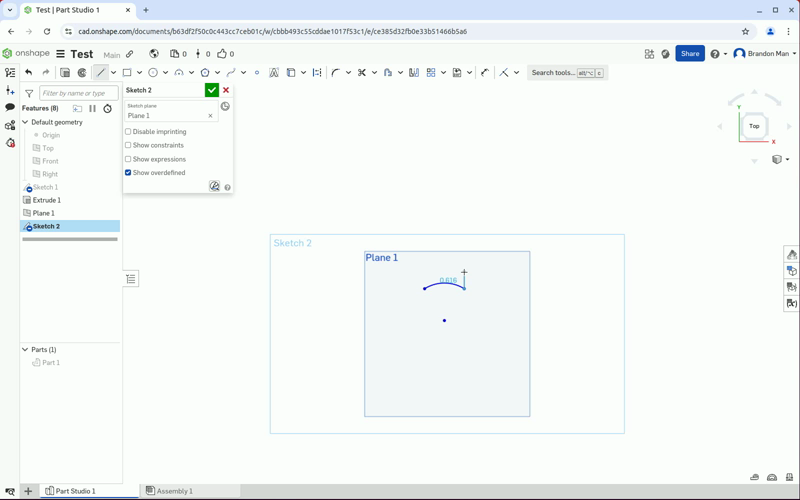
scroll(6)
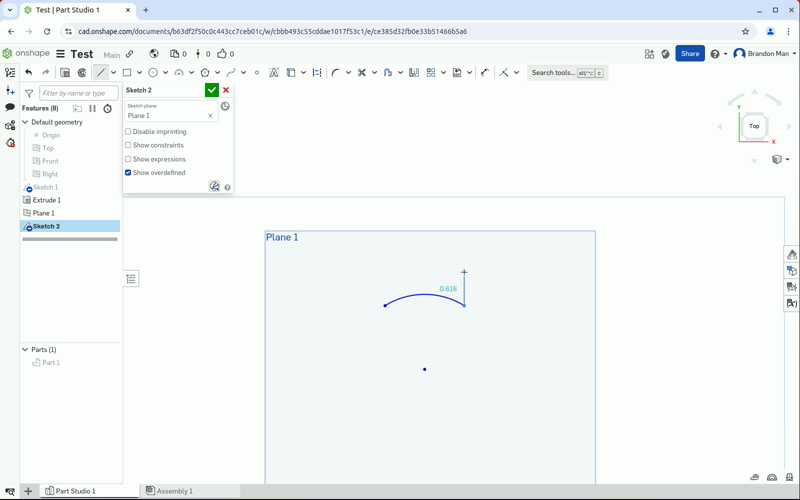
click(464, 271)
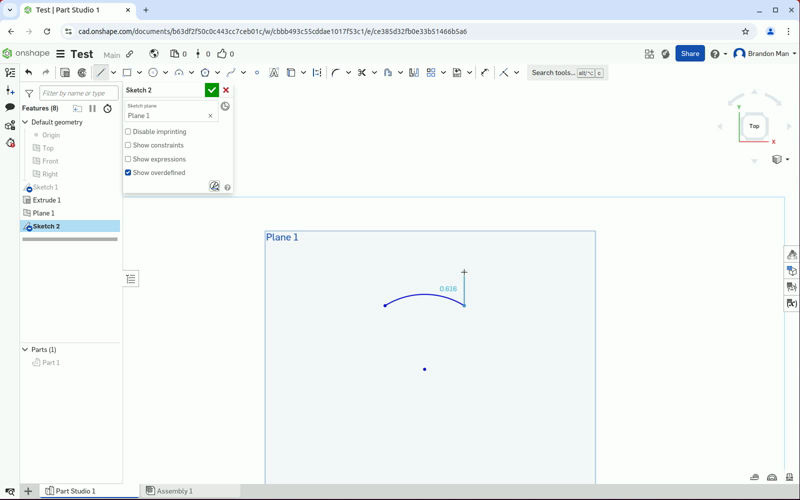
scroll(-6)
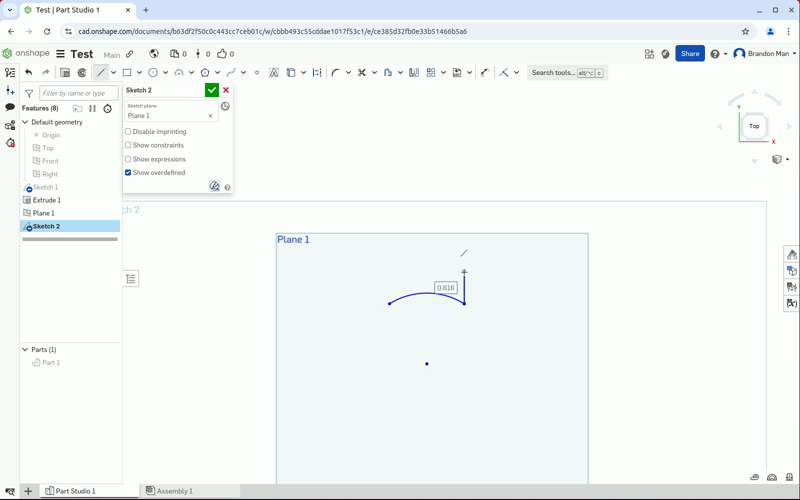
scroll(-6)
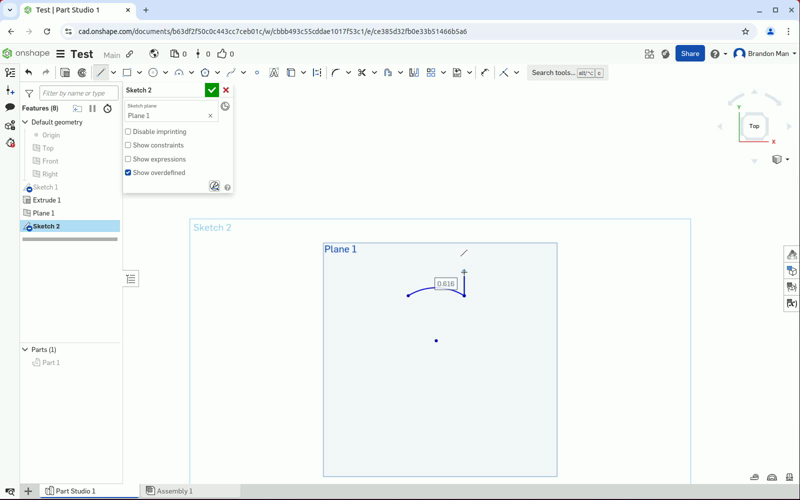
scroll(-6)
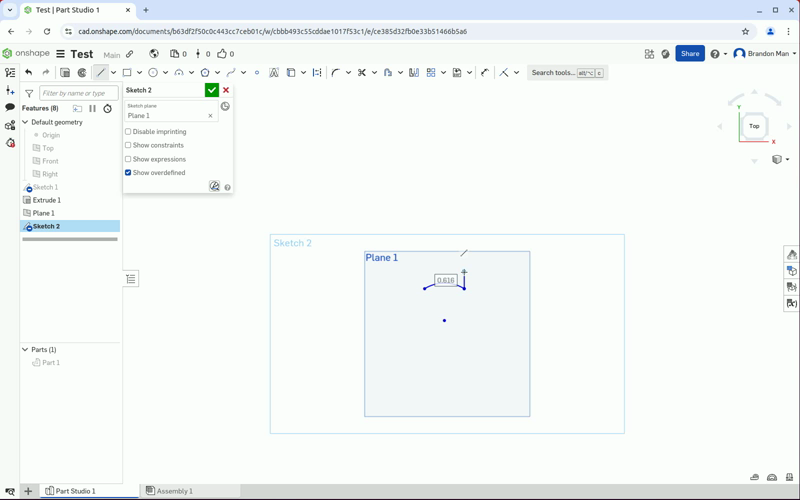
scroll(-6)
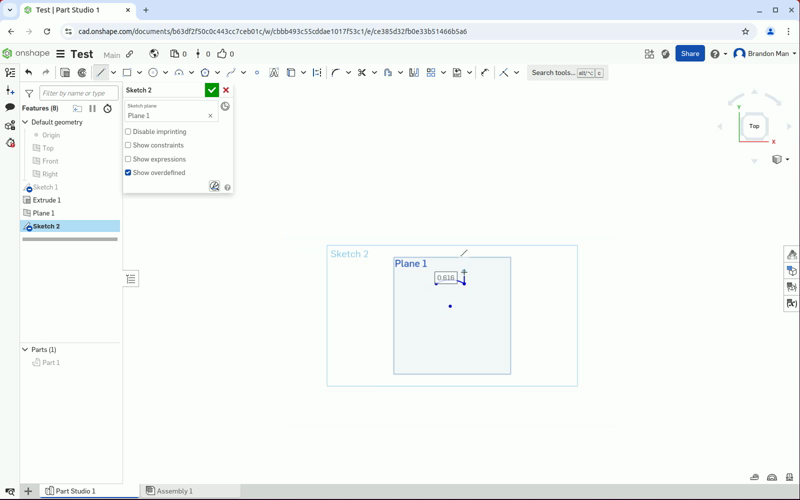
scroll(-6)
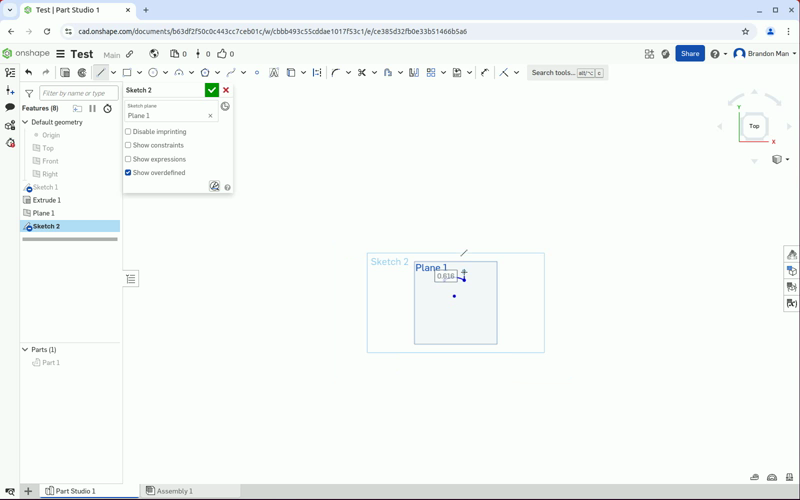
scroll(-6)
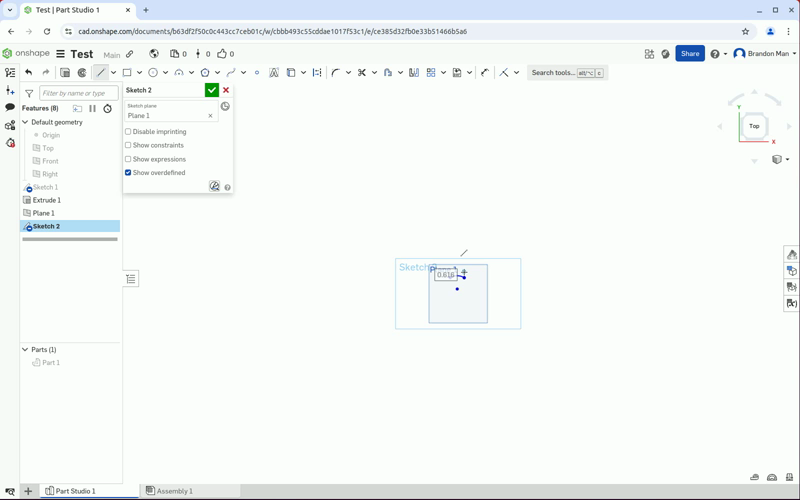
scroll(-6)
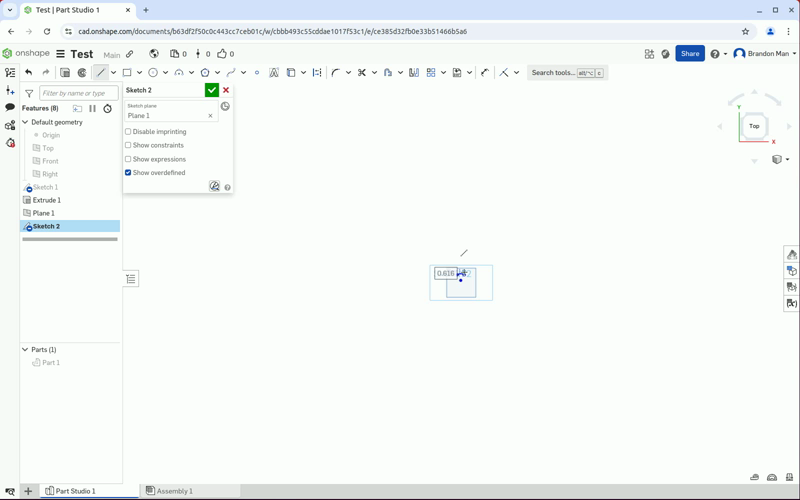
key_up(shift)
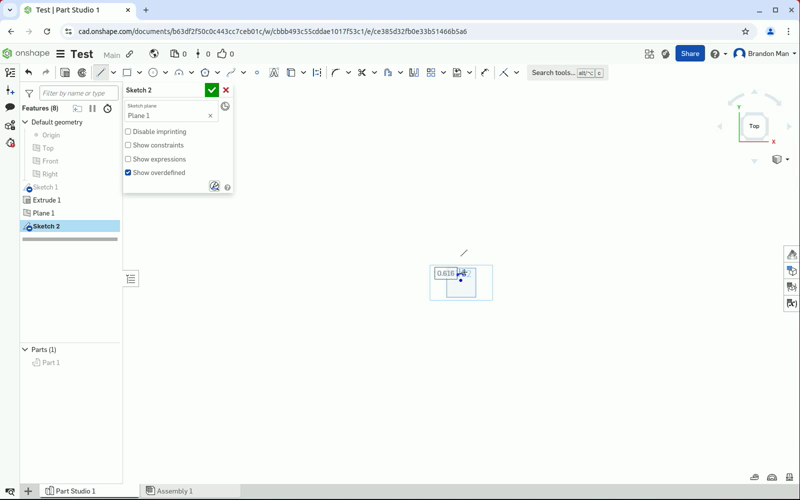
key_down(shift)
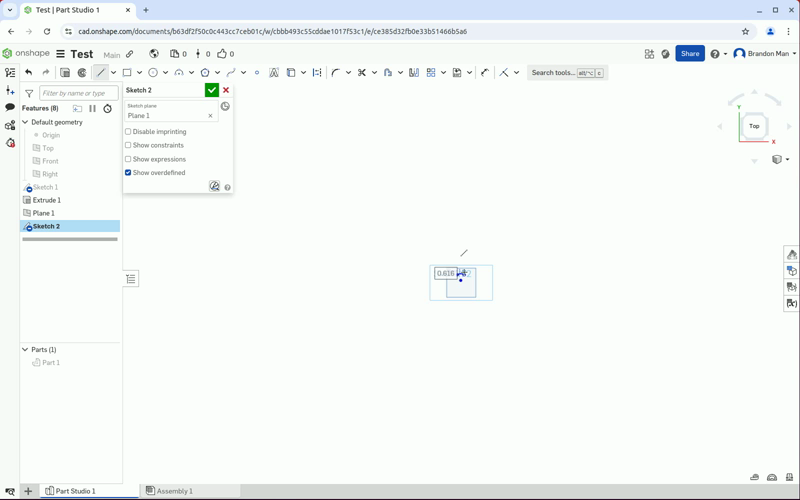
mouse_move(494, 271)
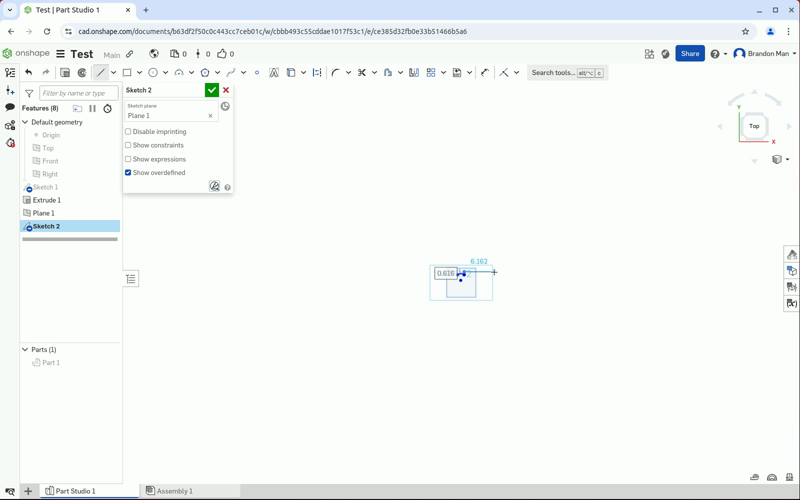
mouse_move(457, 271)
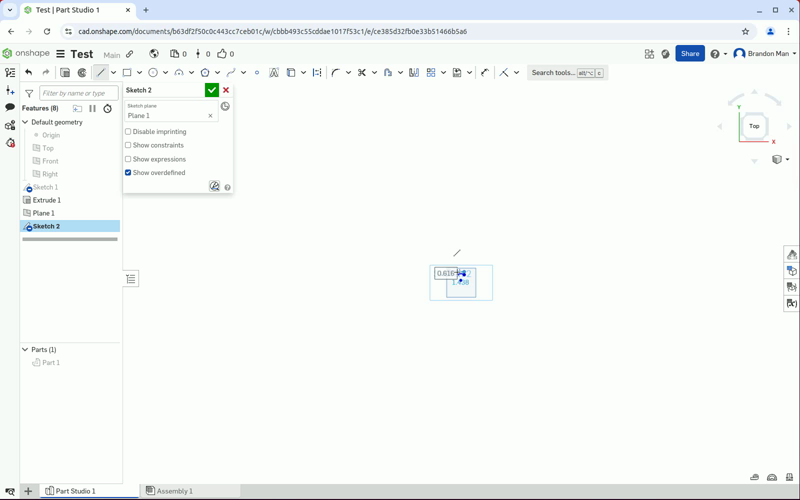
scroll(6)
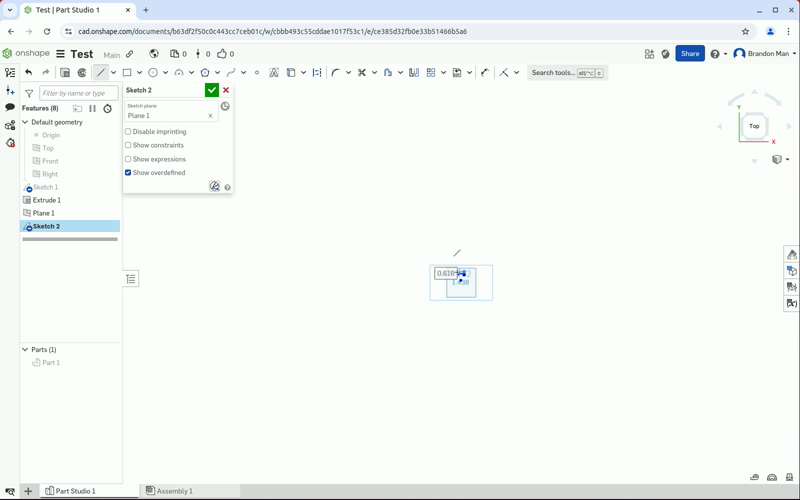
scroll(6)
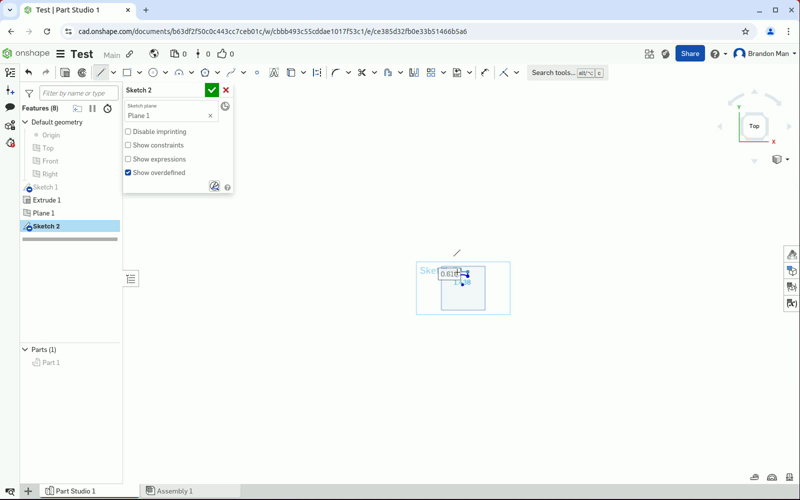
scroll(6)
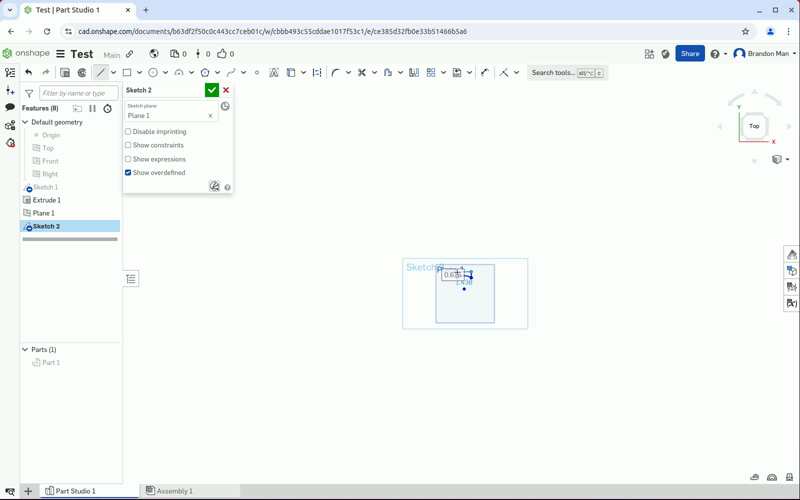
scroll(6)
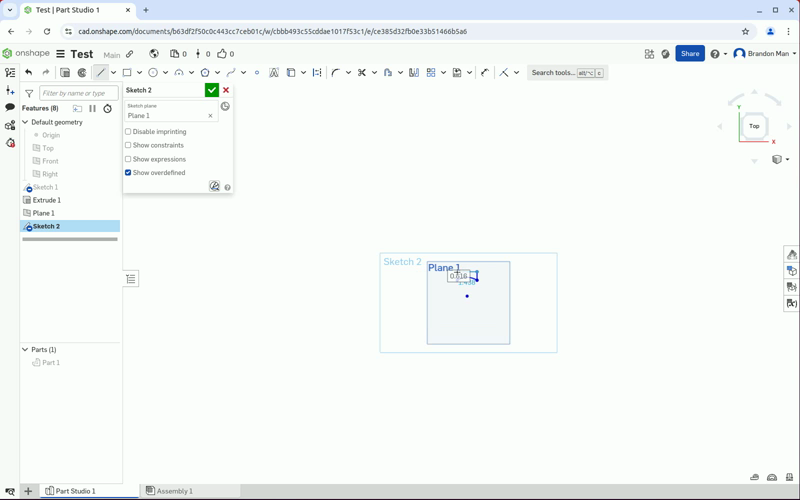
scroll(6)
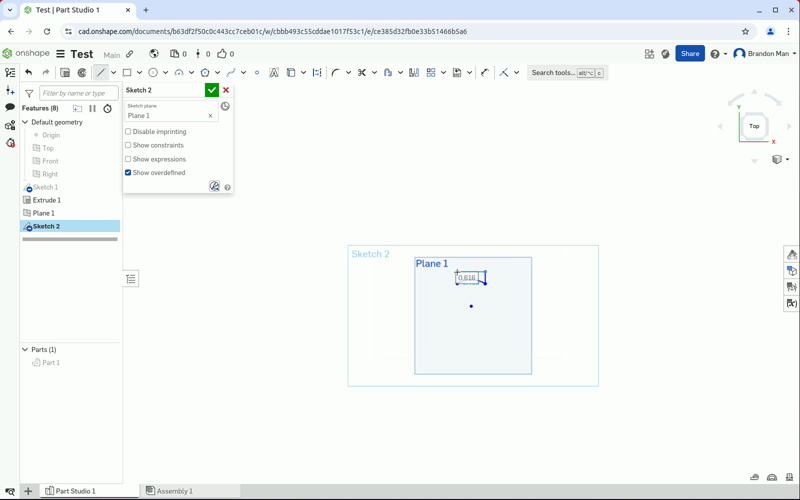
scroll(6)
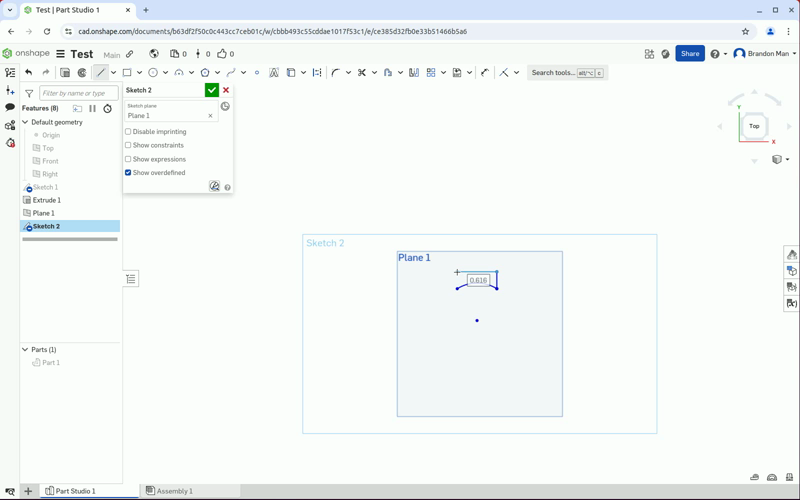
scroll(6)
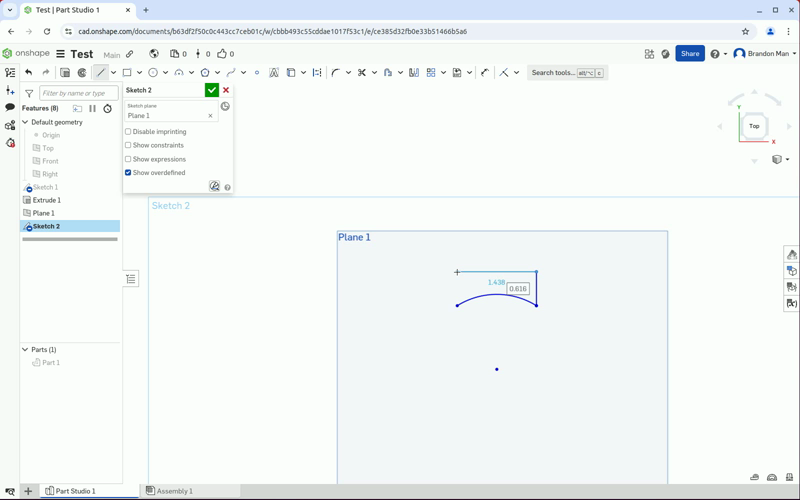
click(457, 271)
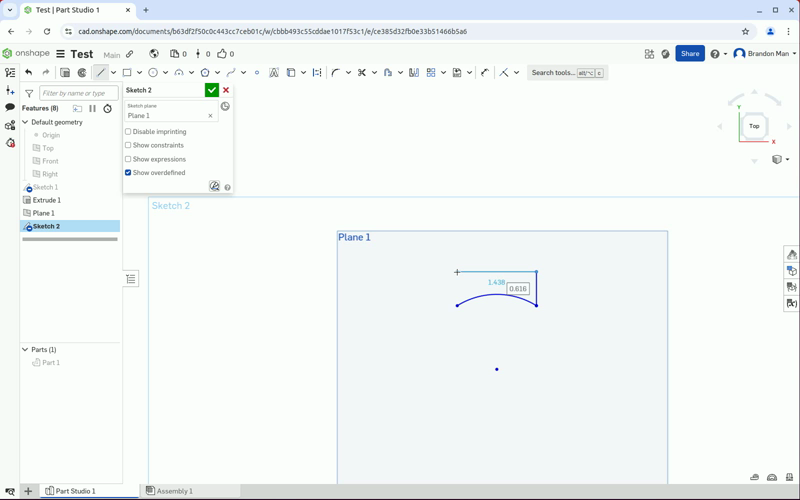
scroll(-6)
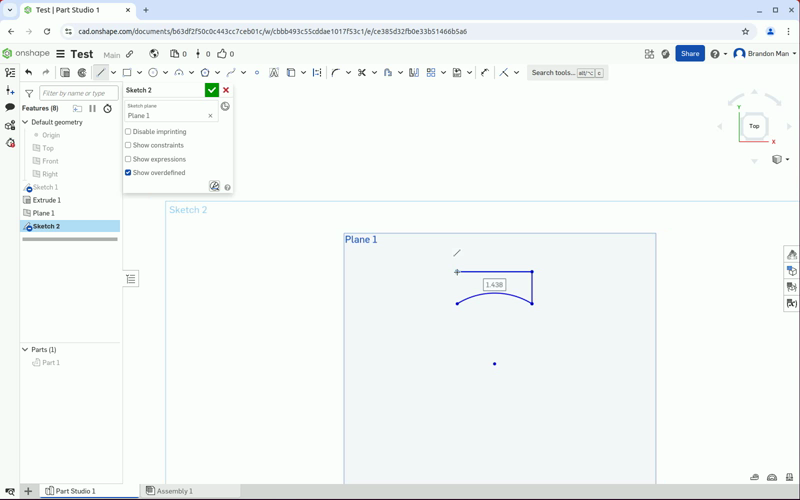
scroll(-6)
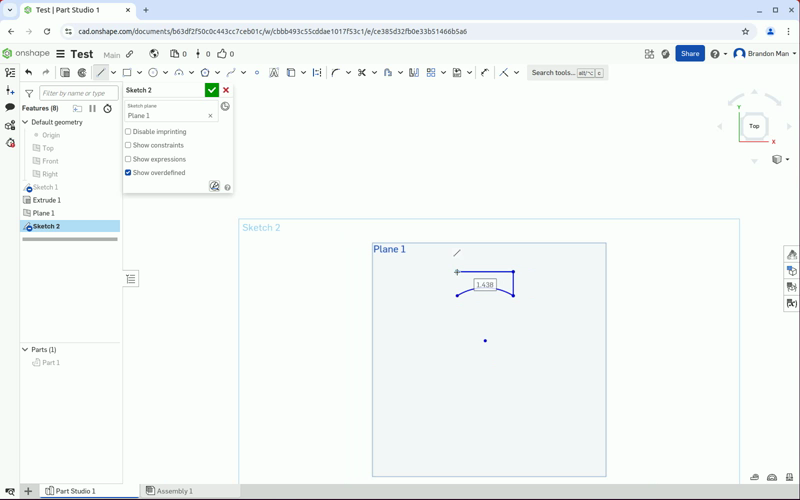
scroll(-6)
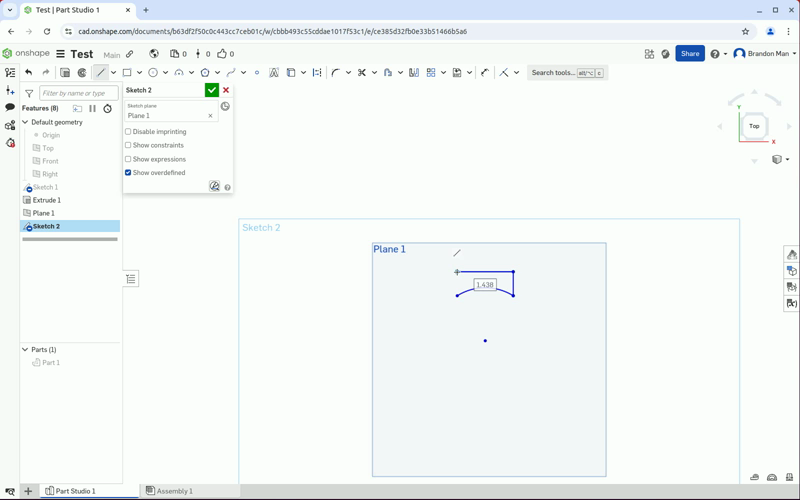
scroll(-6)
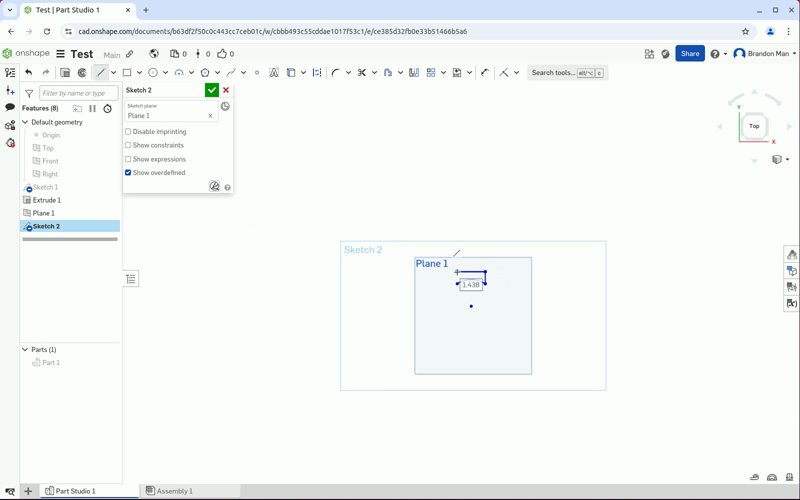
scroll(-6)
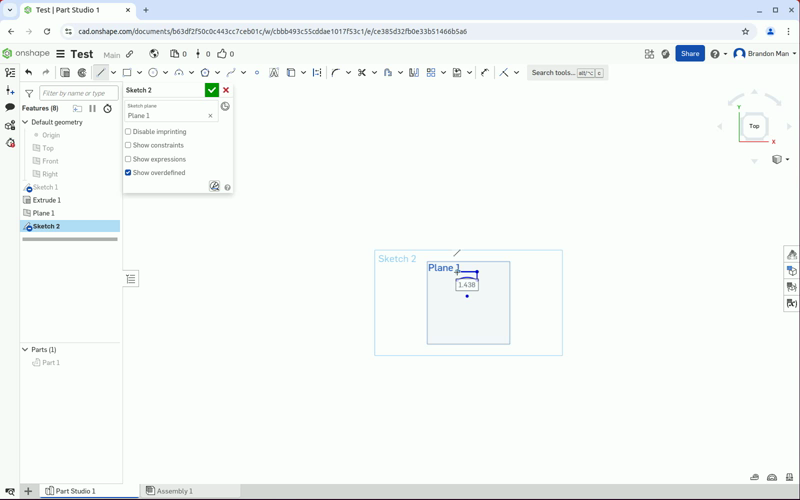
scroll(-6)
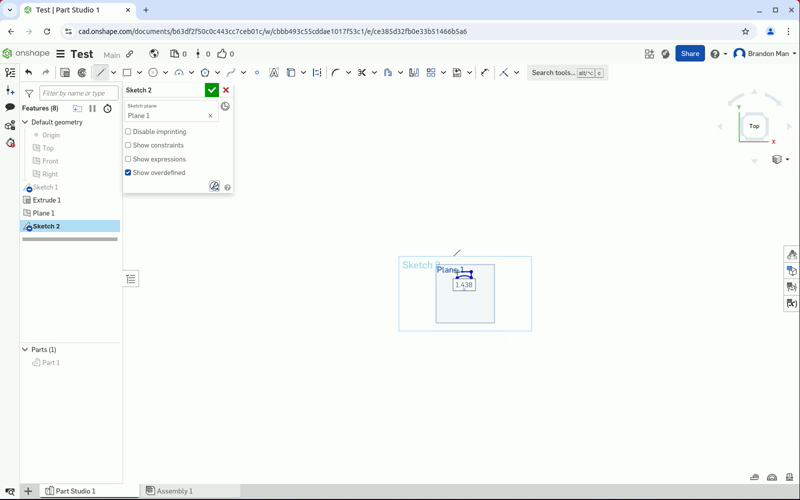
scroll(-6)
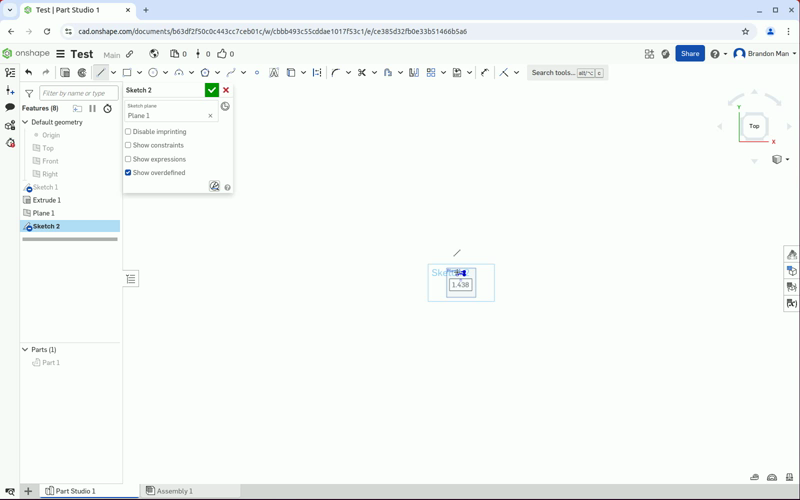
key_up(shift)
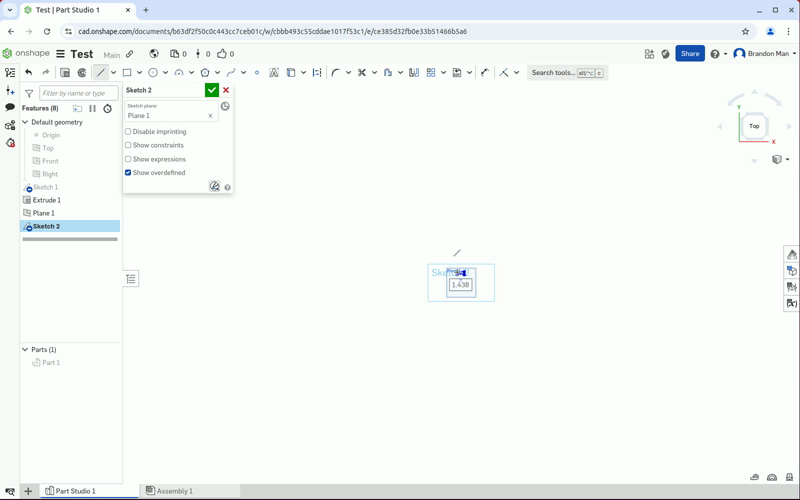
mouse_move(487, 271)
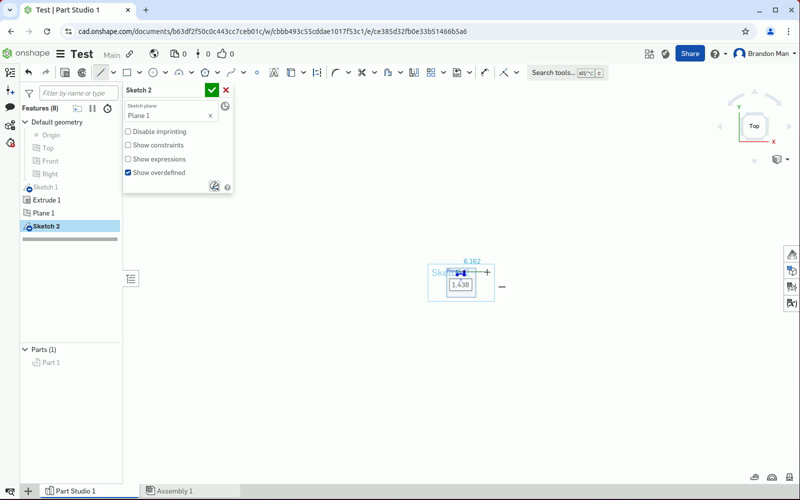
key_down(shift)
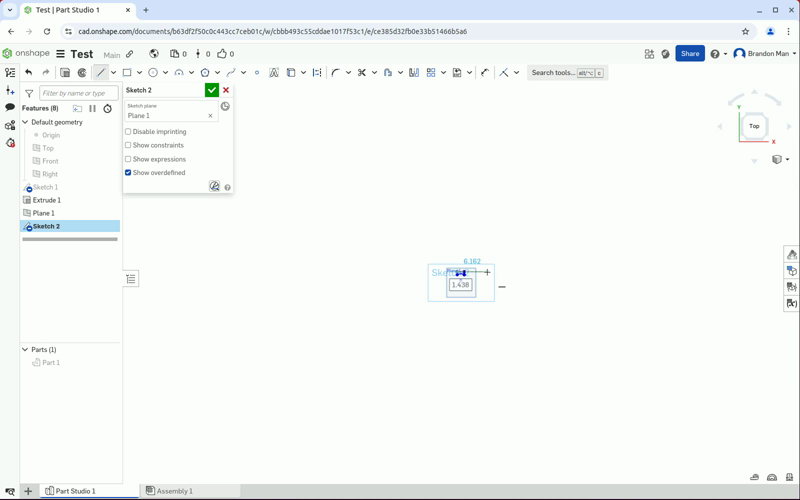
mouse_move(457, 274)
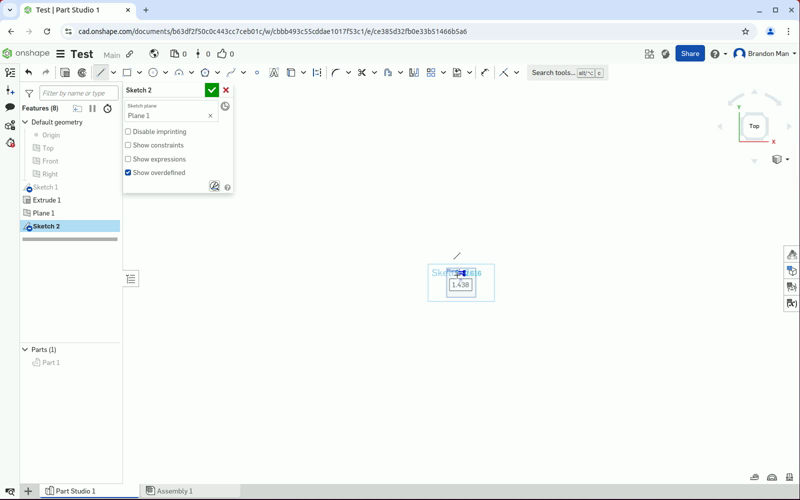
scroll(6)
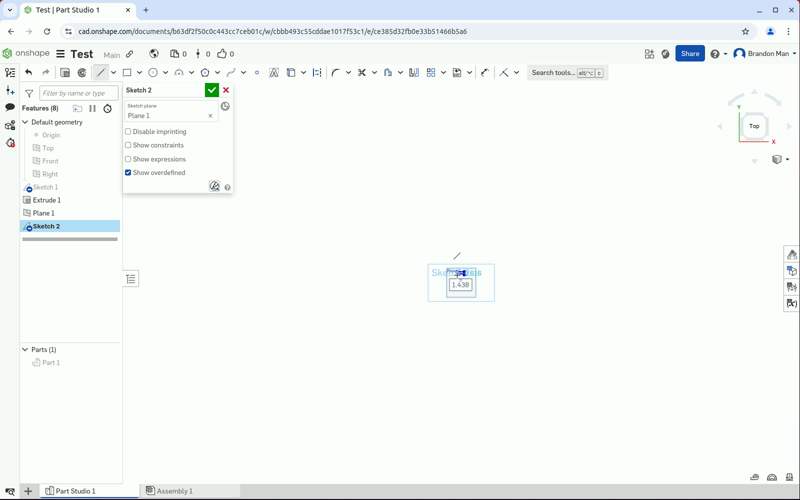
scroll(6)
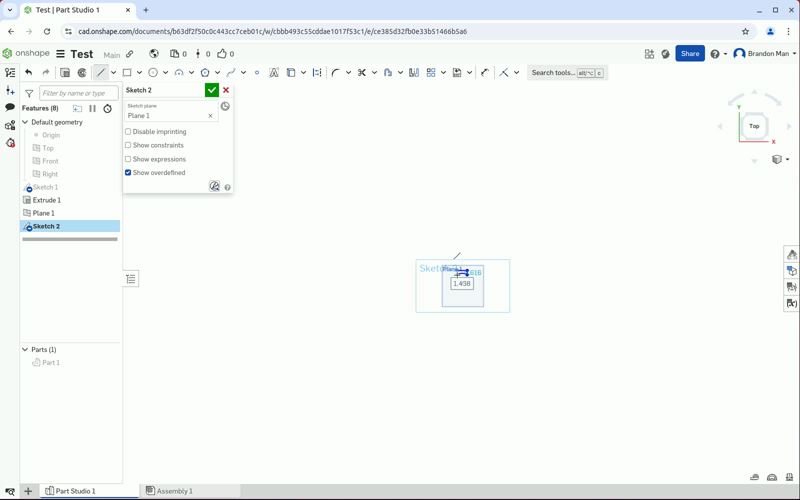
scroll(6)
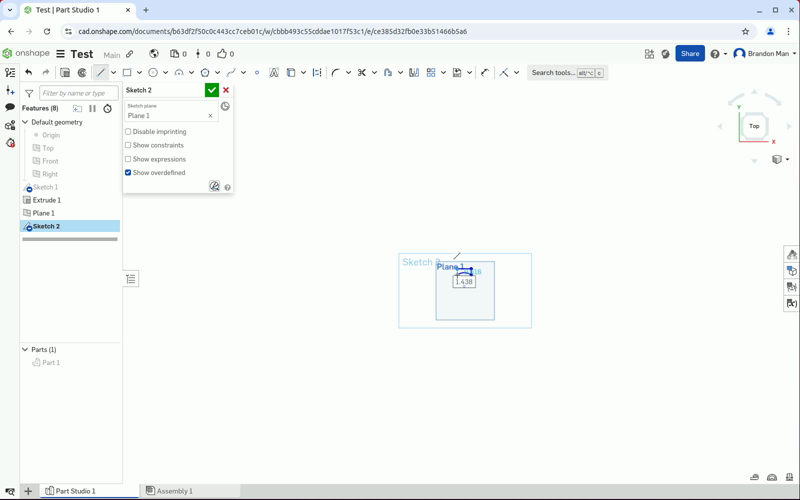
scroll(6)
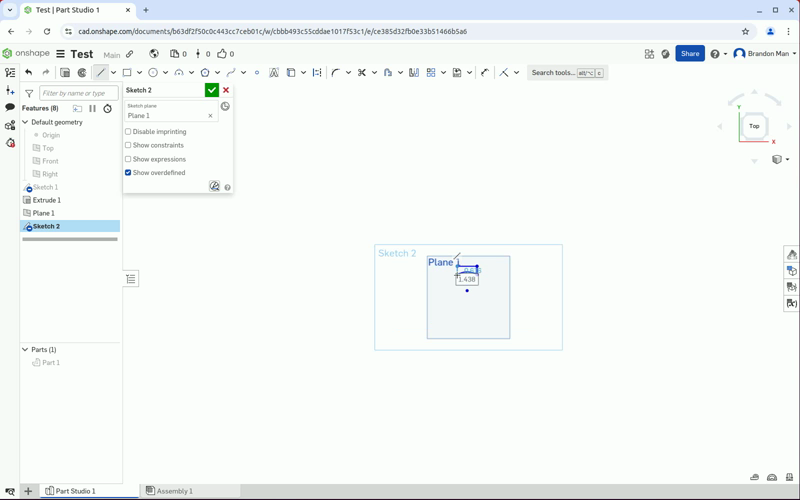
scroll(6)
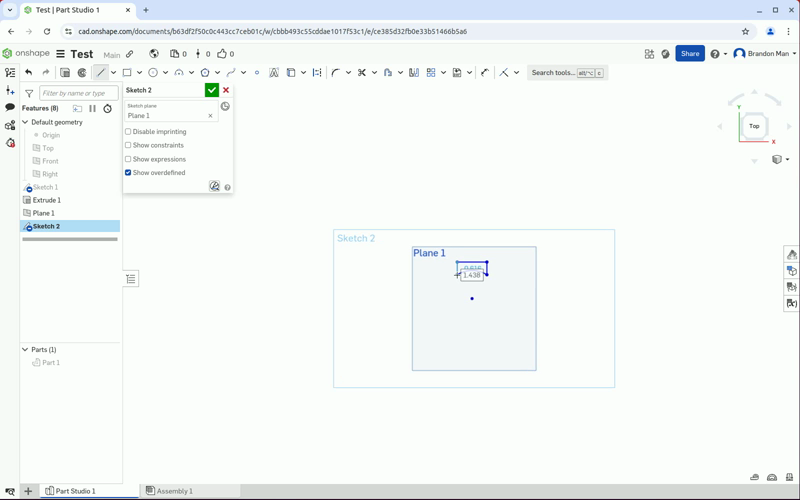
scroll(6)
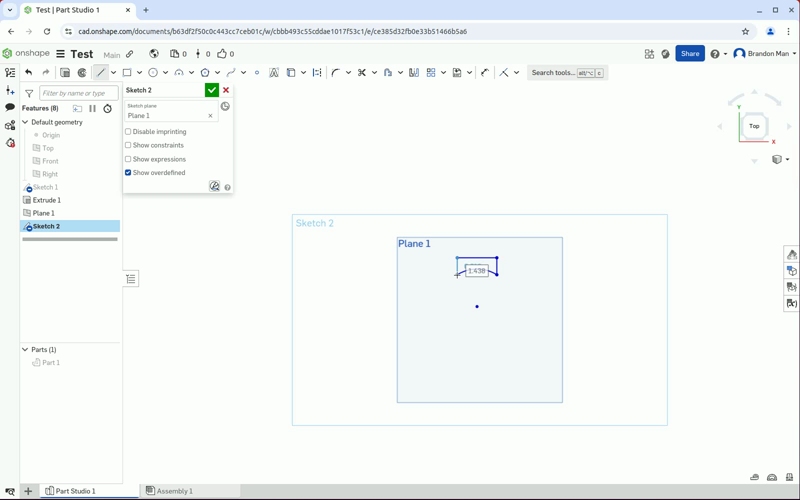
scroll(6)
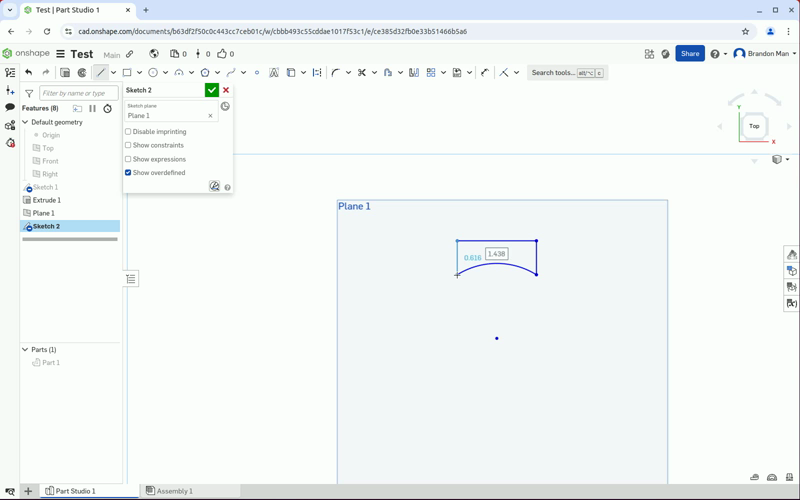
key_up(shift)
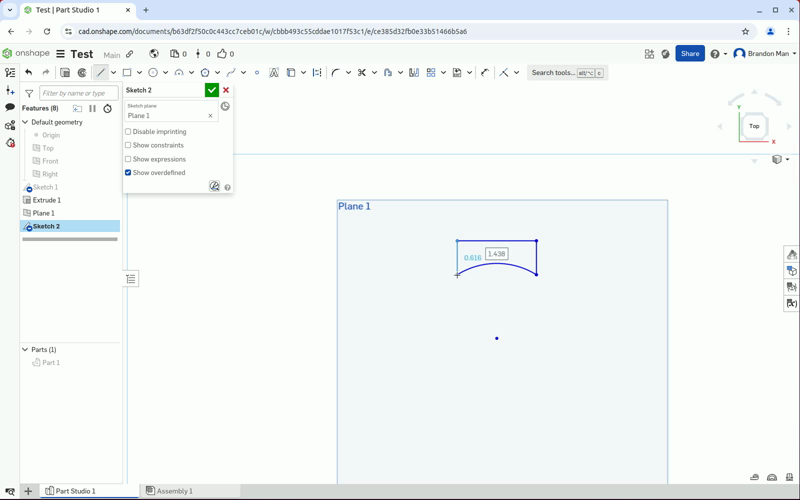
click(457, 274)
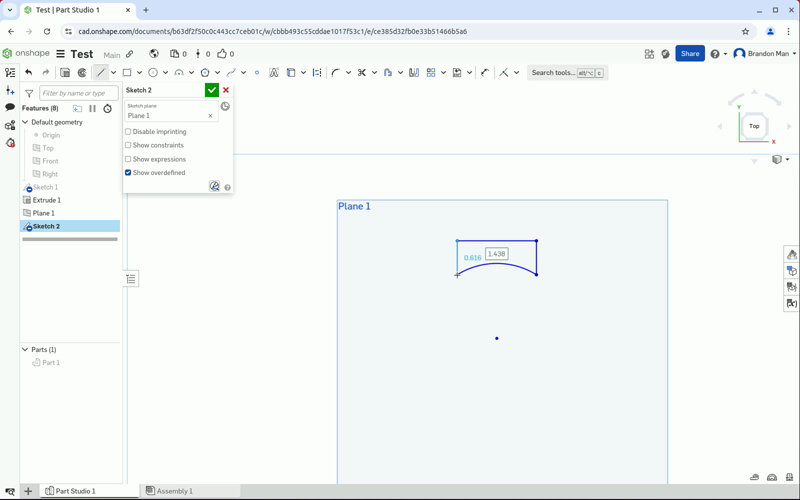
scroll(-6)
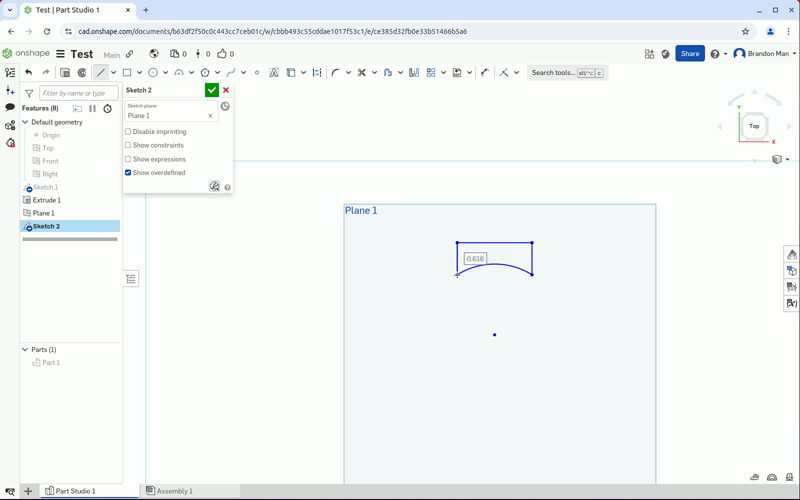
scroll(-6)
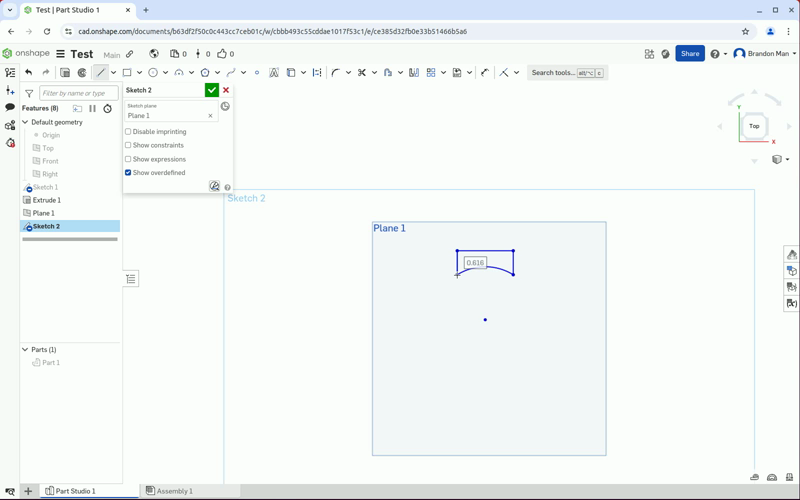
scroll(-6)
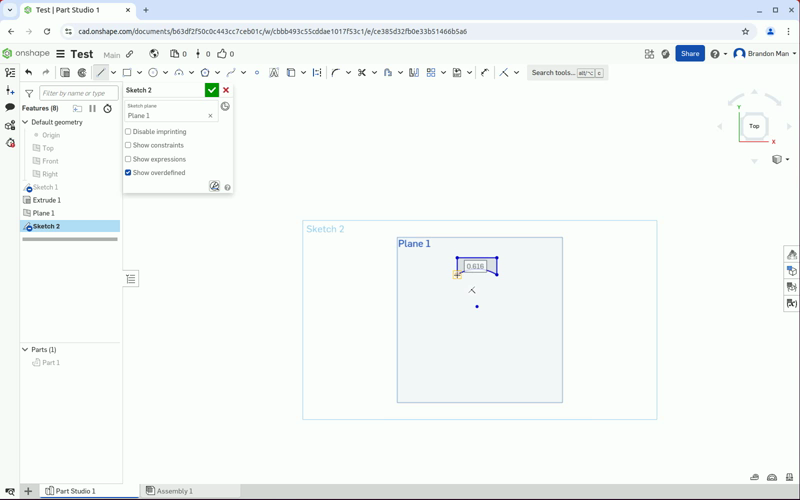
scroll(-6)
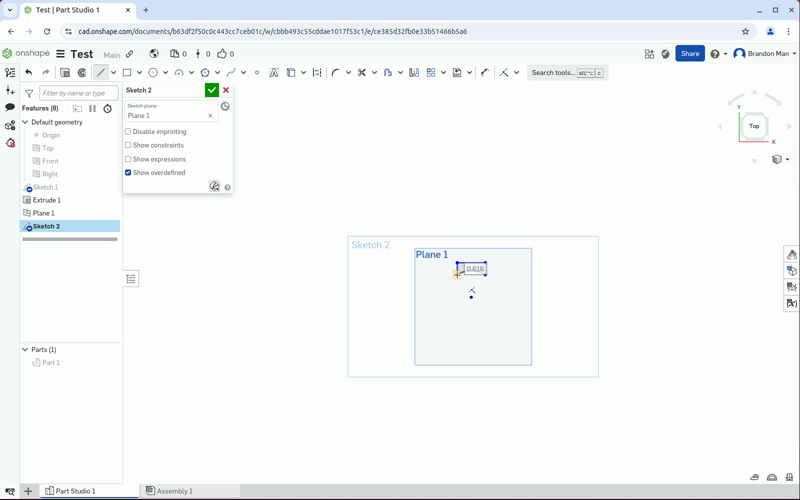
scroll(-6)
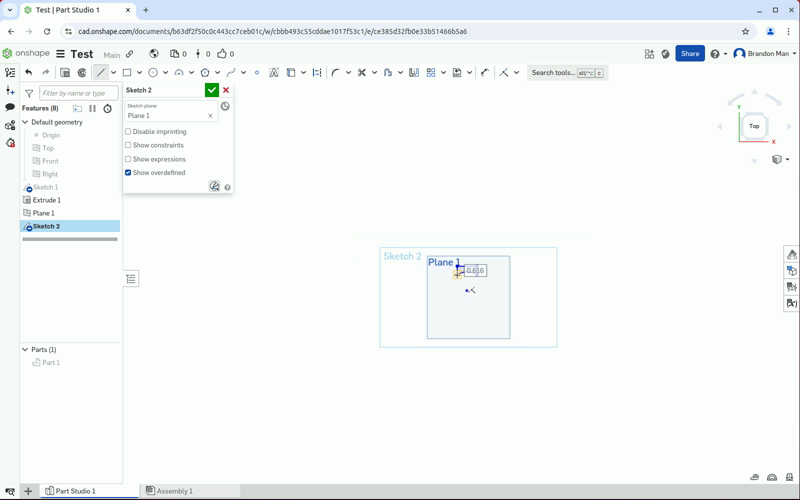
scroll(-6)
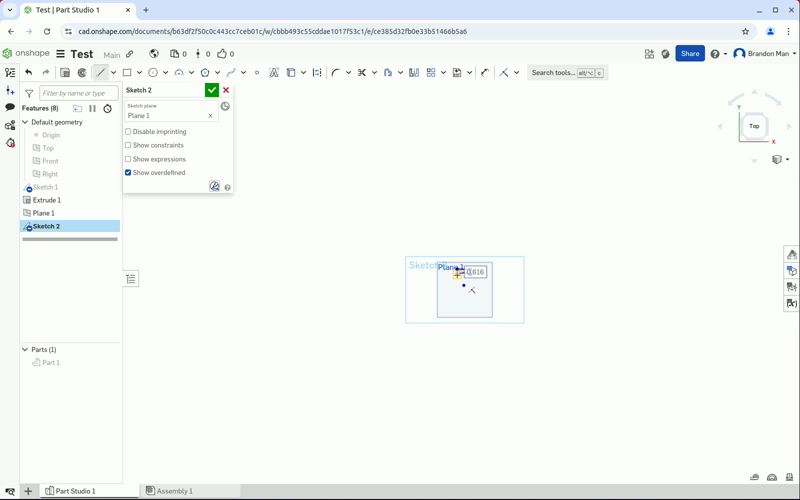
scroll(-6)
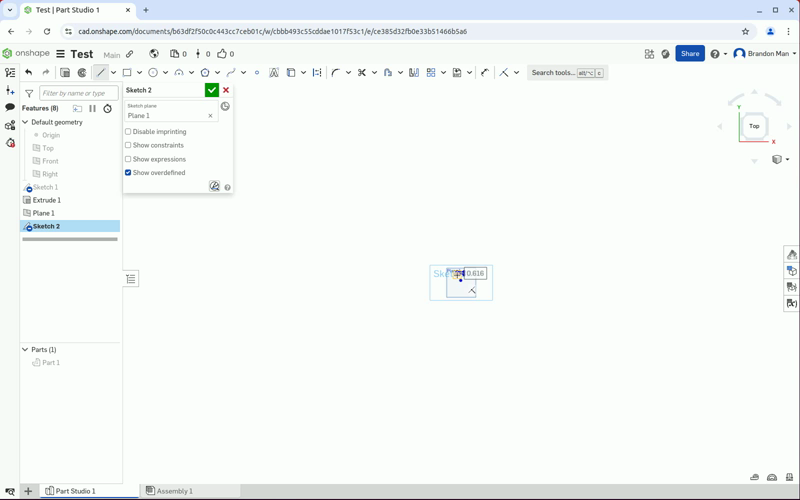
key(esc)
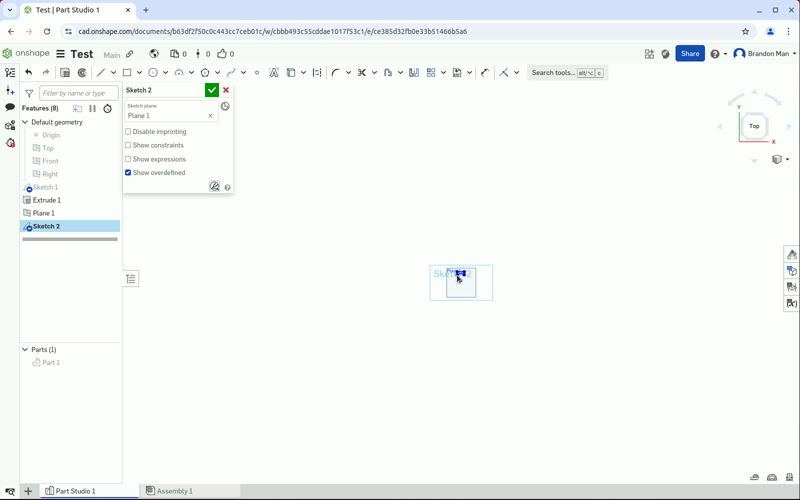
mouse_move(457, 272)
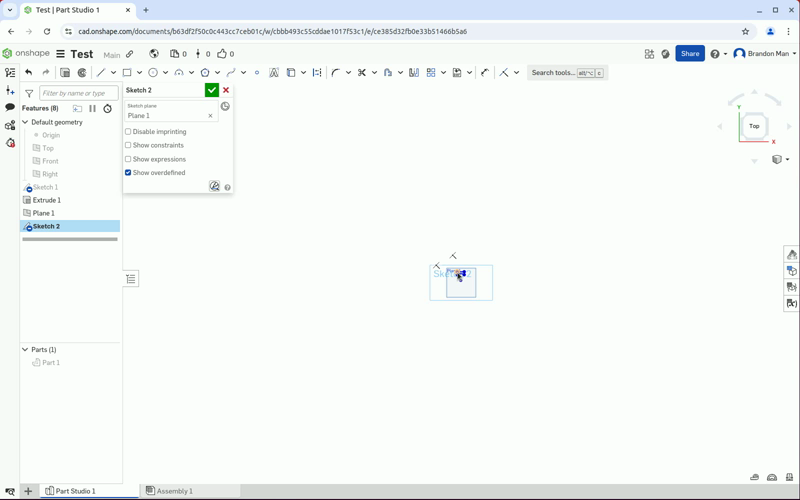
scroll(6)
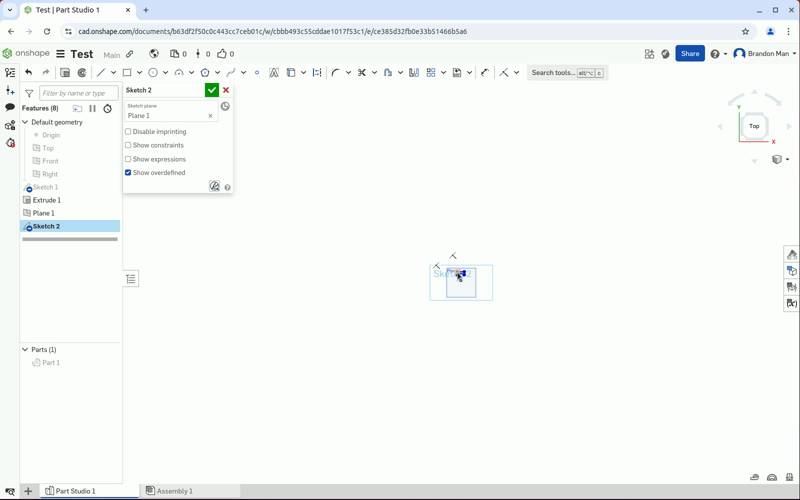
scroll(6)
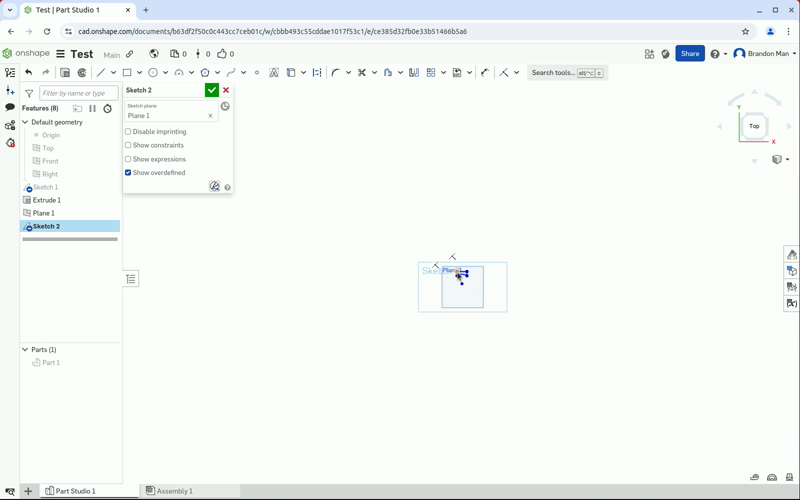
scroll(6)
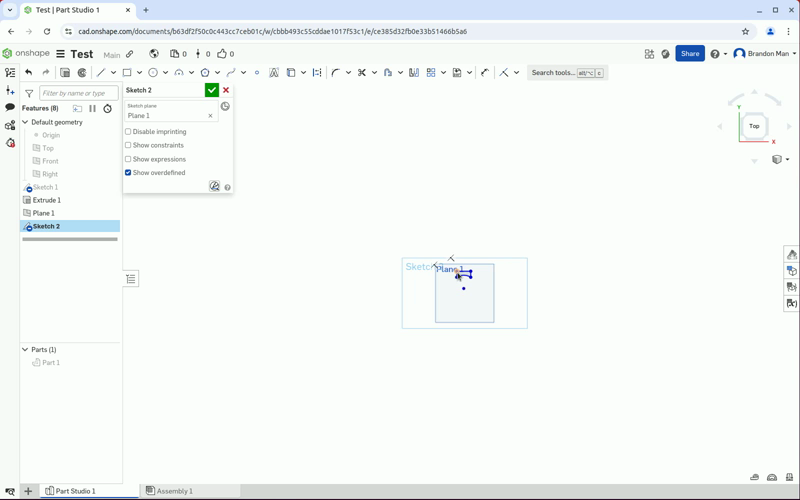
scroll(6)
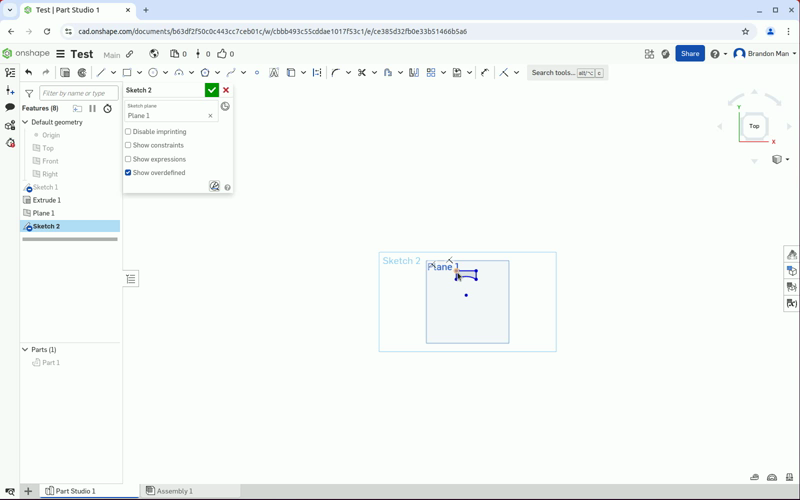
scroll(6)
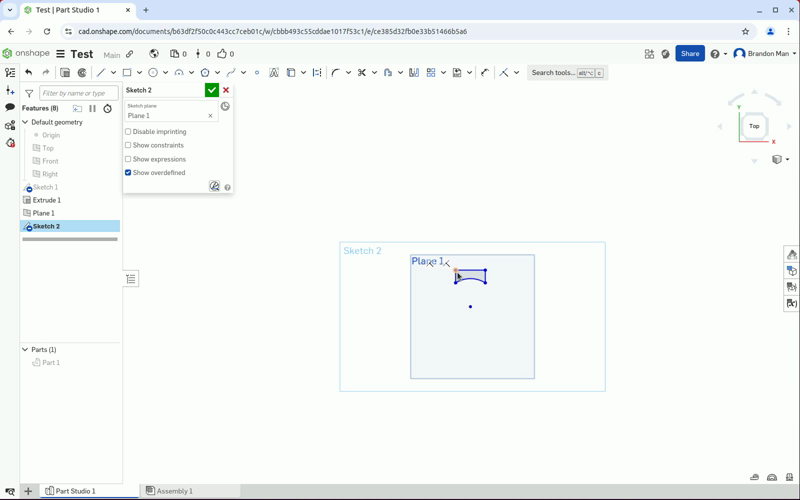
scroll(6)
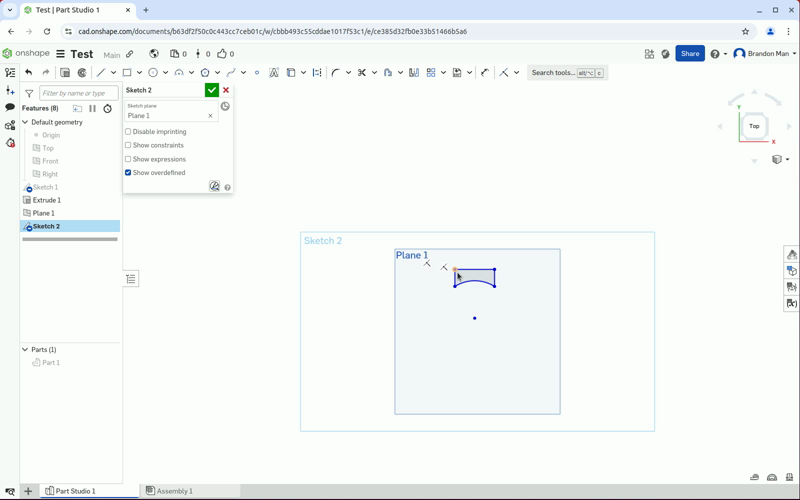
scroll(6)
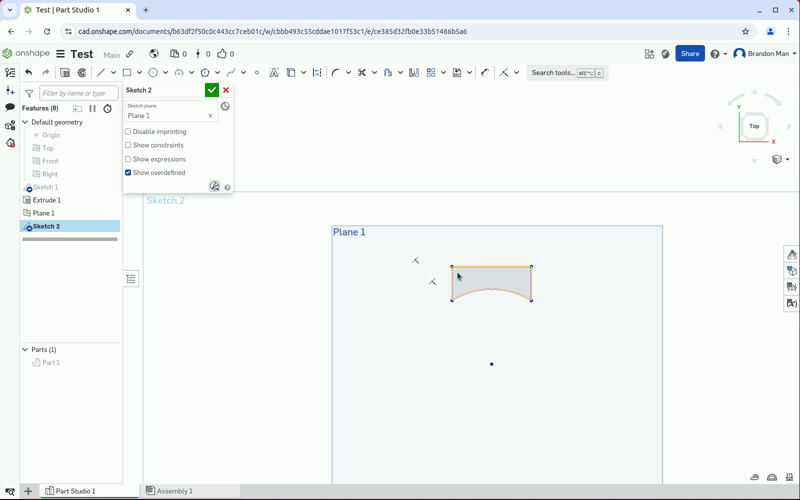
click(457, 272)
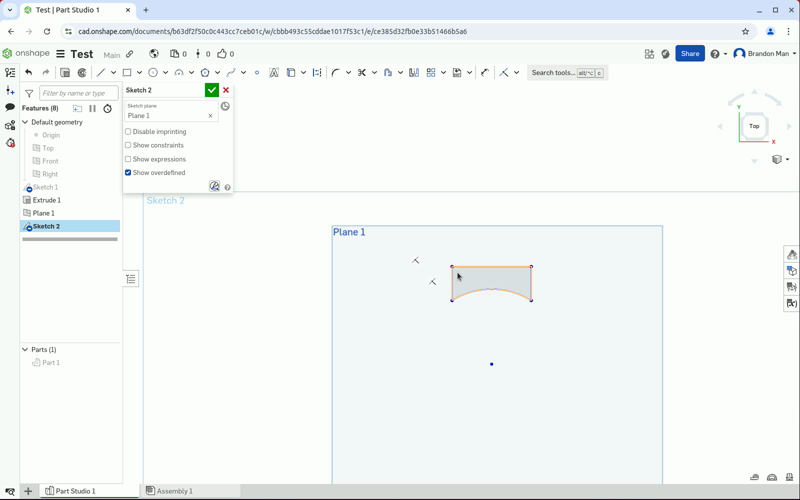
scroll(-6)
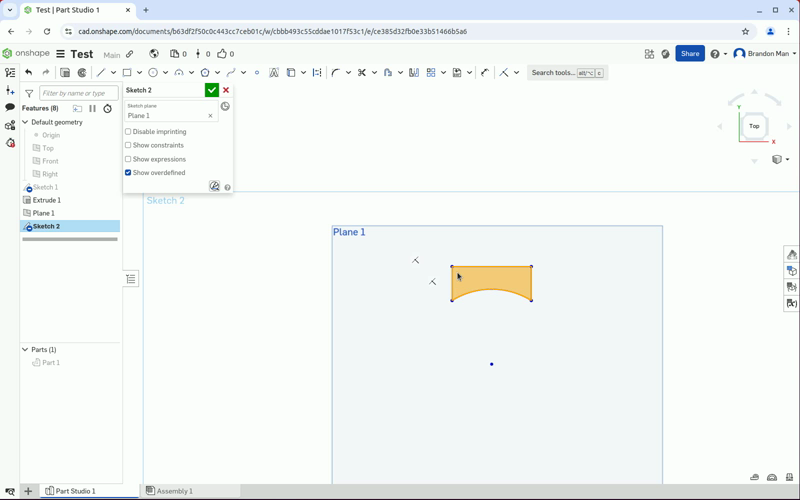
scroll(-6)
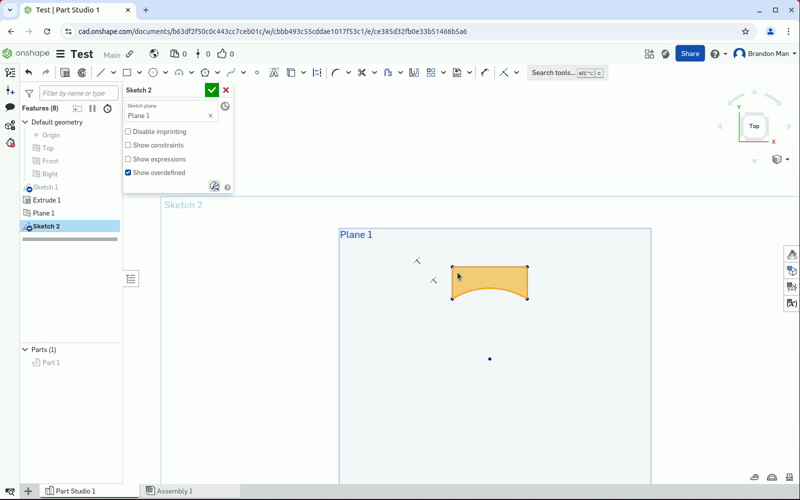
scroll(-6)
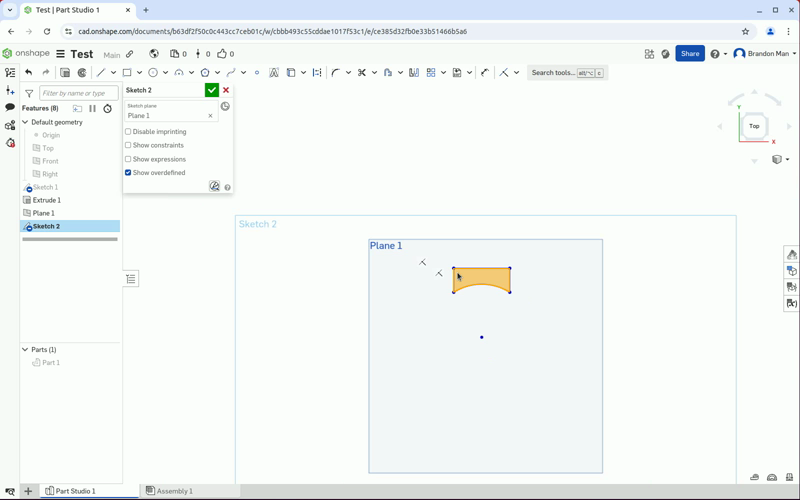
scroll(-6)
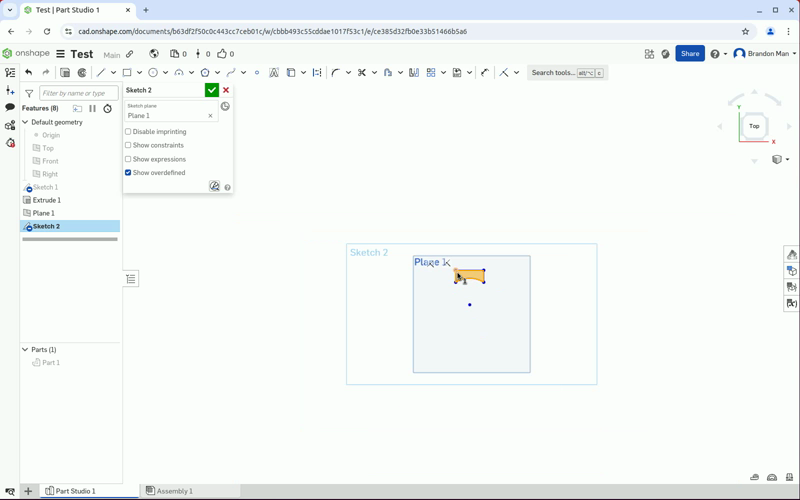
scroll(-6)
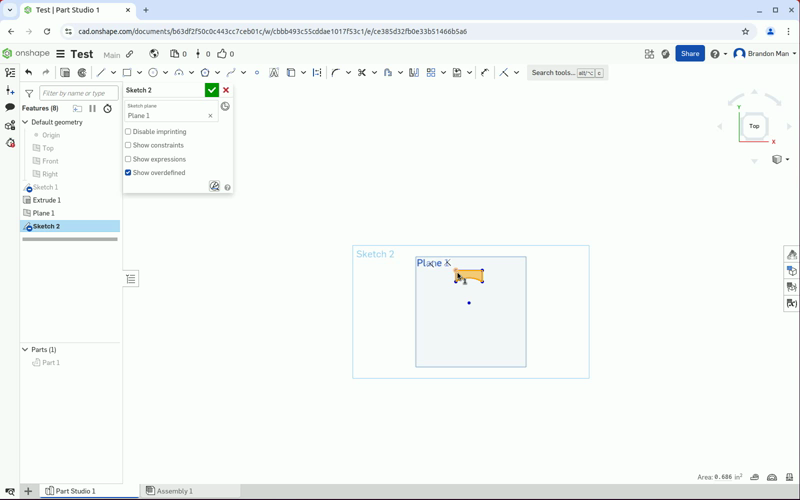
scroll(-6)
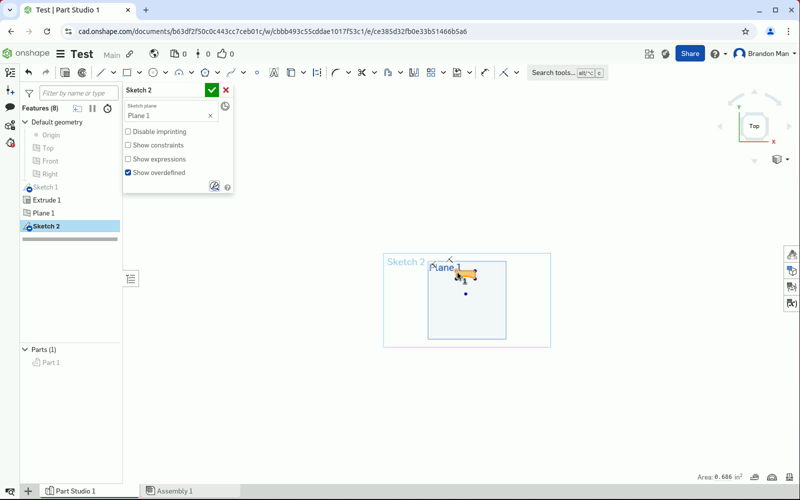
scroll(-6)
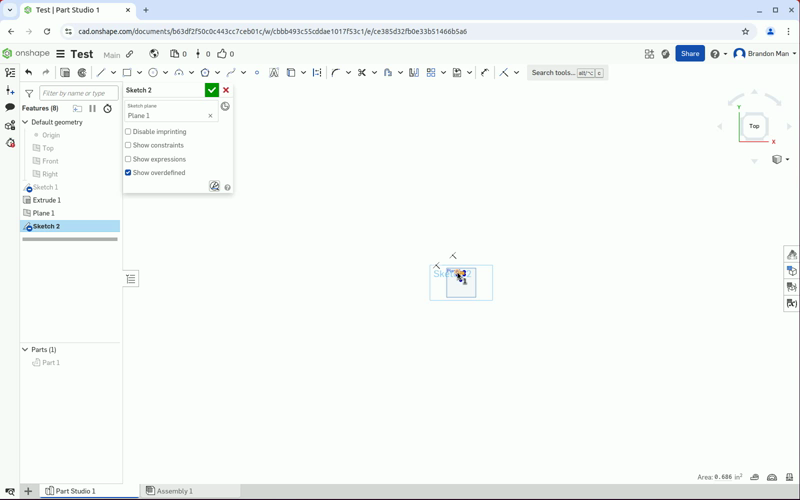
mouse_move(73, 352)
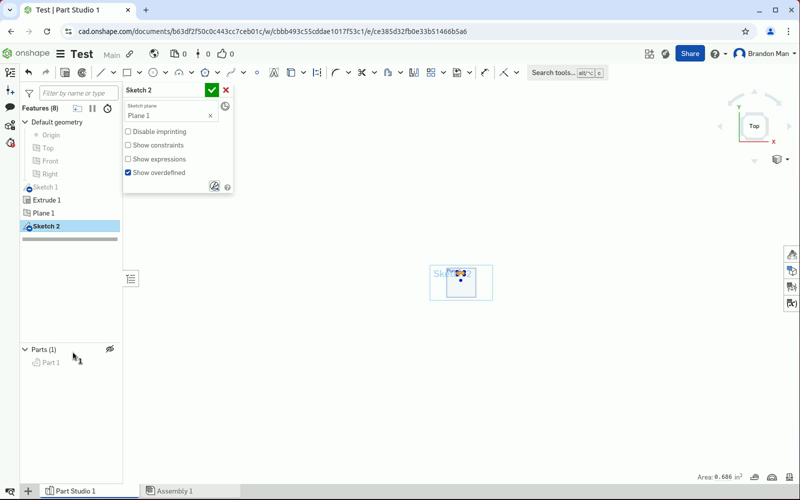
key(shift+y)
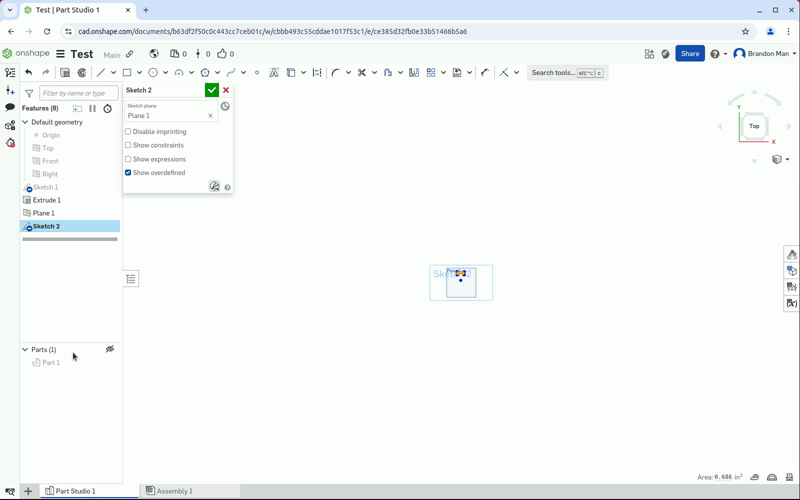
key(shift+e)
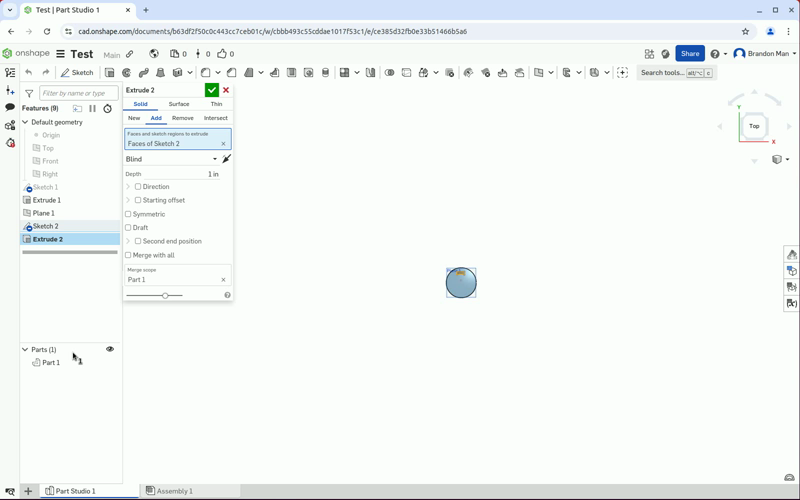
mouse_move(143, 106)
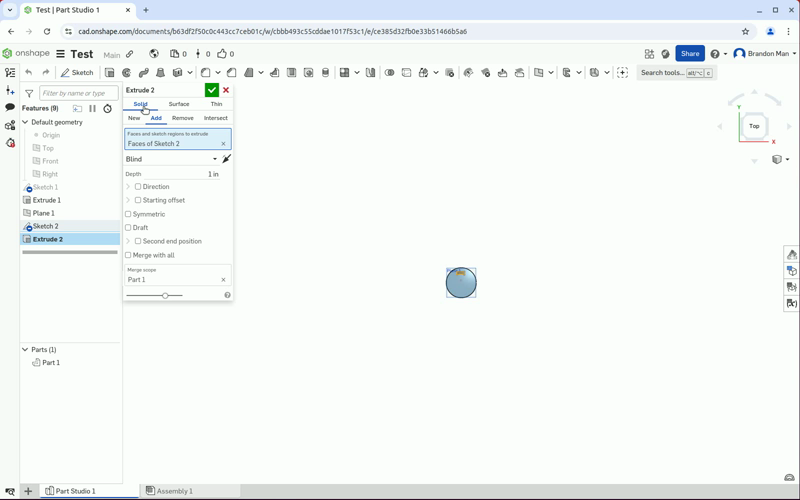
click(143, 106)
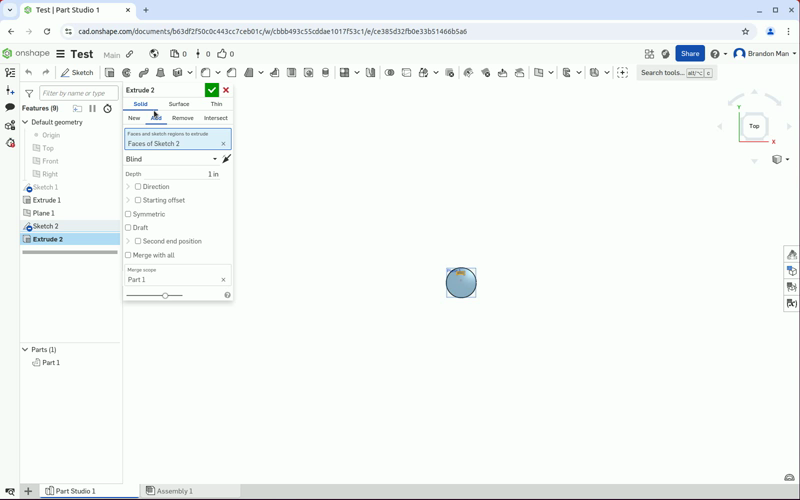
mouse_move(186, 120)
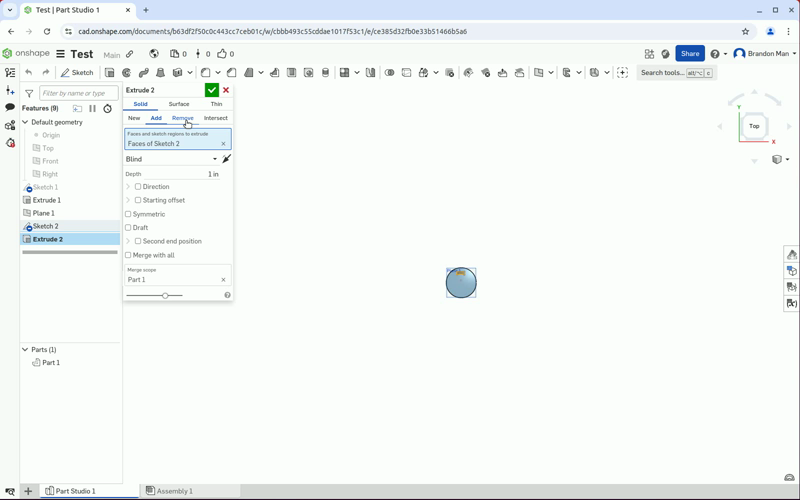
click(186, 120)
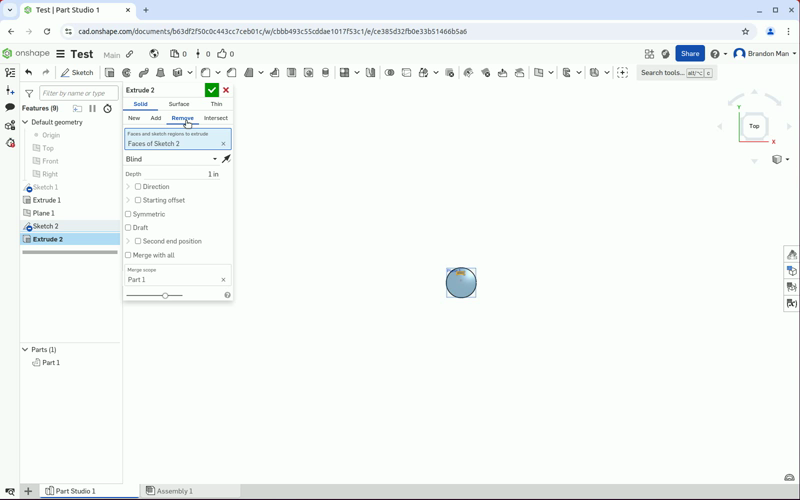
key(tab, 4)
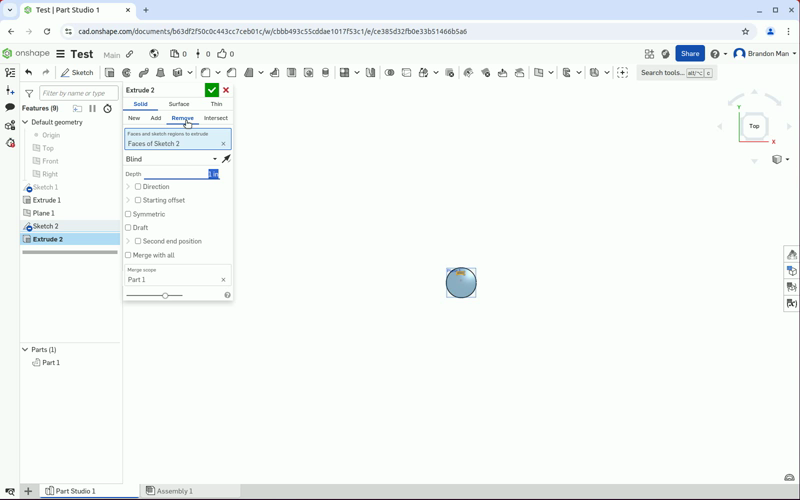
text(7.221)
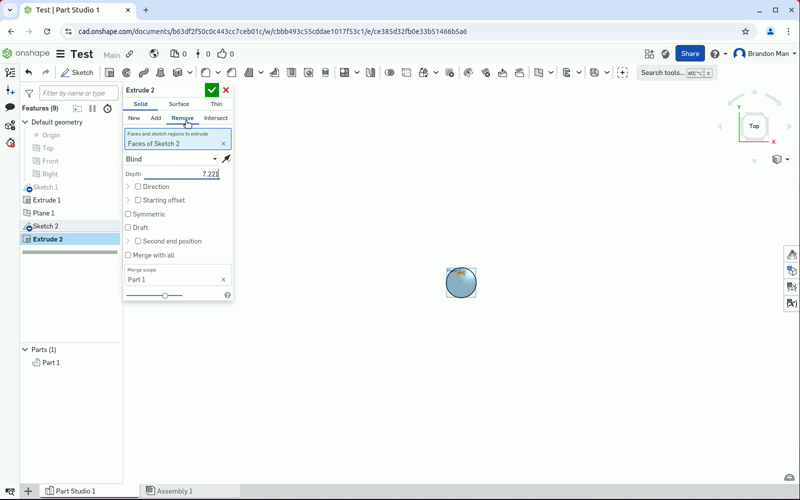
key(tab, 6)
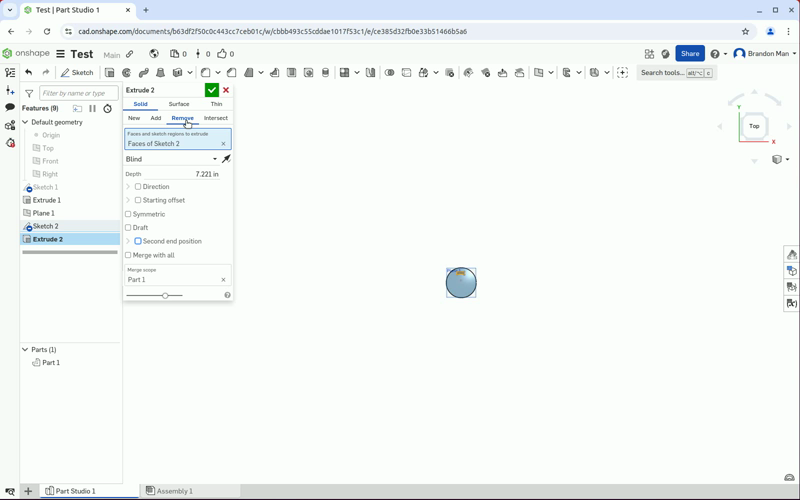
key(space)
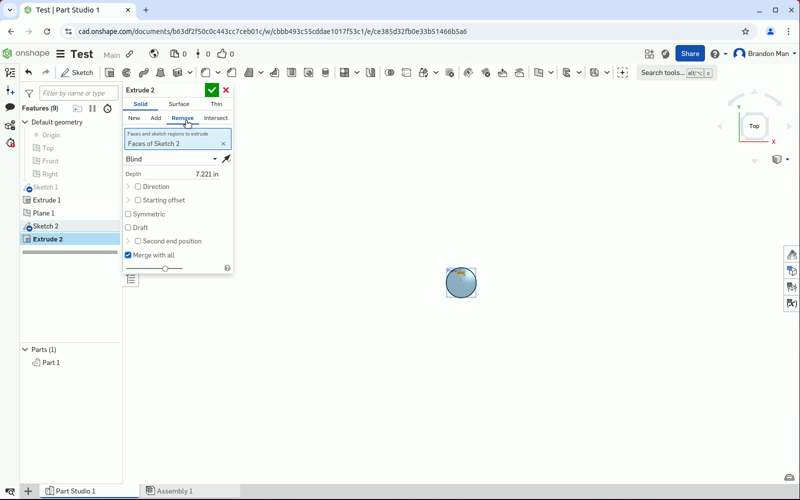
key(enter)
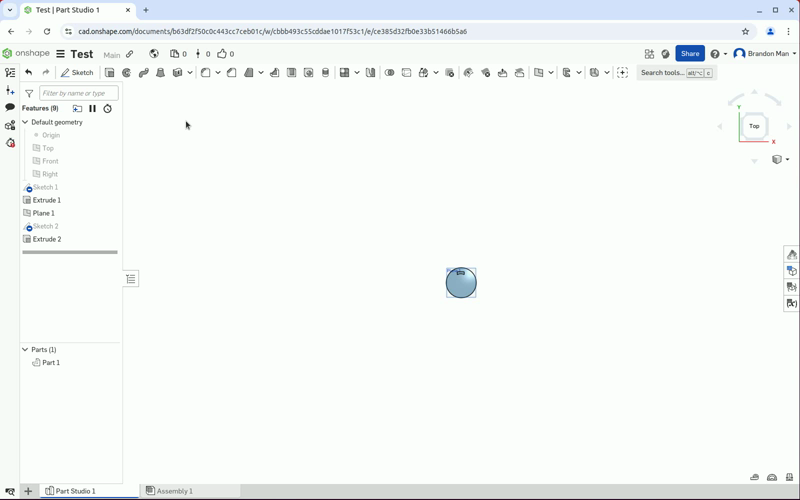
key(shift+h)
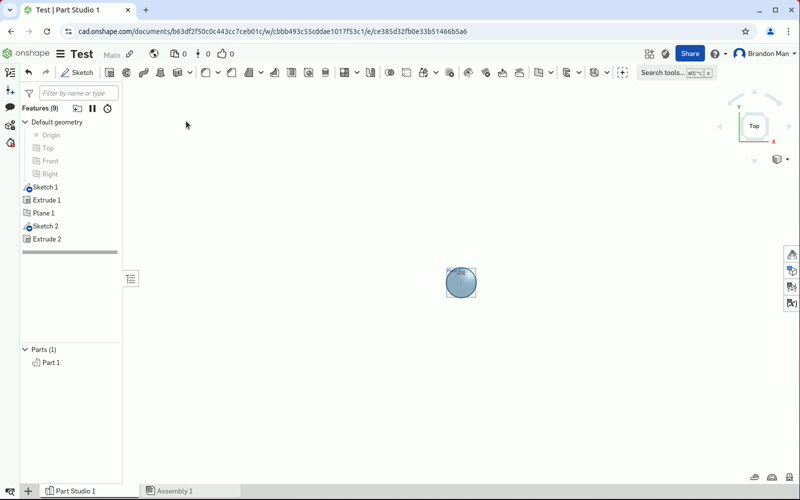
key(shift+h)
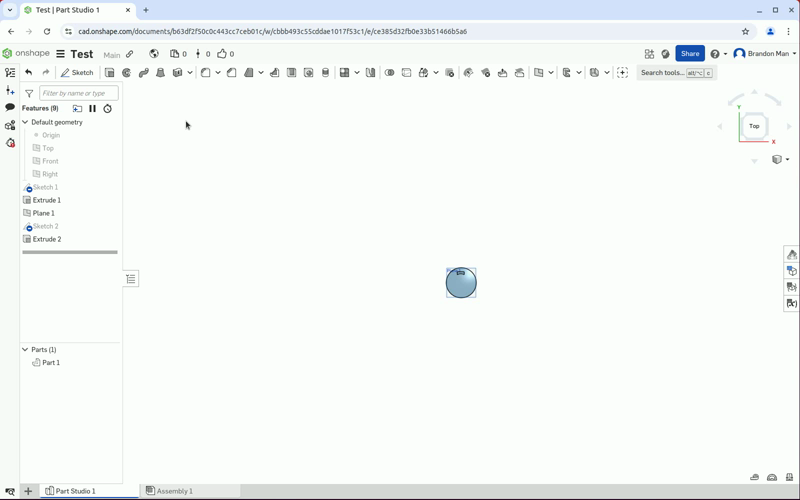
mouse_move(73, 189)
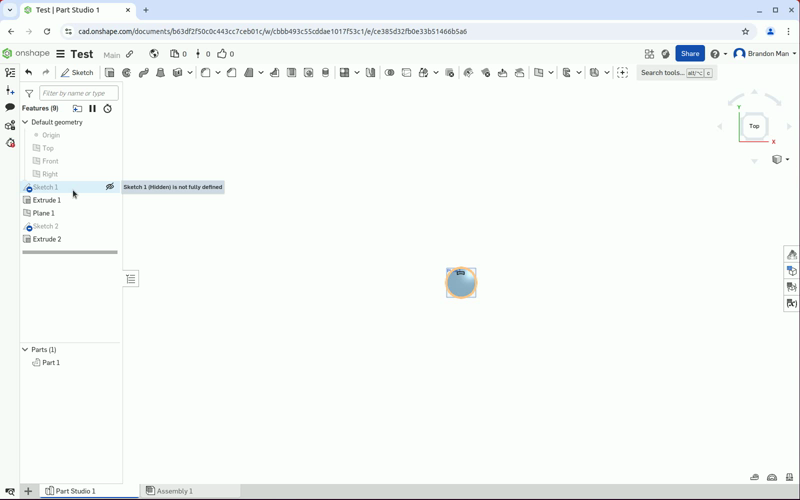
click(73, 189)
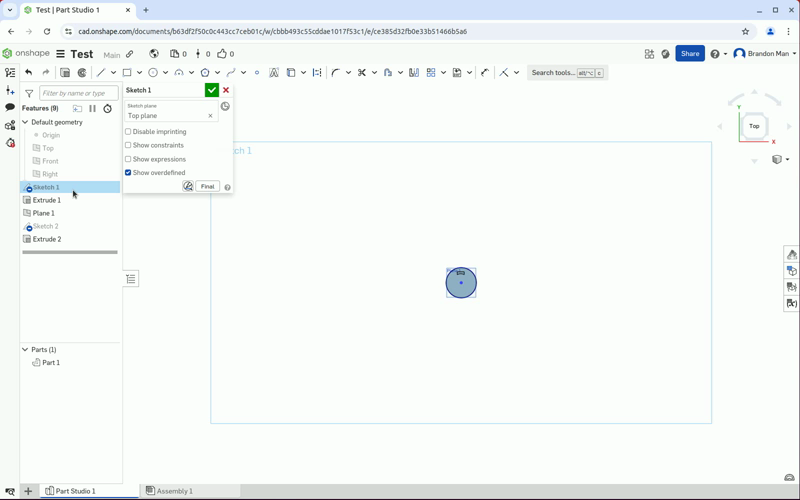
mouse_move(229, 92)
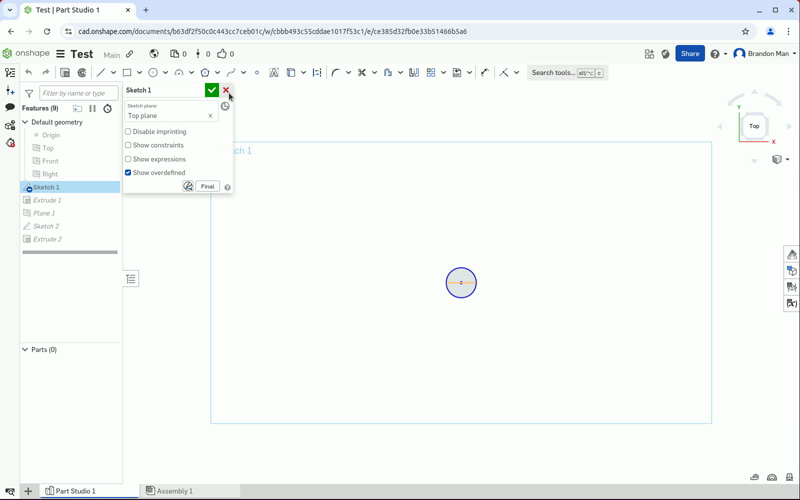
click(229, 92)
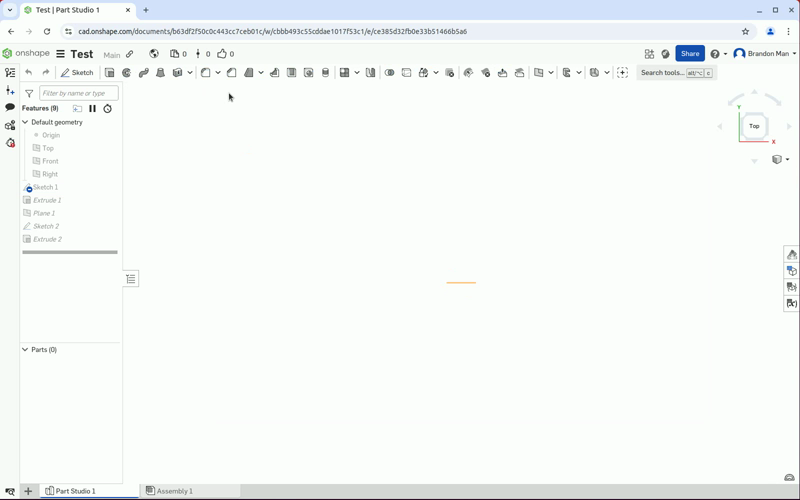
key(shift+s)
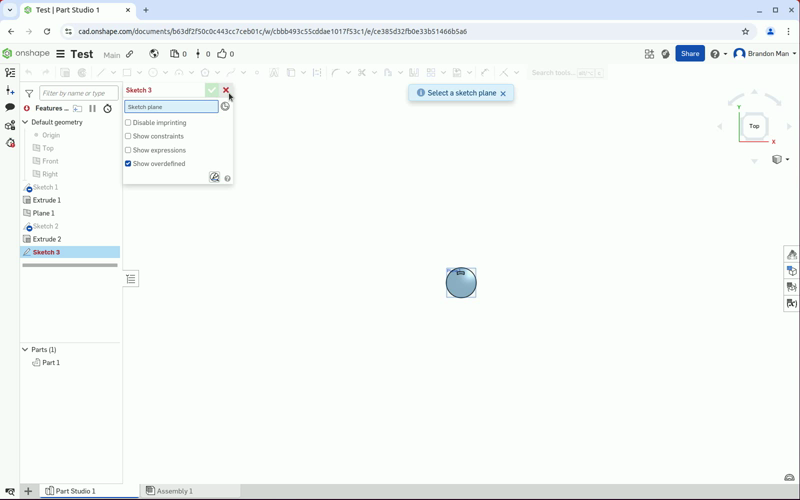
mouse_move(73, 215)
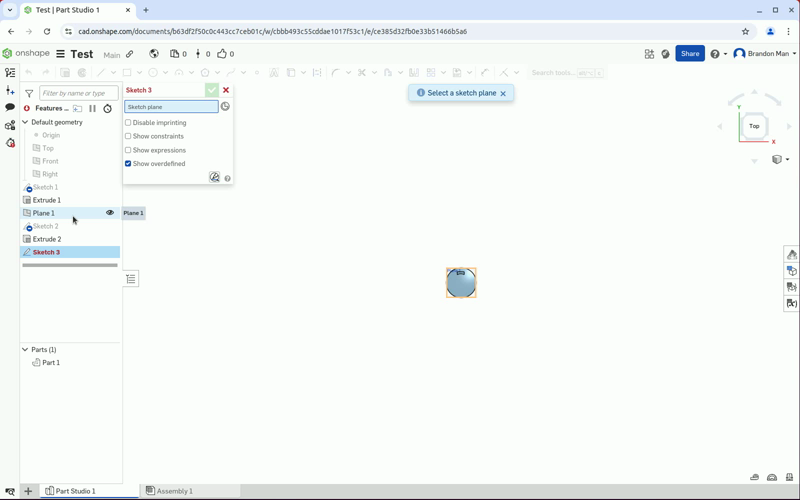
click(73, 215)
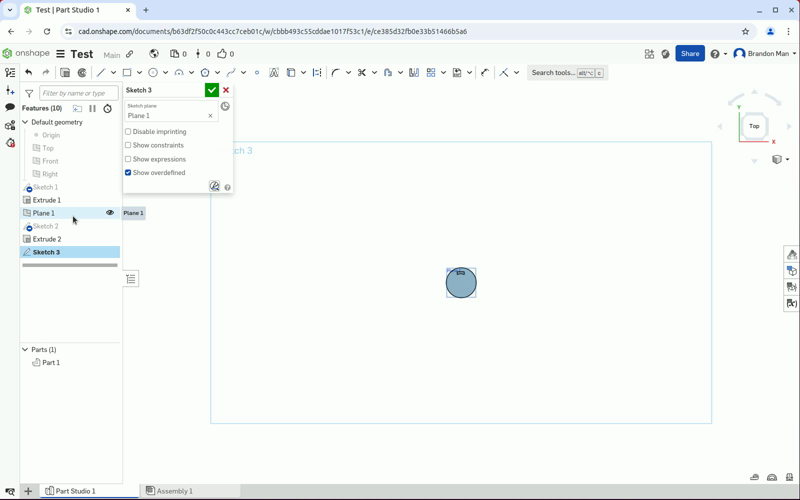
mouse_move(73, 352)
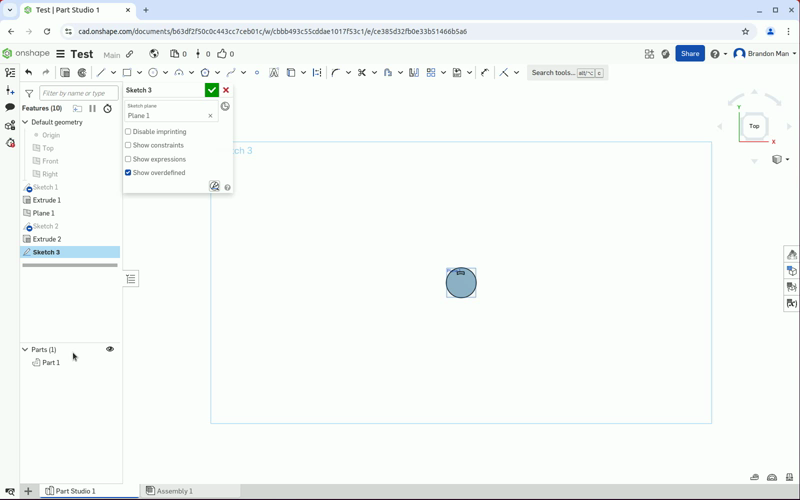
key(y)
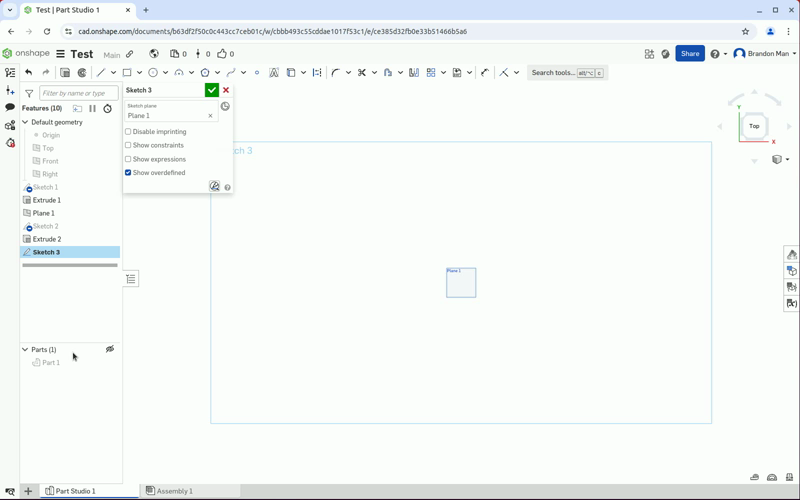
key(l)
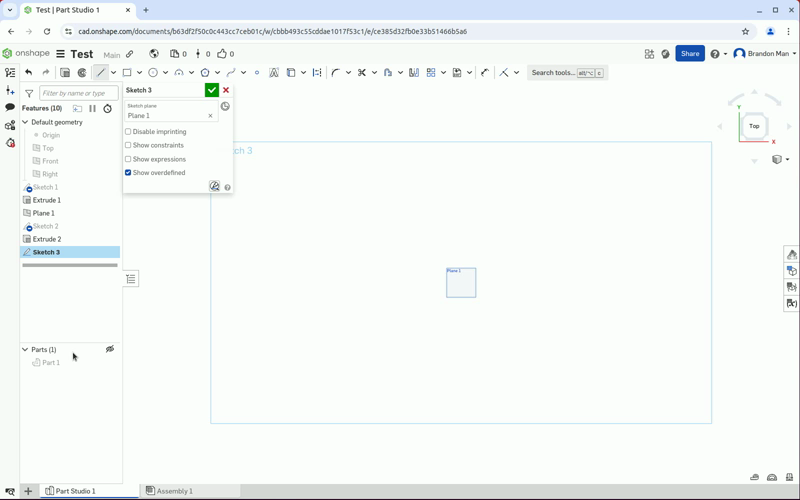
key_down(shift)
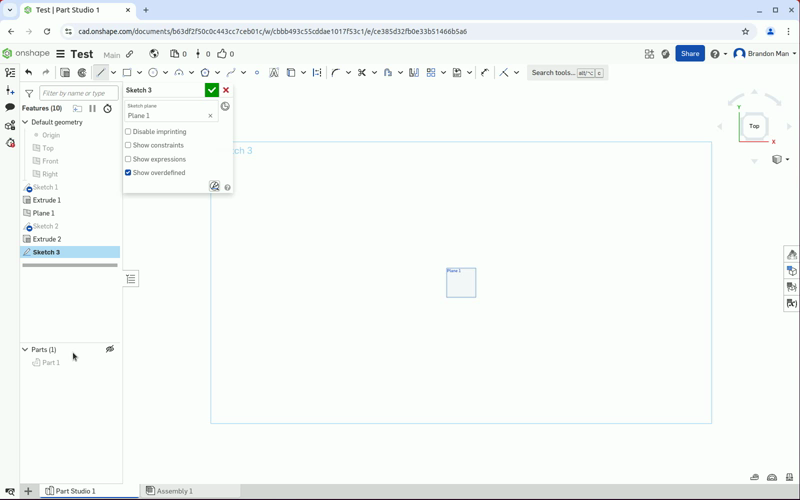
mouse_move(457, 275)
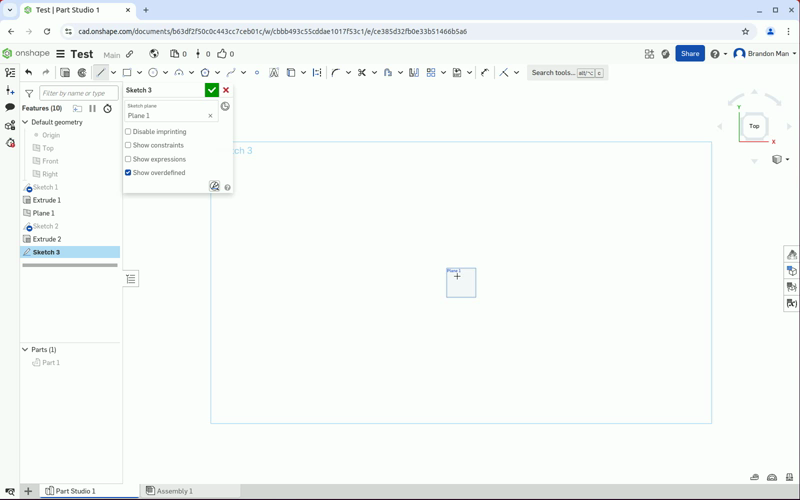
click(457, 275)
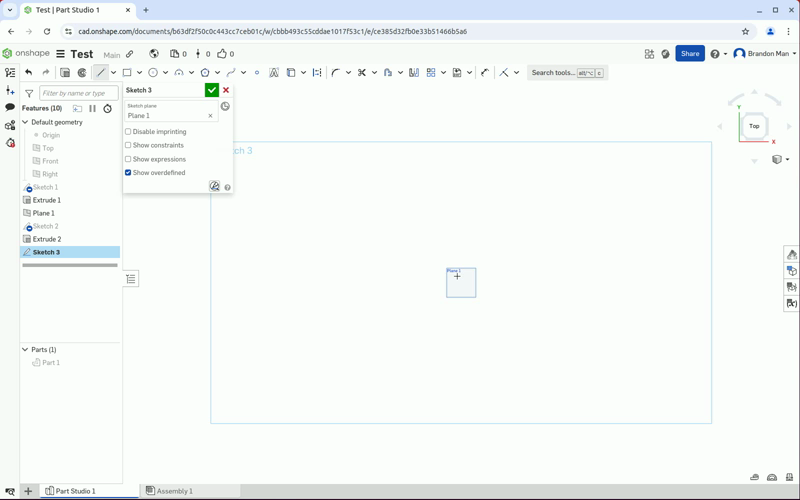
key_up(shift)
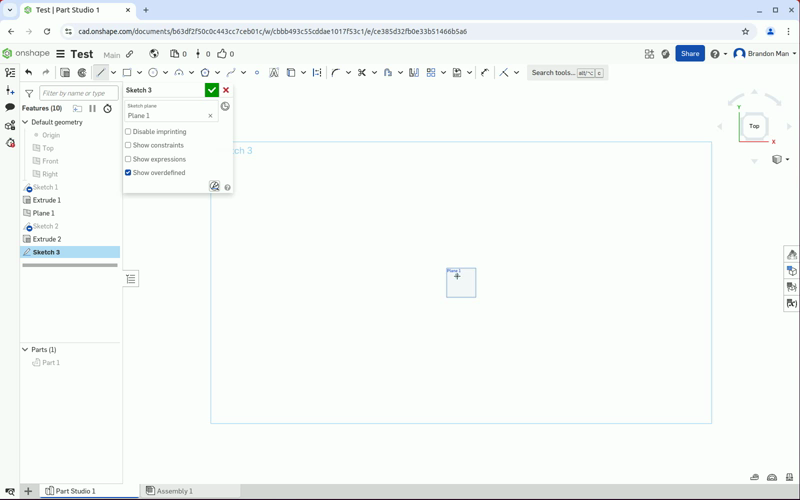
key_down(shift)
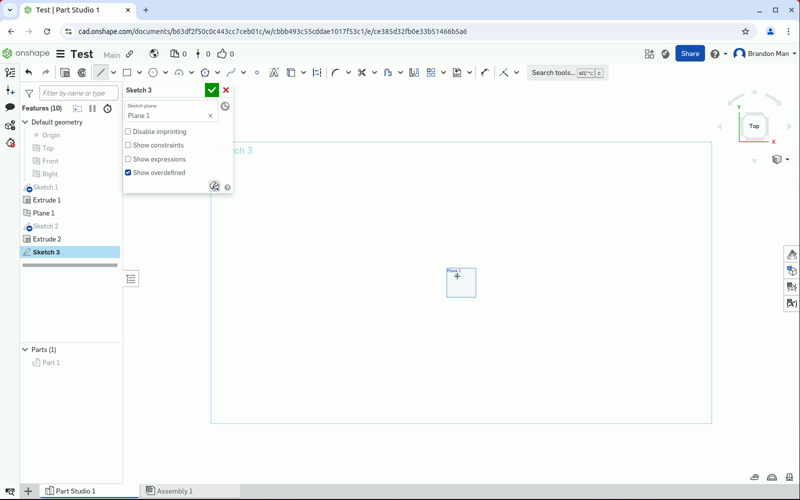
mouse_move(487, 275)
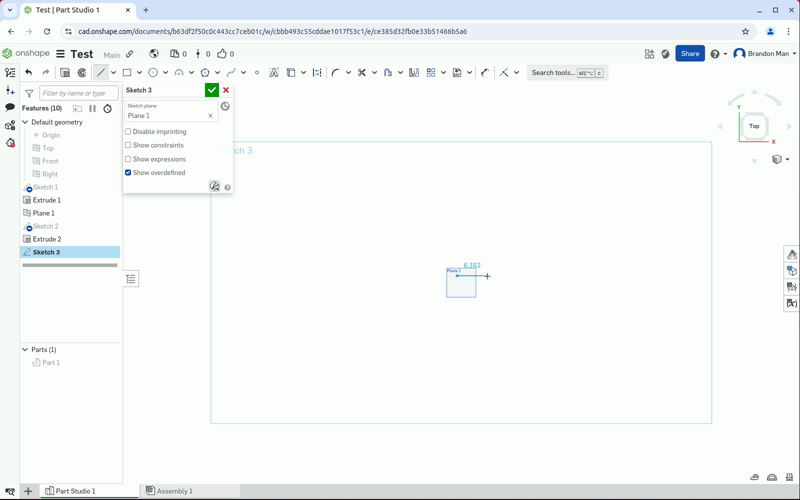
mouse_move(464, 275)
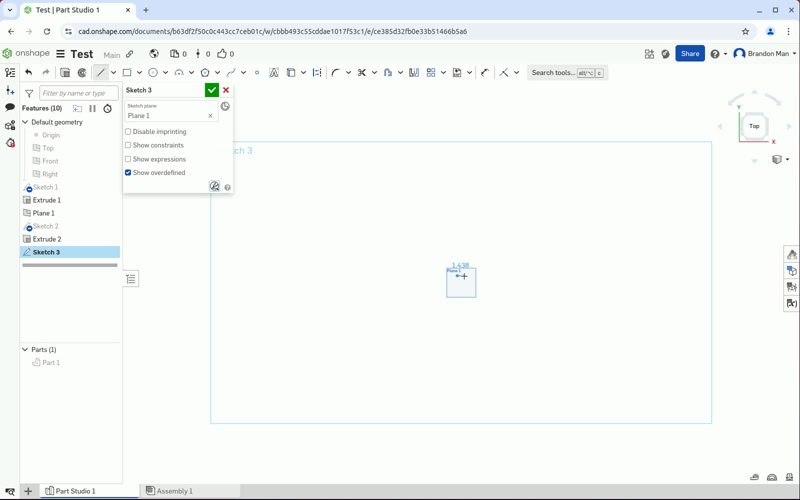
scroll(6)
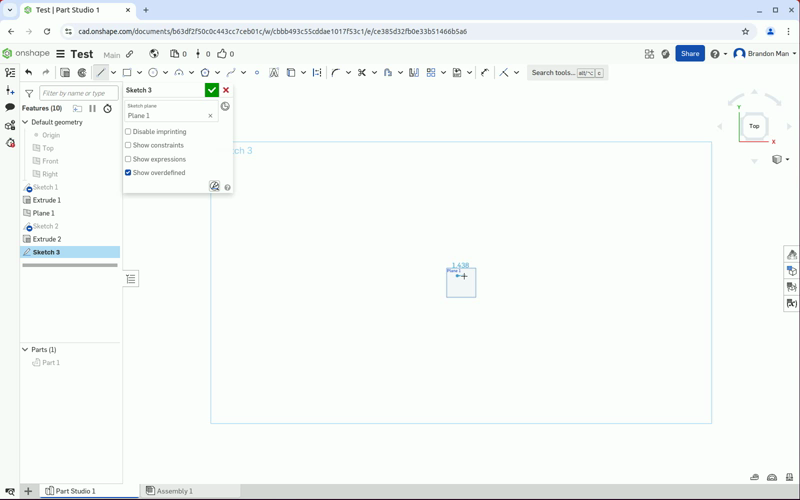
scroll(6)
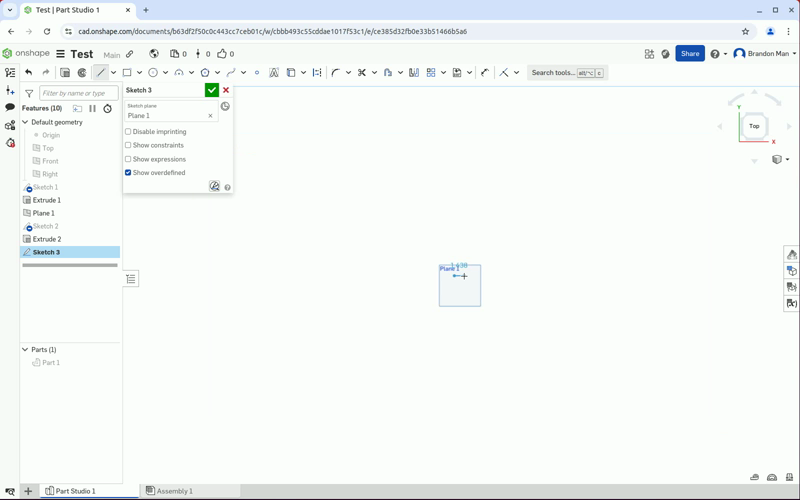
scroll(6)
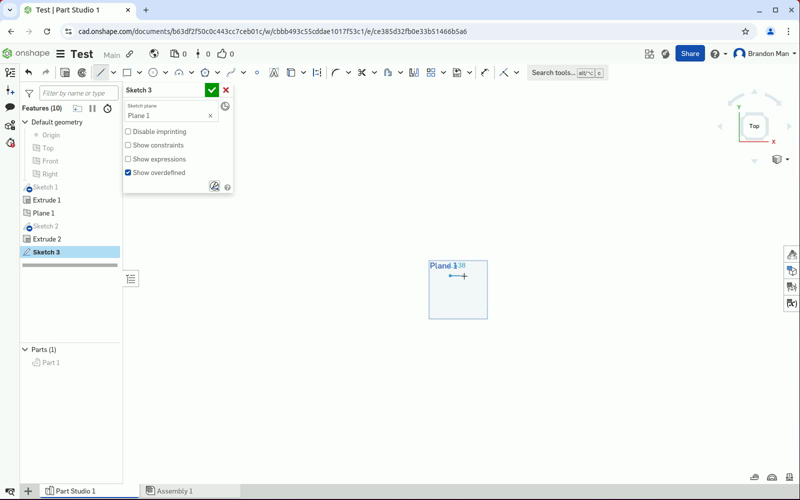
scroll(6)
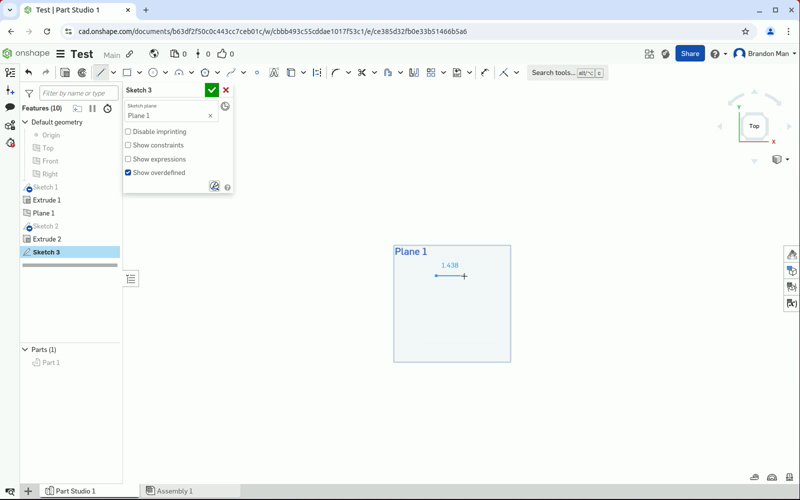
scroll(6)
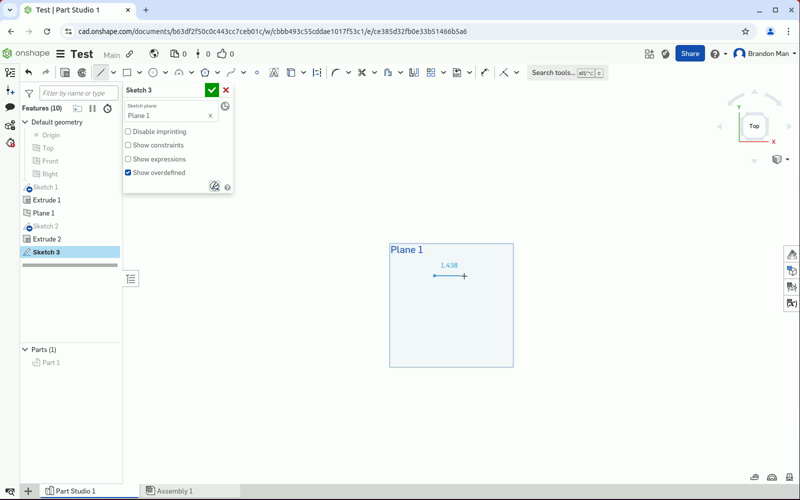
scroll(6)
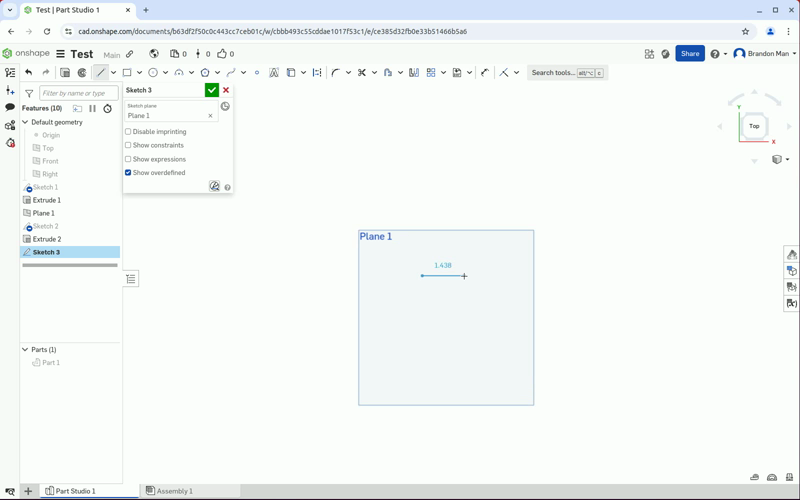
scroll(6)
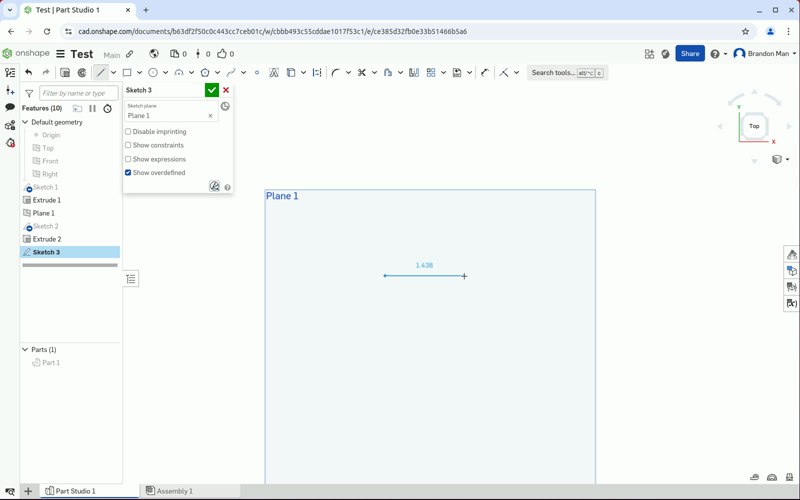
click(464, 275)
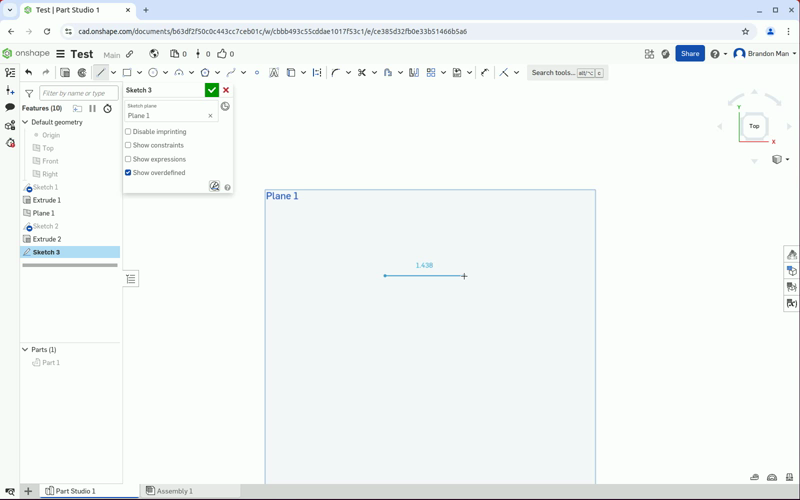
scroll(-6)
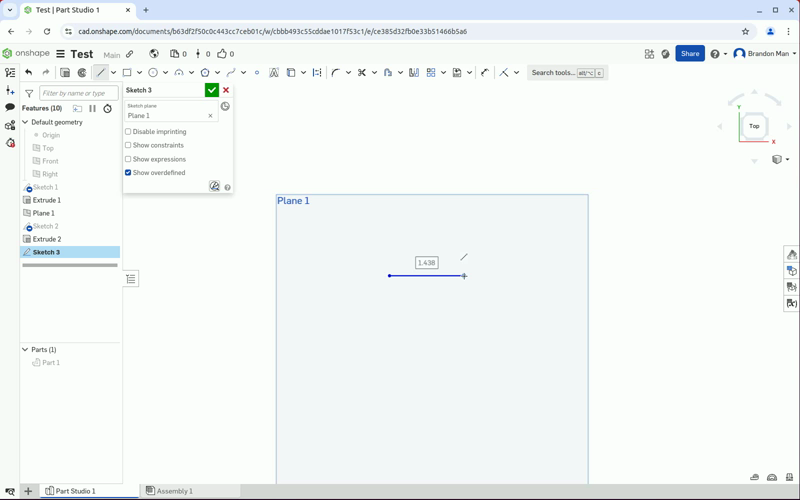
scroll(-6)
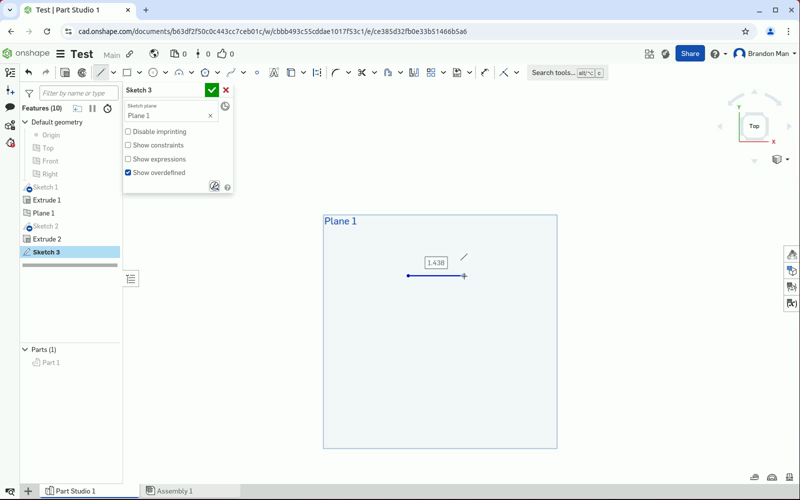
scroll(-6)
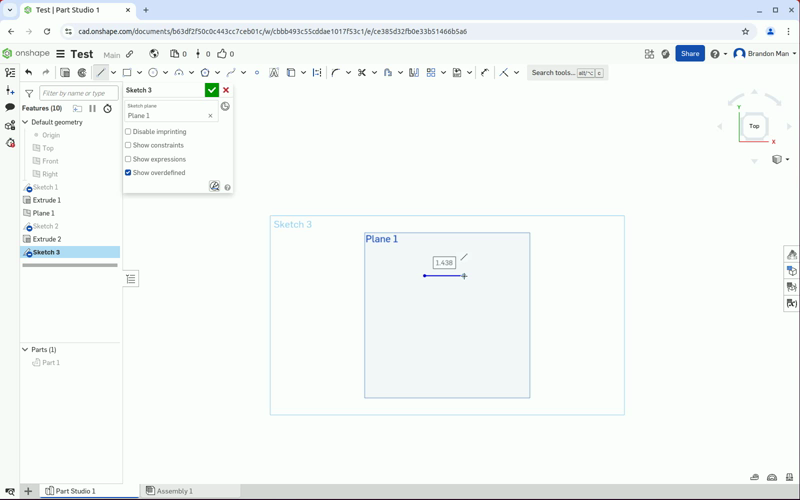
scroll(-6)
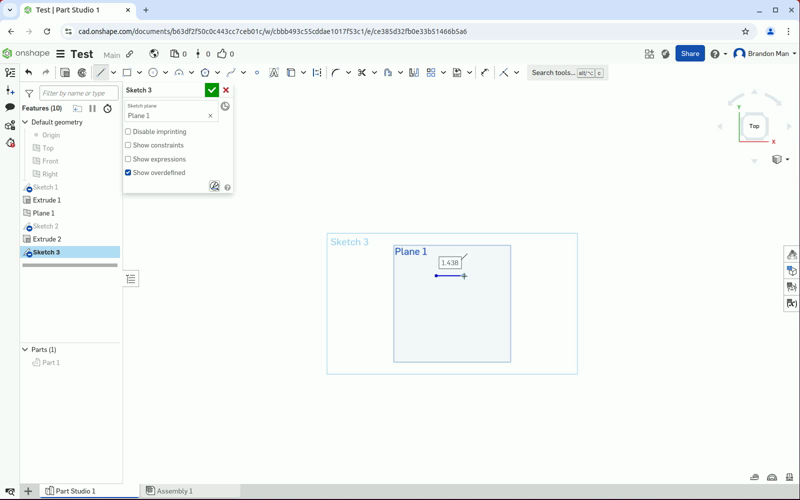
scroll(-6)
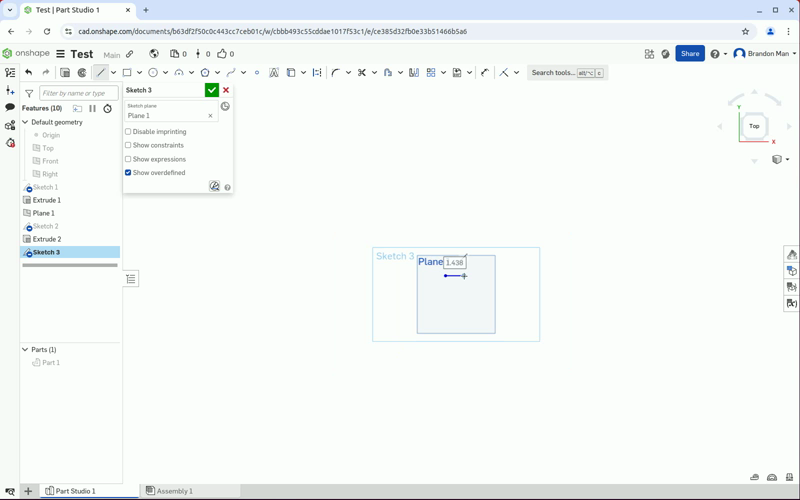
scroll(-6)
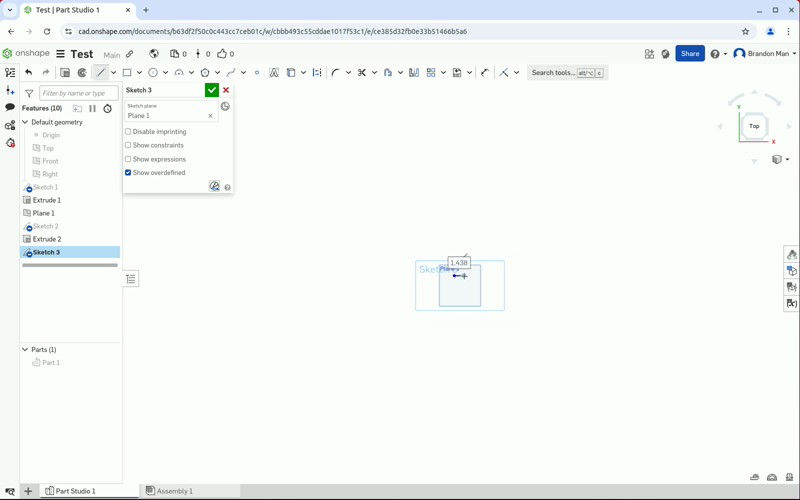
scroll(-6)
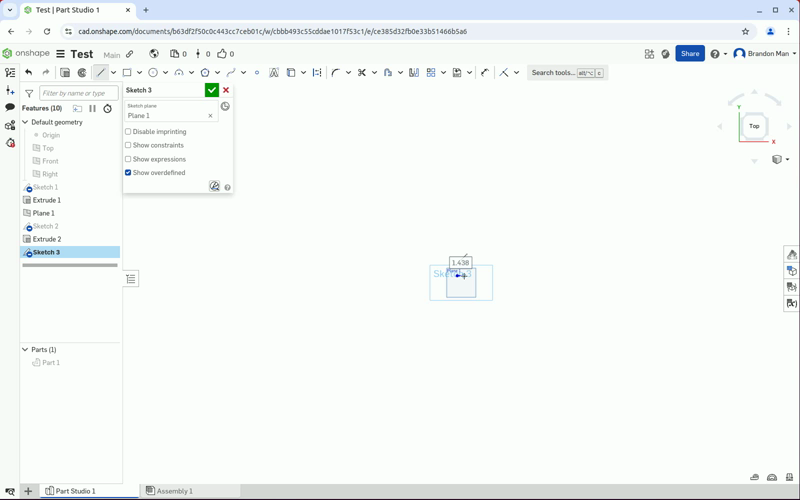
key_up(shift)
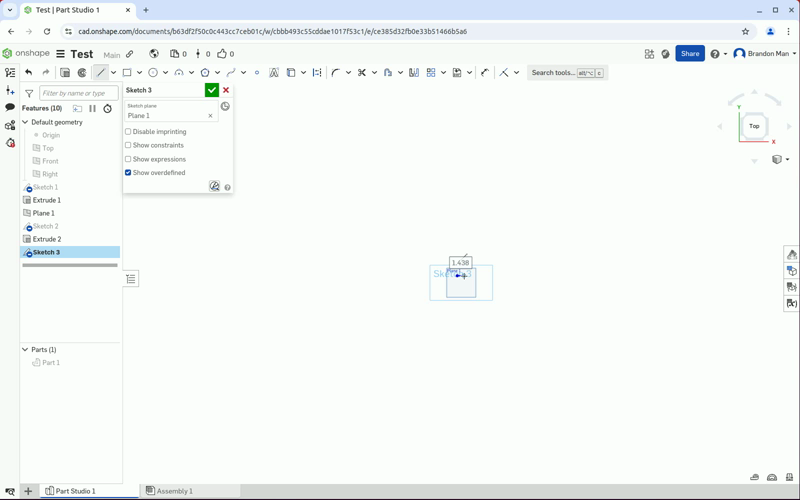
key_down(shift)
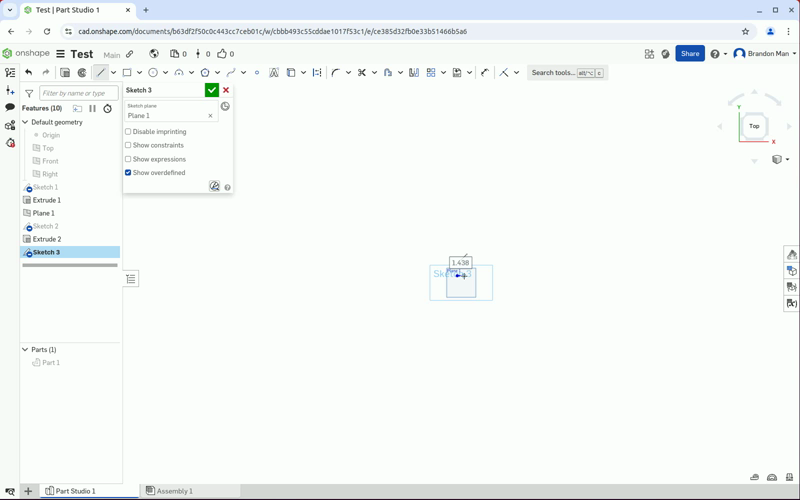
mouse_move(494, 275)
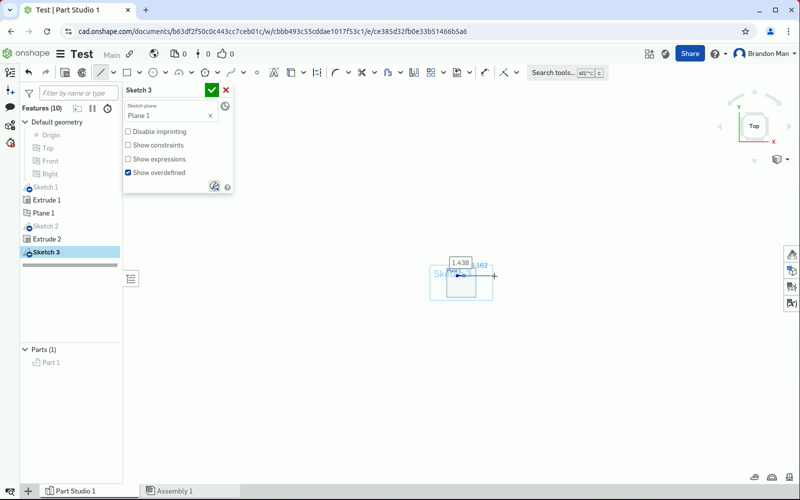
mouse_move(464, 273)
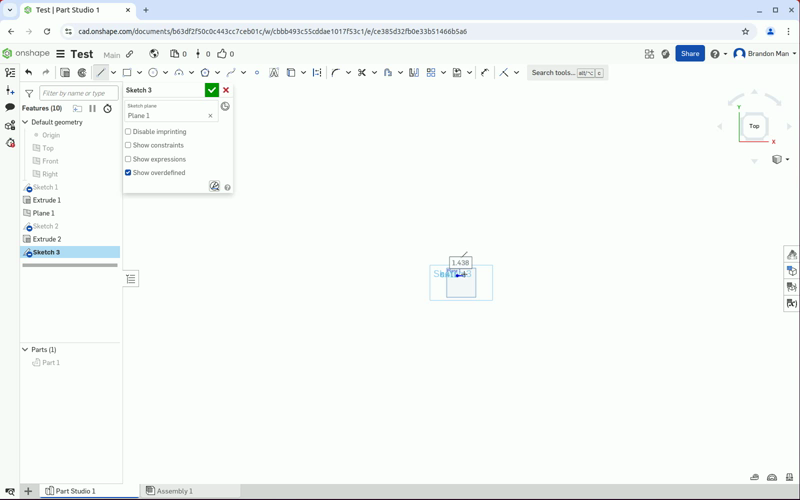
scroll(6)
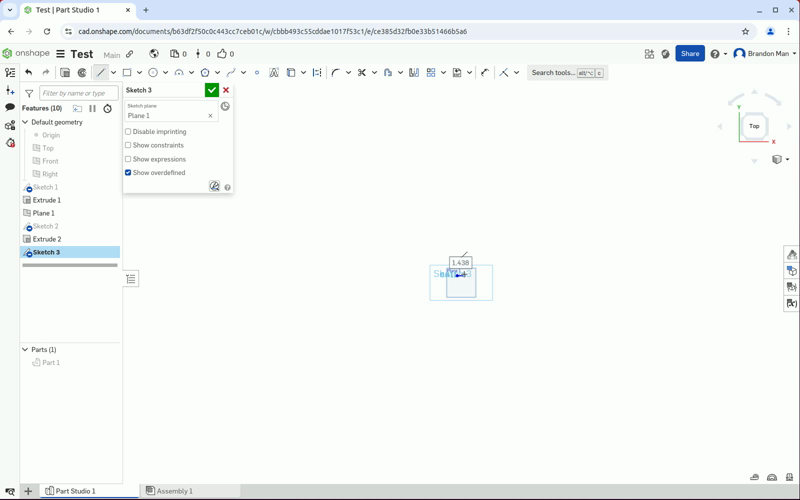
scroll(6)
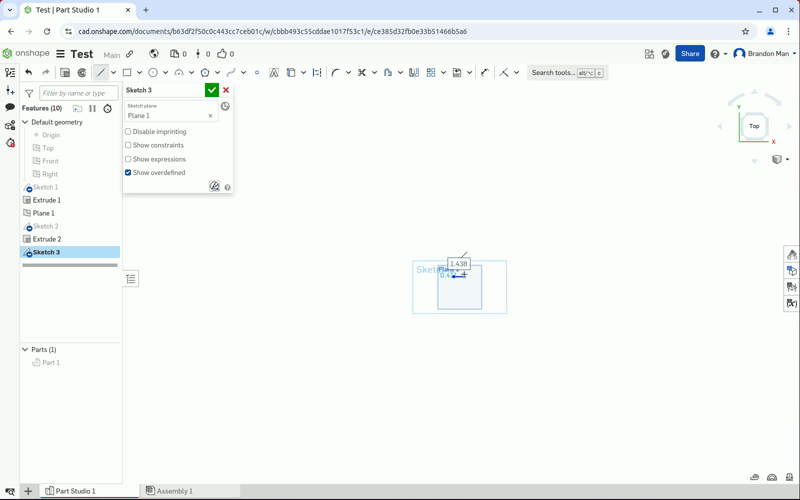
scroll(6)
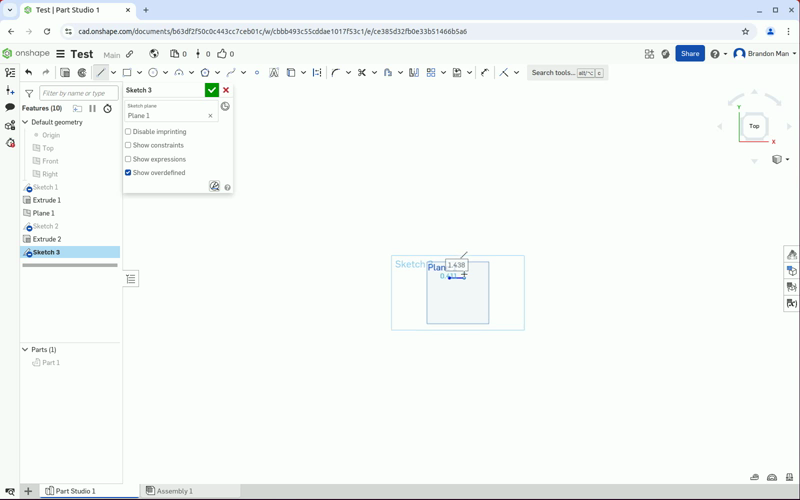
scroll(6)
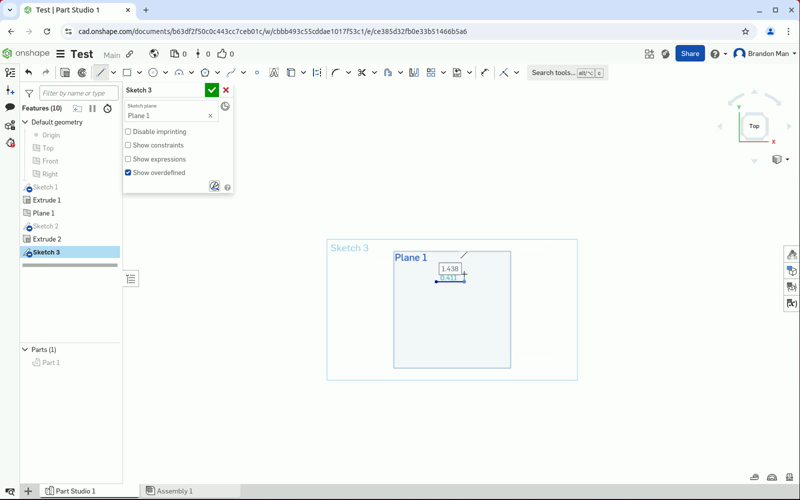
scroll(6)
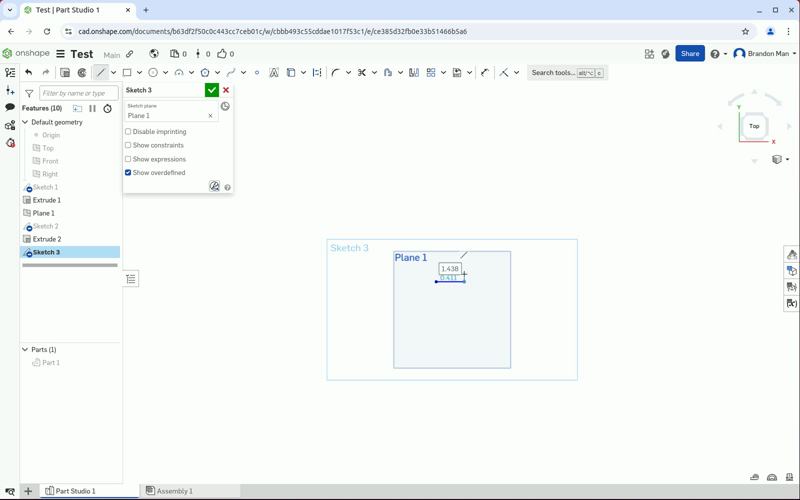
scroll(6)
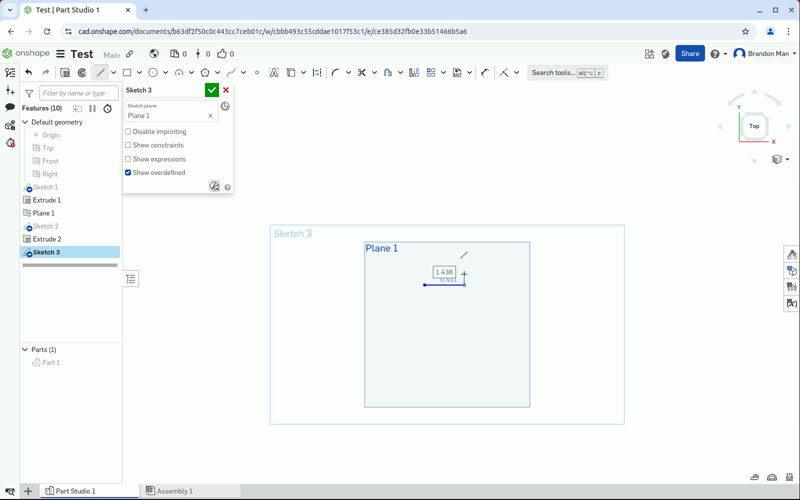
scroll(6)
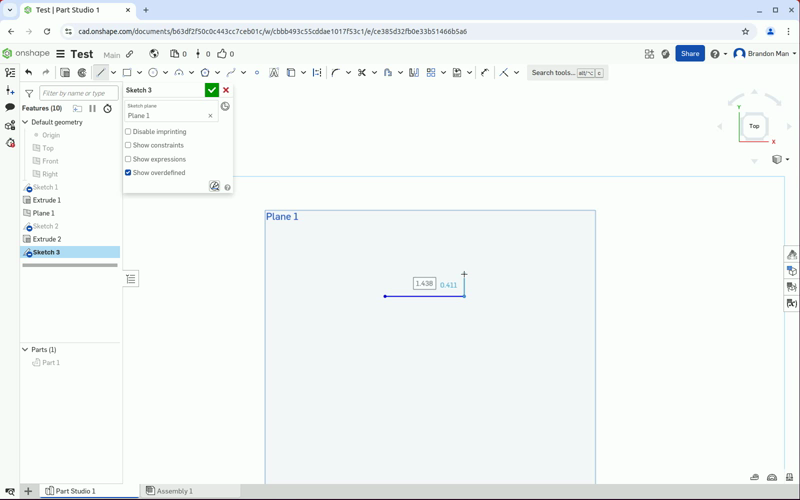
click(464, 273)
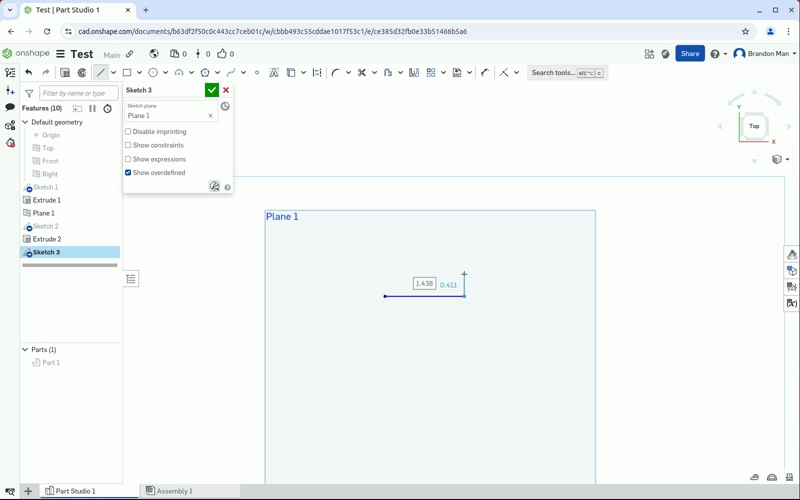
scroll(-6)
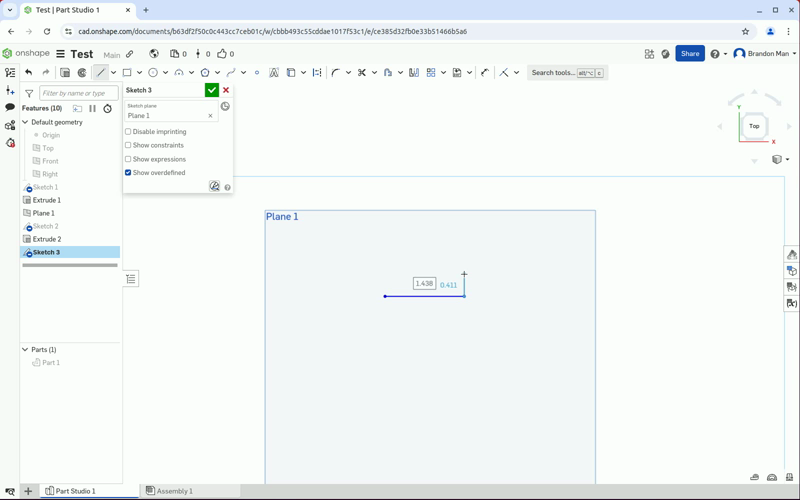
scroll(-6)
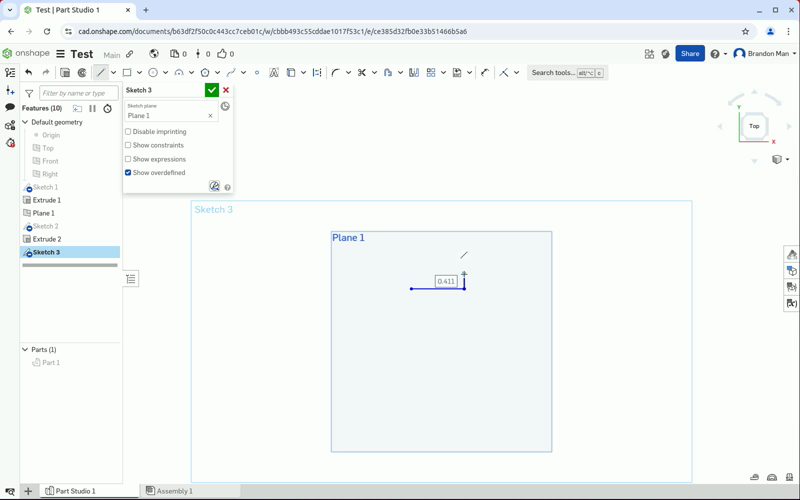
scroll(-6)
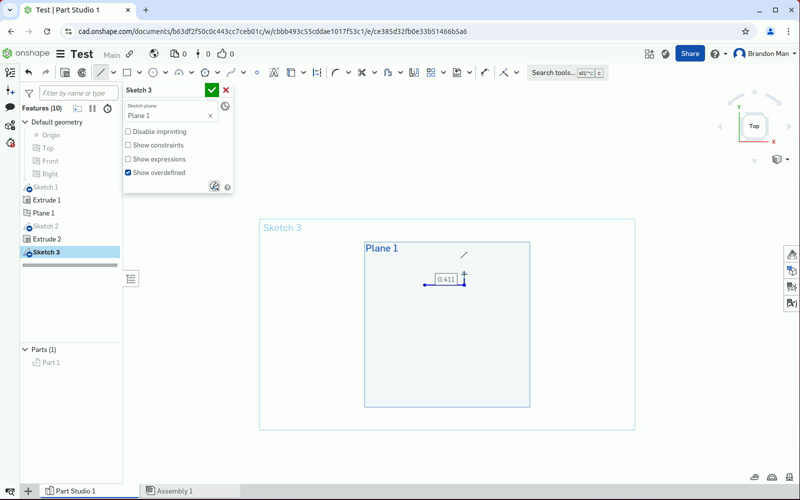
scroll(-6)
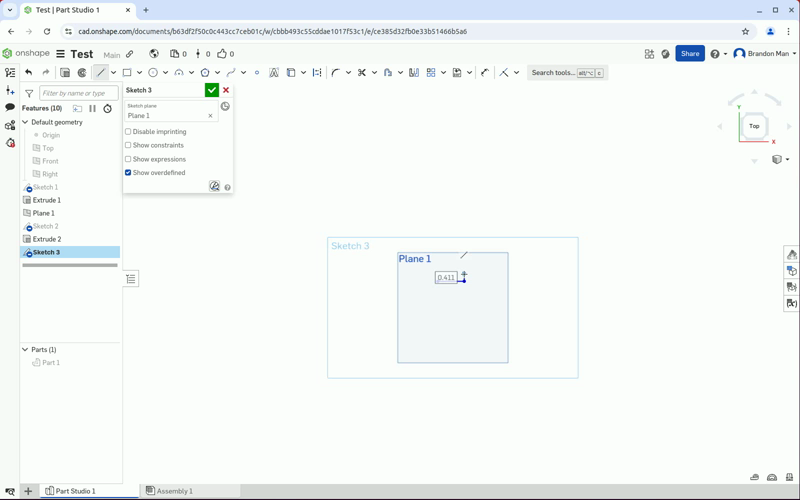
scroll(-6)
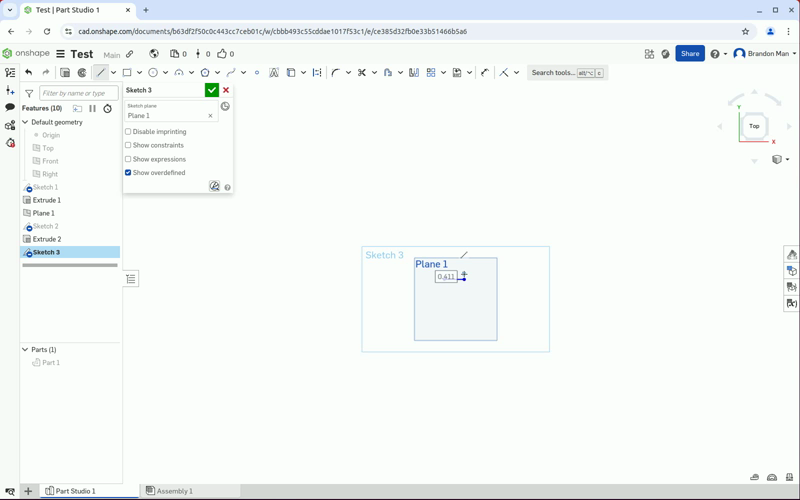
scroll(-6)
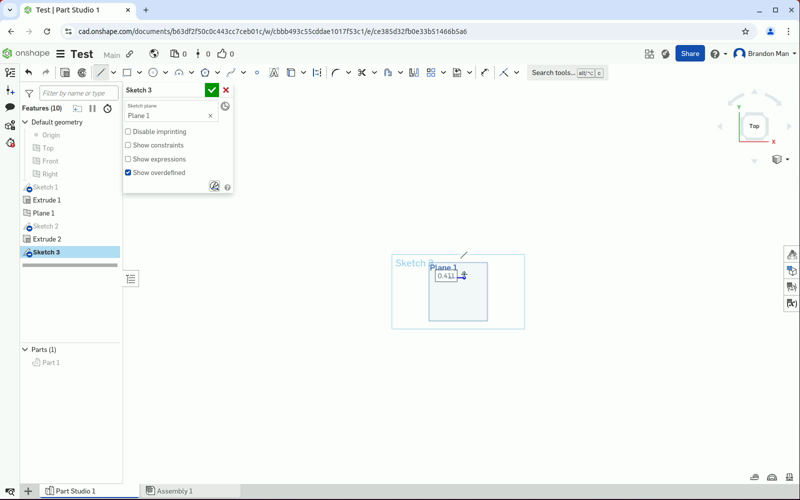
scroll(-6)
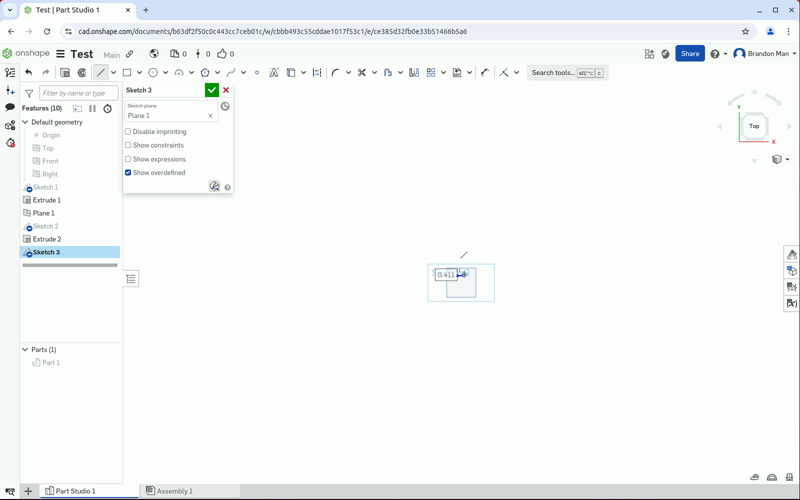
key_up(shift)
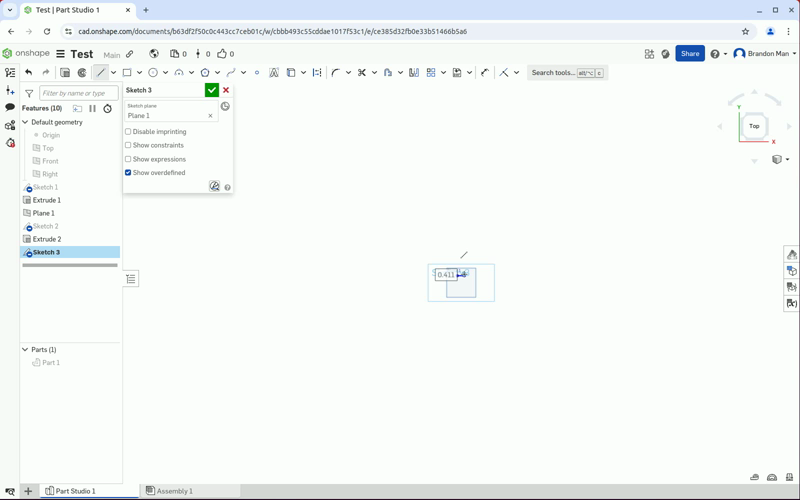
key(esc)
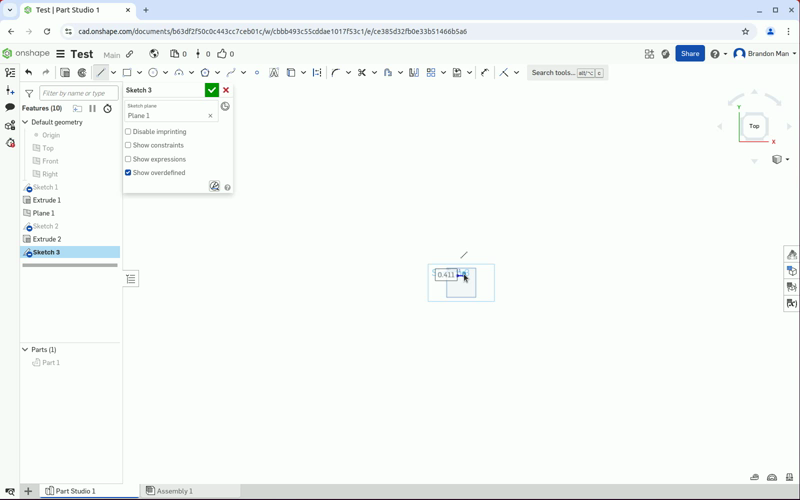
key(a)
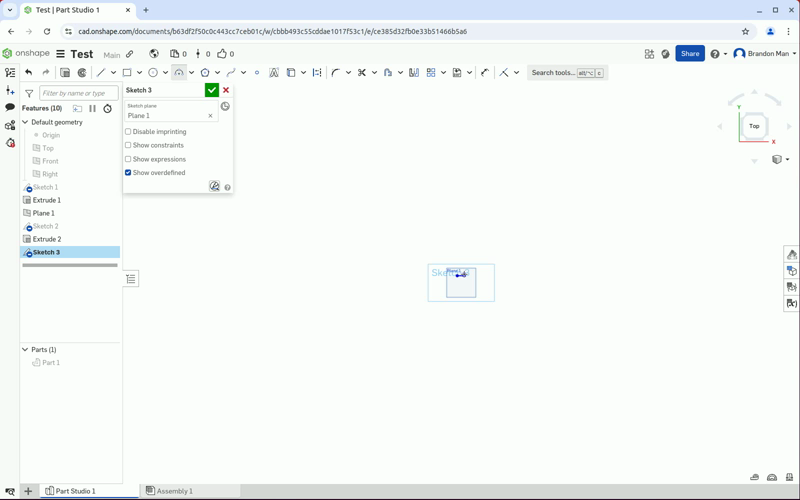
mouse_move(464, 273)
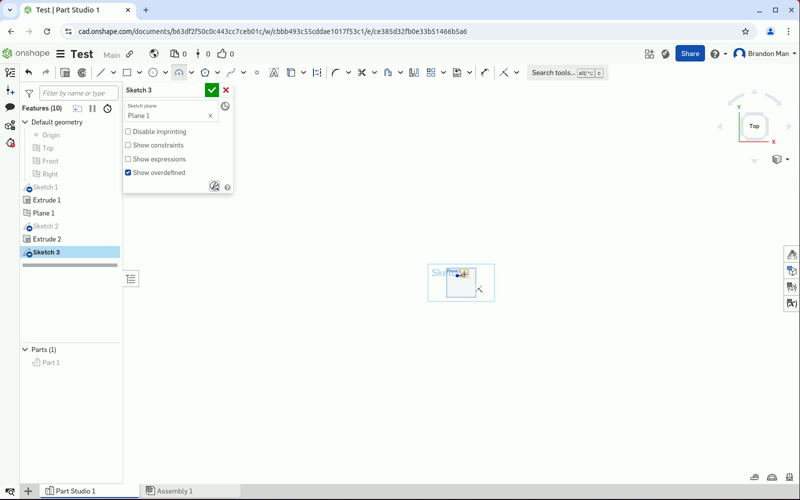
scroll(6)
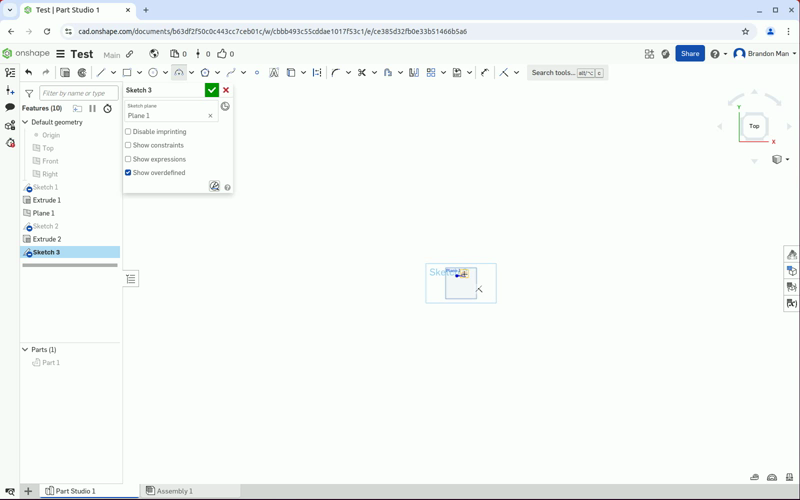
scroll(6)
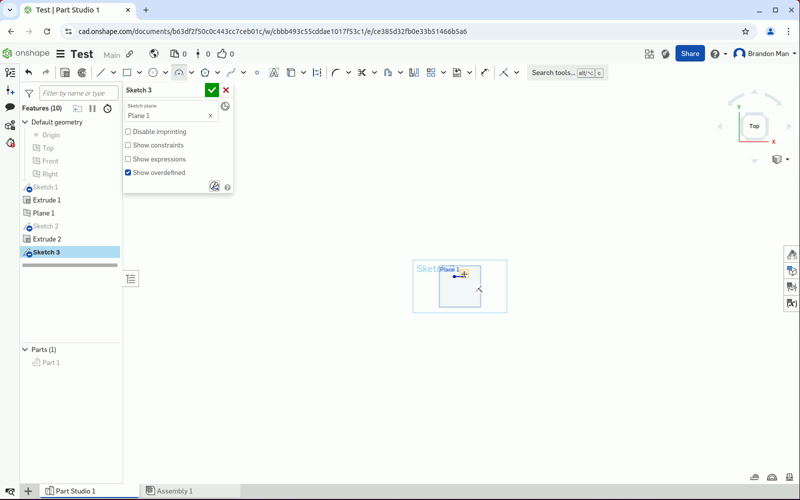
scroll(6)
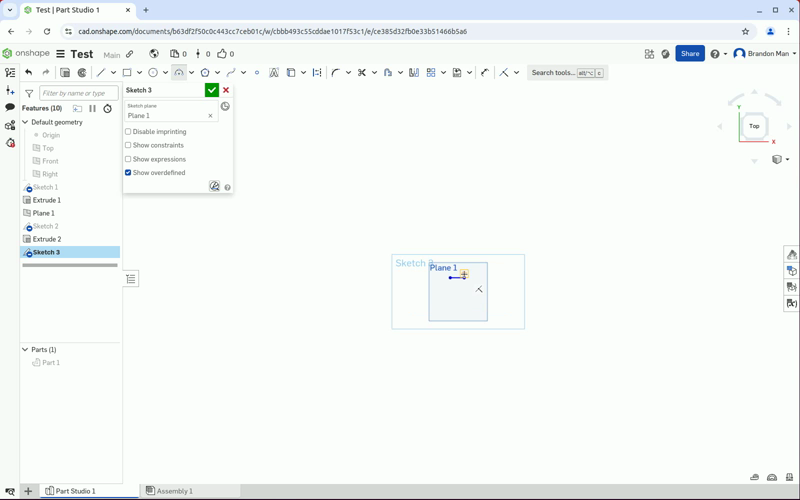
scroll(6)
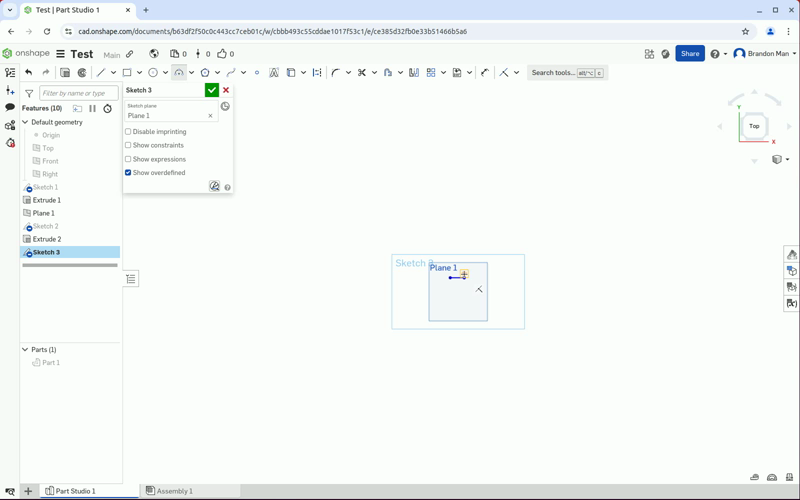
scroll(6)
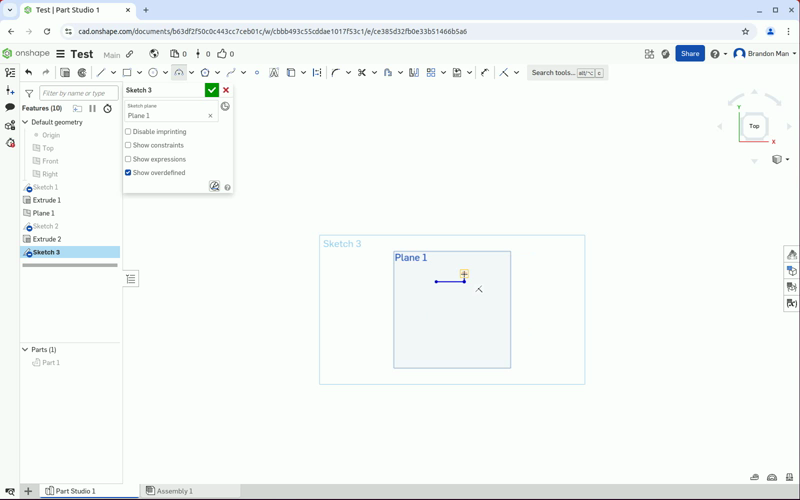
scroll(6)
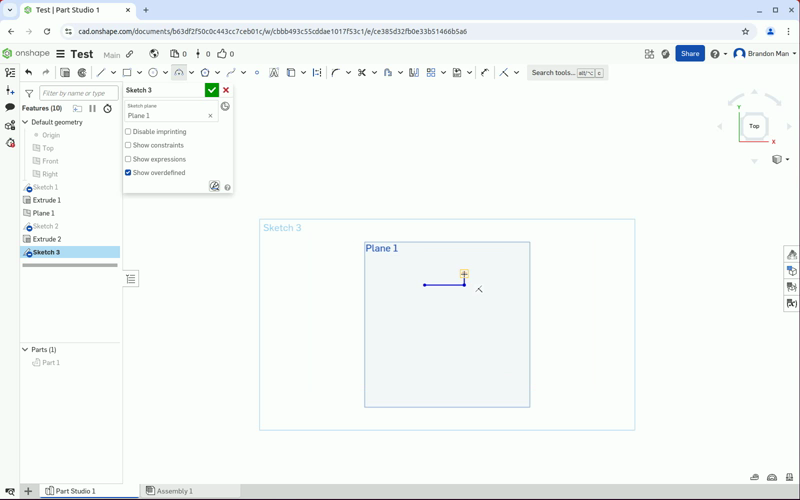
scroll(6)
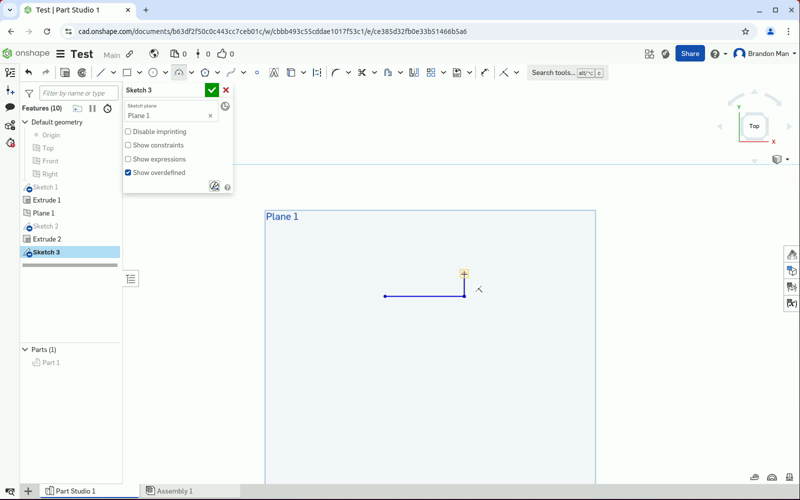
click(464, 273)
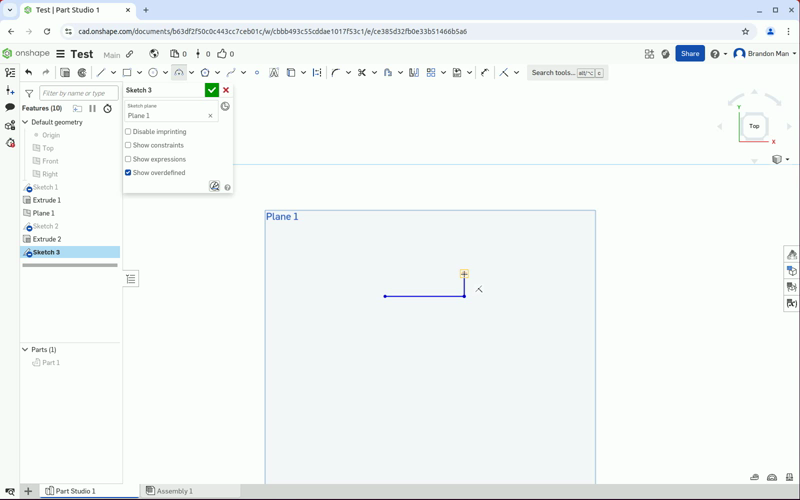
scroll(-6)
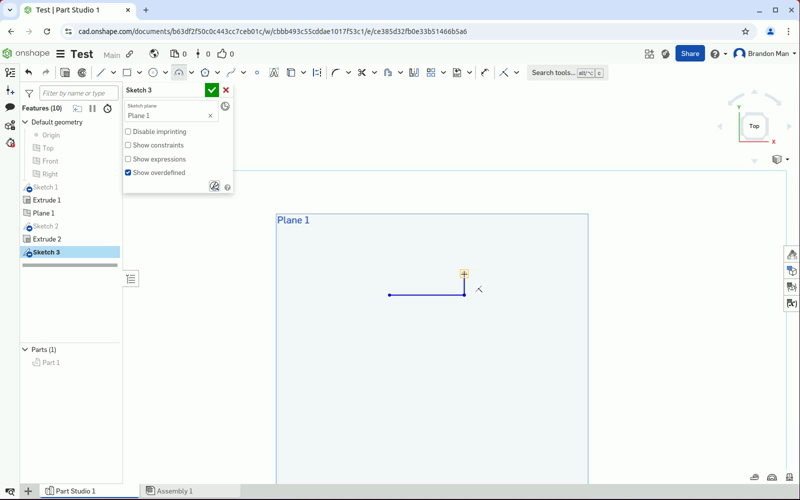
scroll(-6)
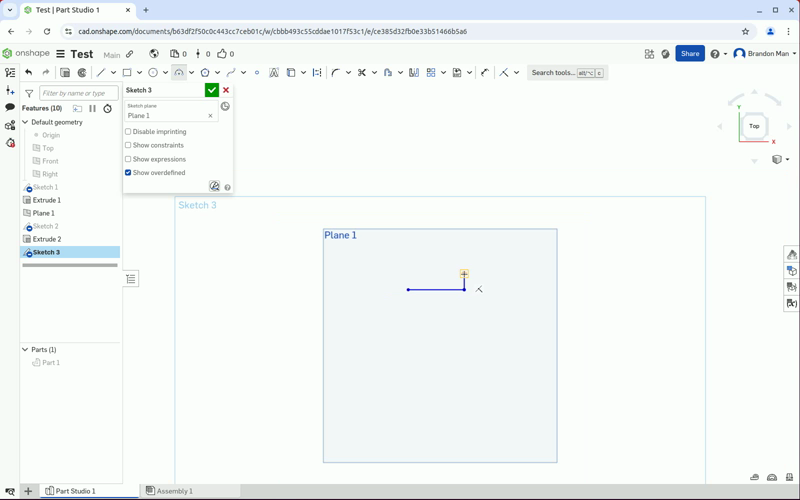
scroll(-6)
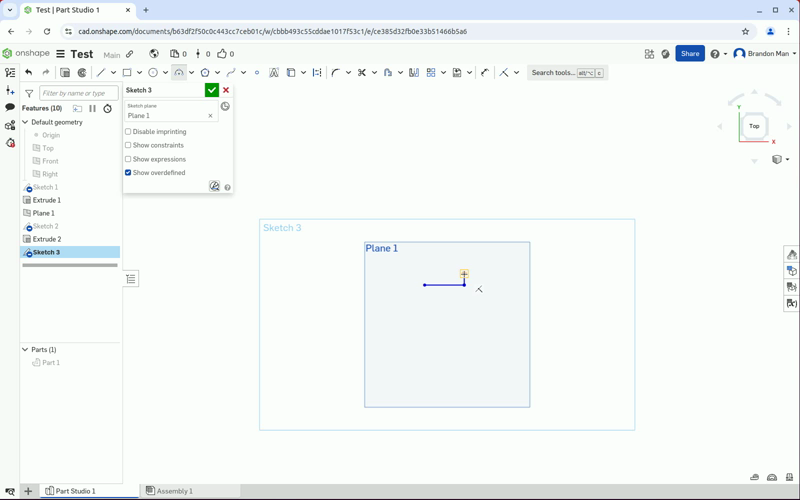
scroll(-6)
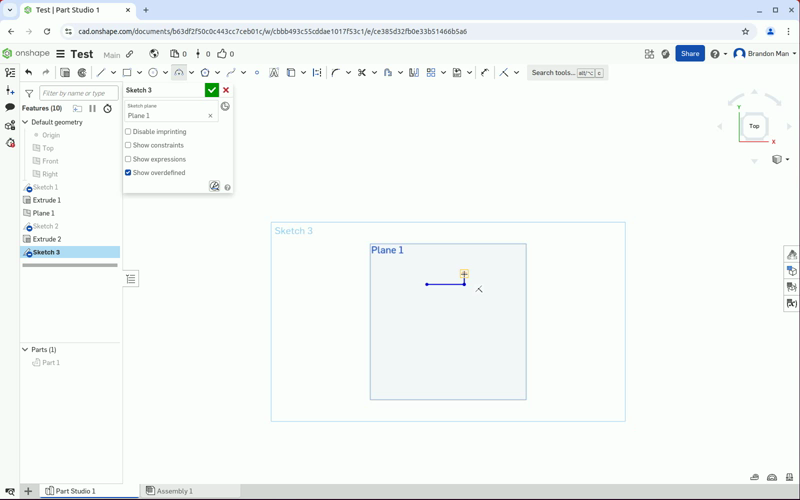
scroll(-6)
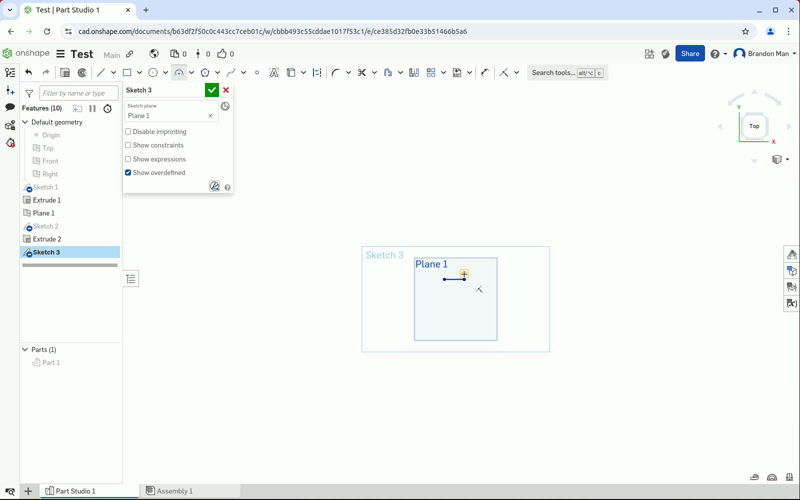
scroll(-6)
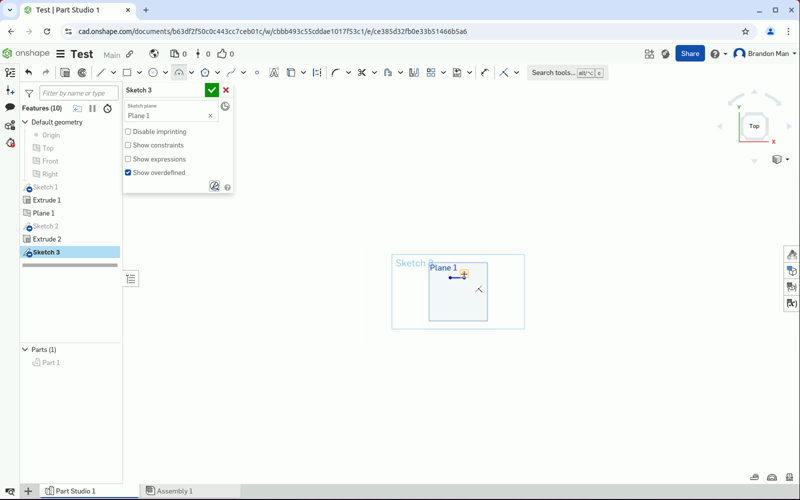
scroll(-6)
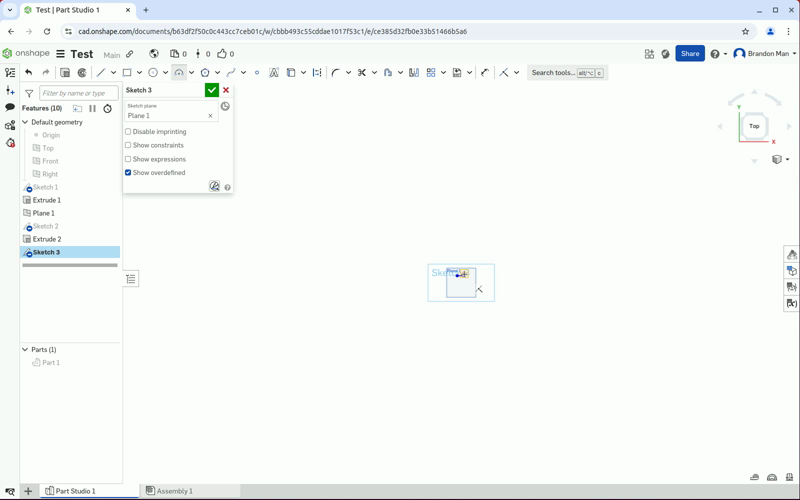
key_down(shift)
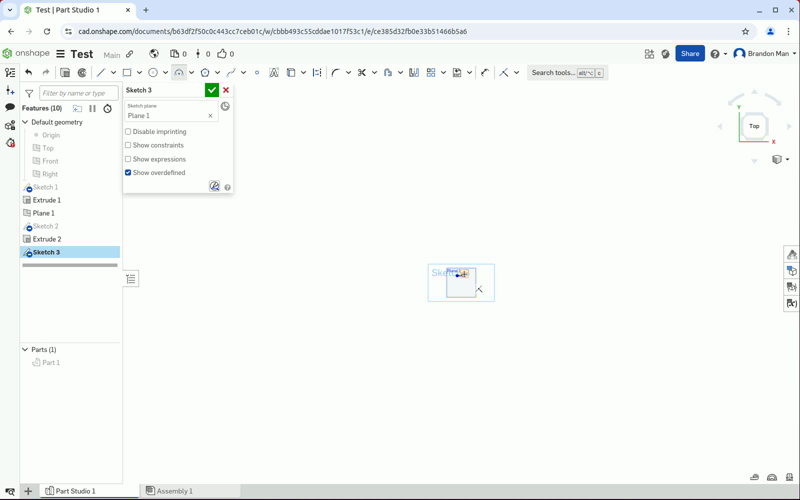
mouse_move(457, 273)
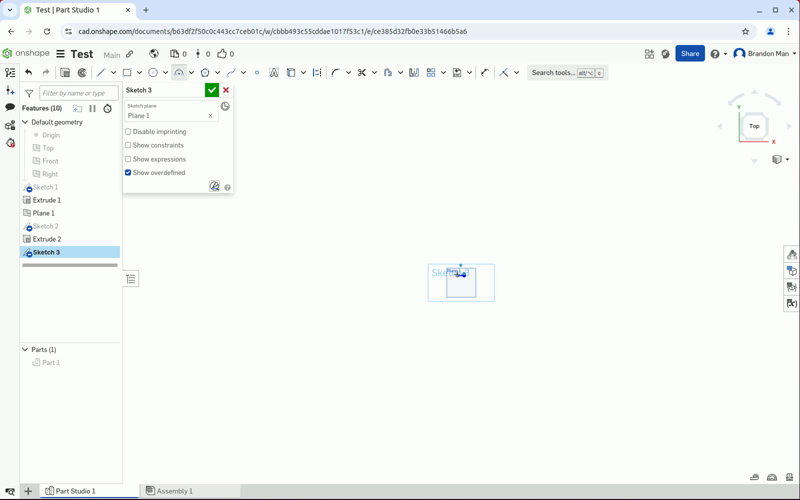
scroll(6)
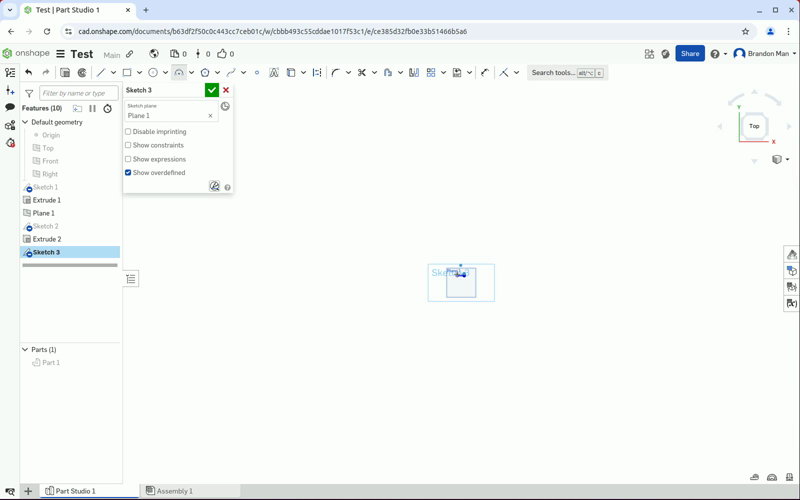
scroll(6)
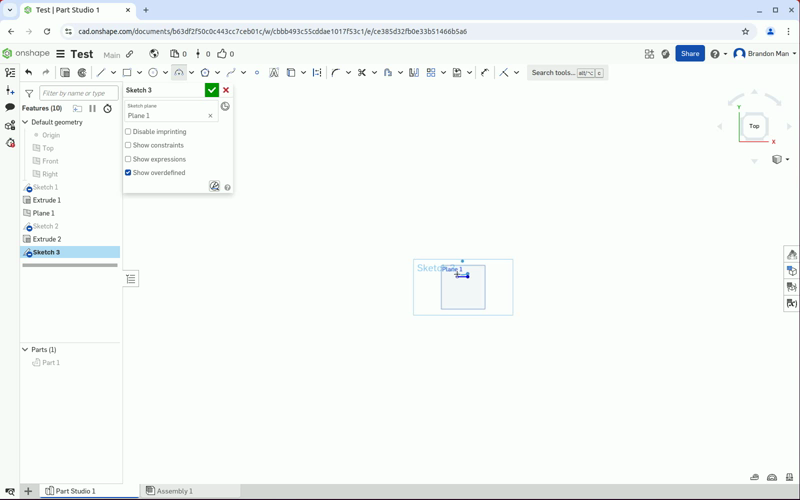
scroll(6)
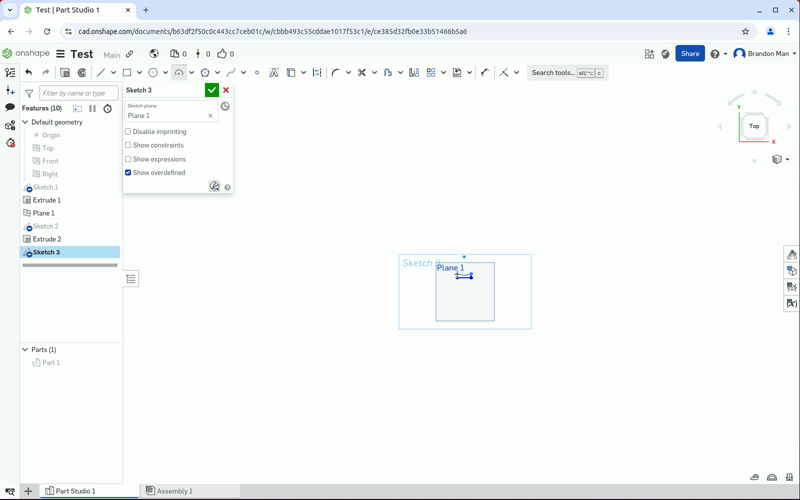
scroll(6)
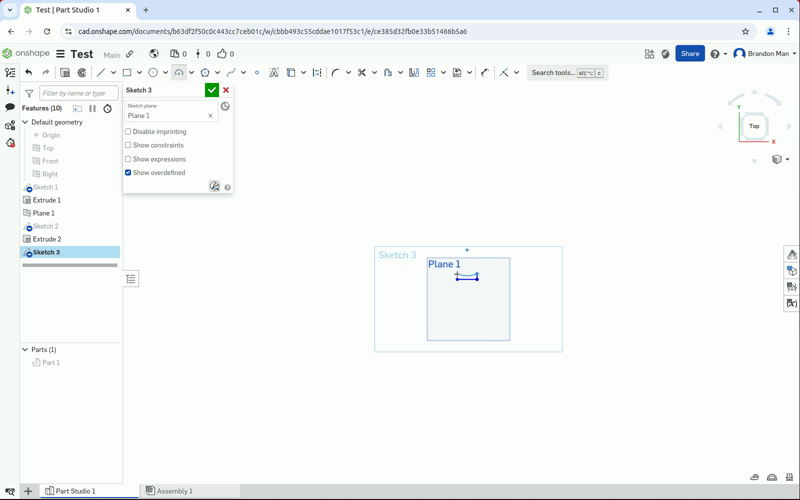
scroll(6)
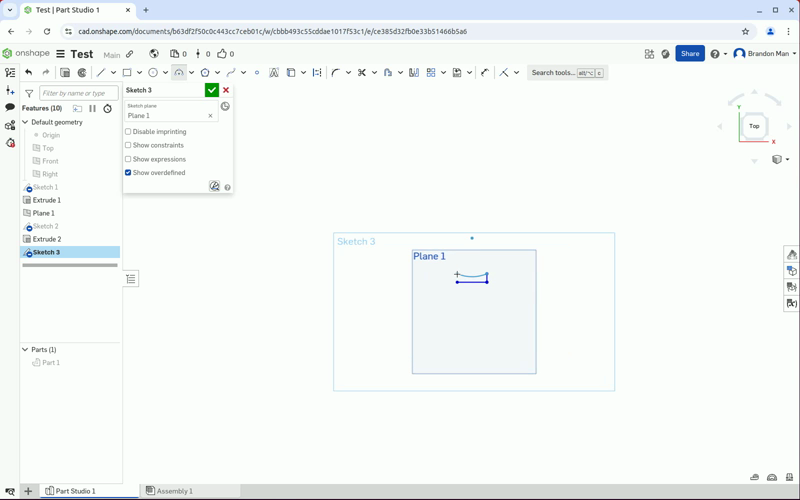
scroll(6)
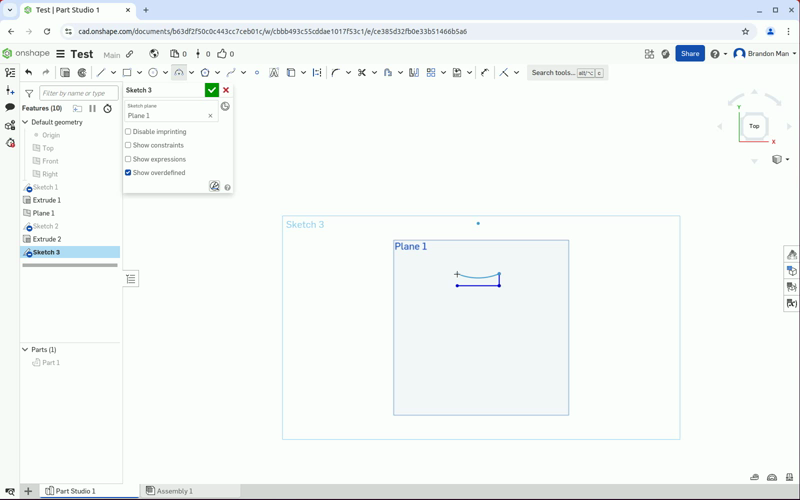
scroll(6)
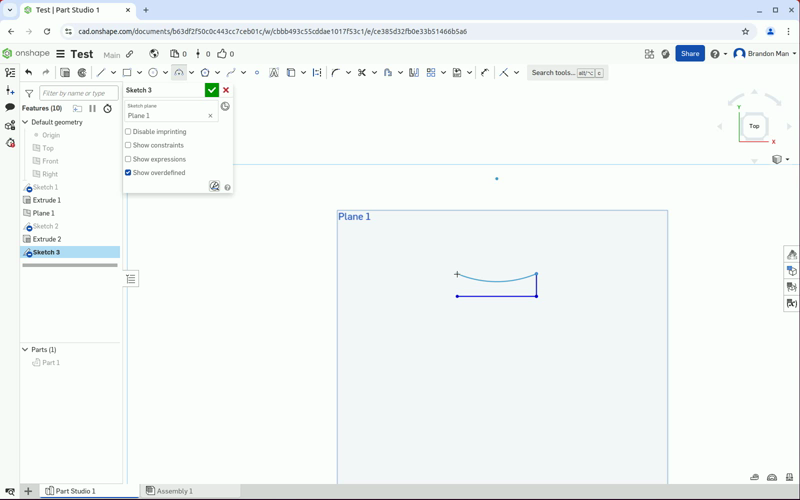
click(457, 273)
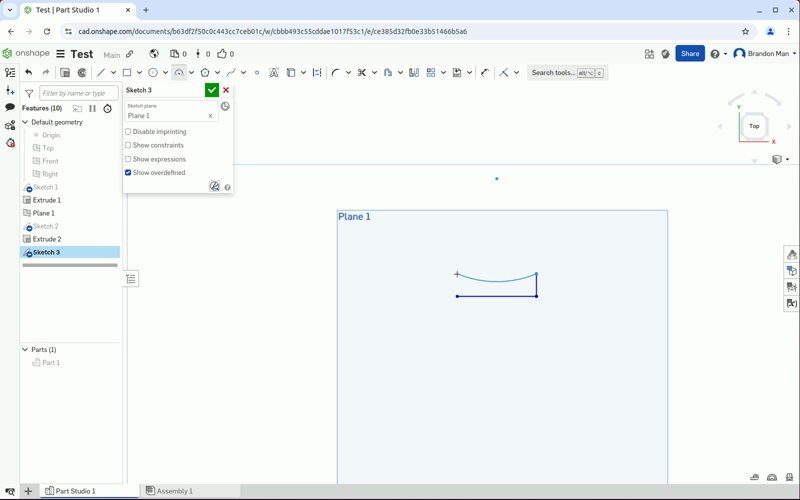
scroll(-6)
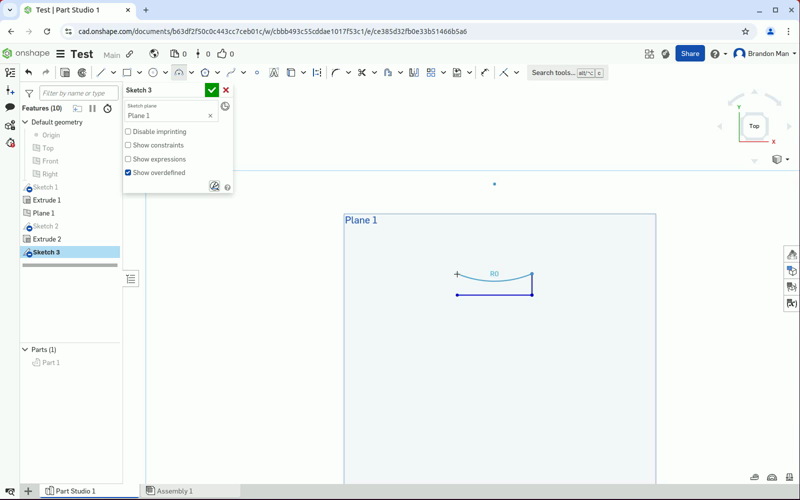
scroll(-6)
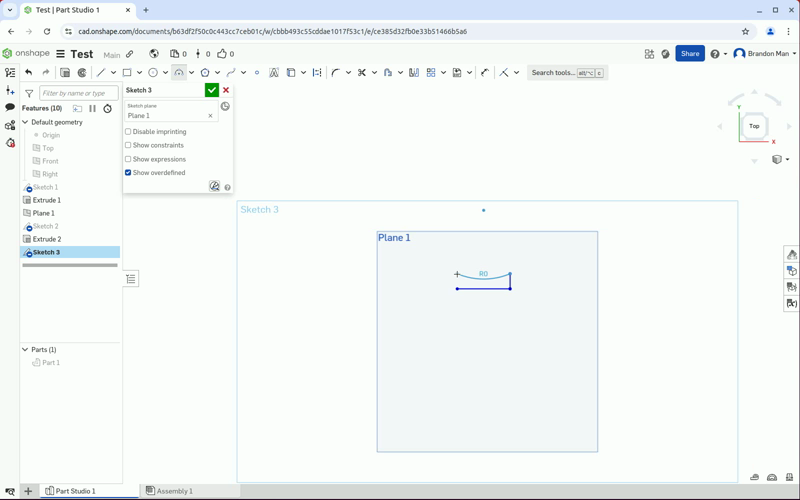
scroll(-6)
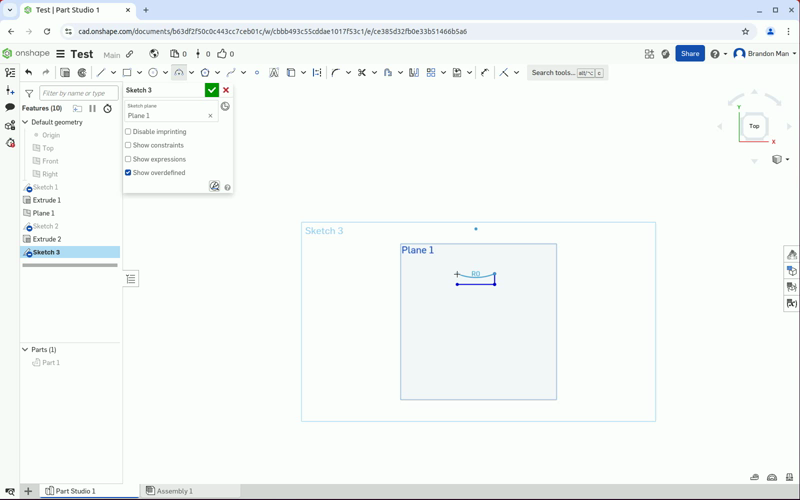
scroll(-6)
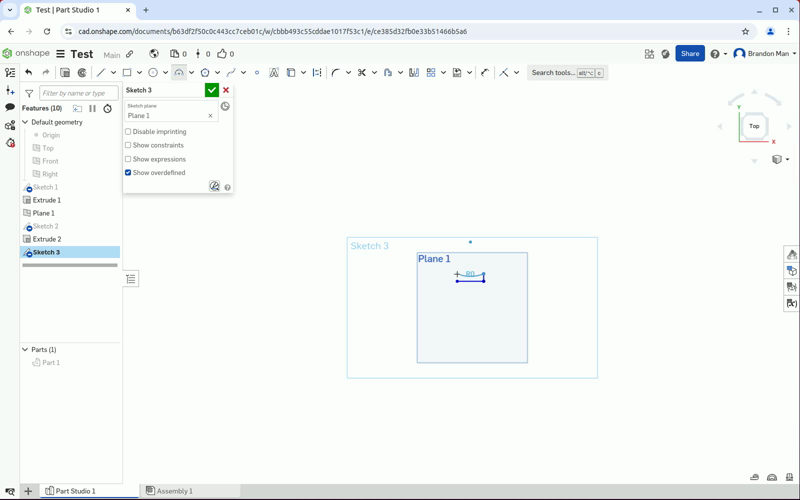
scroll(-6)
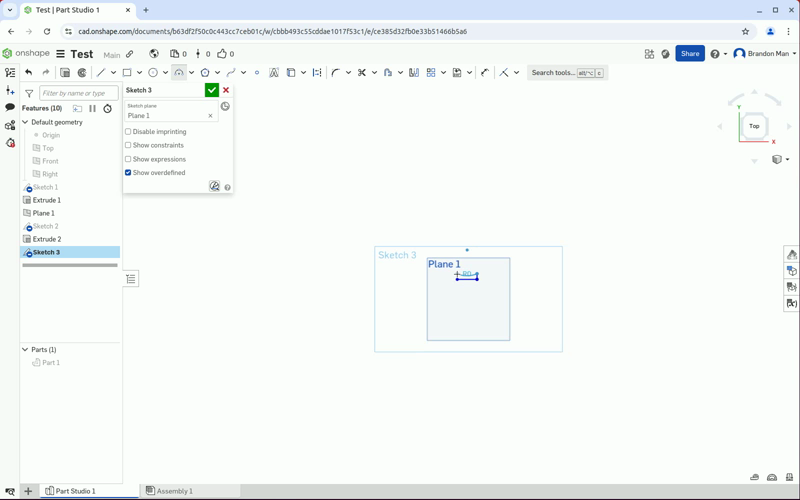
scroll(-6)
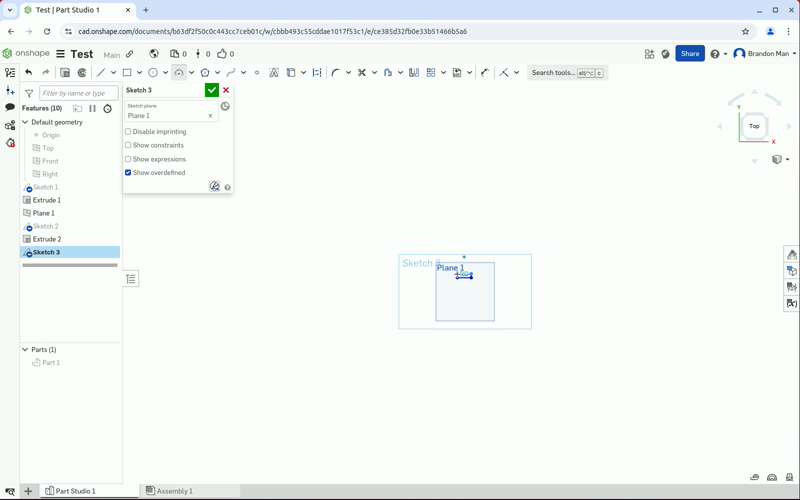
scroll(-6)
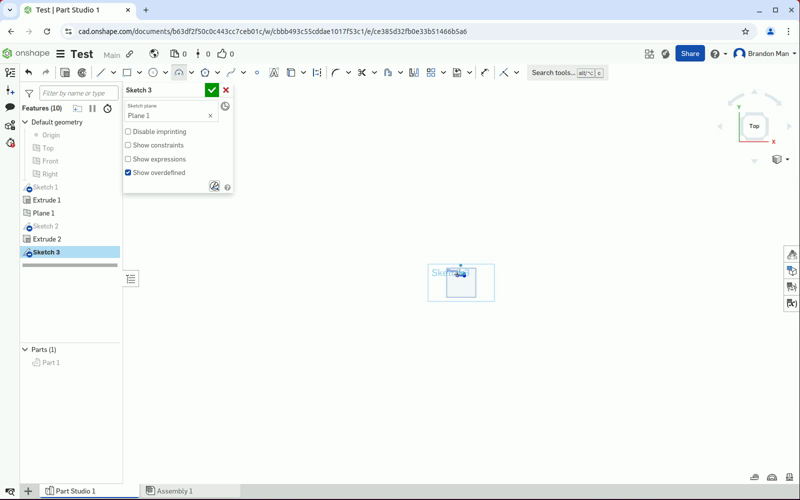
mouse_move(460, 272)
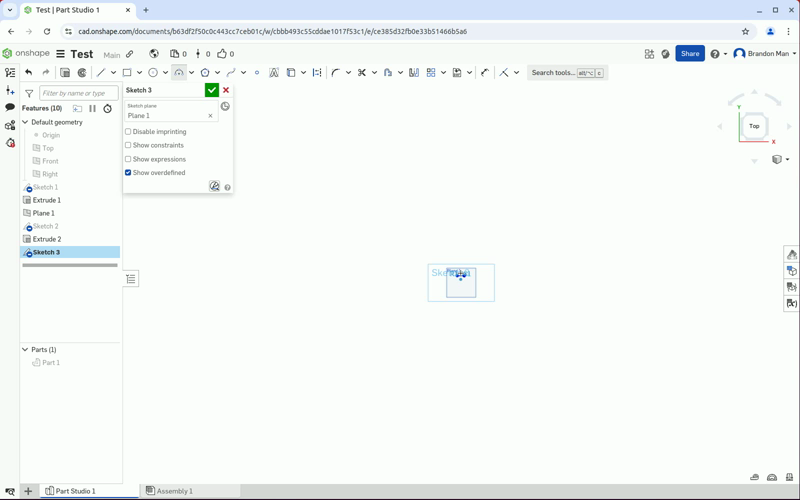
scroll(6)
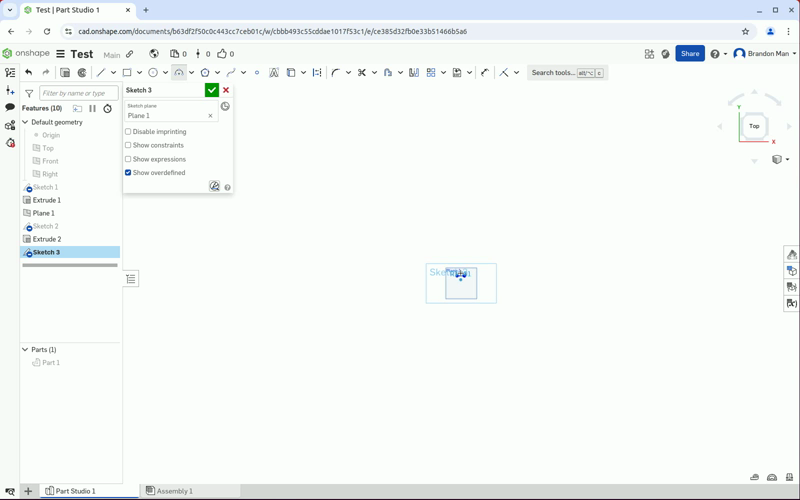
scroll(6)
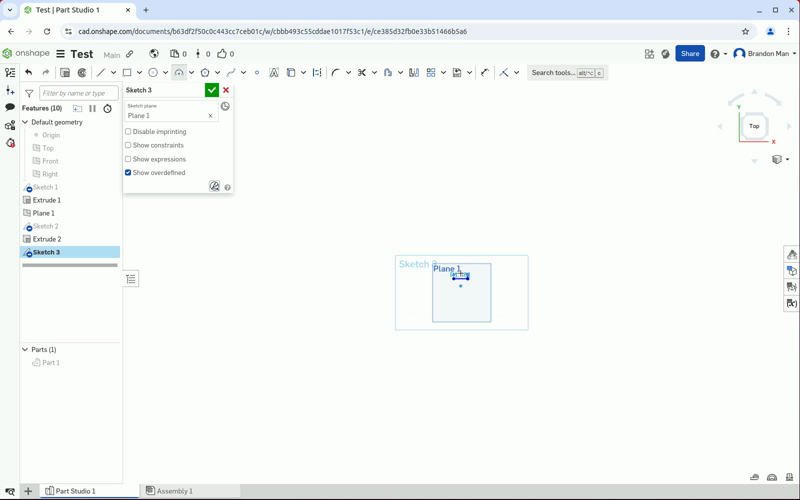
scroll(6)
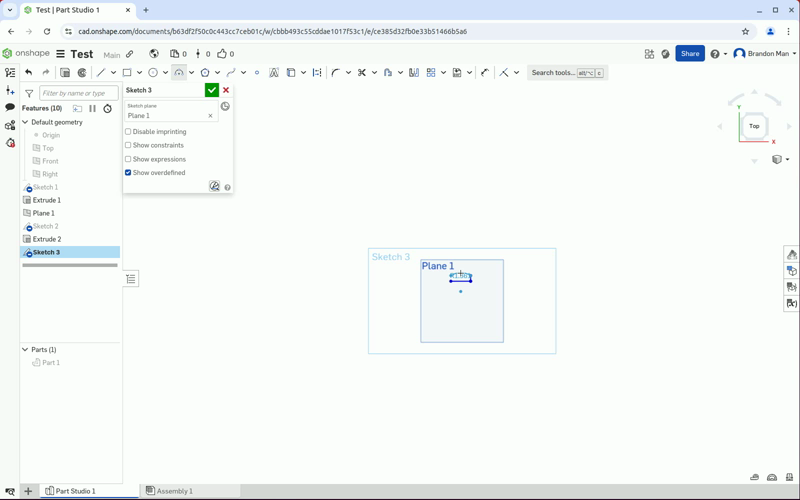
scroll(6)
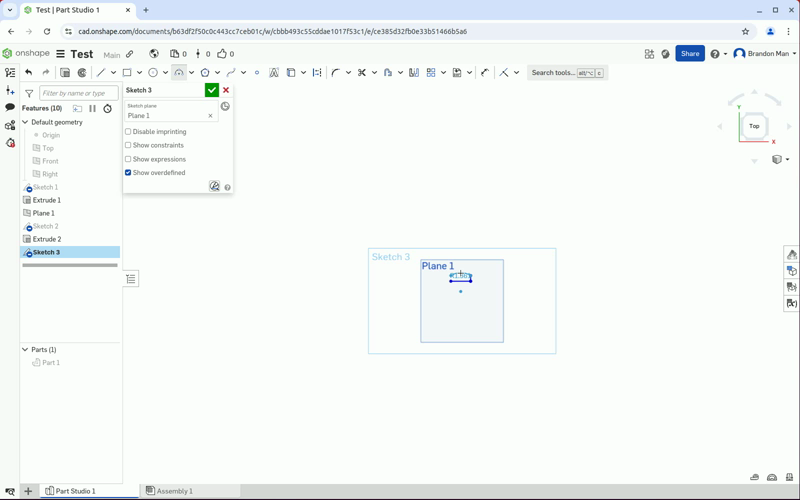
scroll(6)
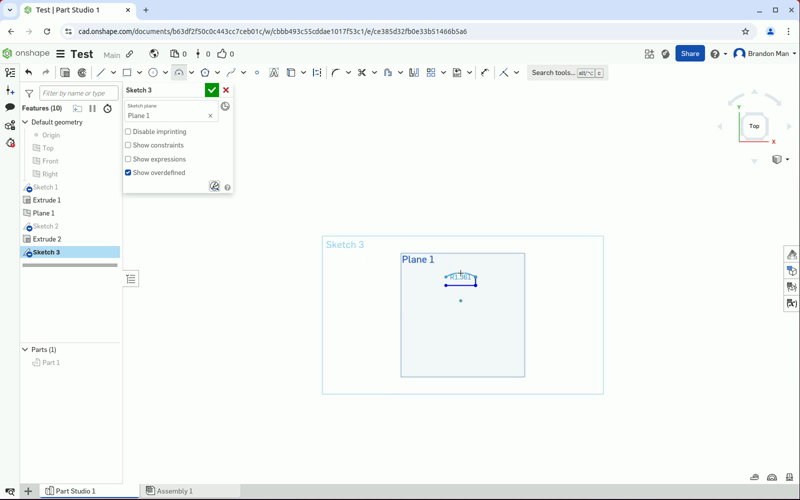
scroll(6)
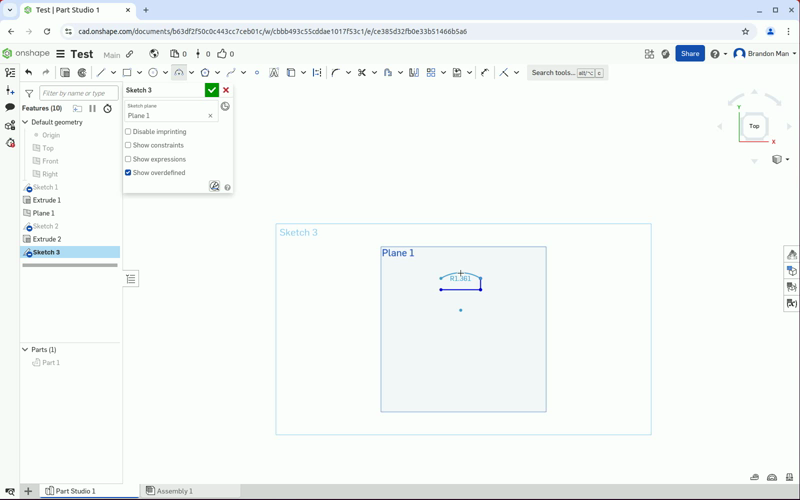
scroll(6)
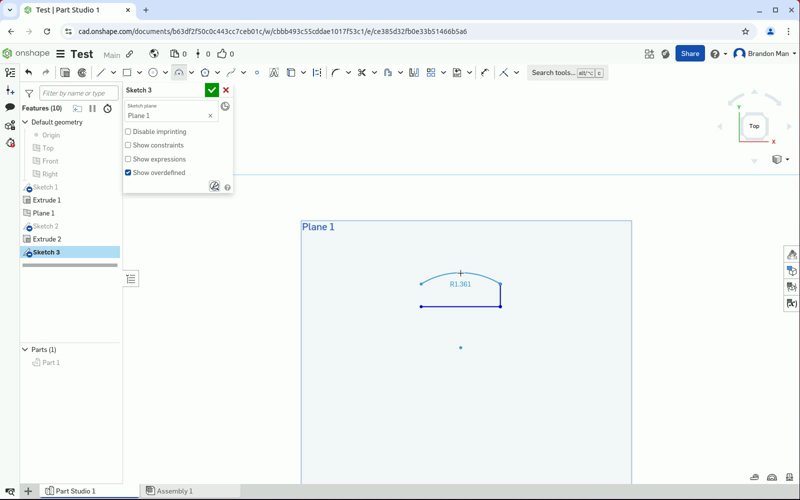
click(460, 272)
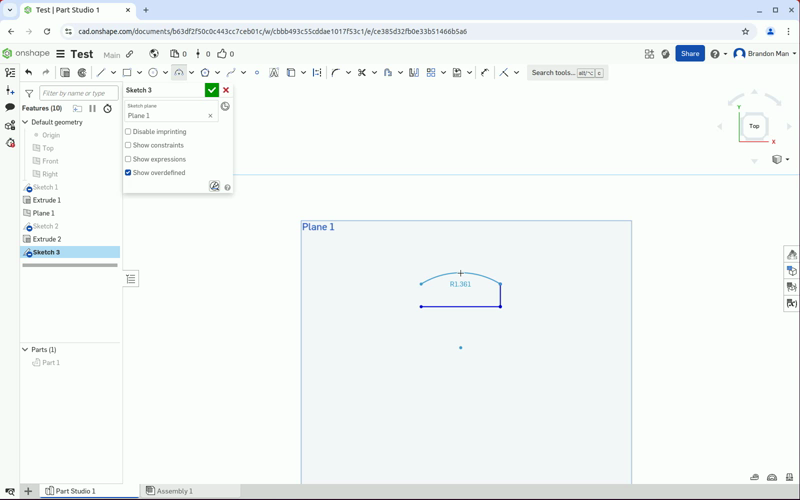
scroll(-6)
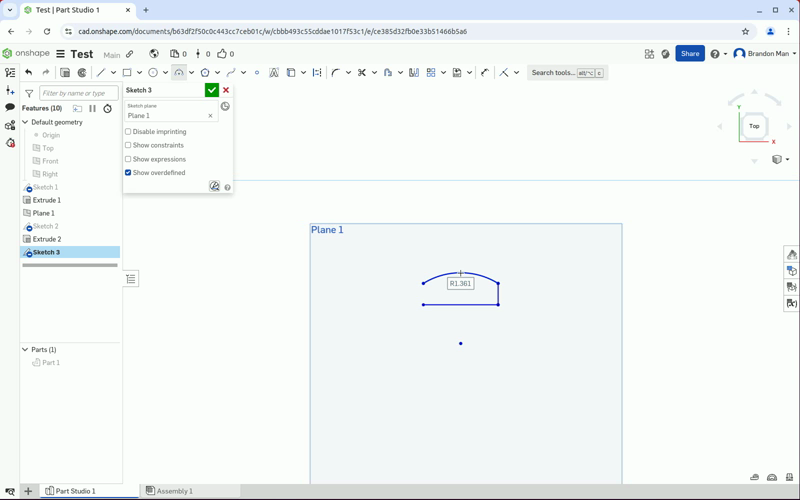
scroll(-6)
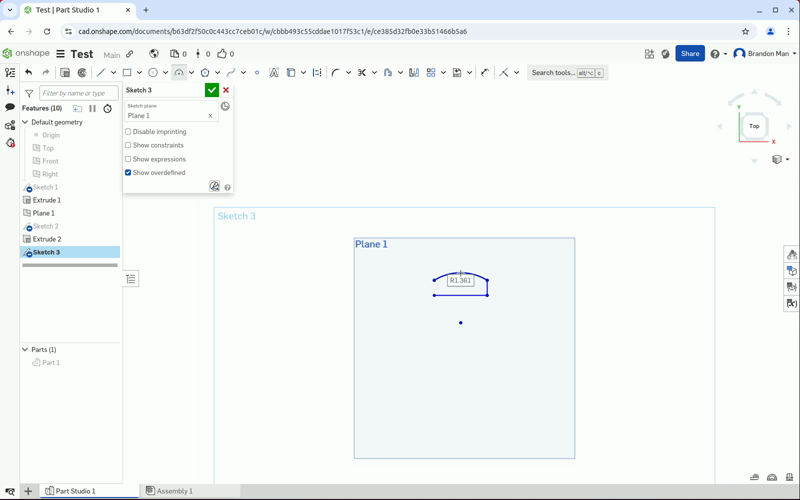
scroll(-6)
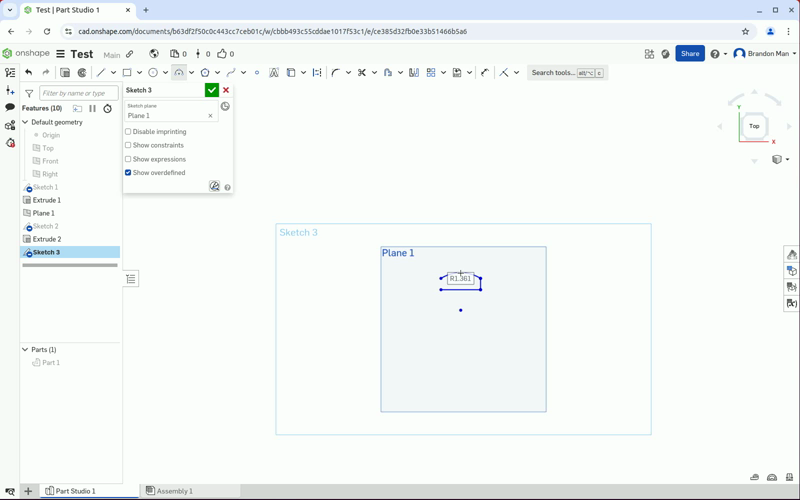
scroll(-6)
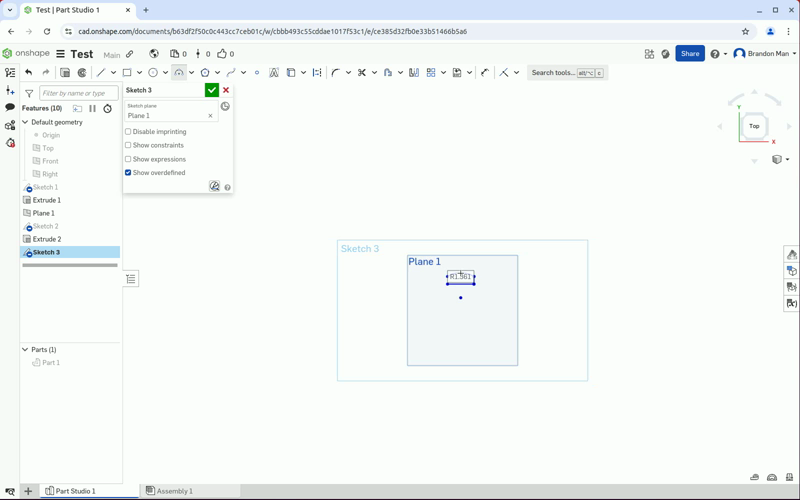
scroll(-6)
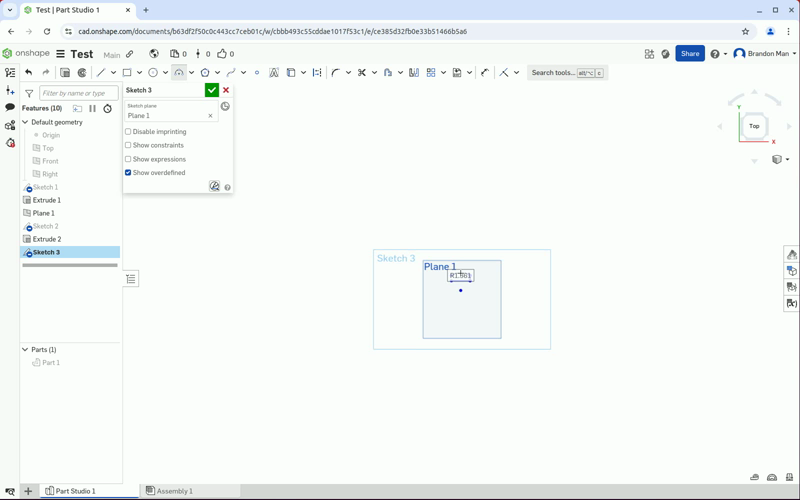
scroll(-6)
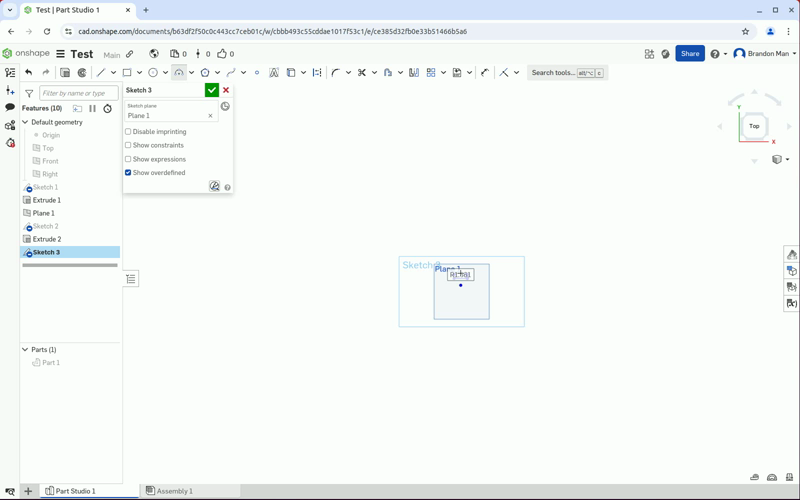
scroll(-6)
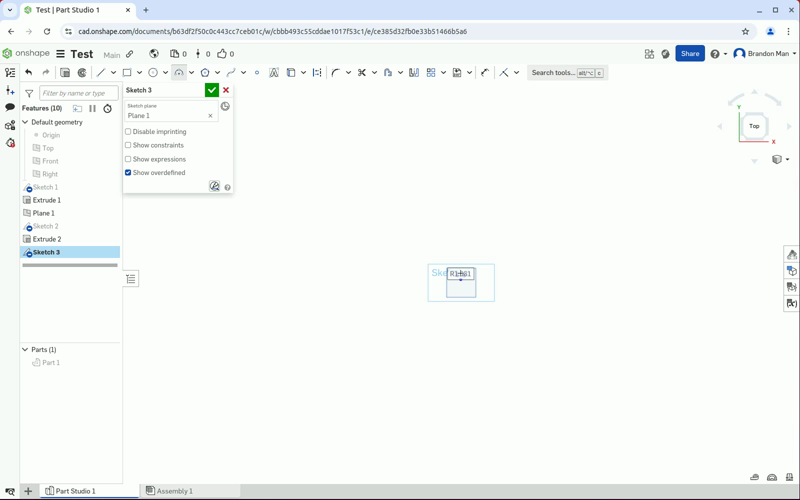
key_up(shift)
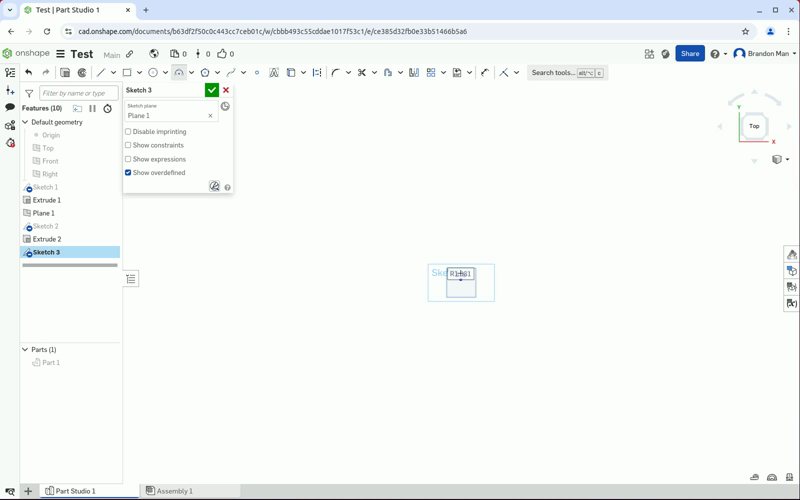
key(esc)
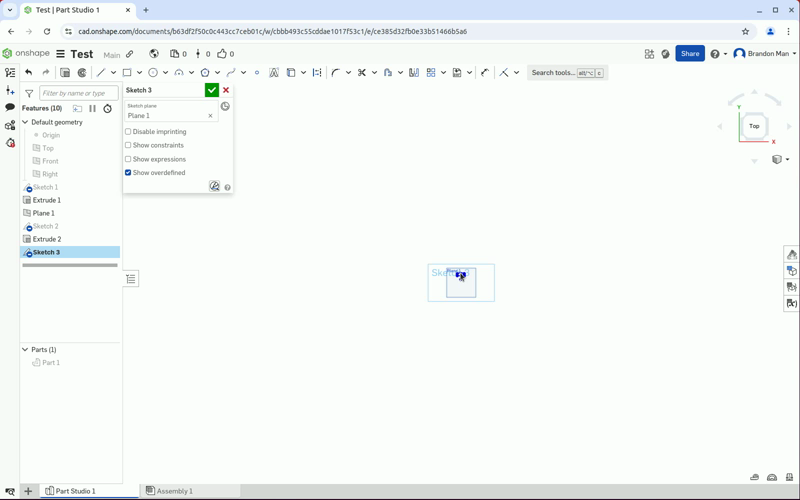
key(l)
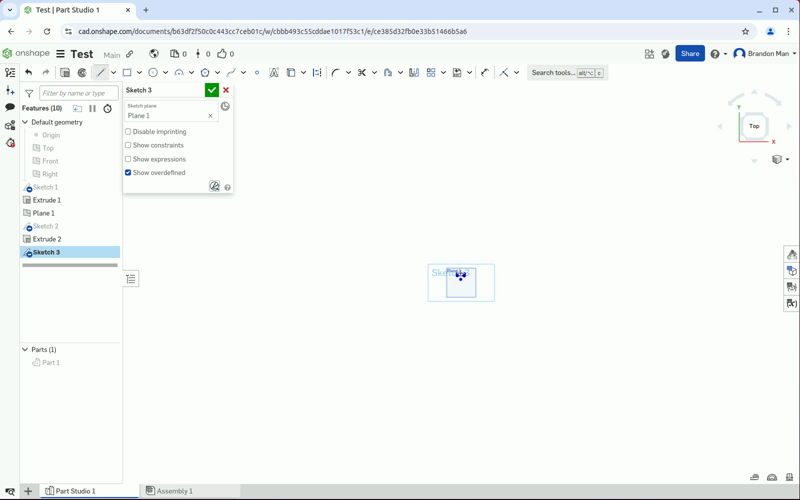
mouse_move(457, 273)
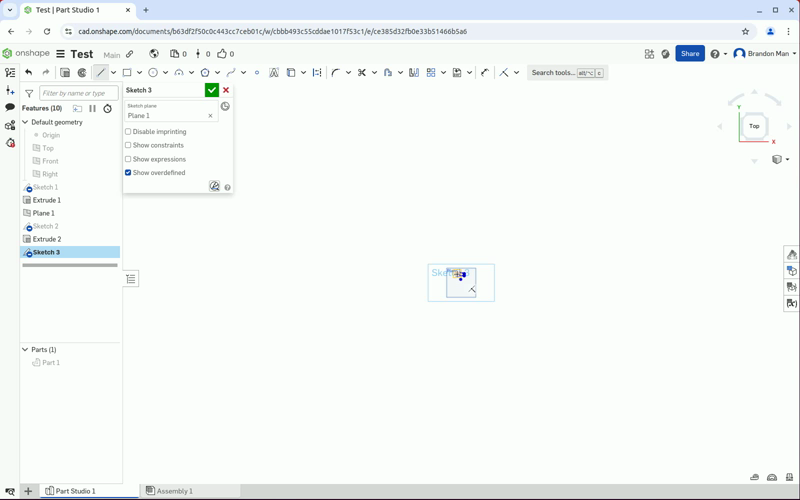
scroll(6)
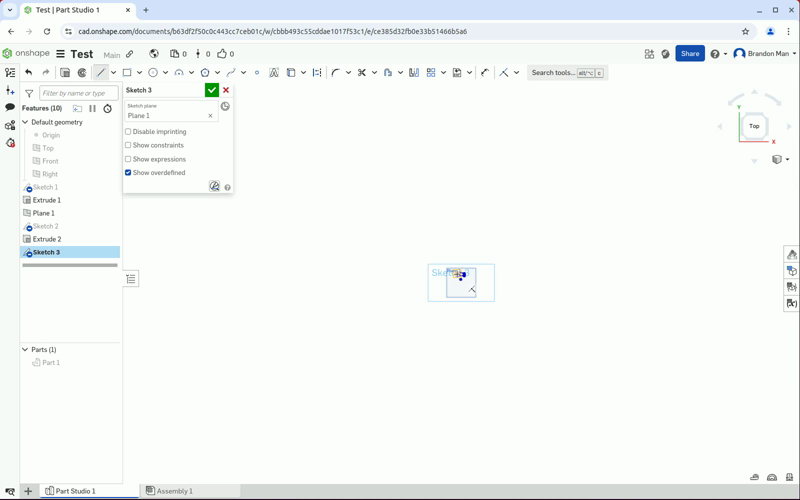
scroll(6)
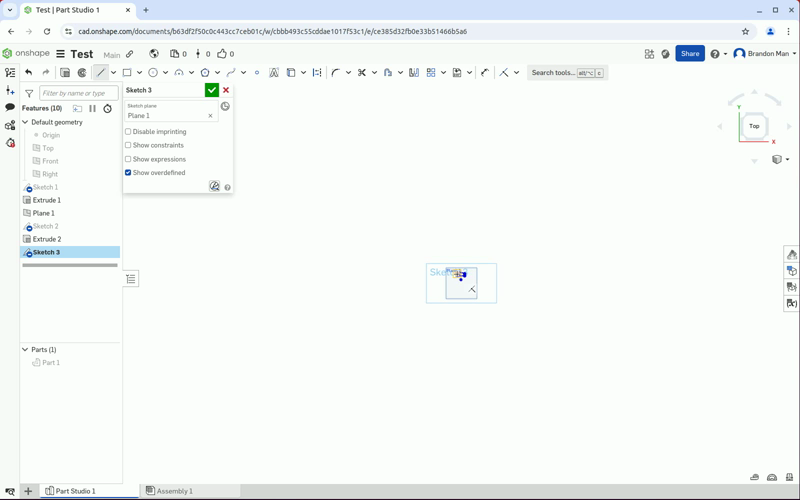
scroll(6)
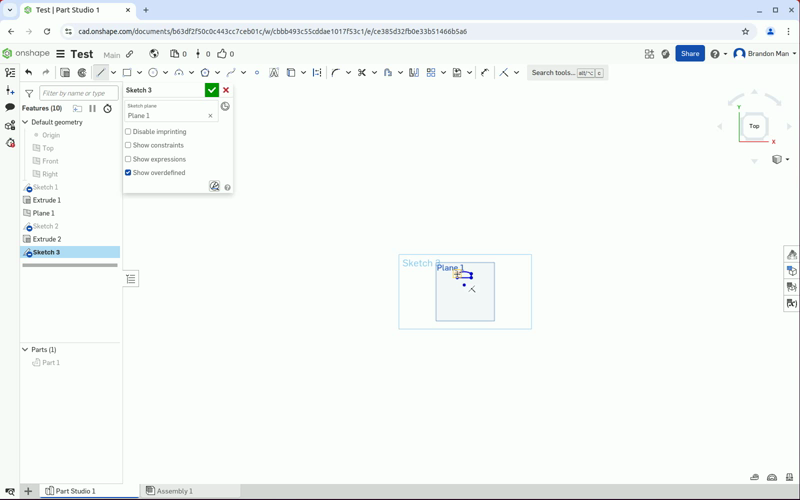
scroll(6)
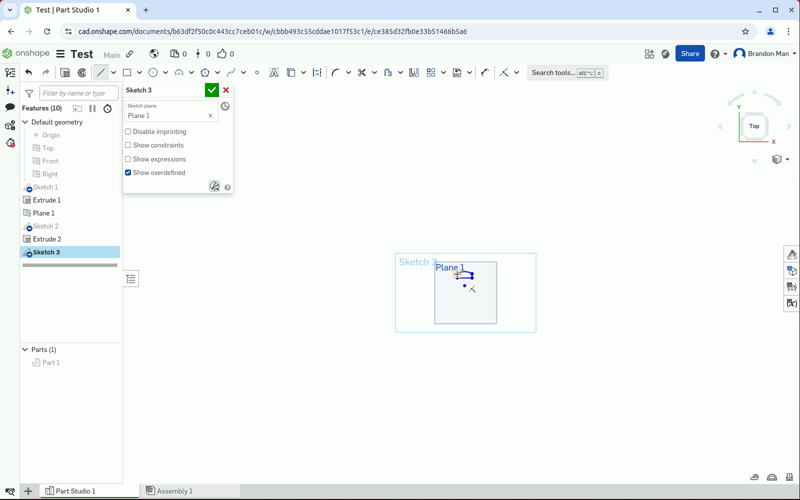
scroll(6)
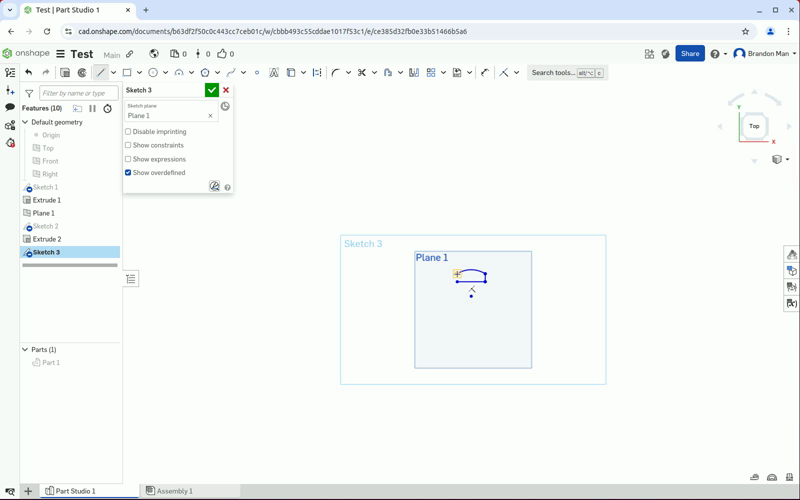
scroll(6)
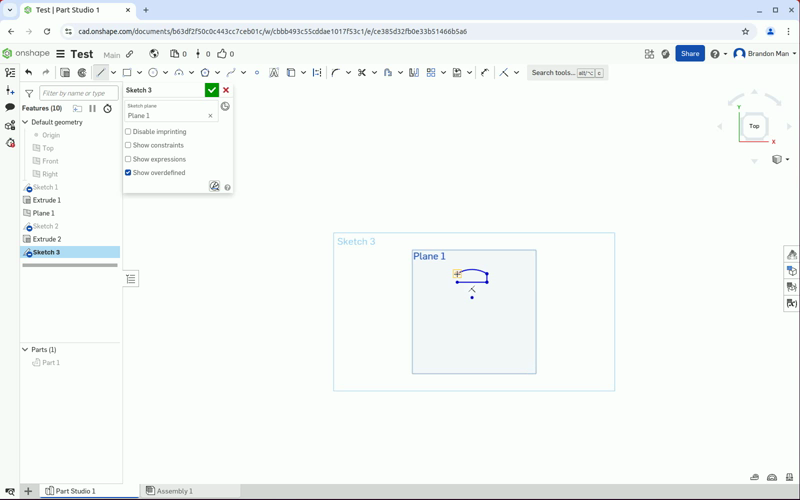
scroll(6)
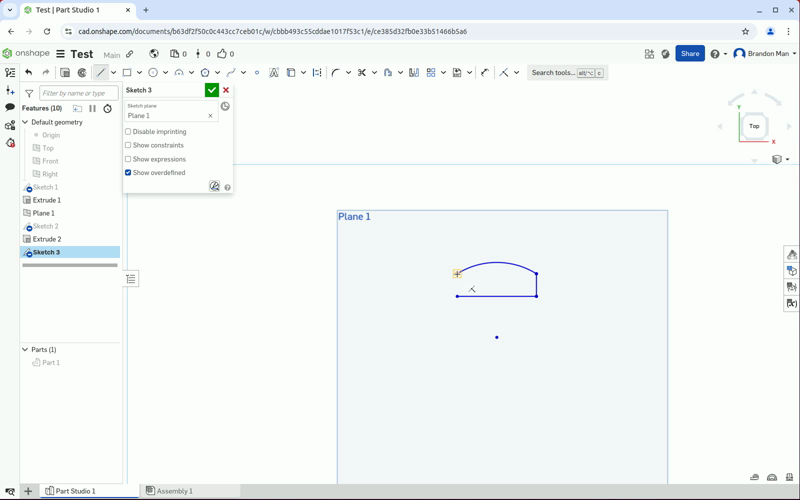
click(457, 273)
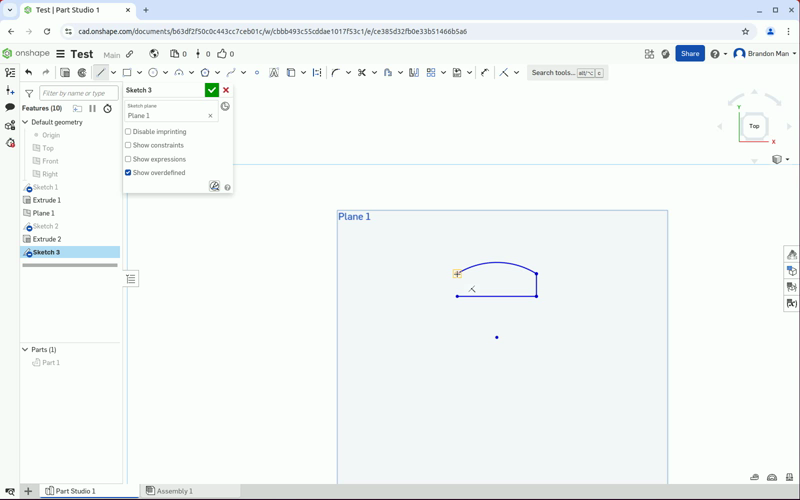
scroll(-6)
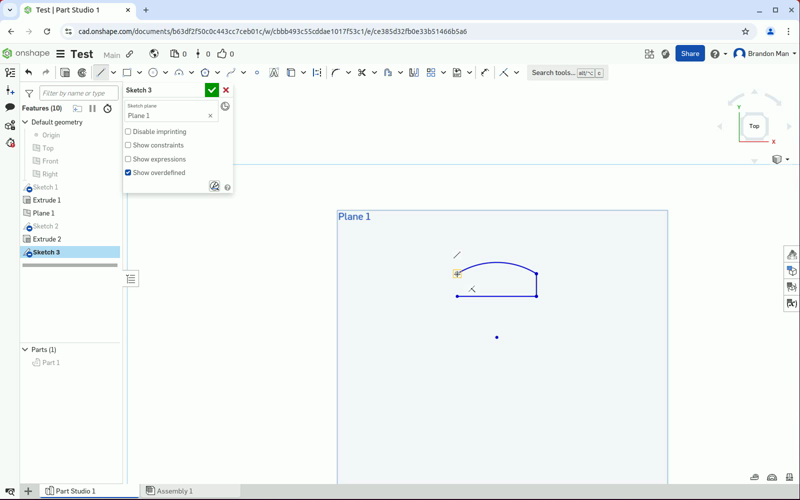
scroll(-6)
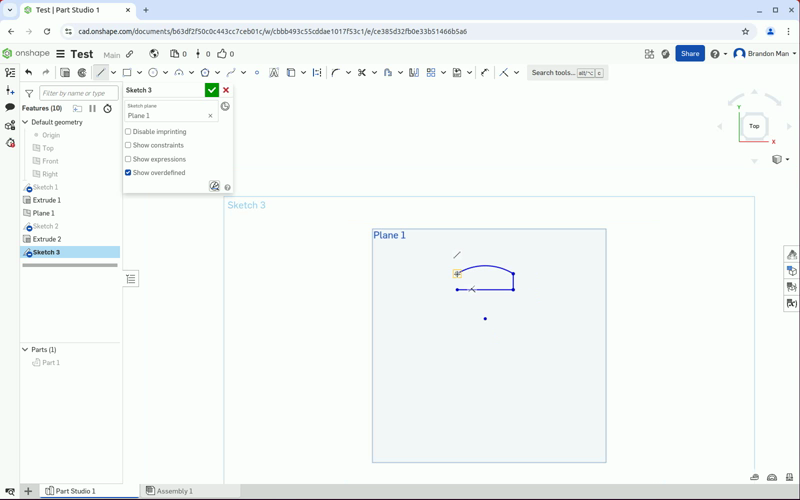
scroll(-6)
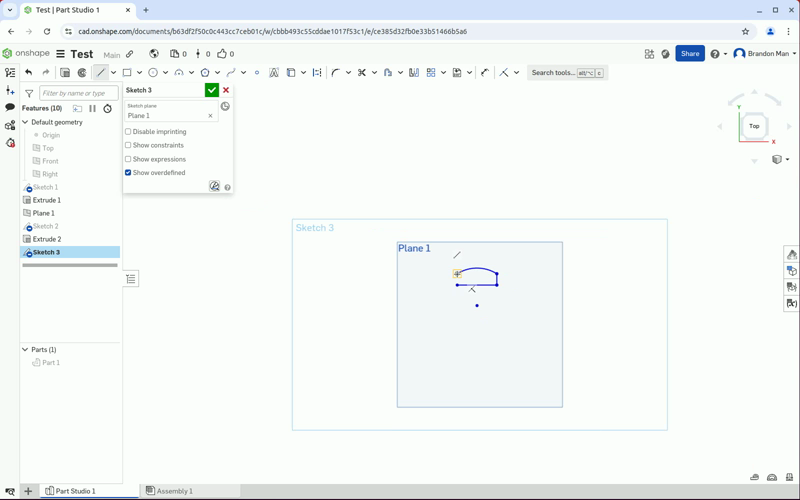
scroll(-6)
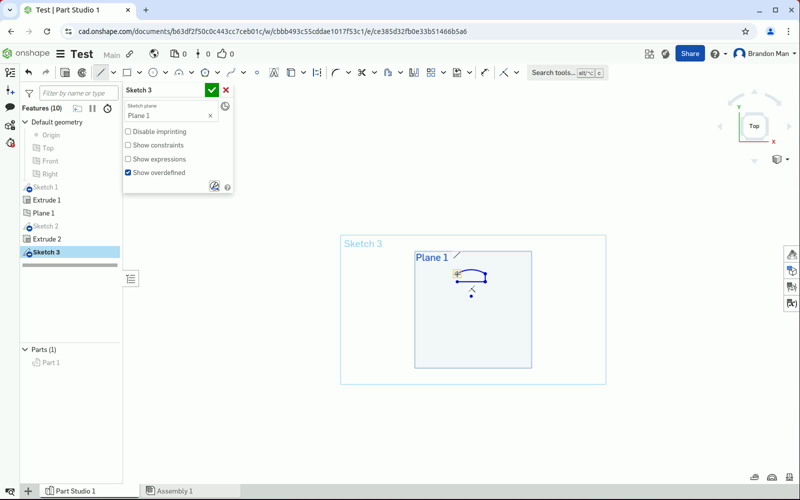
scroll(-6)
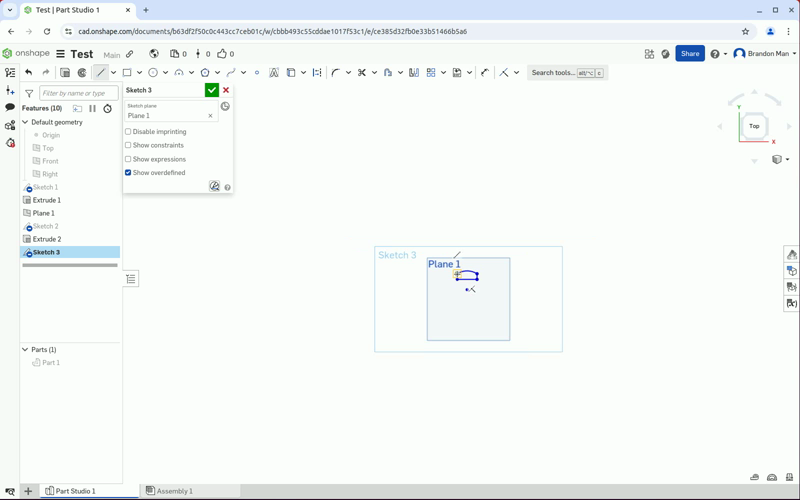
scroll(-6)
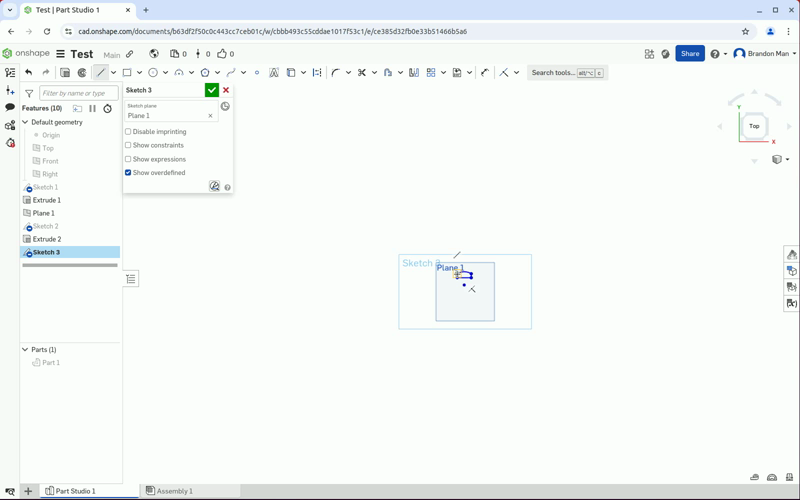
scroll(-6)
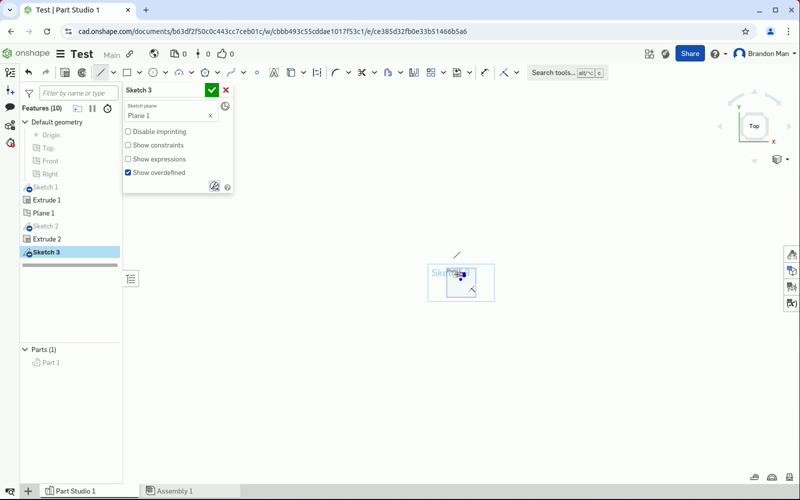
mouse_move(487, 273)
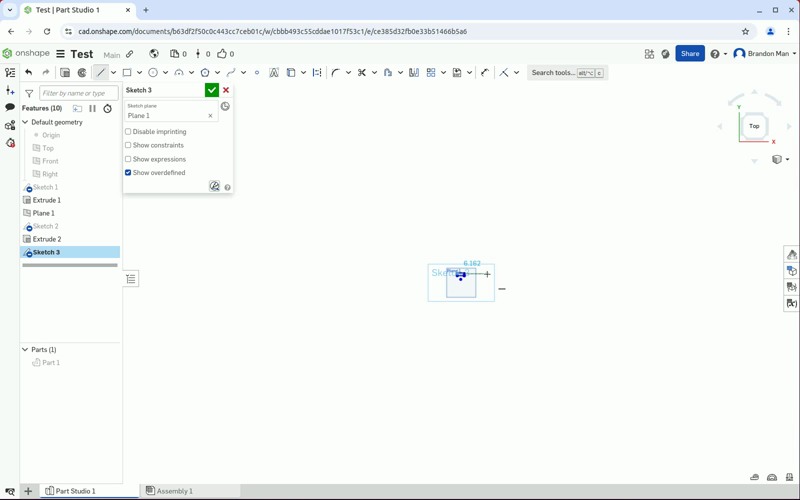
key_down(shift)
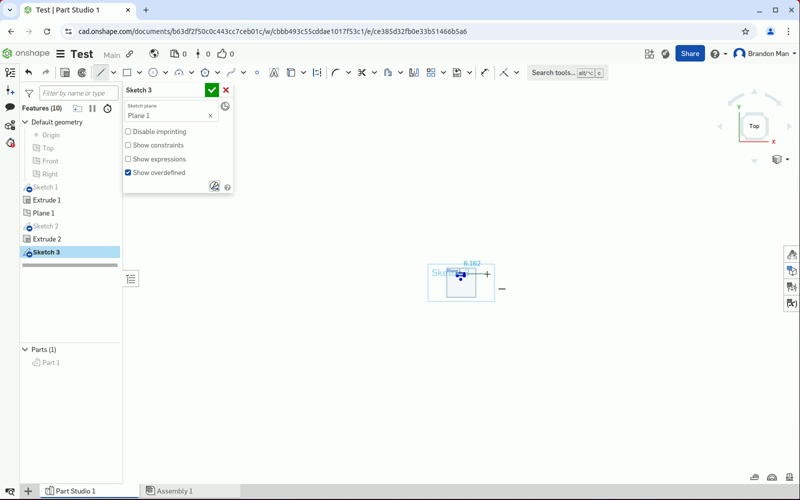
mouse_move(457, 275)
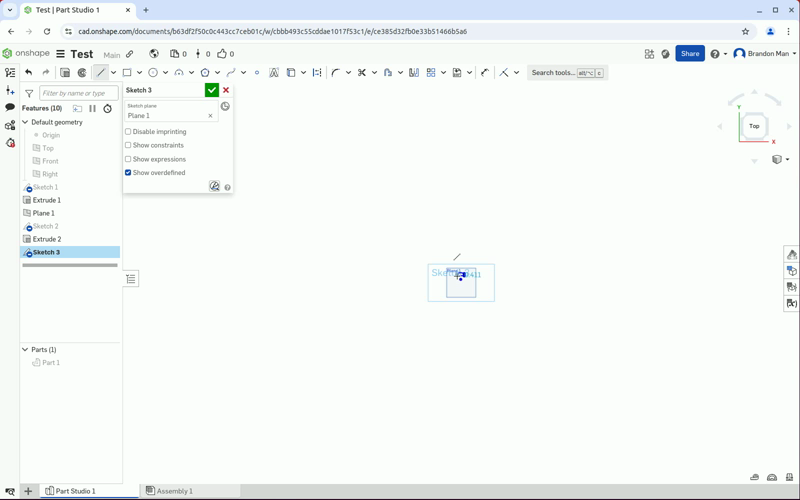
scroll(6)
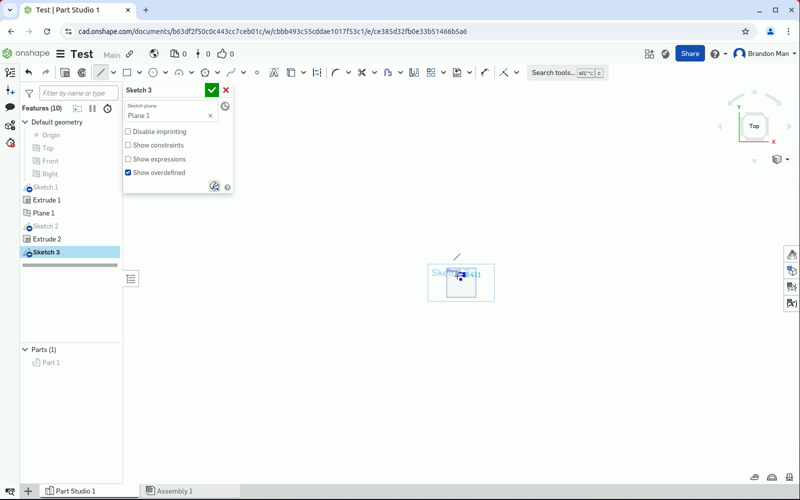
scroll(6)
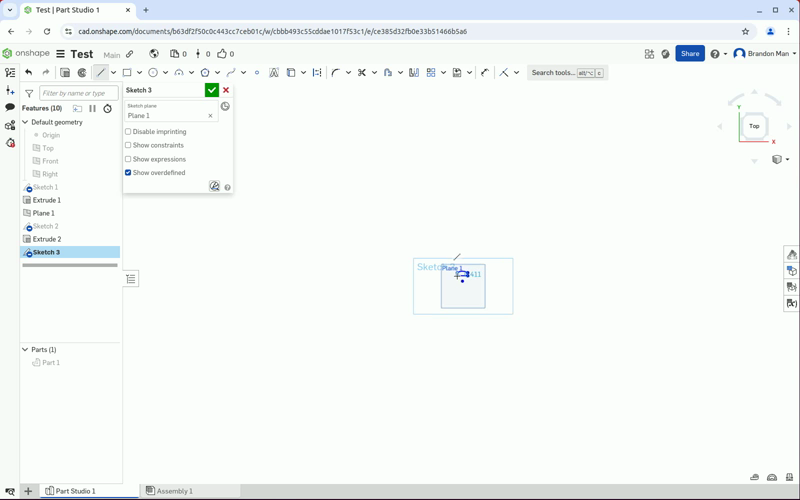
scroll(6)
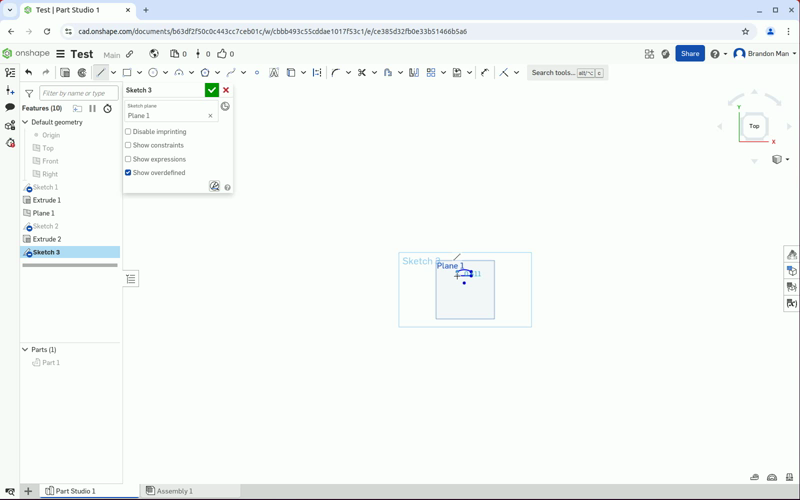
scroll(6)
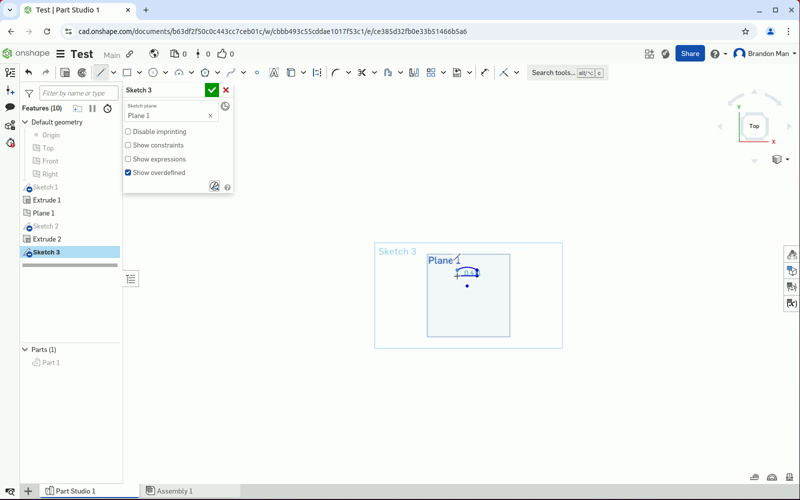
scroll(6)
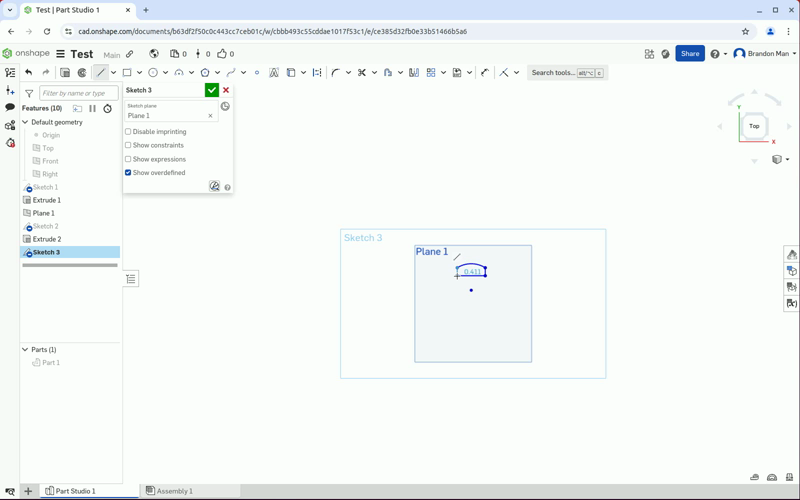
scroll(6)
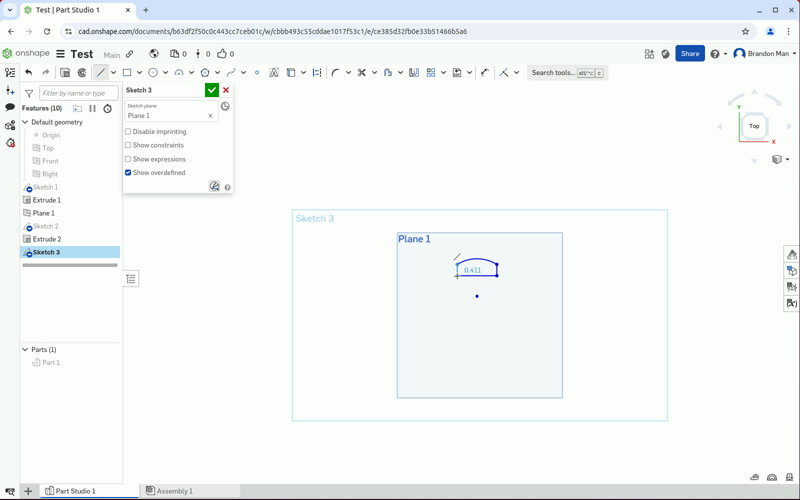
scroll(6)
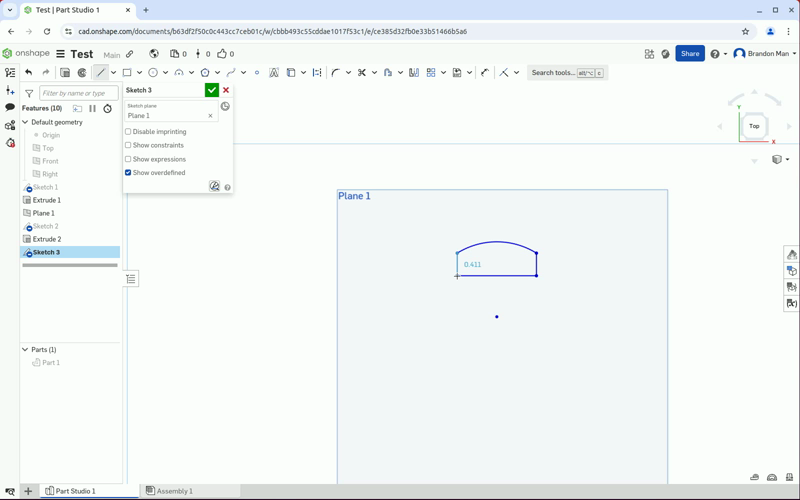
key_up(shift)
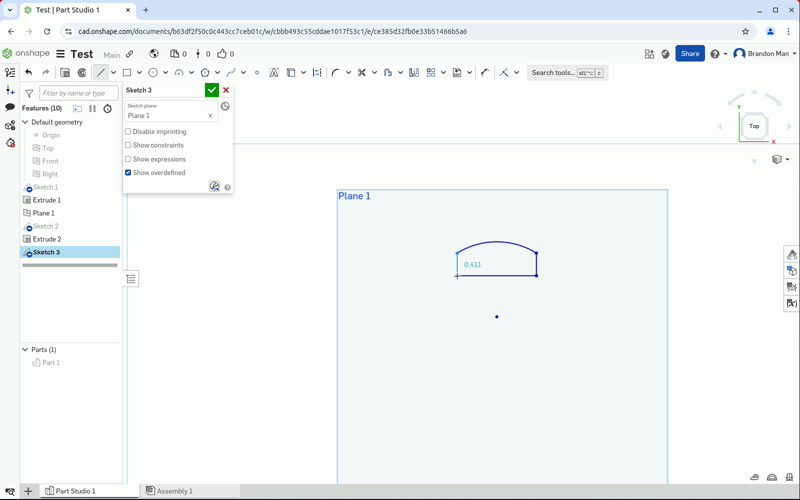
click(457, 275)
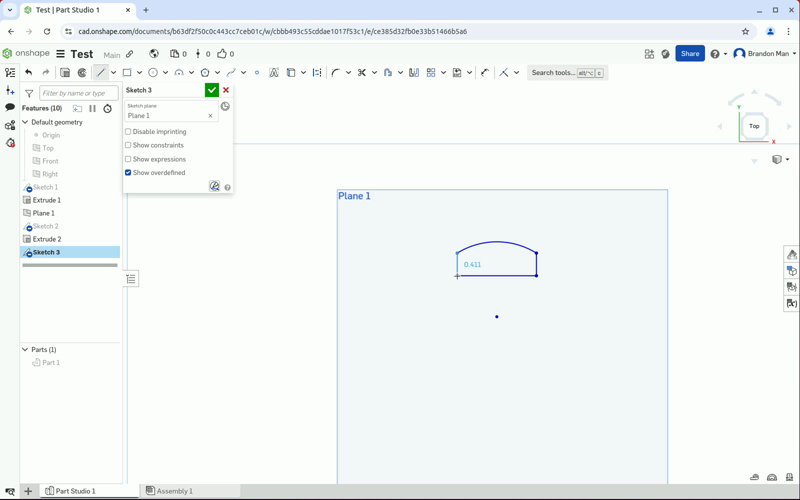
scroll(-6)
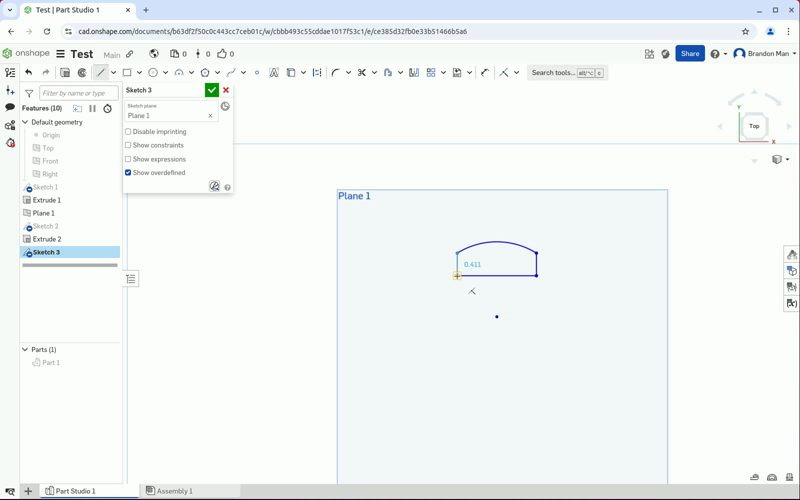
scroll(-6)
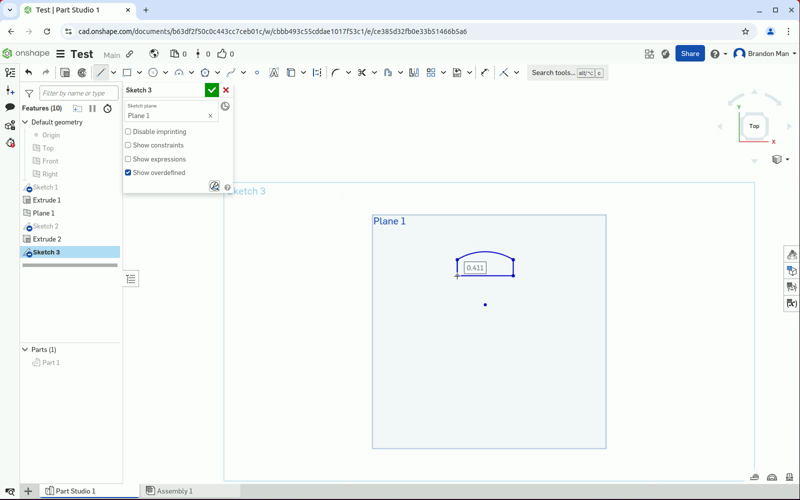
scroll(-6)
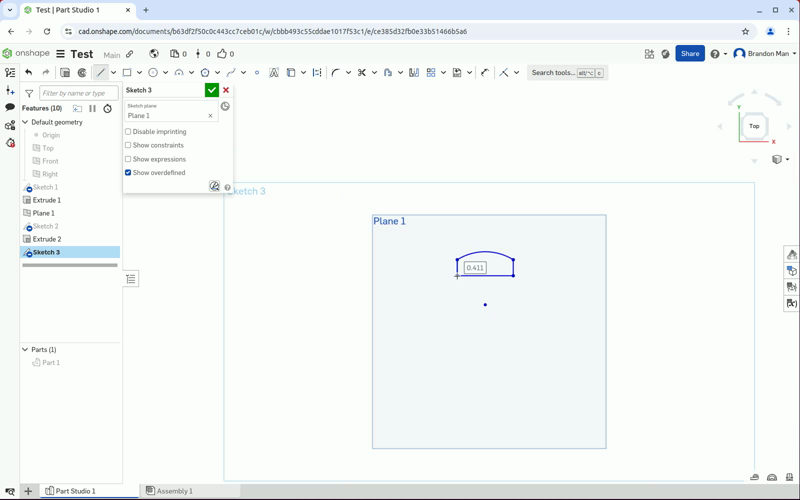
scroll(-6)
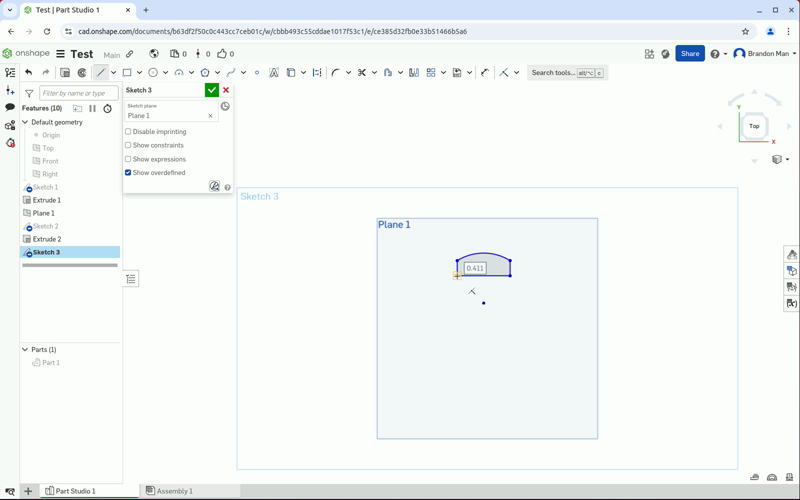
scroll(-6)
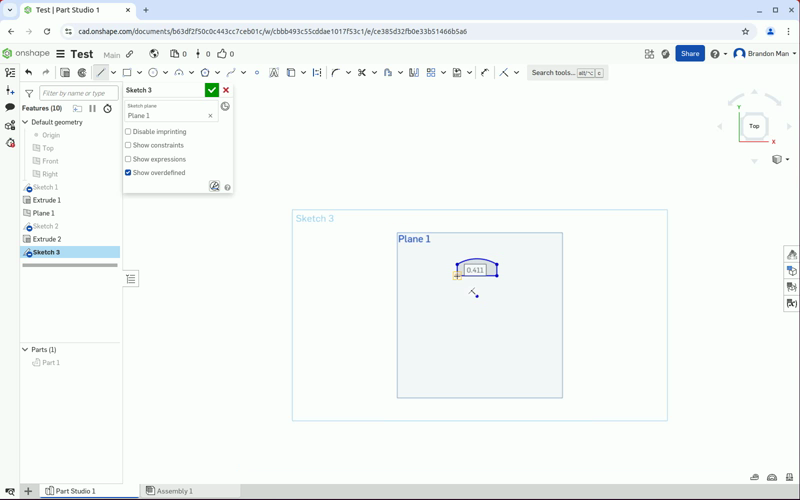
scroll(-6)
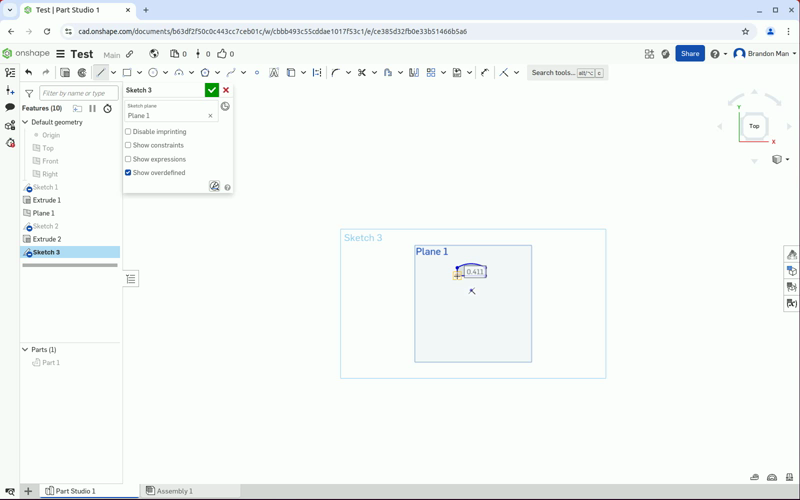
scroll(-6)
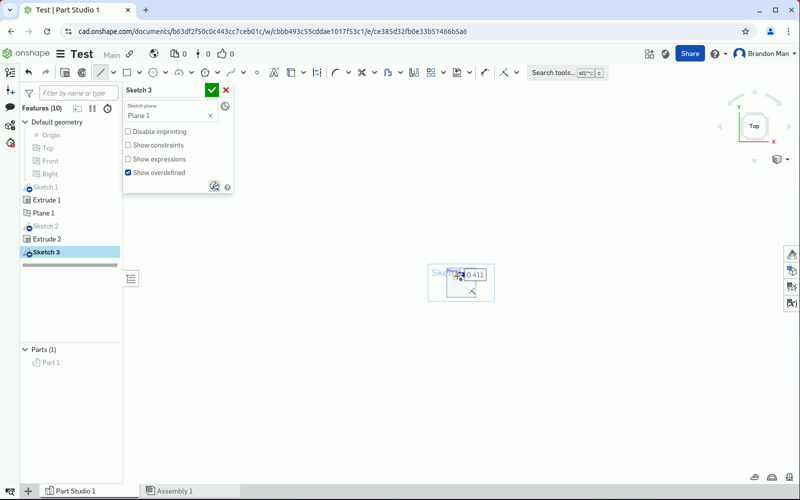
key(esc)
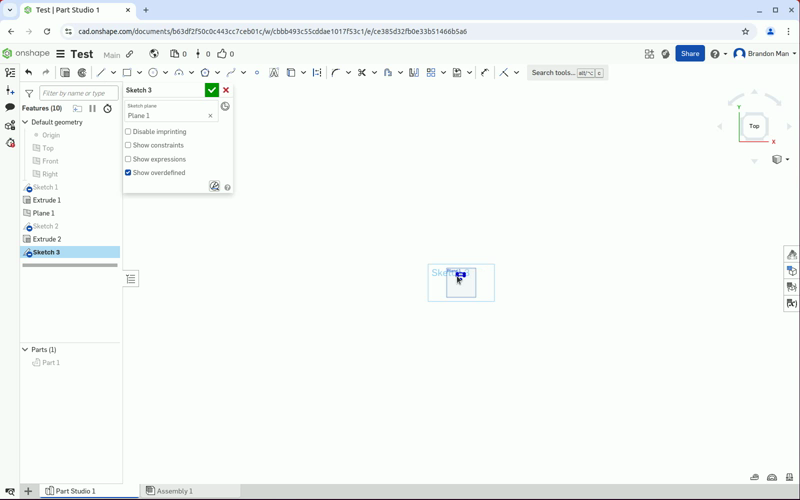
mouse_move(464, 275)
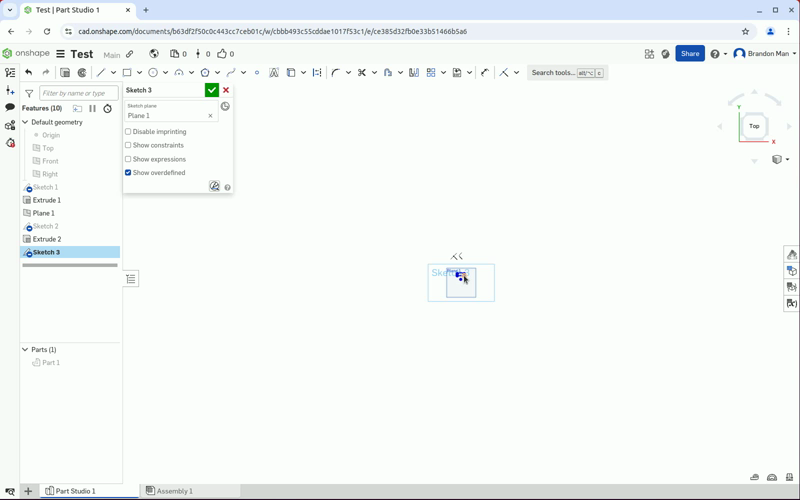
scroll(6)
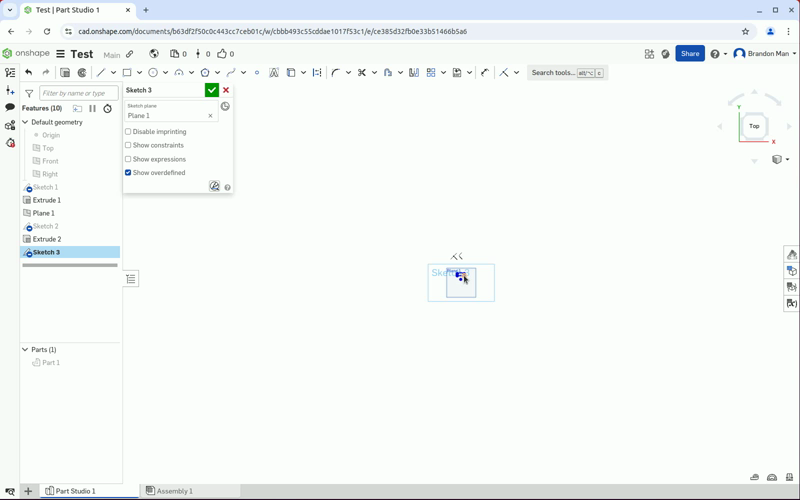
scroll(6)
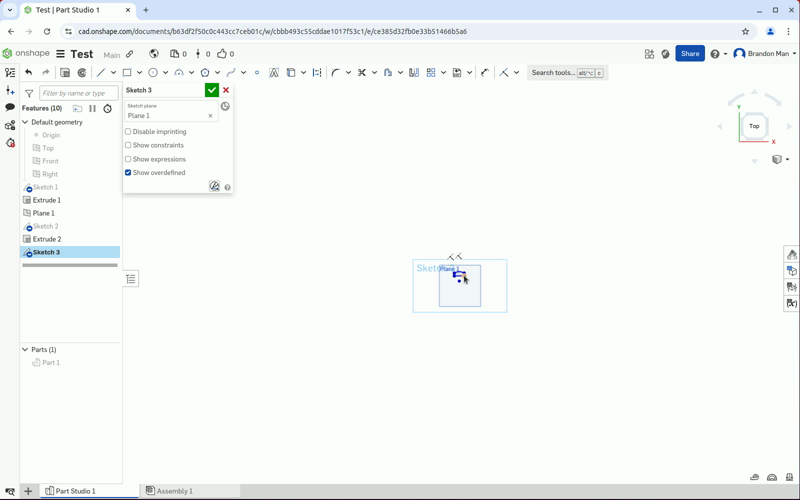
scroll(6)
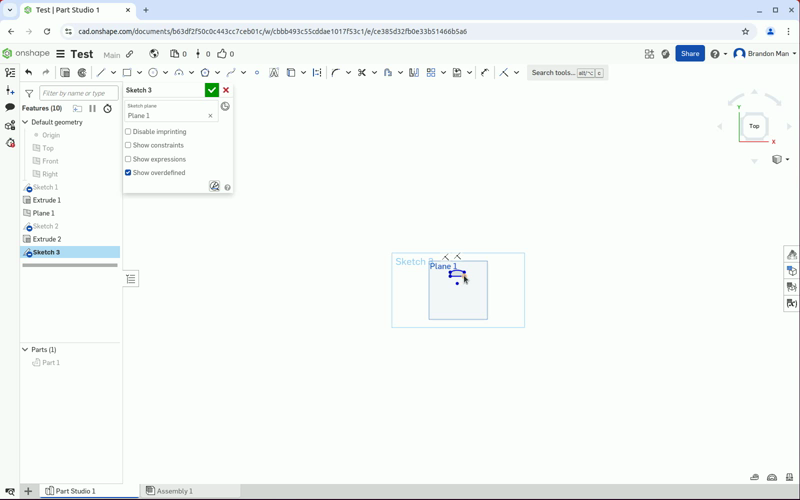
scroll(6)
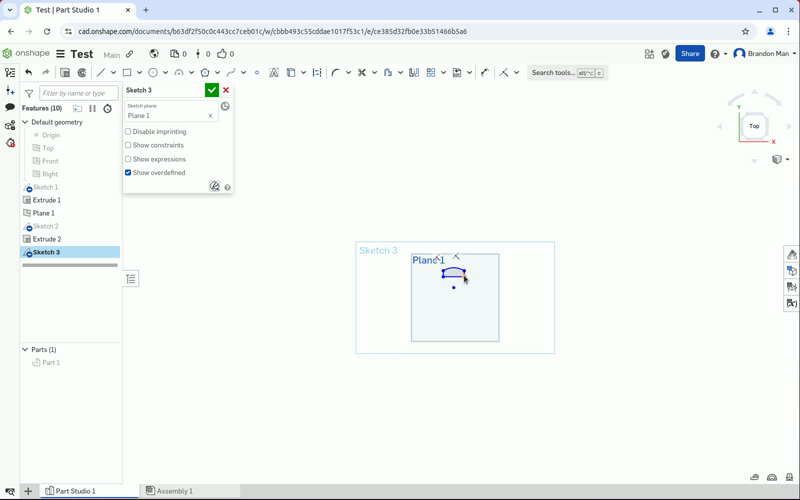
scroll(6)
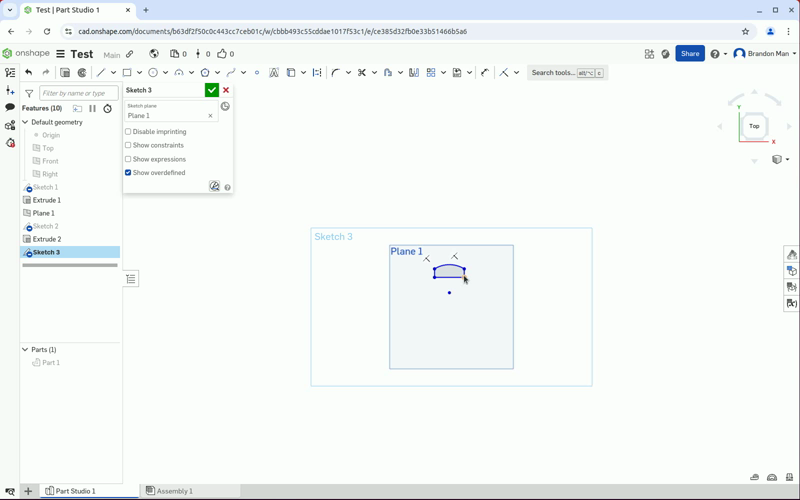
scroll(6)
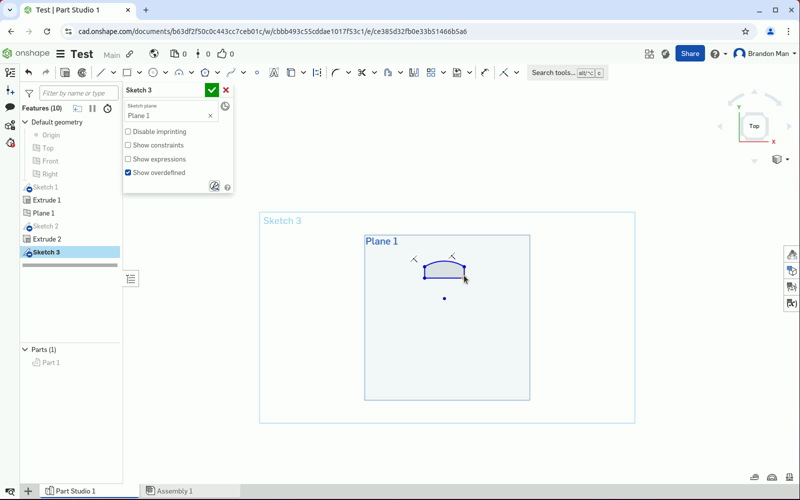
scroll(6)
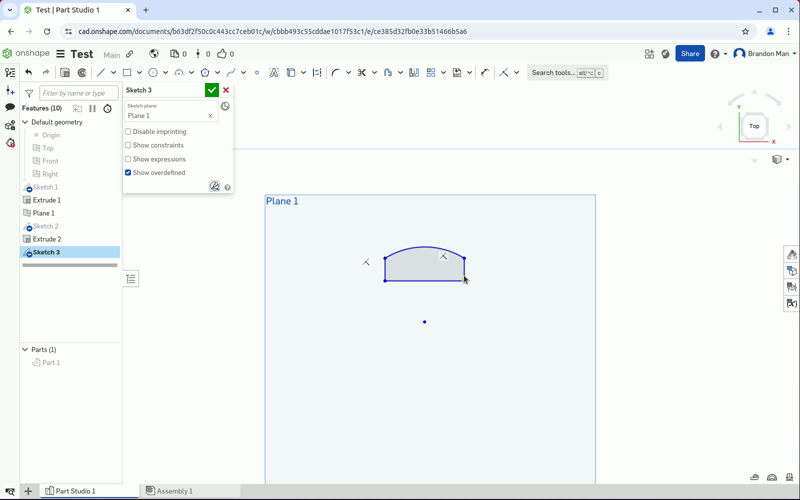
click(464, 275)
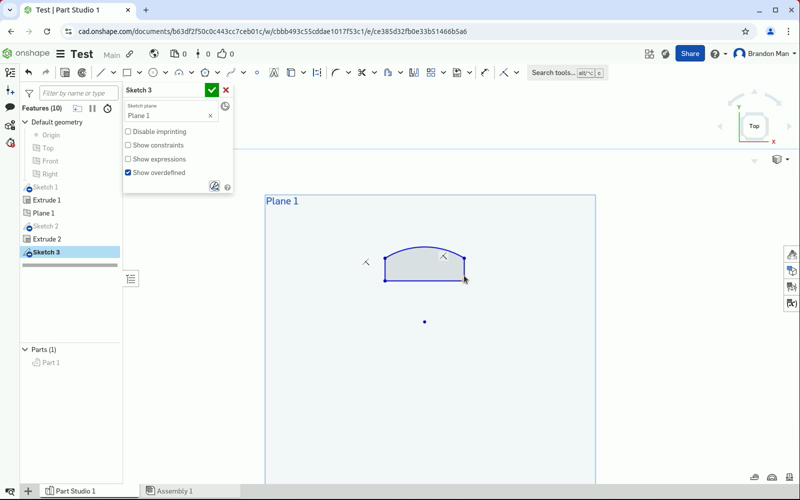
scroll(-6)
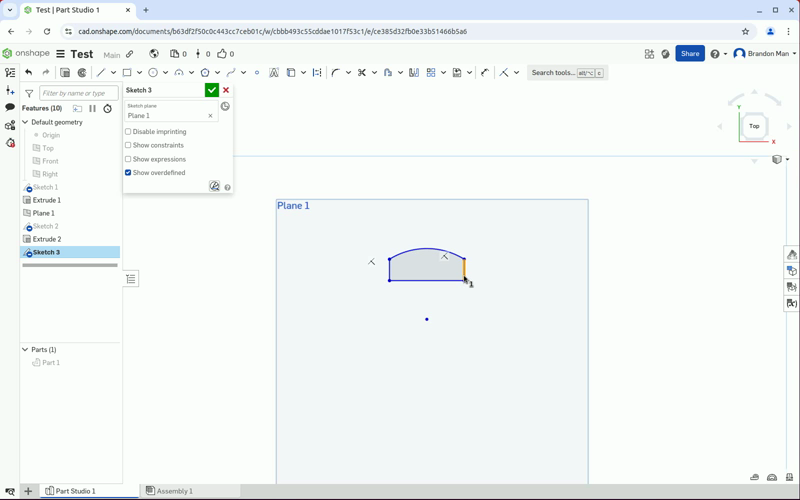
scroll(-6)
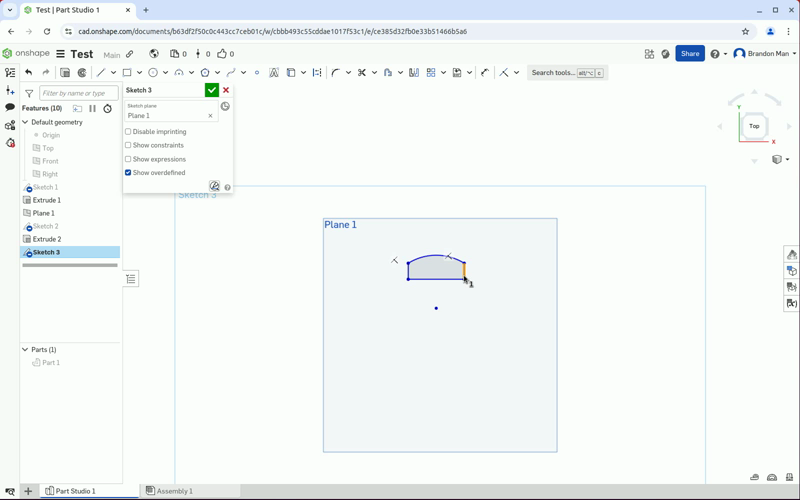
scroll(-6)
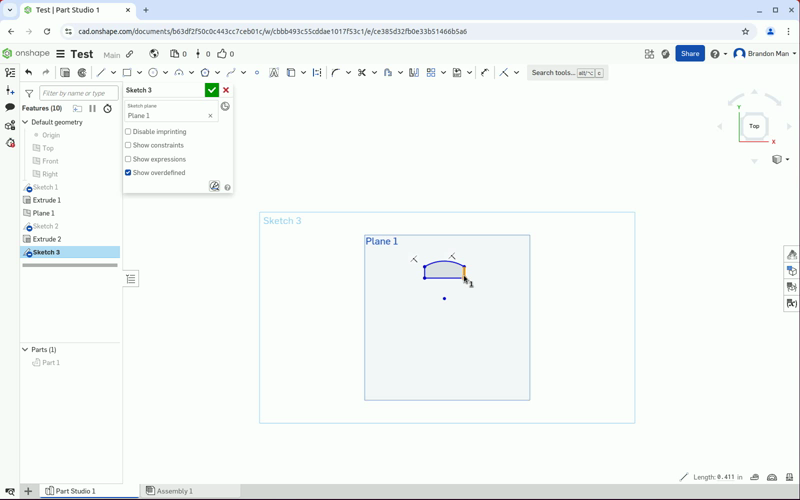
scroll(-6)
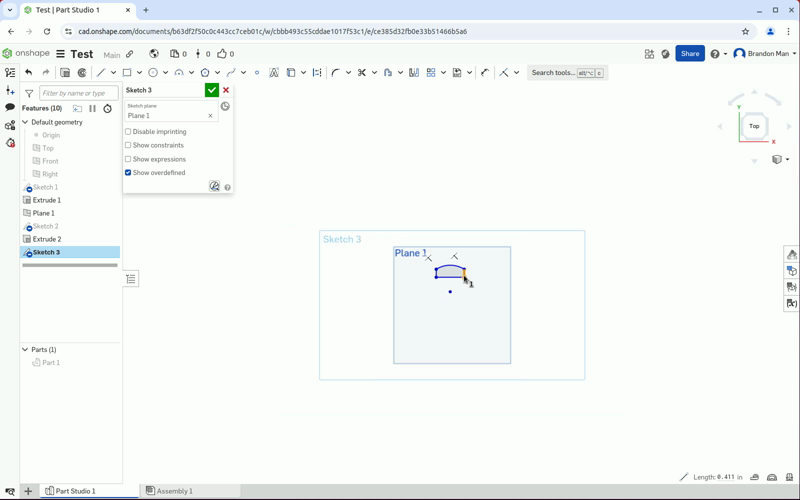
scroll(-6)
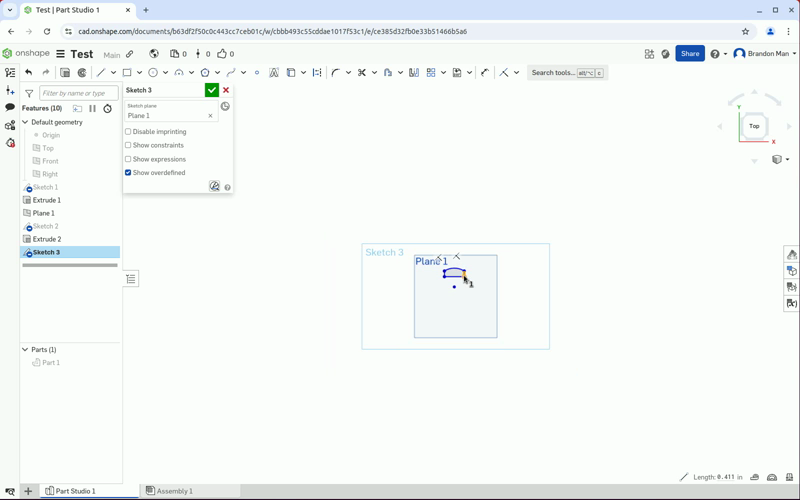
scroll(-6)
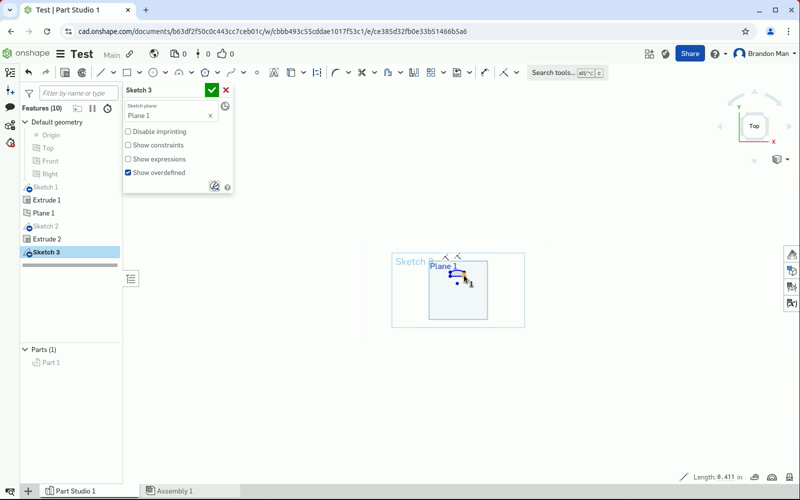
scroll(-6)
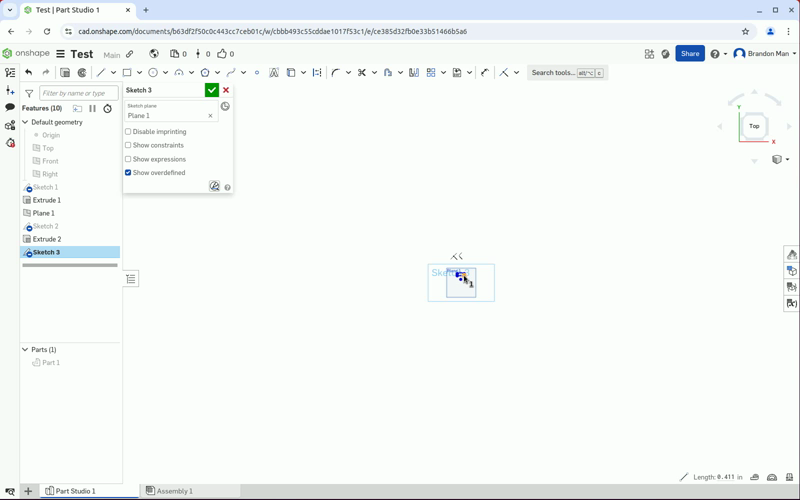
mouse_move(73, 352)
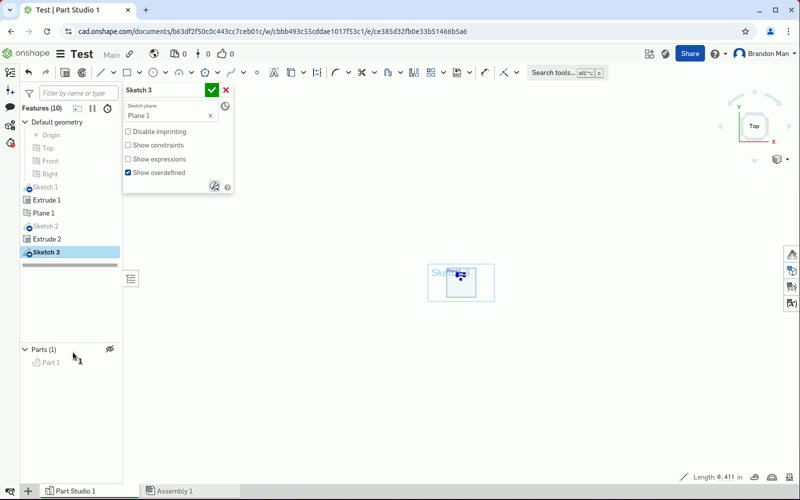
key(shift+y)
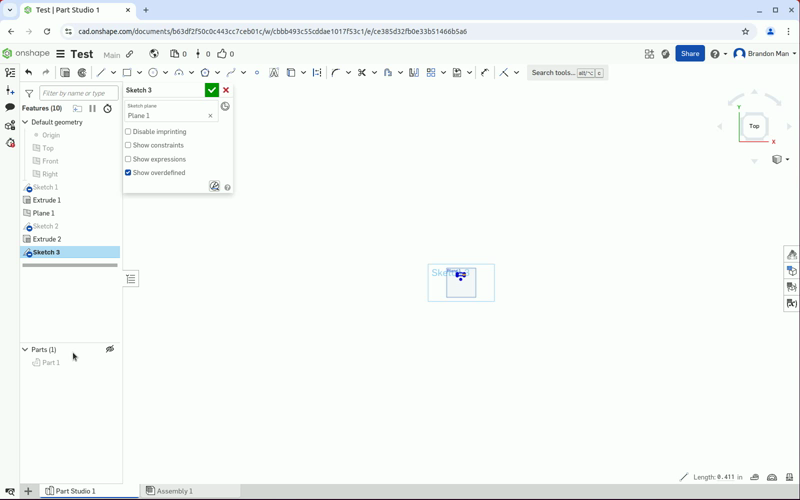
key(shift+e)
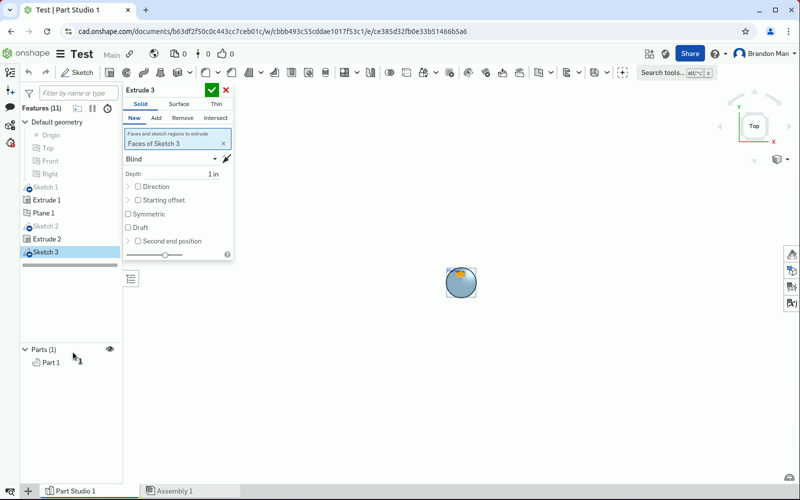
mouse_move(143, 106)
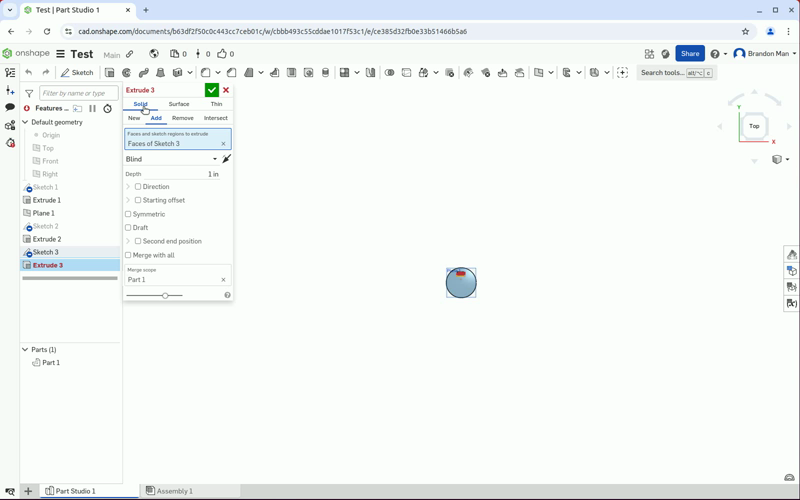
click(143, 106)
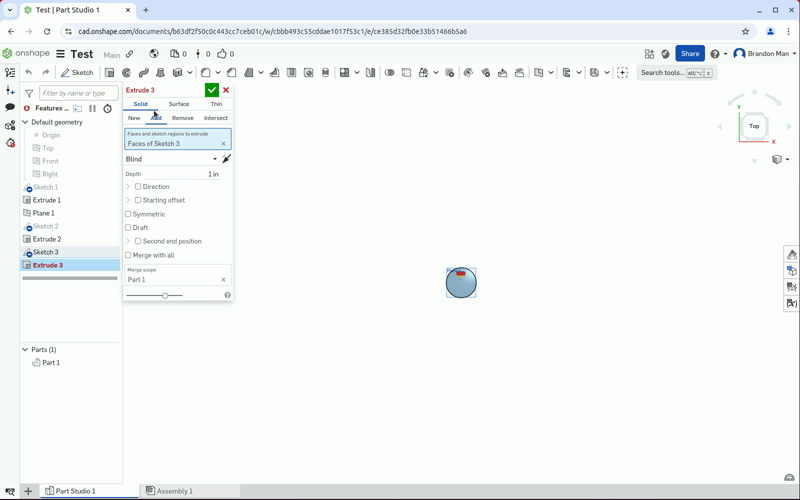
mouse_move(186, 120)
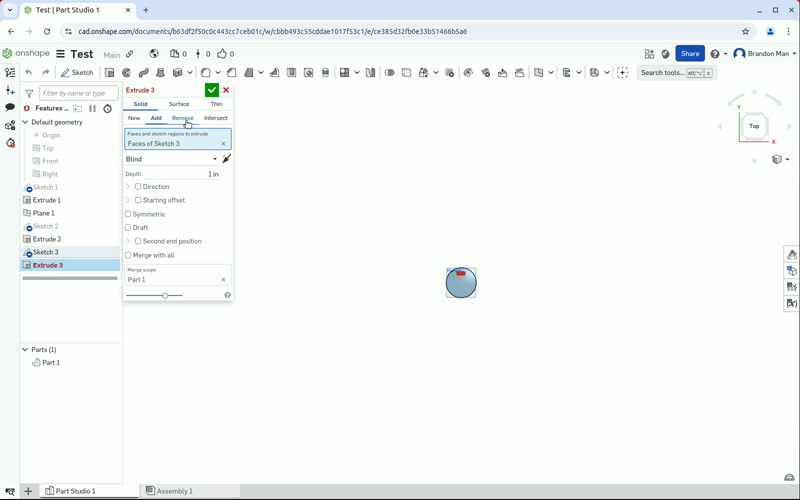
click(186, 120)
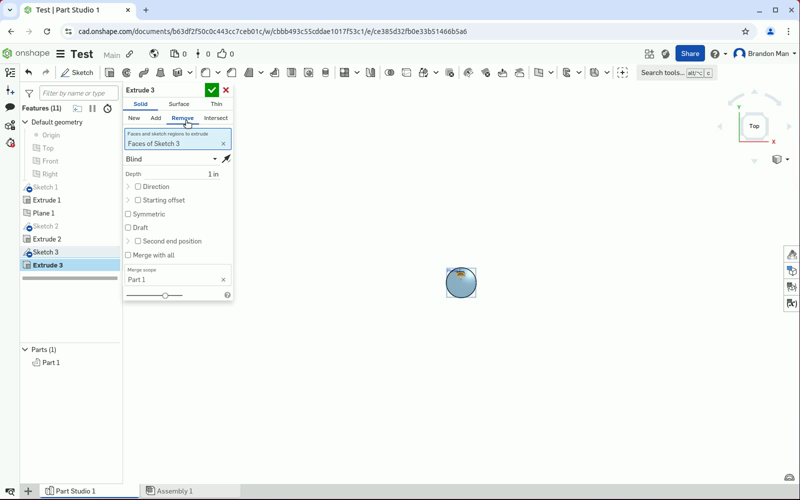
key(tab, 4)
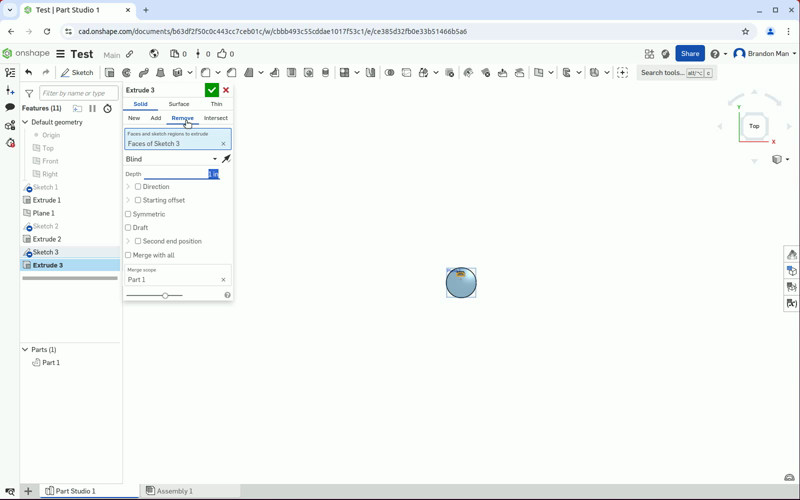
text(7.221)
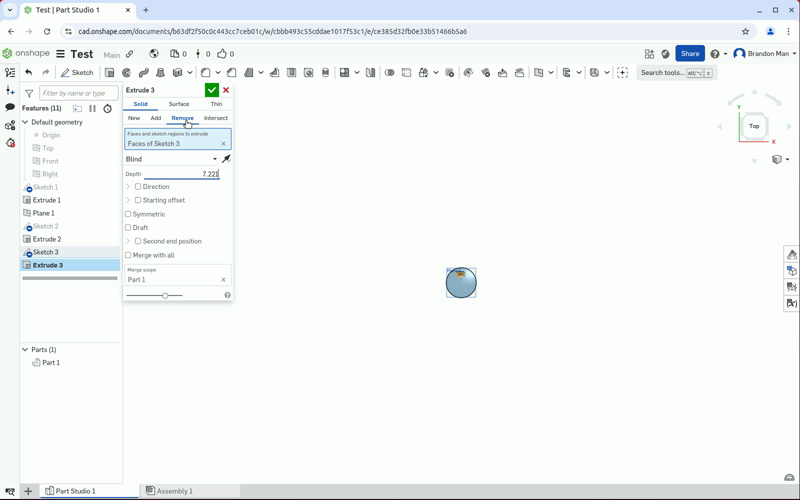
key(tab, 6)
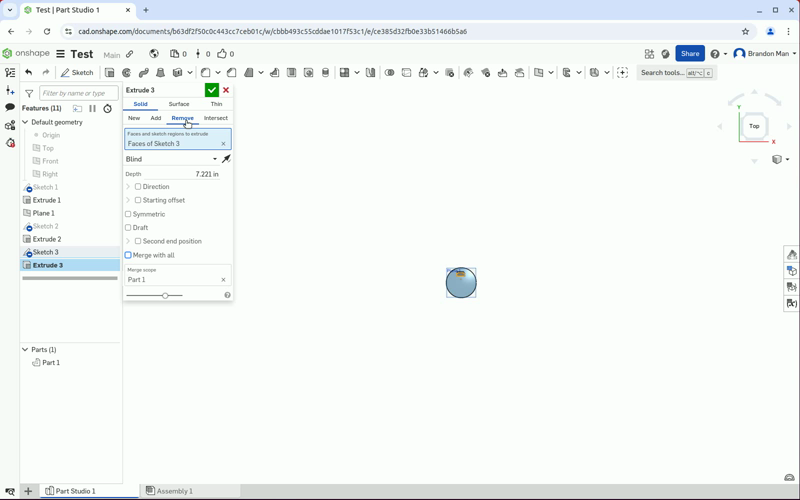
key(space)
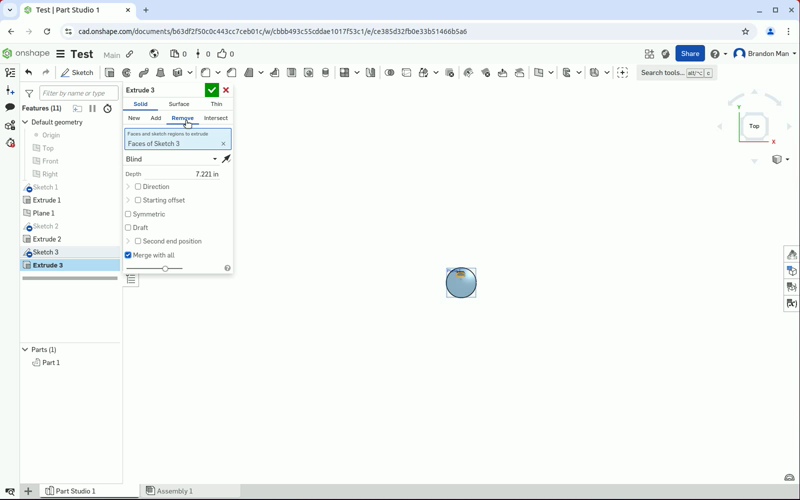
key(enter)
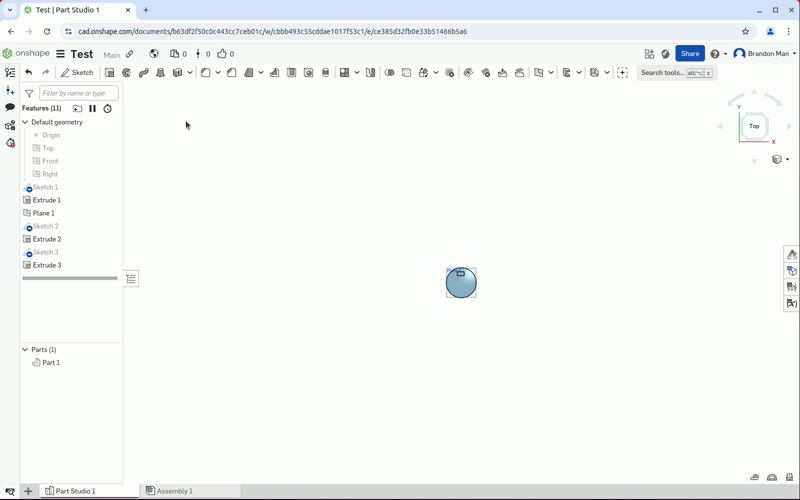
key(shift+h)
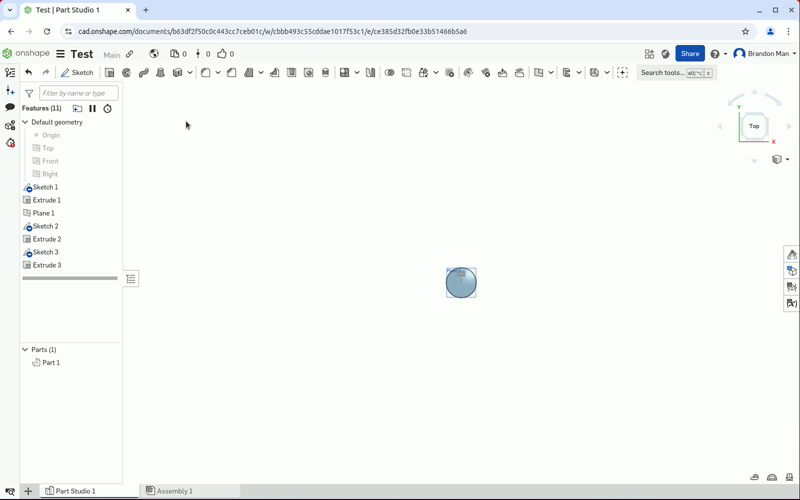
key(shift+h)
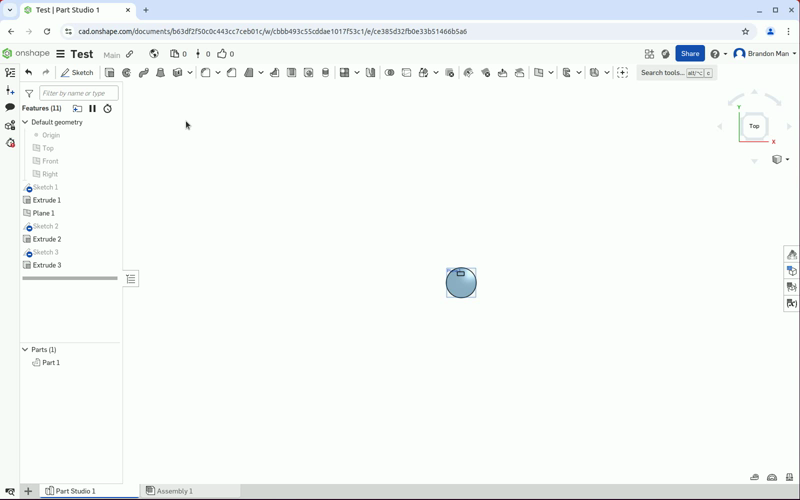
mouse_move(73, 189)
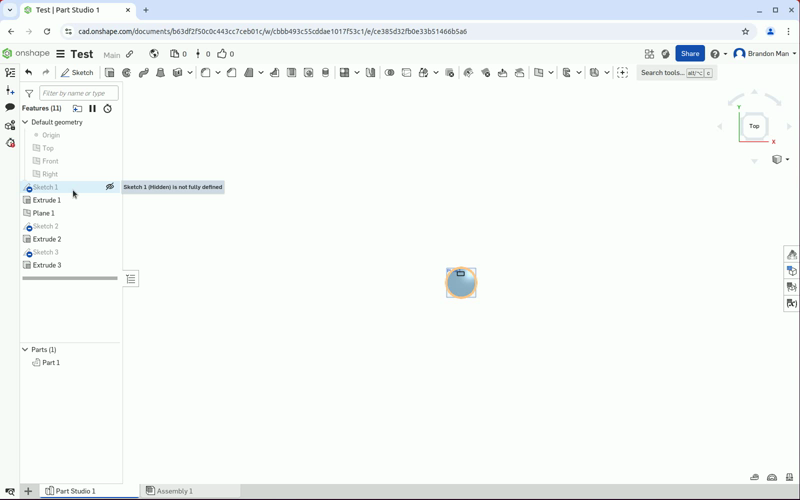
click(73, 189)
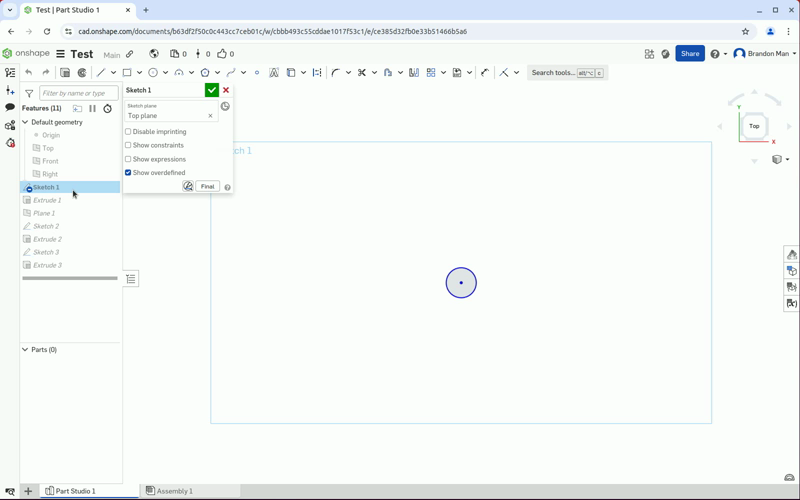
mouse_move(229, 92)
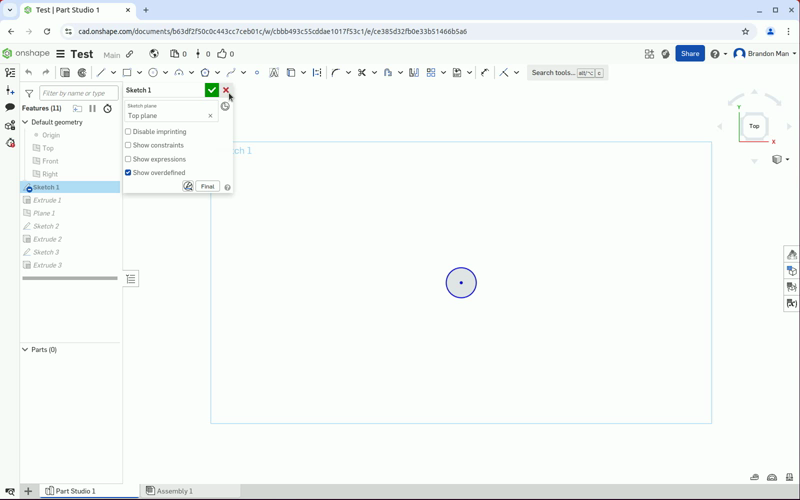
click(229, 92)
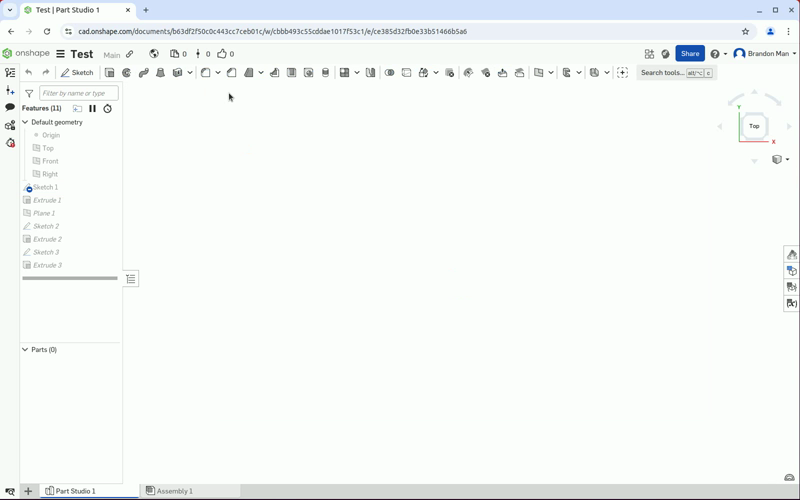
key(shift+s)
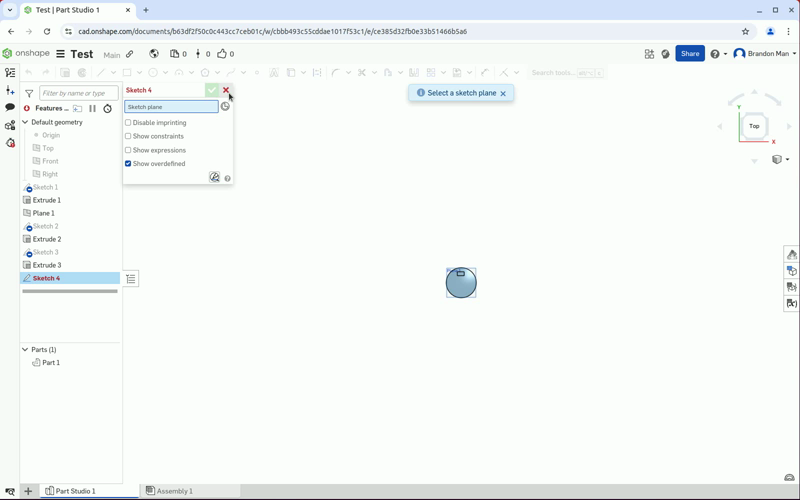
mouse_move(73, 215)
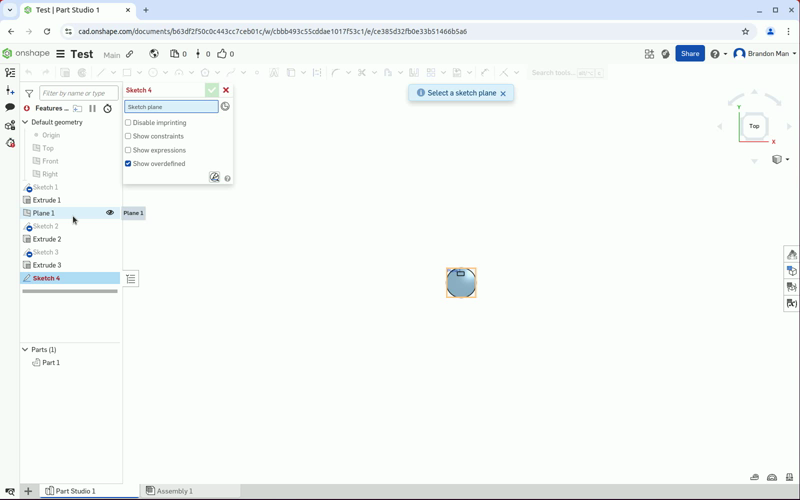
click(73, 215)
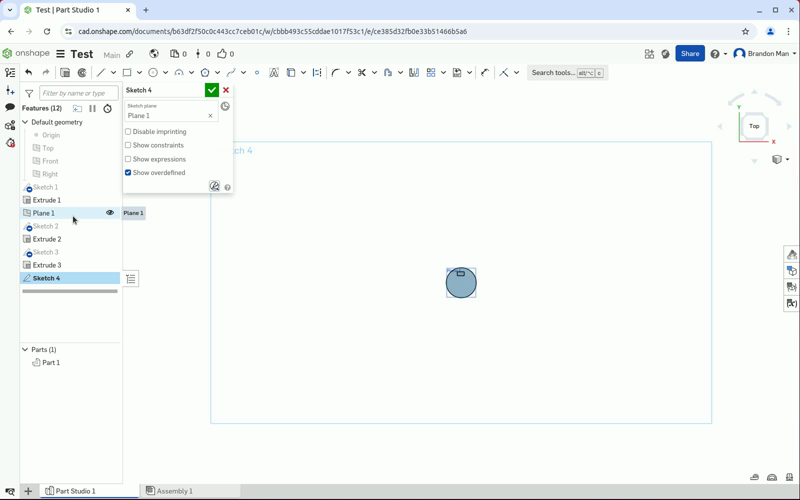
mouse_move(73, 352)
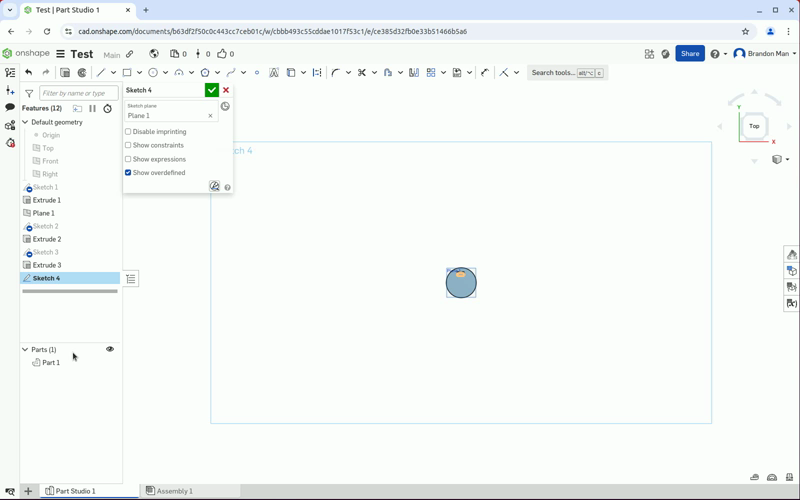
key(y)
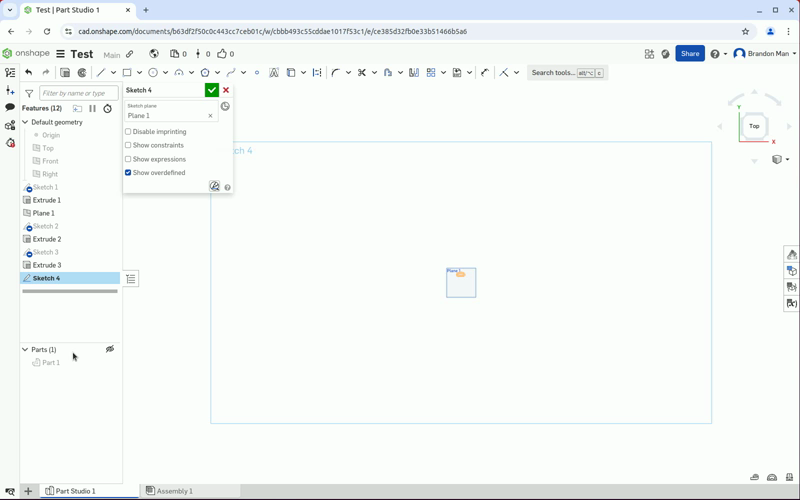
key(l)
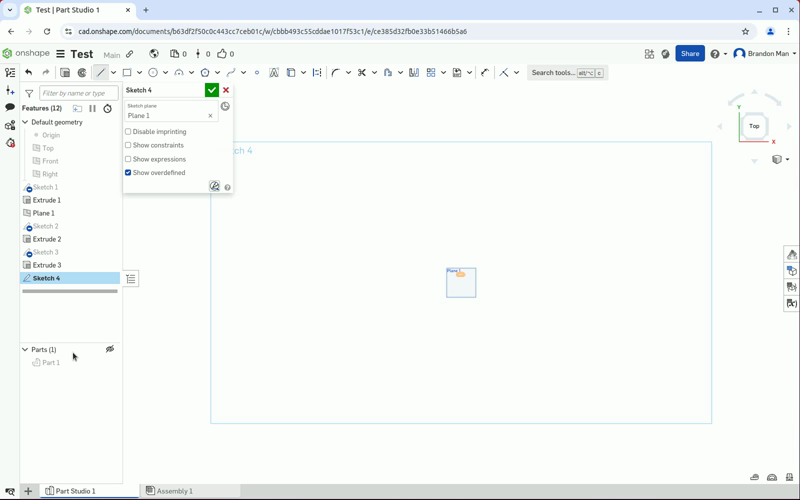
key_down(shift)
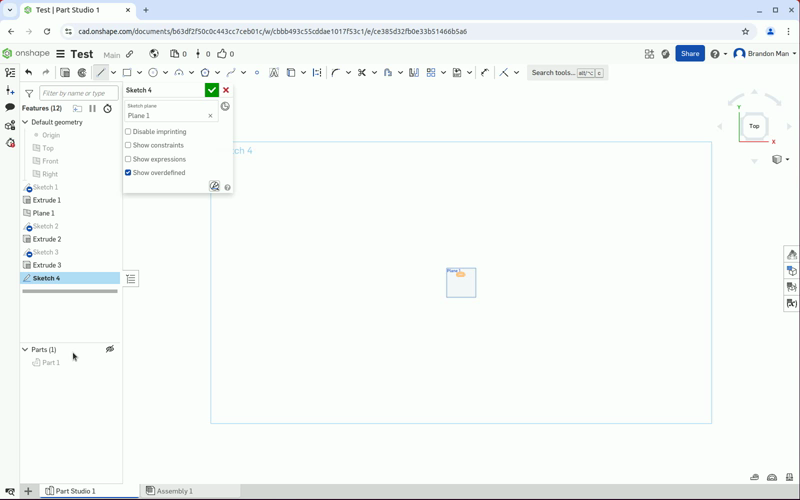
mouse_move(457, 275)
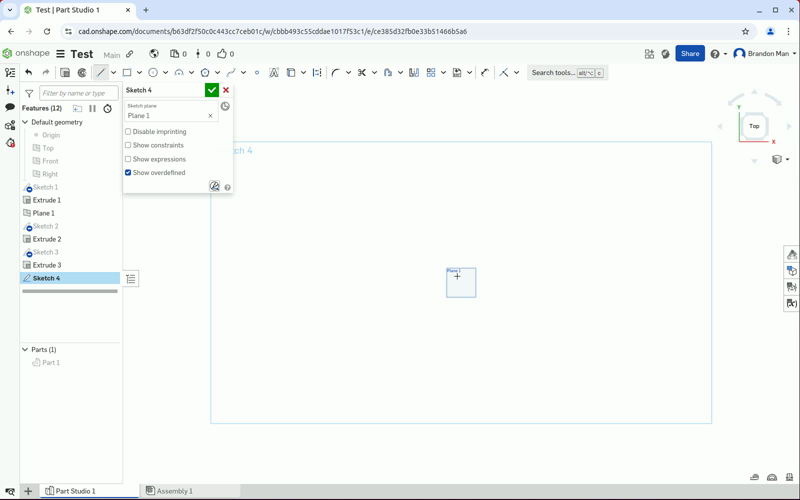
click(457, 275)
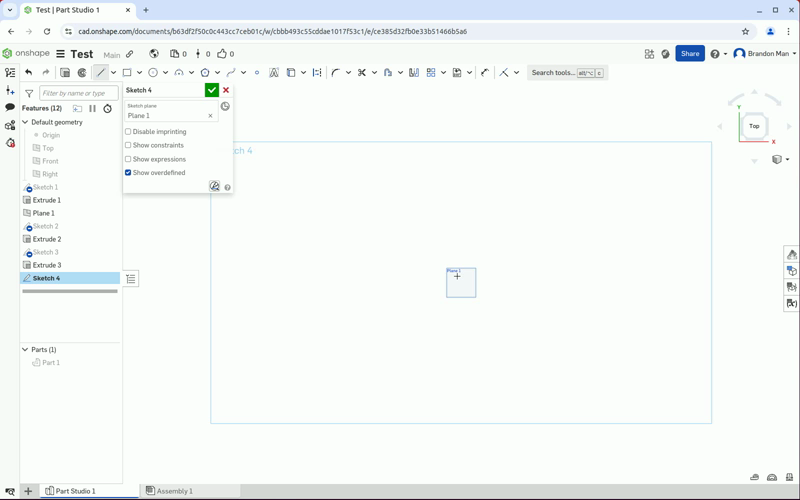
key_up(shift)
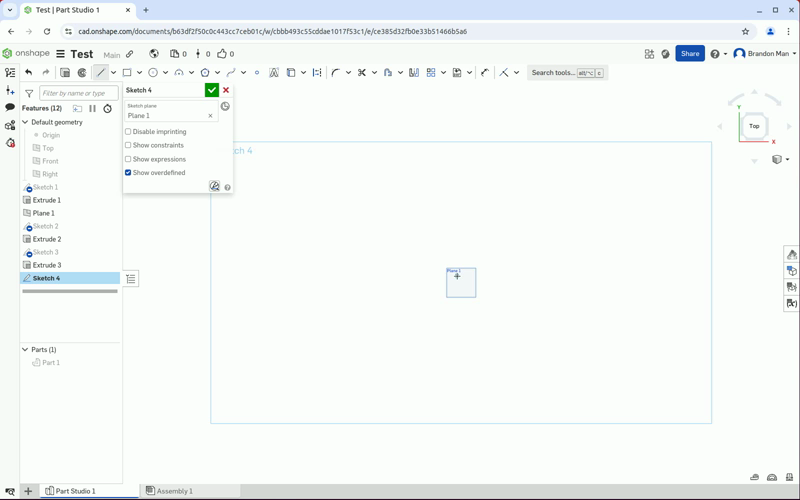
key_down(shift)
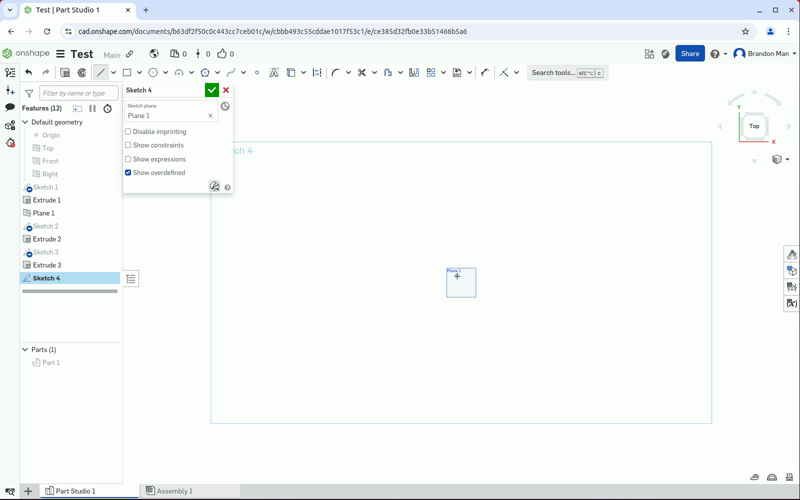
mouse_move(487, 275)
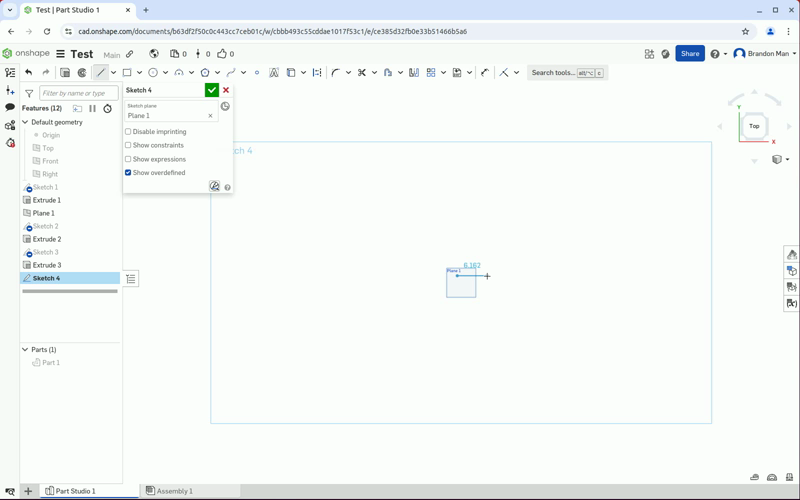
mouse_move(463, 275)
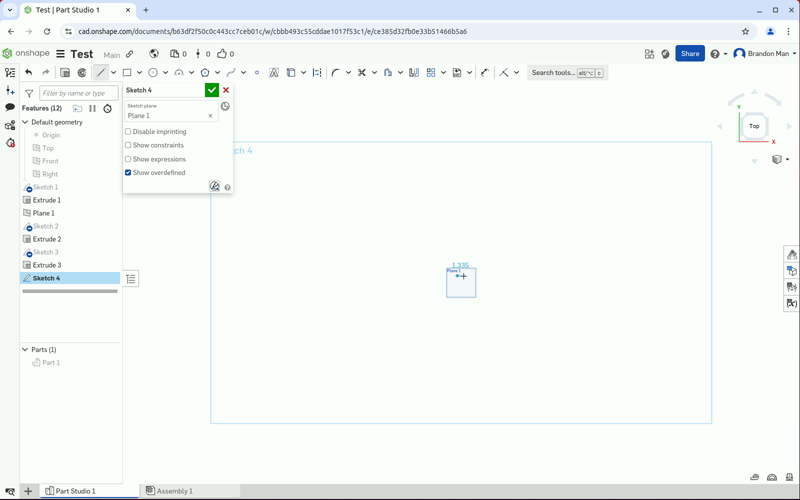
scroll(6)
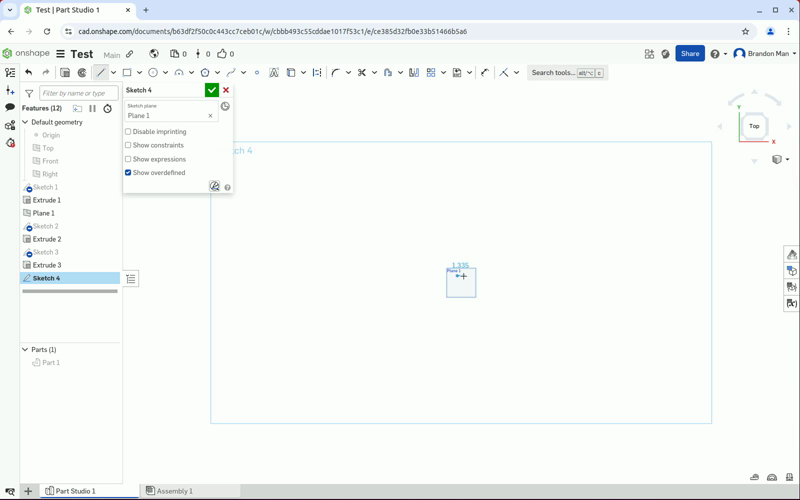
scroll(6)
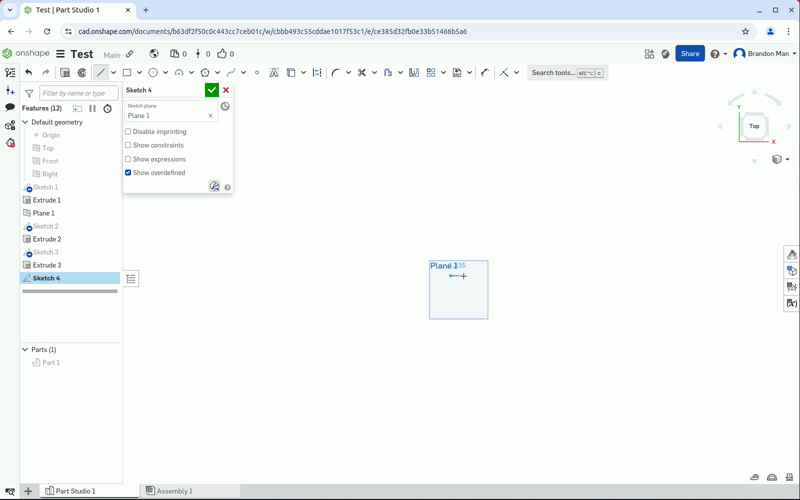
scroll(6)
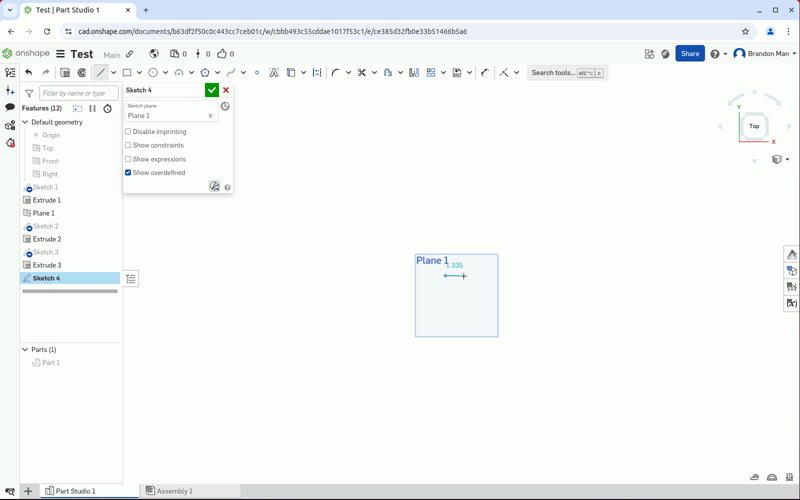
scroll(6)
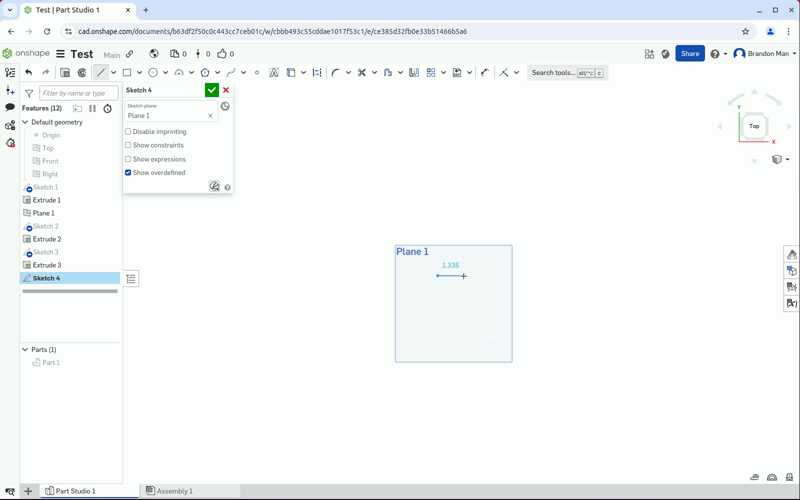
scroll(6)
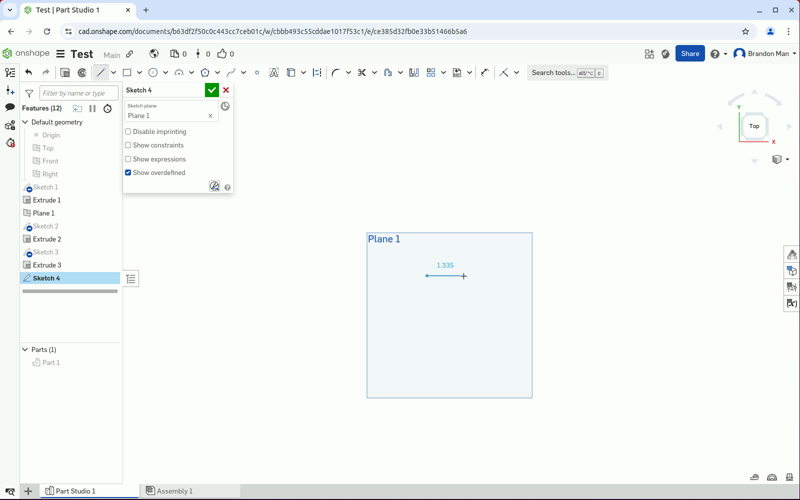
scroll(6)
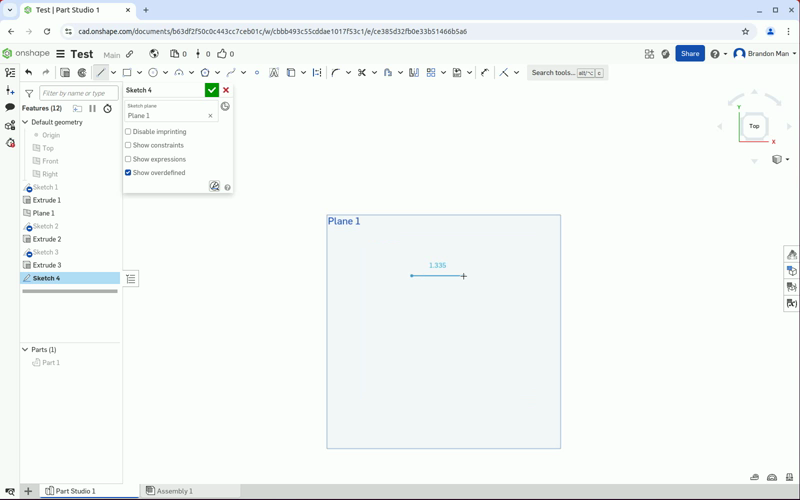
scroll(6)
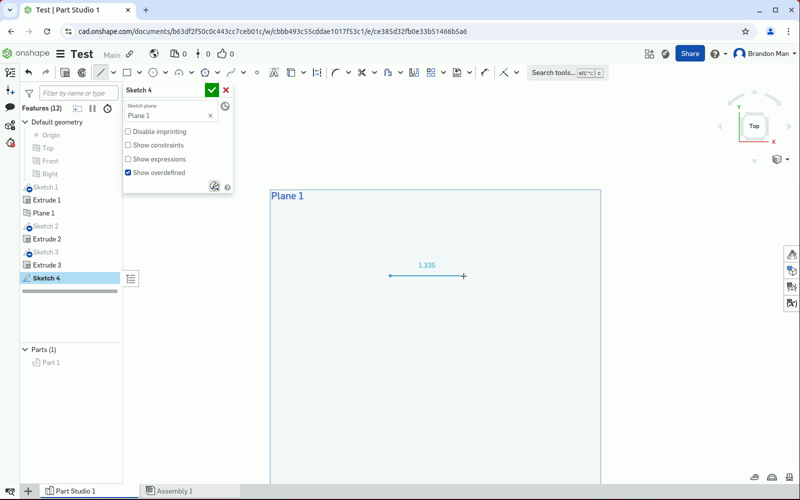
click(463, 275)
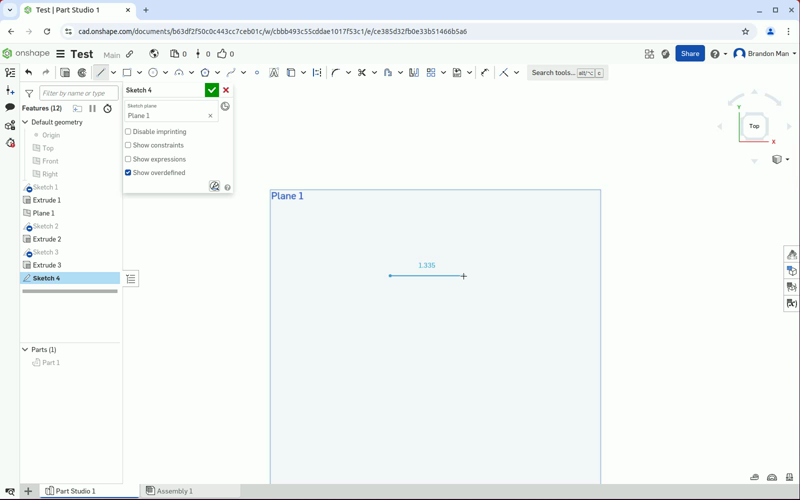
scroll(-6)
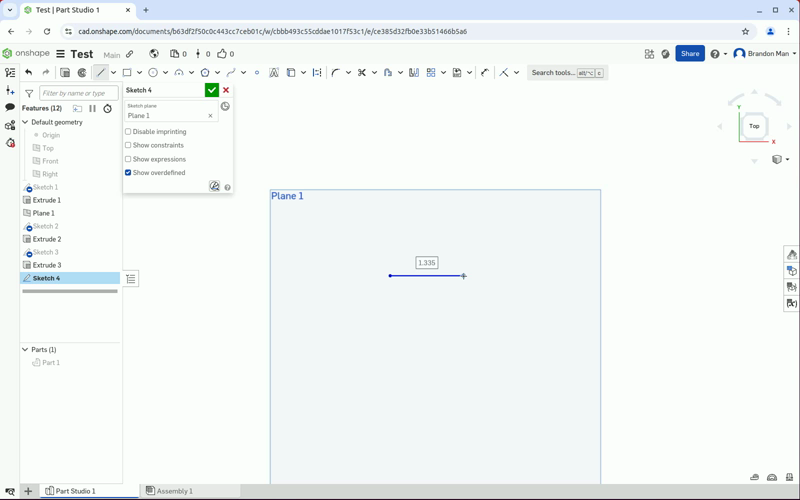
scroll(-6)
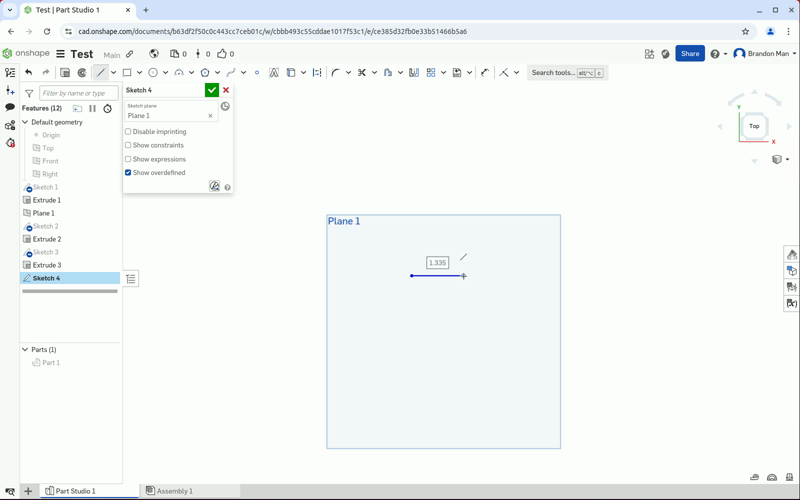
scroll(-6)
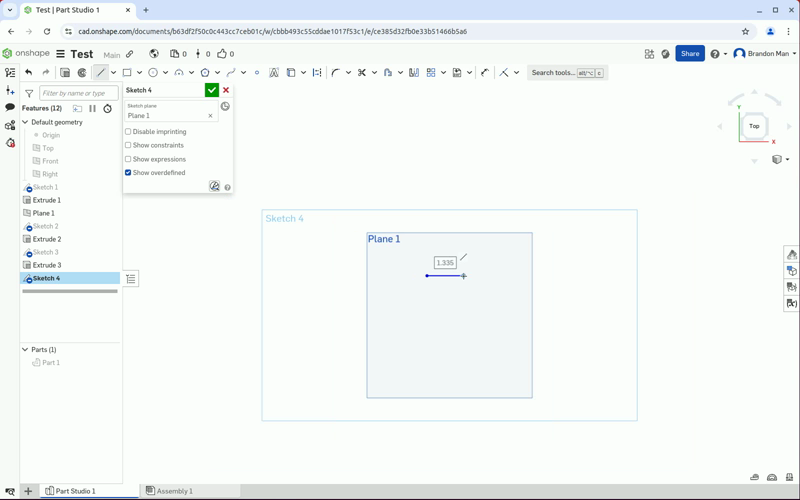
scroll(-6)
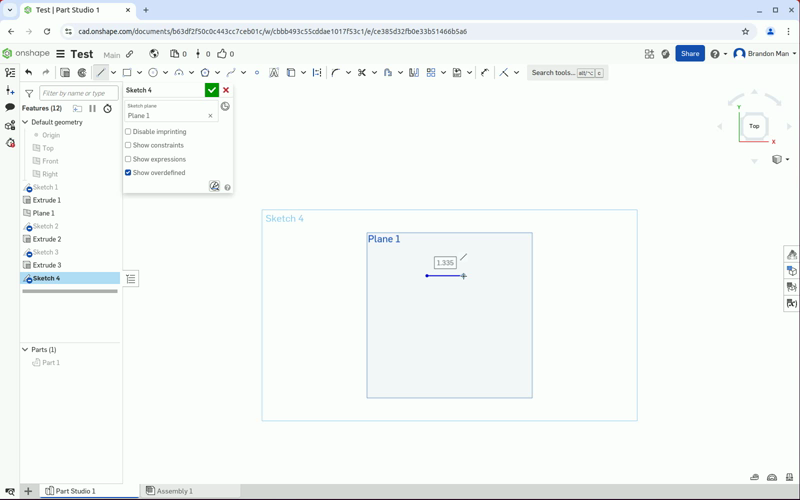
scroll(-6)
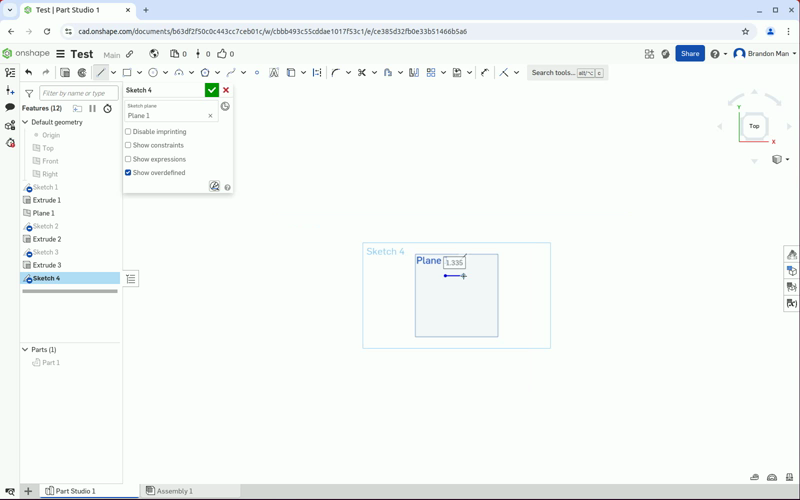
scroll(-6)
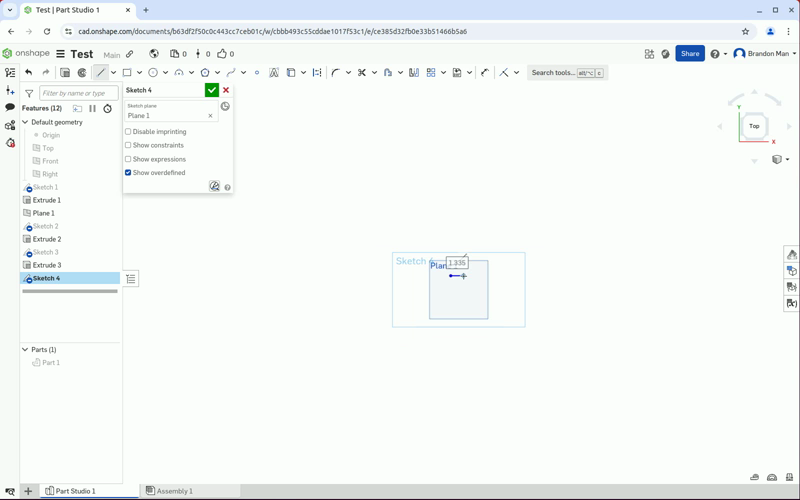
scroll(-6)
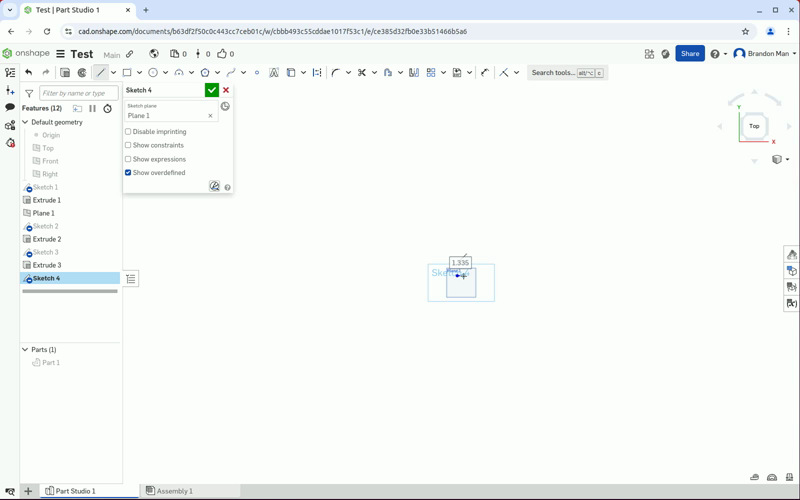
key_up(shift)
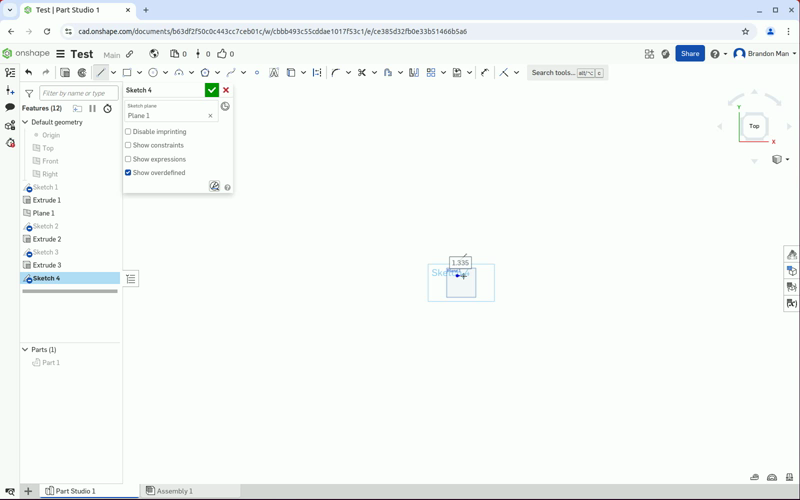
key_down(shift)
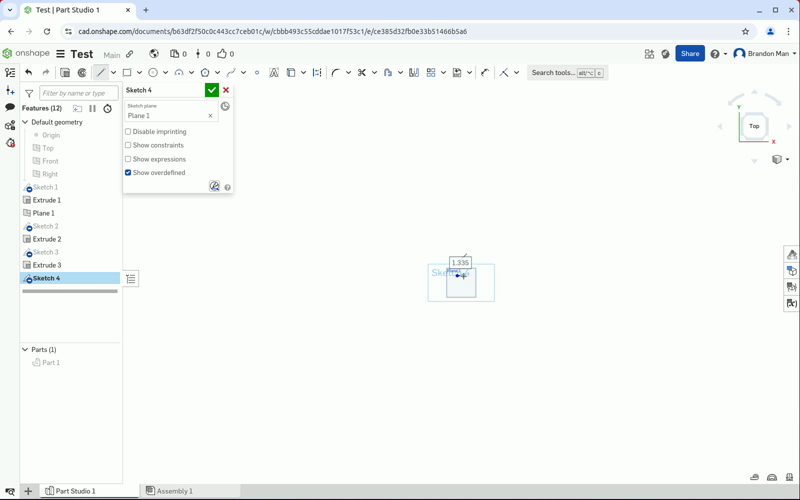
mouse_move(493, 275)
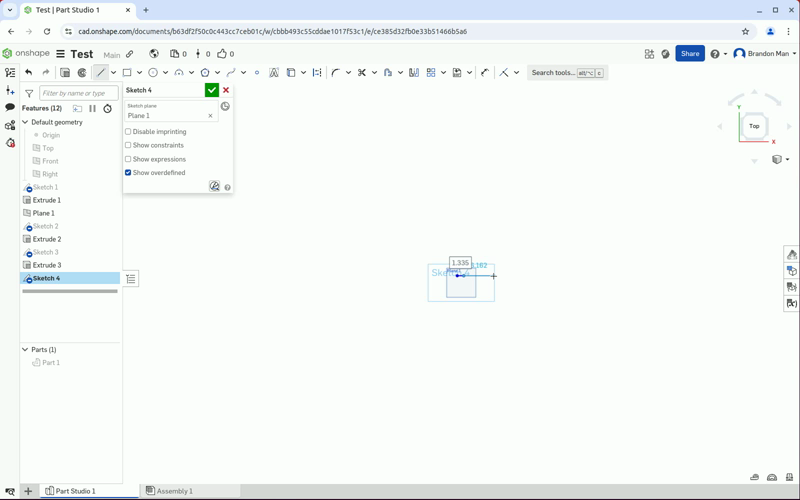
mouse_move(463, 273)
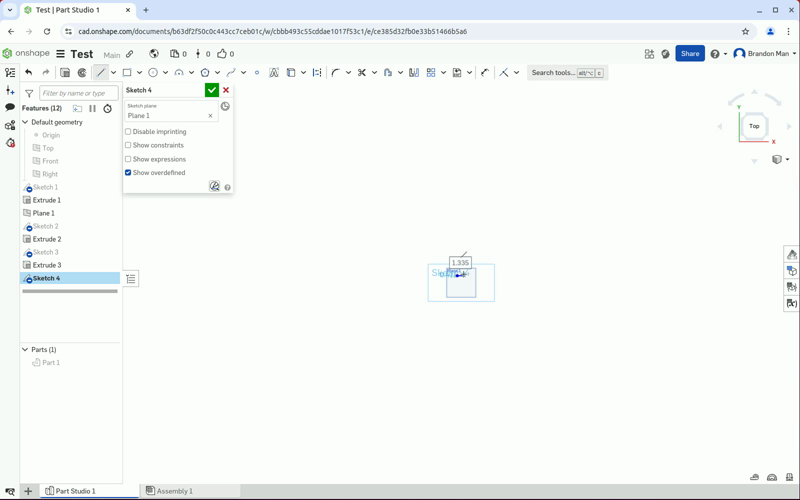
scroll(6)
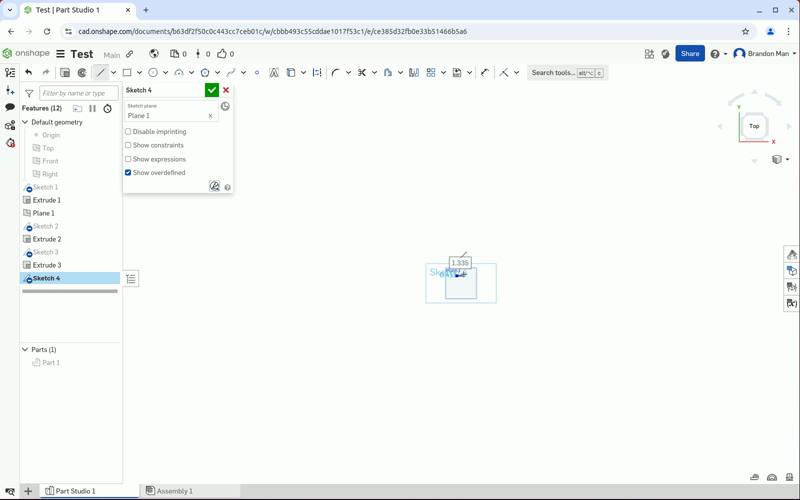
scroll(6)
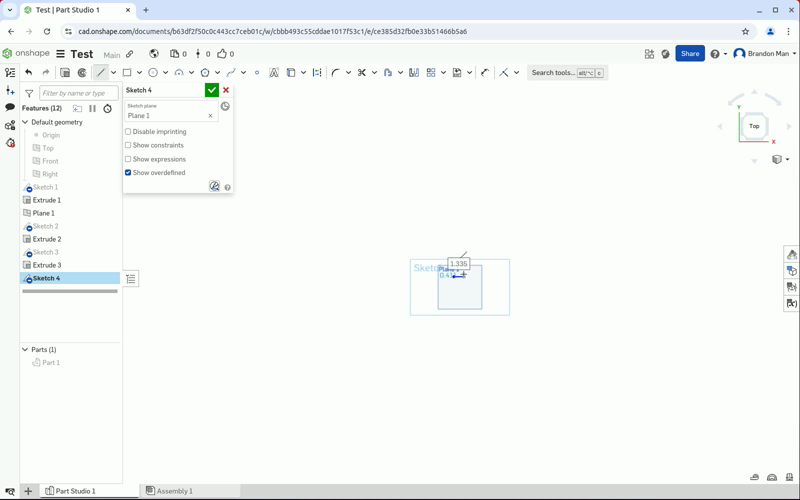
scroll(6)
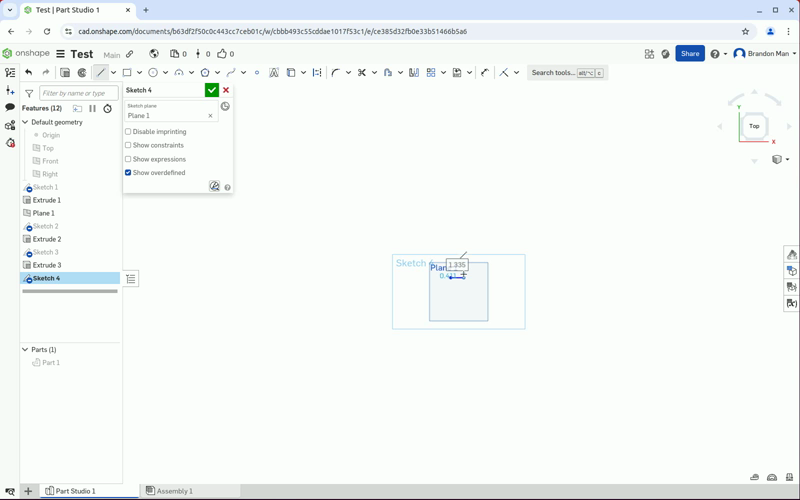
scroll(6)
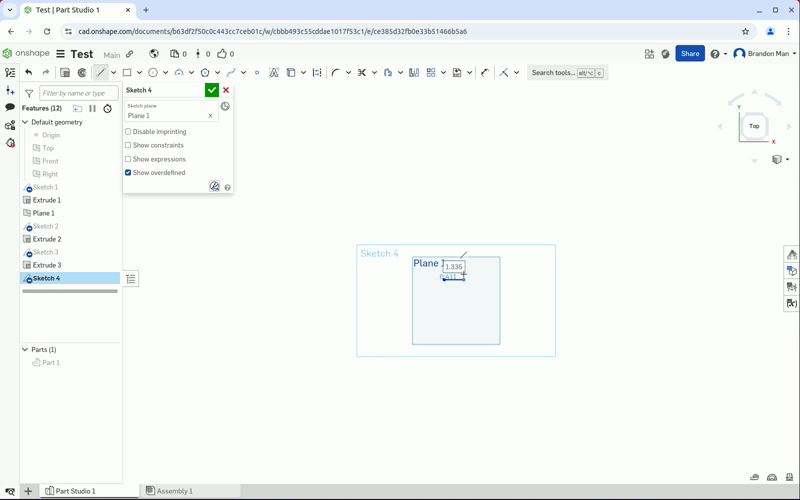
scroll(6)
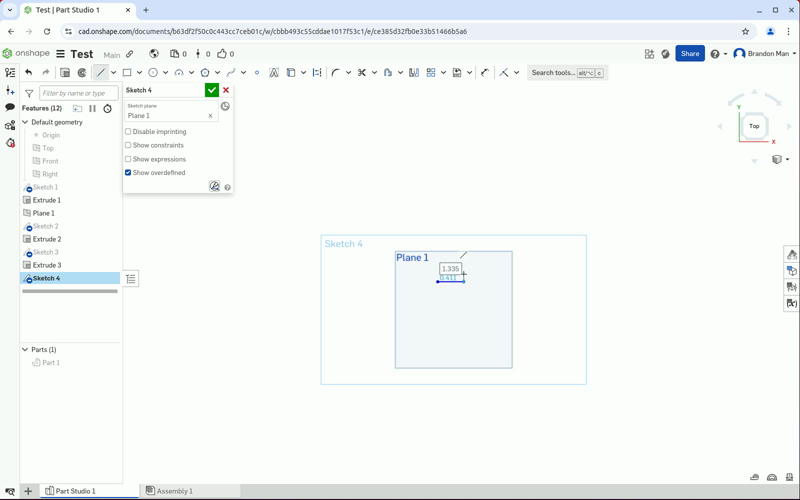
scroll(6)
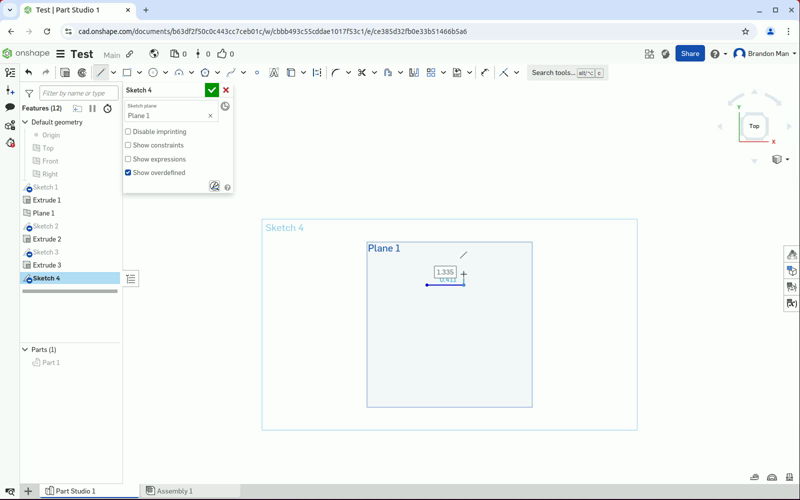
scroll(6)
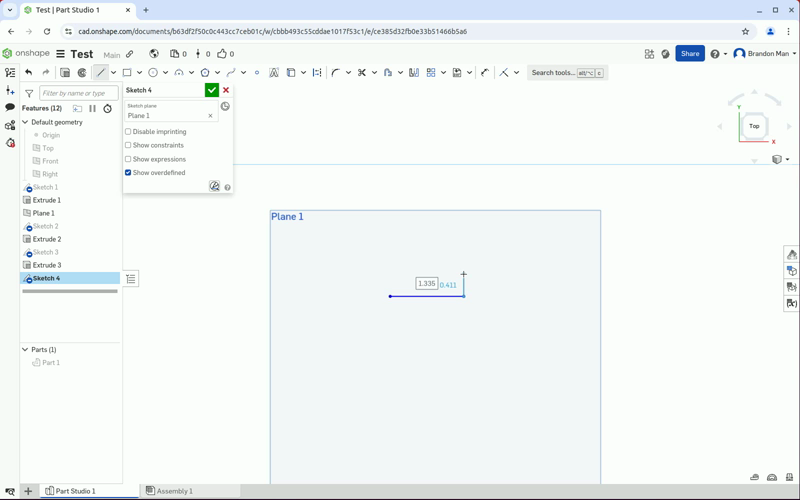
click(463, 273)
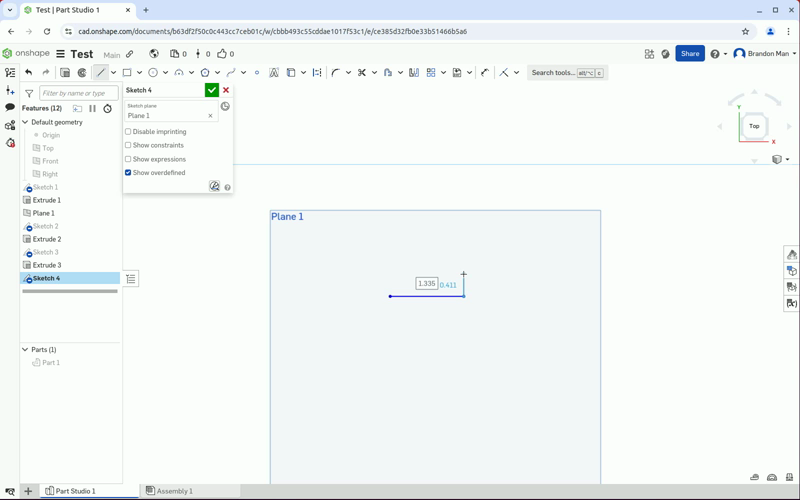
scroll(-6)
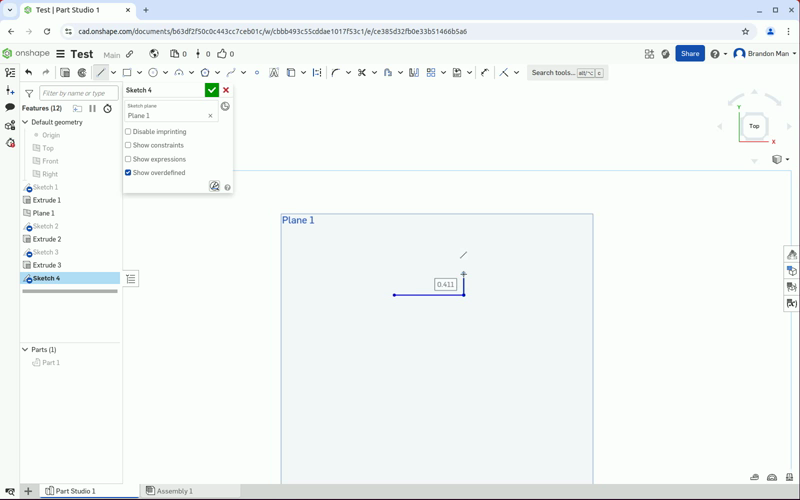
scroll(-6)
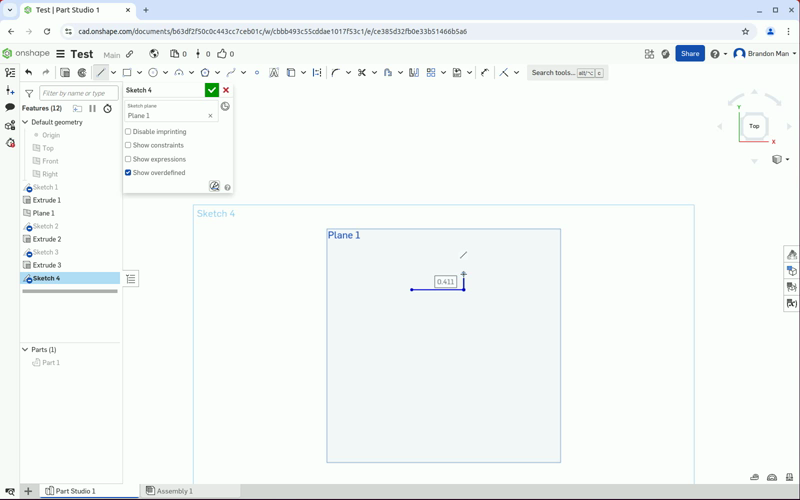
scroll(-6)
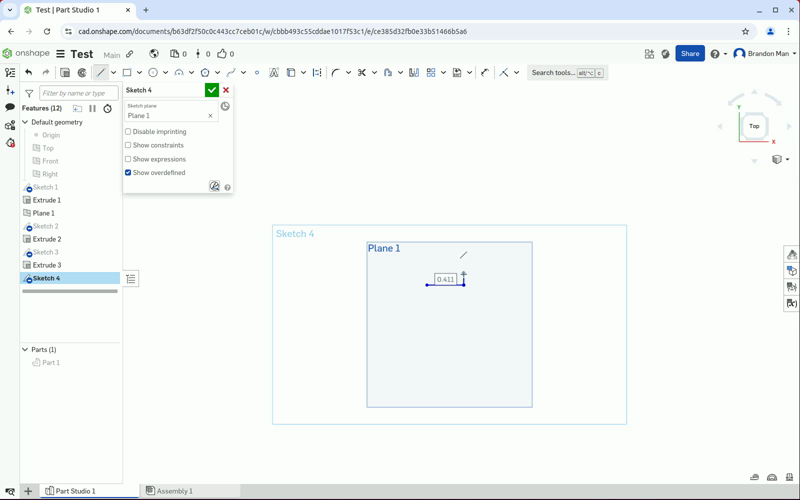
scroll(-6)
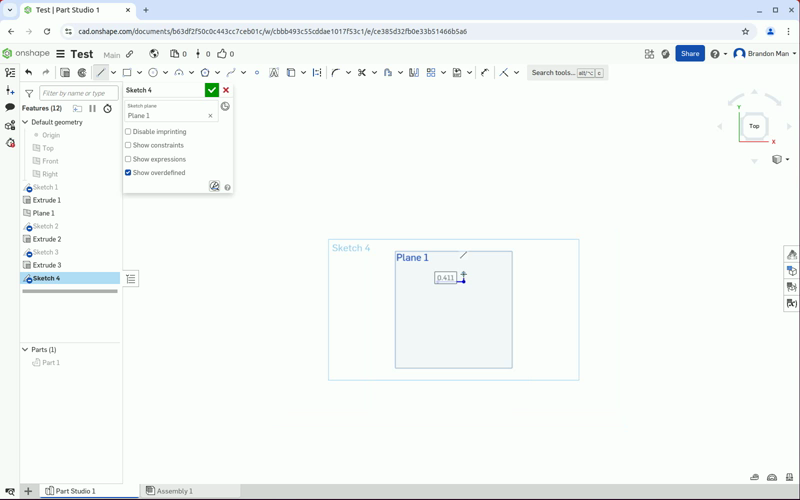
scroll(-6)
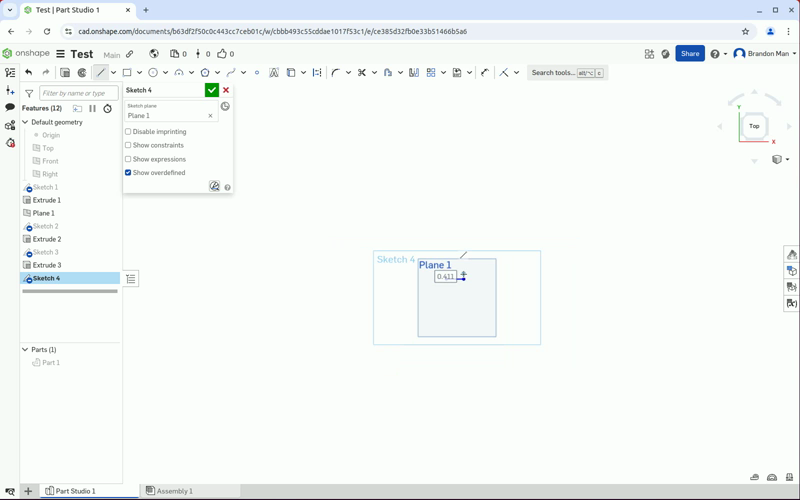
scroll(-6)
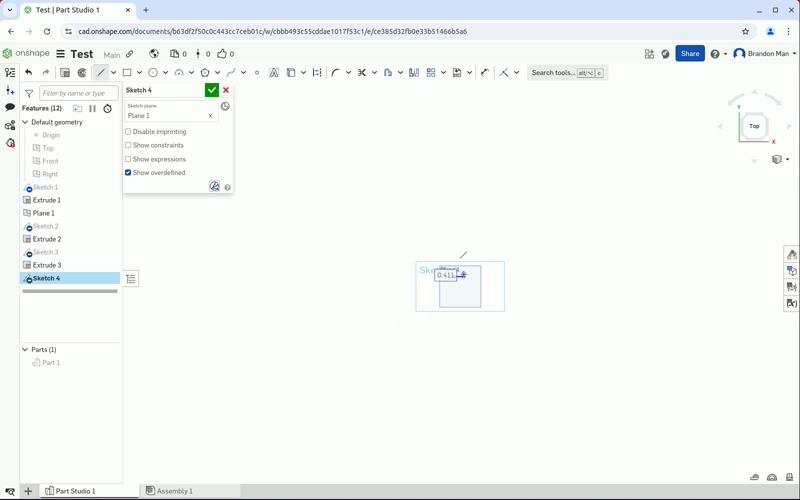
scroll(-6)
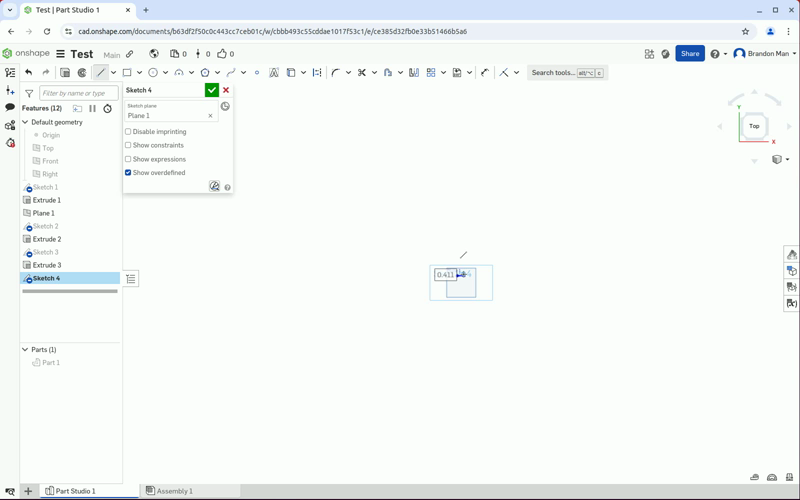
key_up(shift)
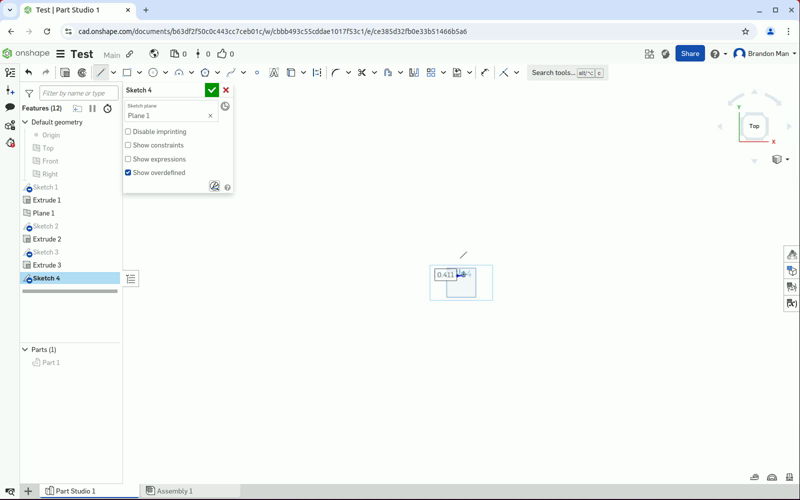
key(esc)
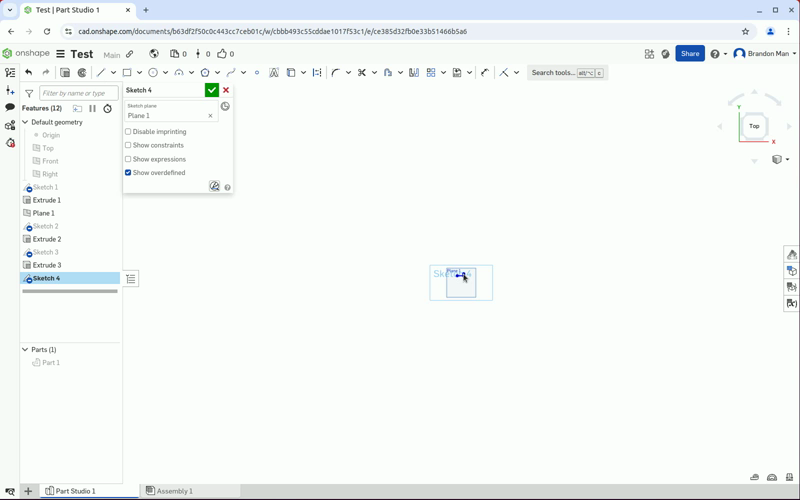
key(a)
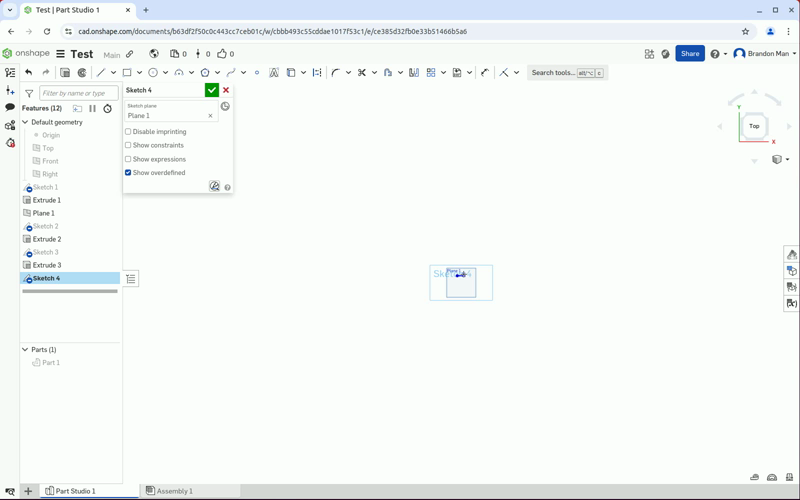
mouse_move(463, 273)
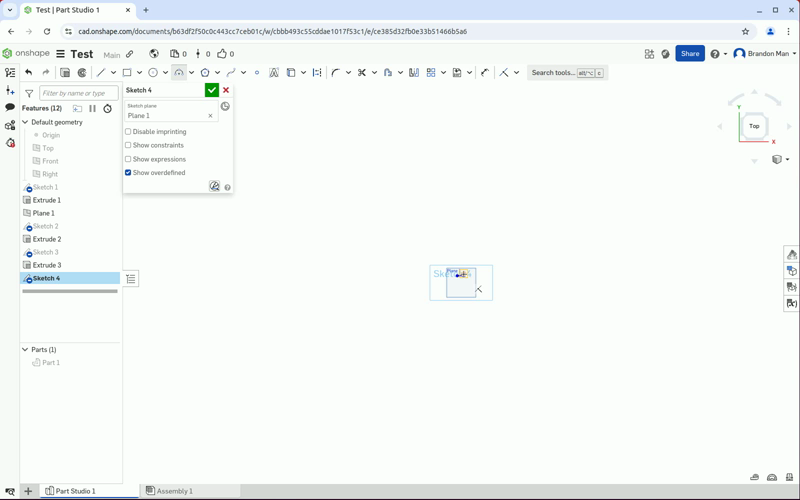
scroll(6)
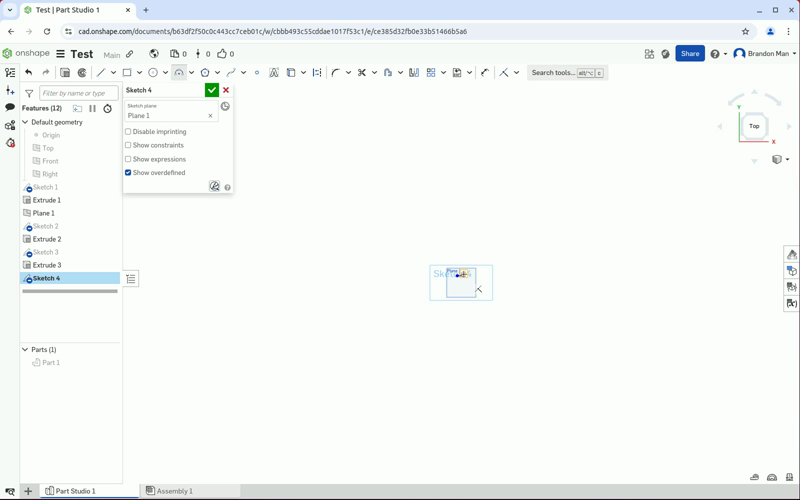
scroll(6)
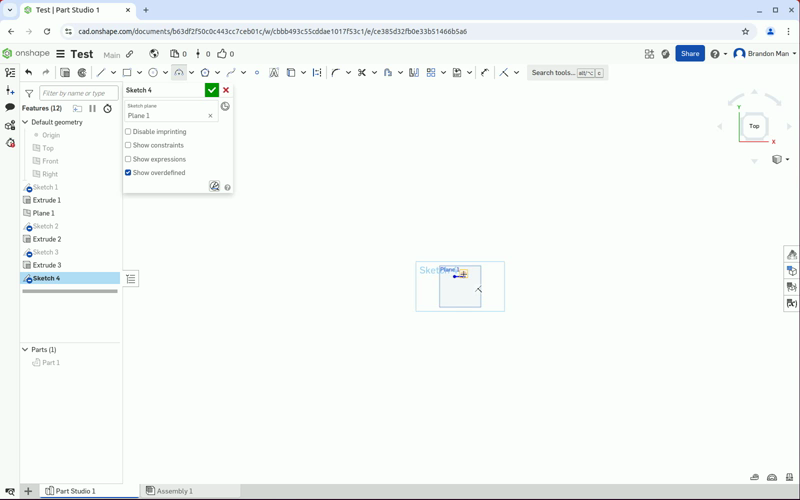
scroll(6)
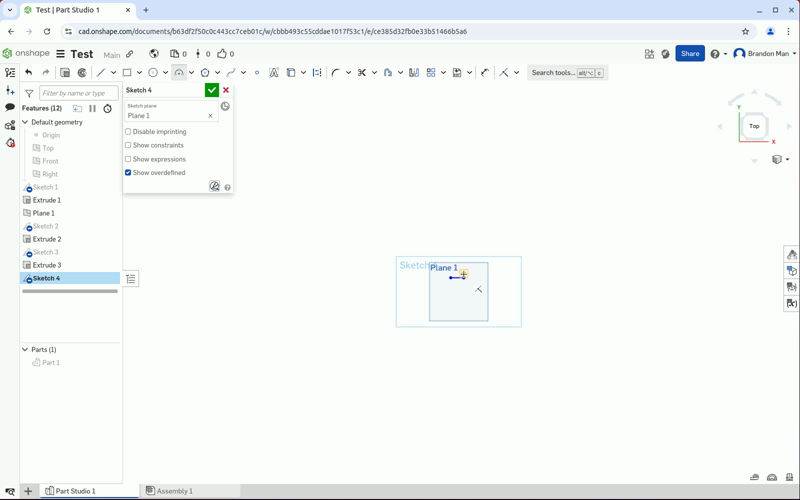
scroll(6)
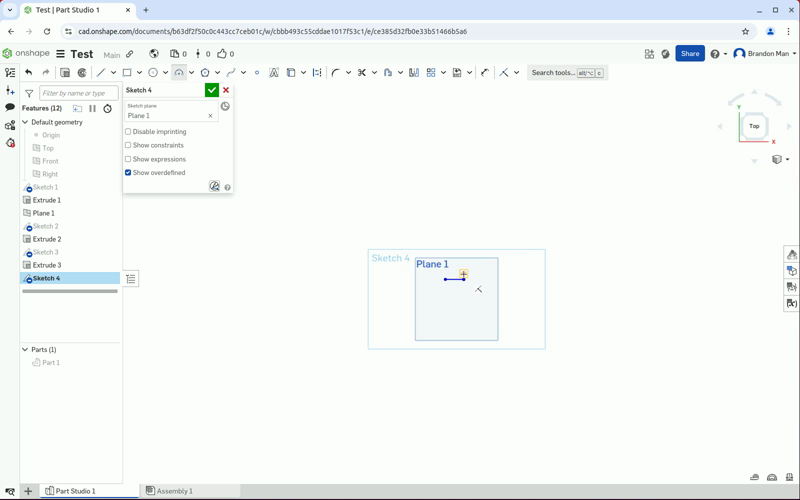
scroll(6)
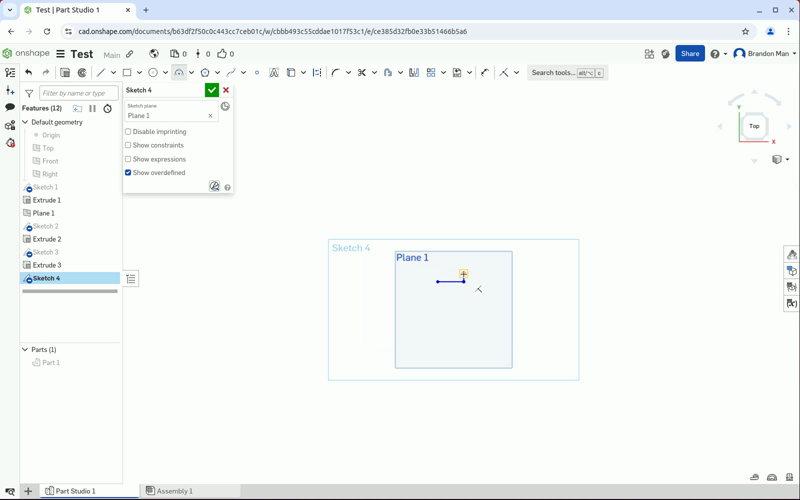
scroll(6)
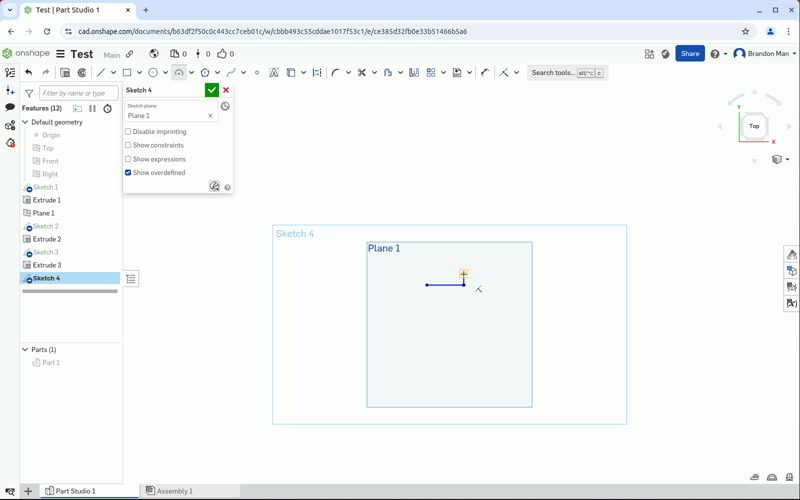
scroll(6)
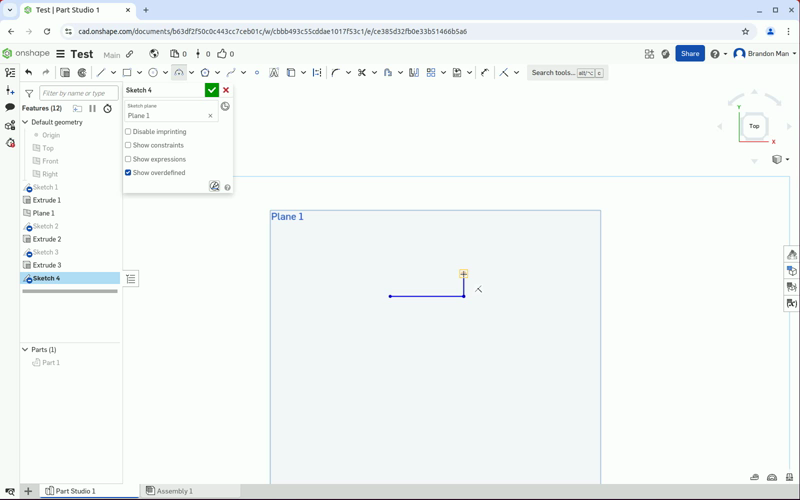
click(463, 273)
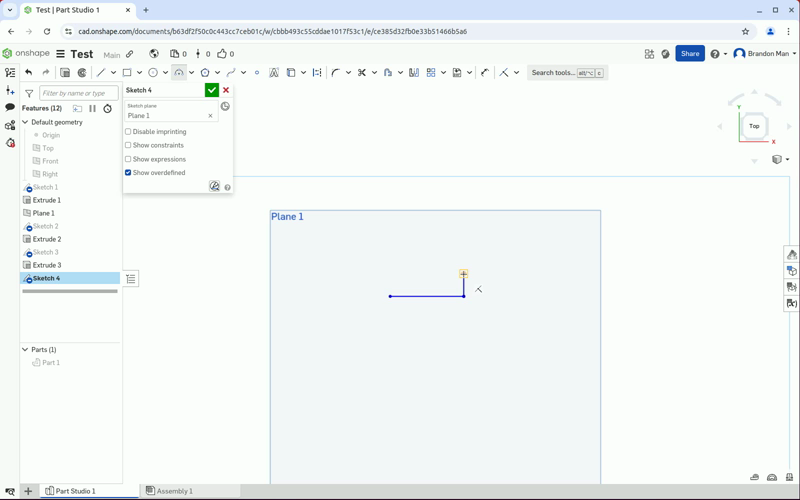
scroll(-6)
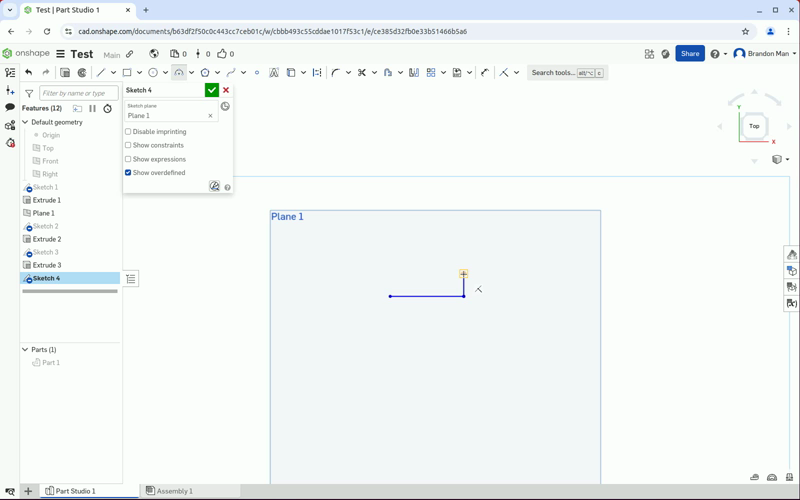
scroll(-6)
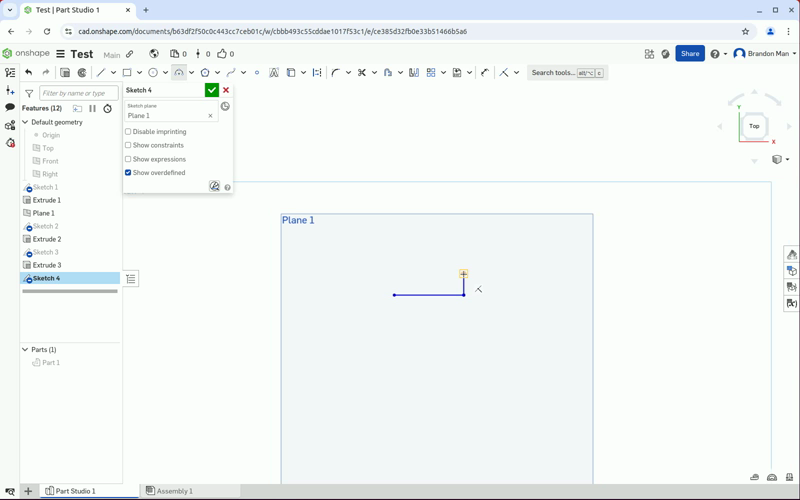
scroll(-6)
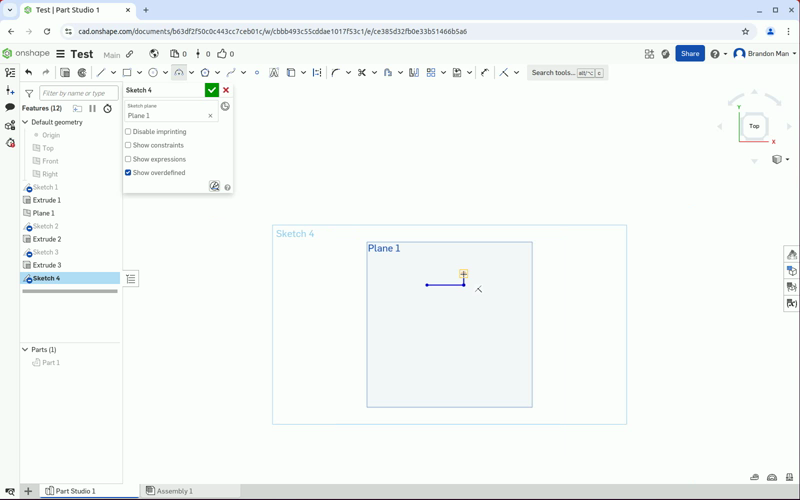
scroll(-6)
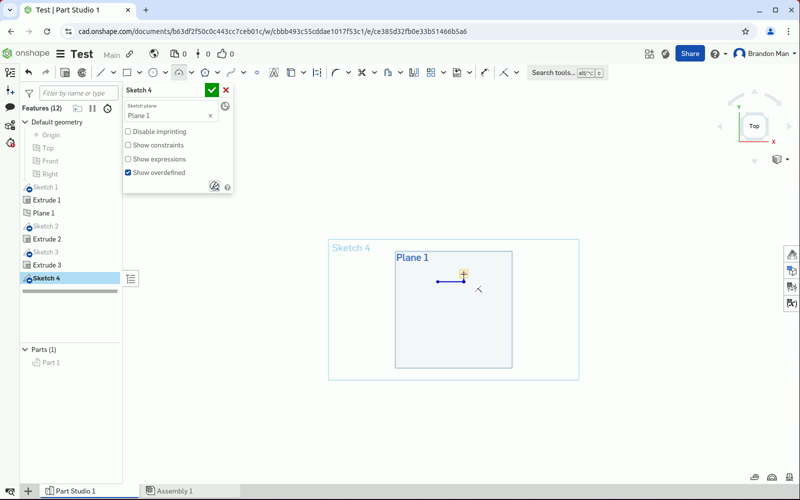
scroll(-6)
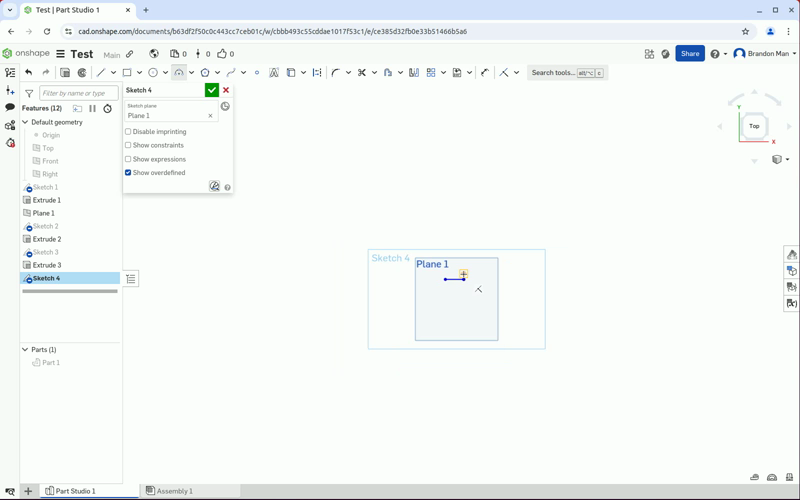
scroll(-6)
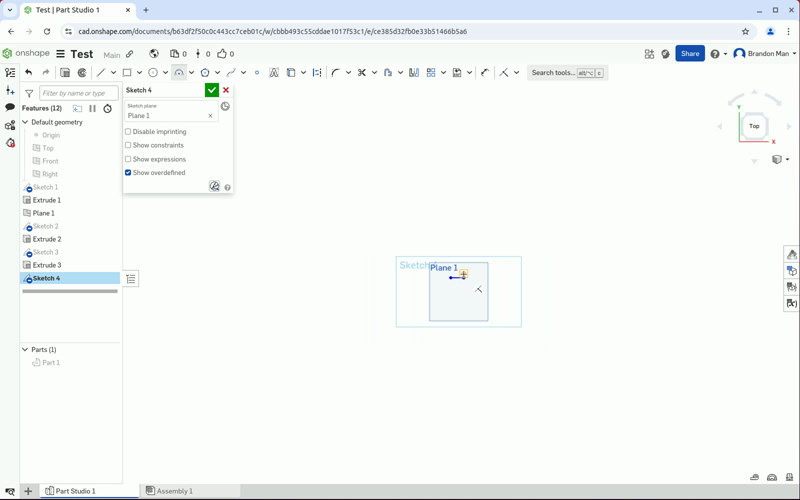
scroll(-6)
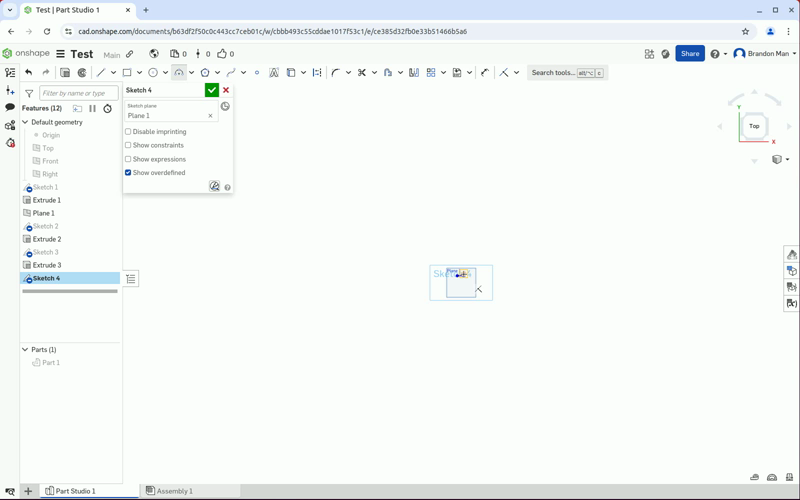
key_down(shift)
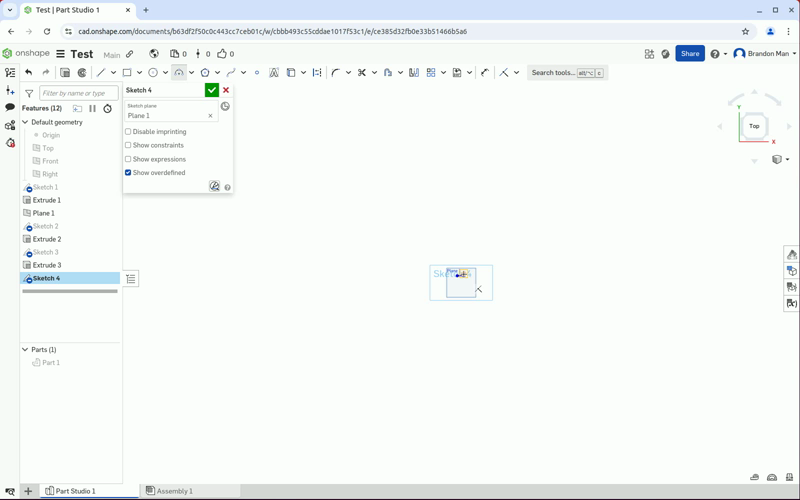
mouse_move(457, 273)
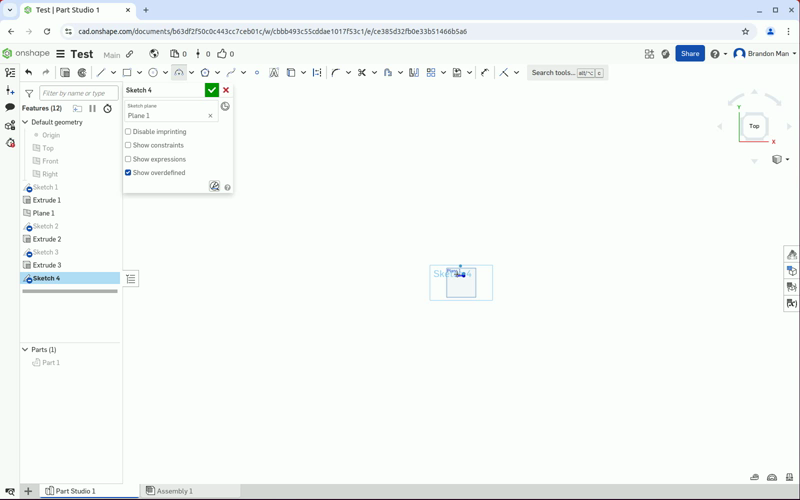
scroll(6)
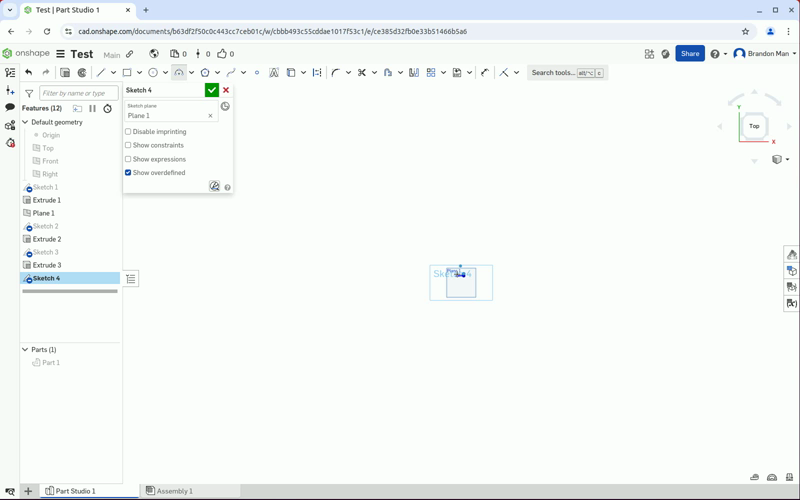
scroll(6)
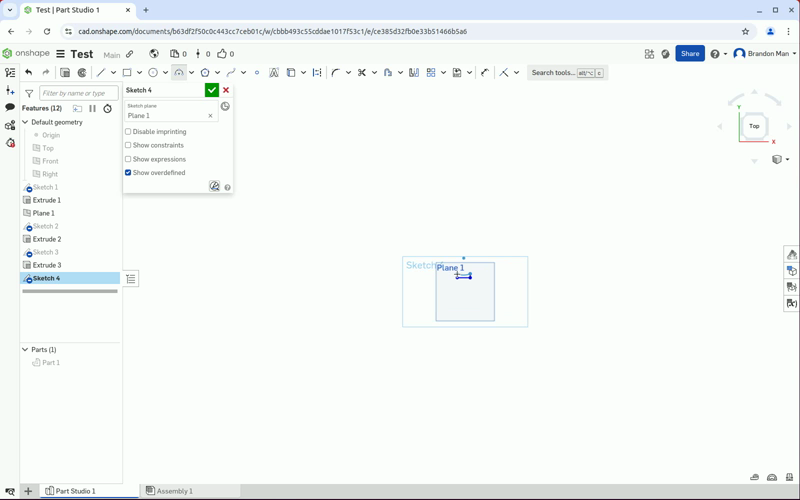
scroll(6)
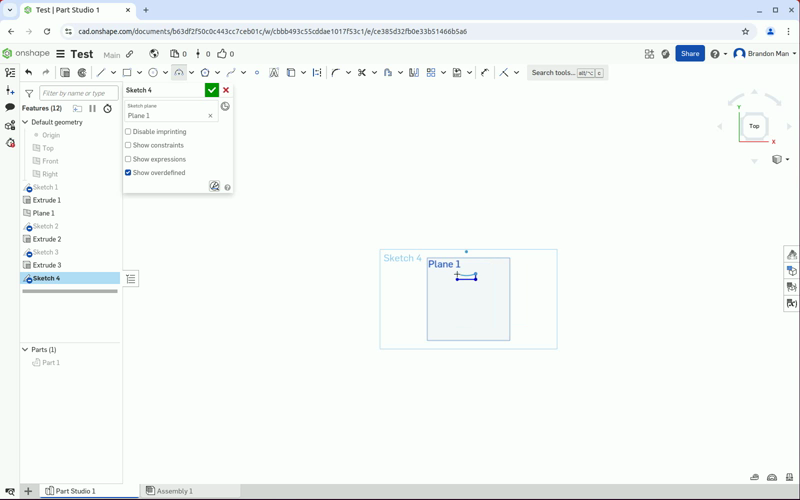
scroll(6)
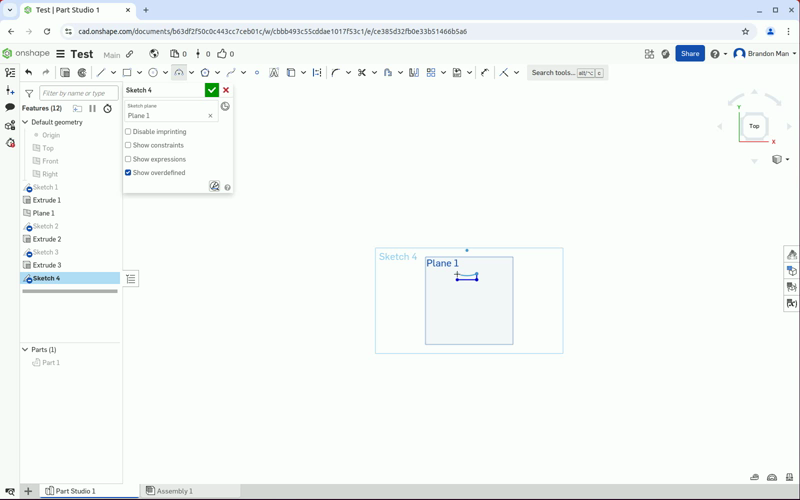
scroll(6)
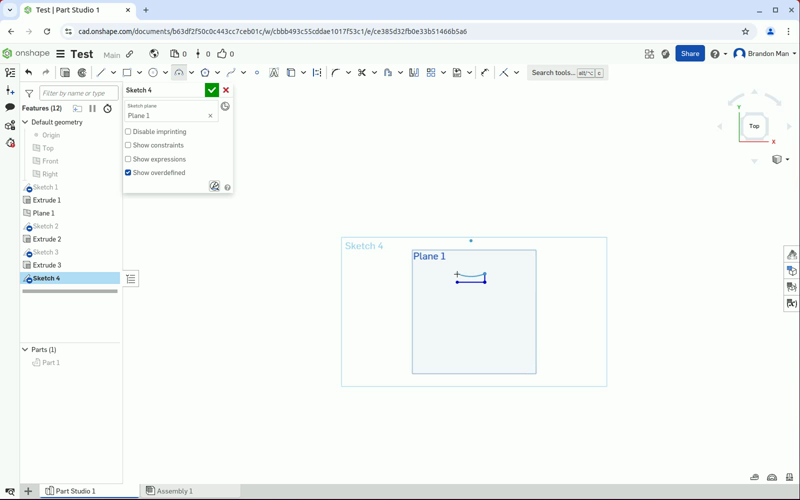
scroll(6)
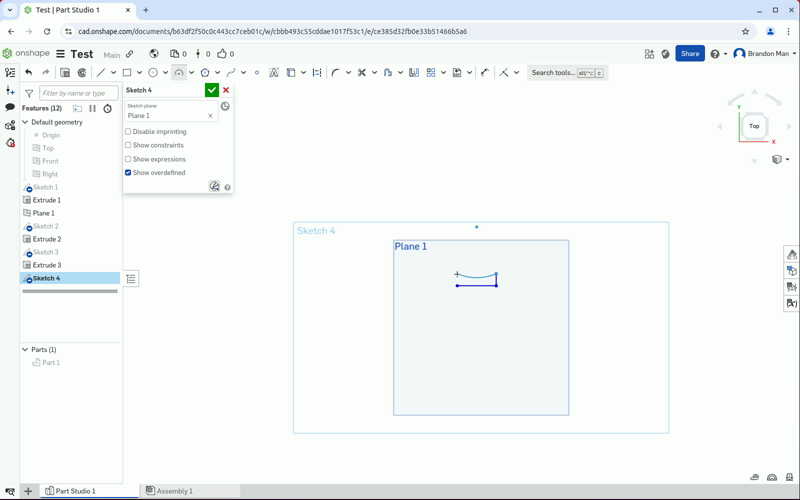
scroll(6)
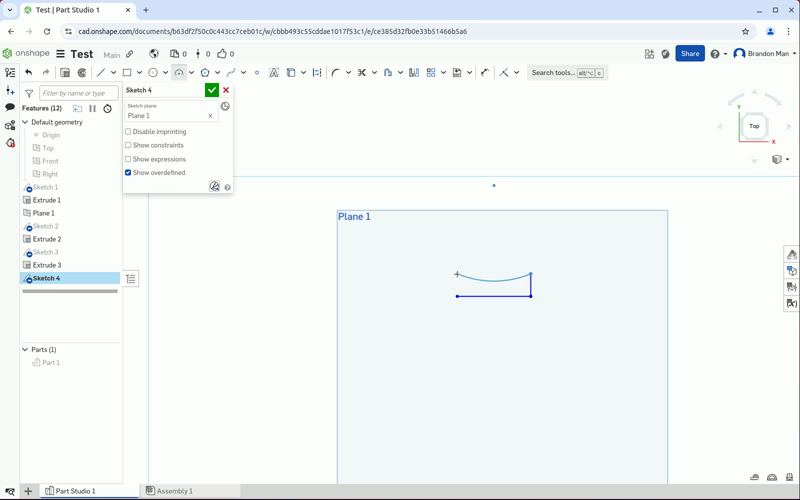
click(457, 273)
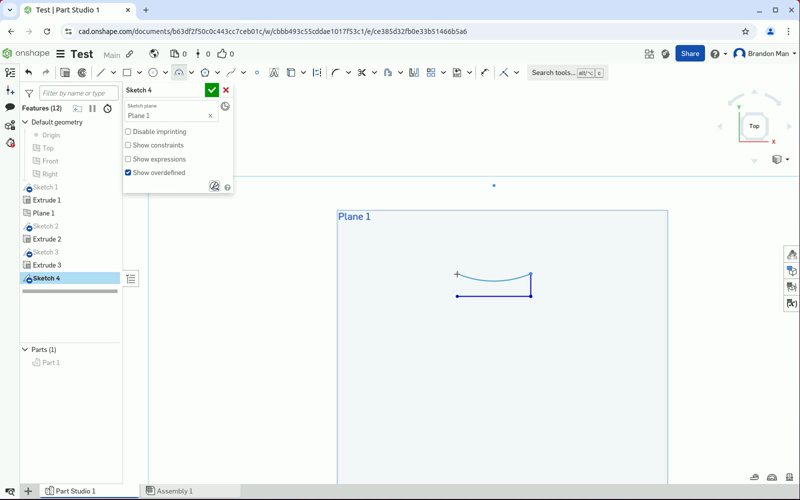
scroll(-6)
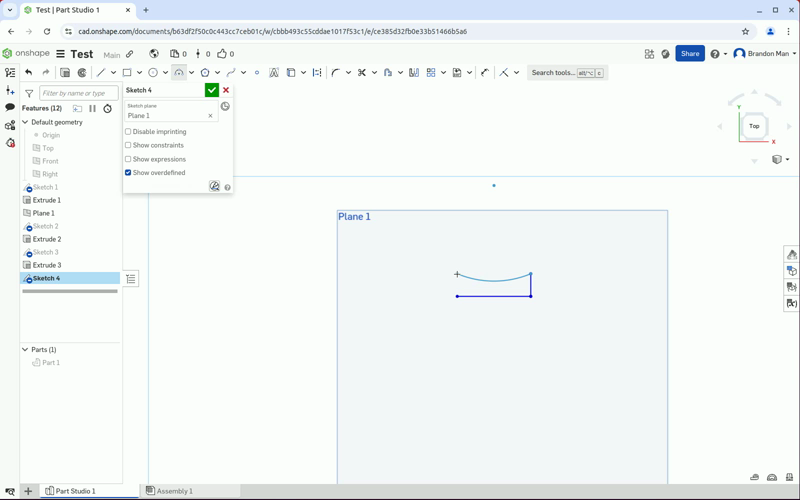
scroll(-6)
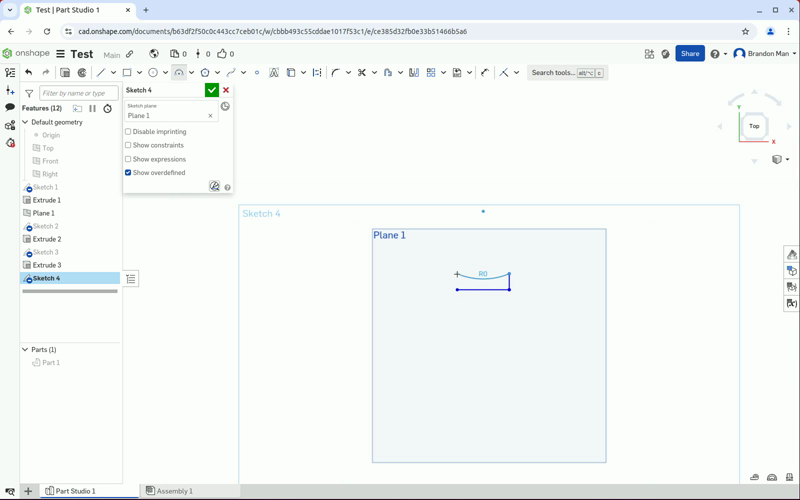
scroll(-6)
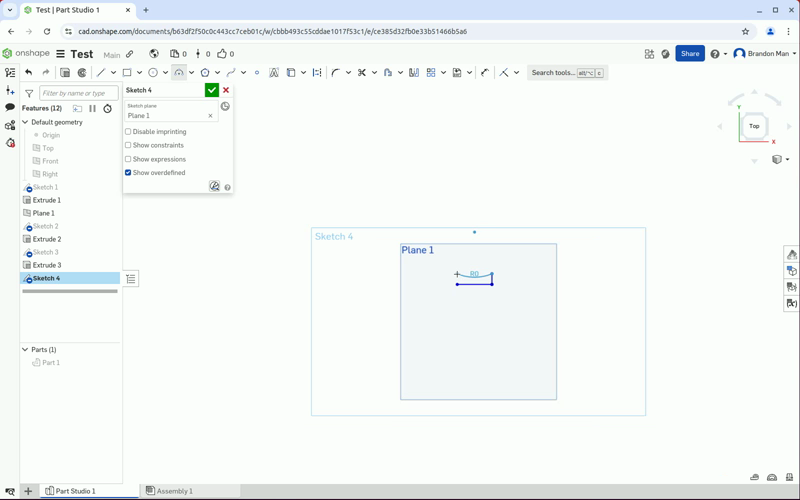
scroll(-6)
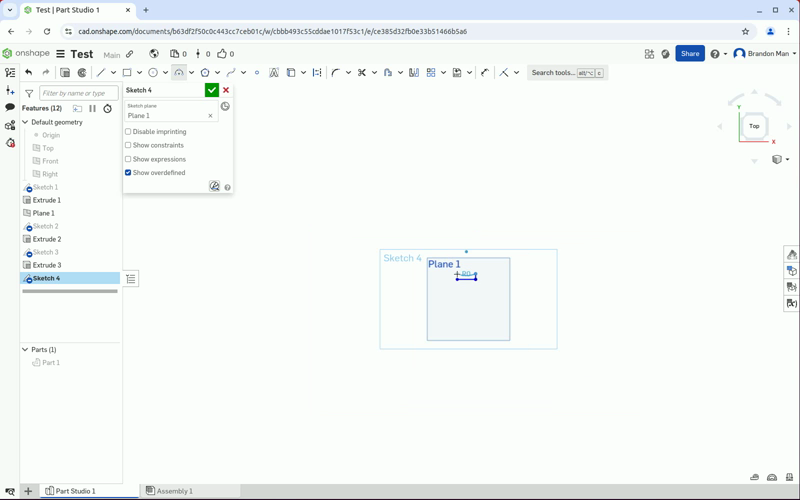
scroll(-6)
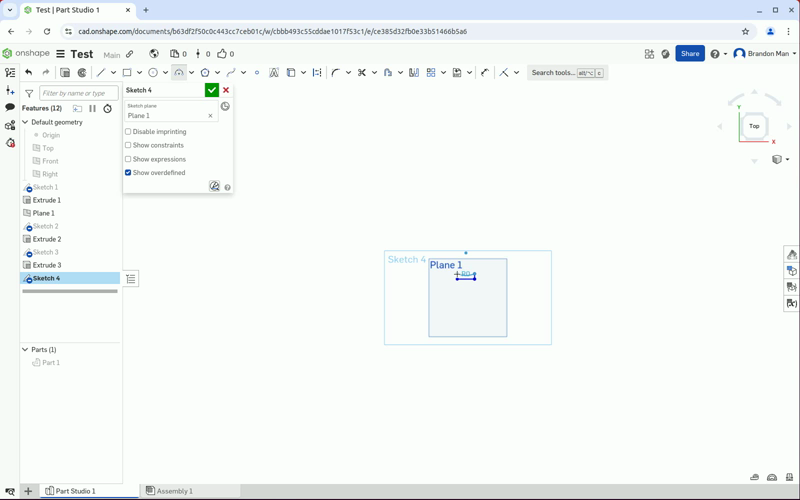
scroll(-6)
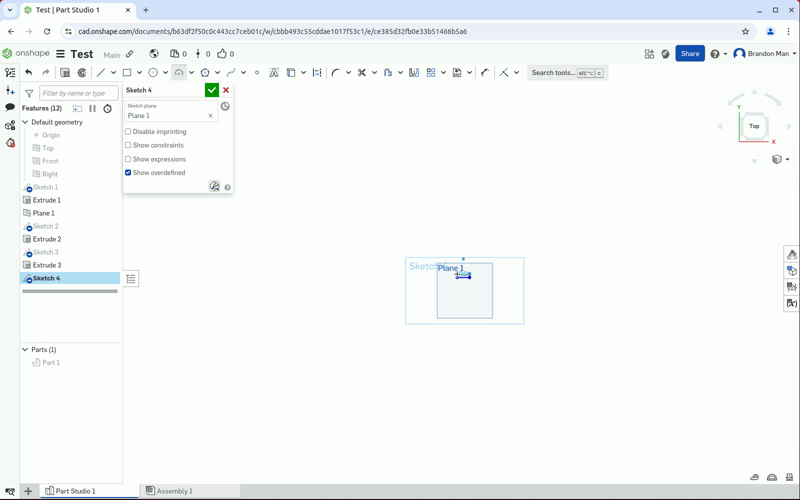
scroll(-6)
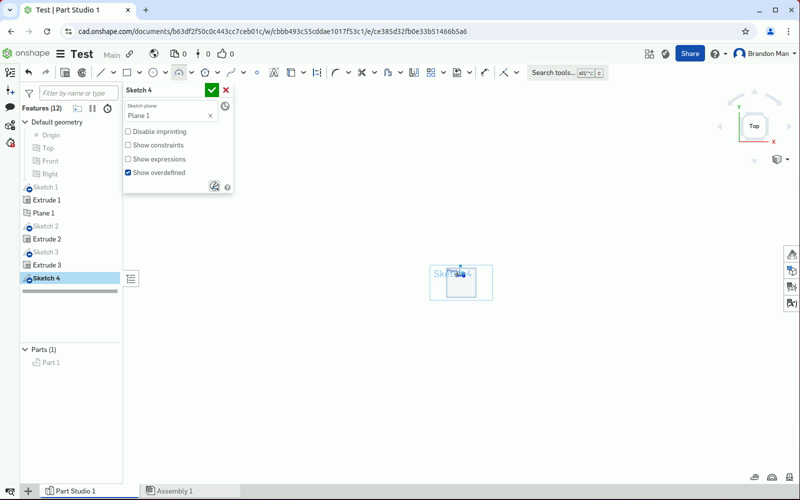
mouse_move(460, 293)
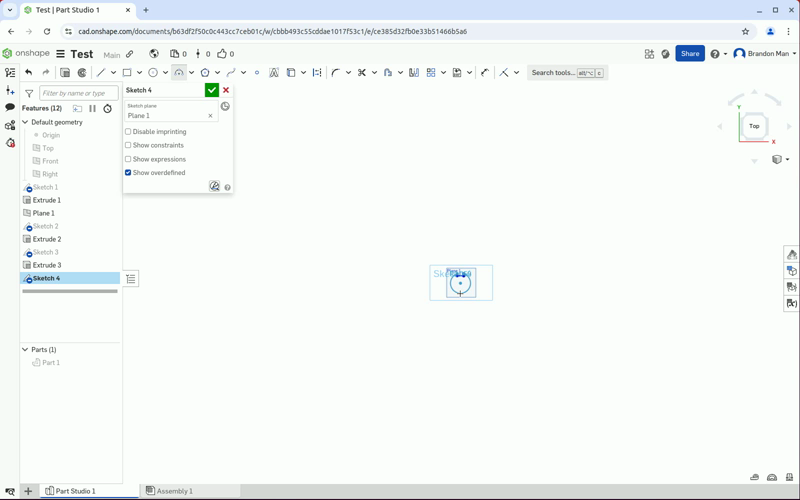
scroll(6)
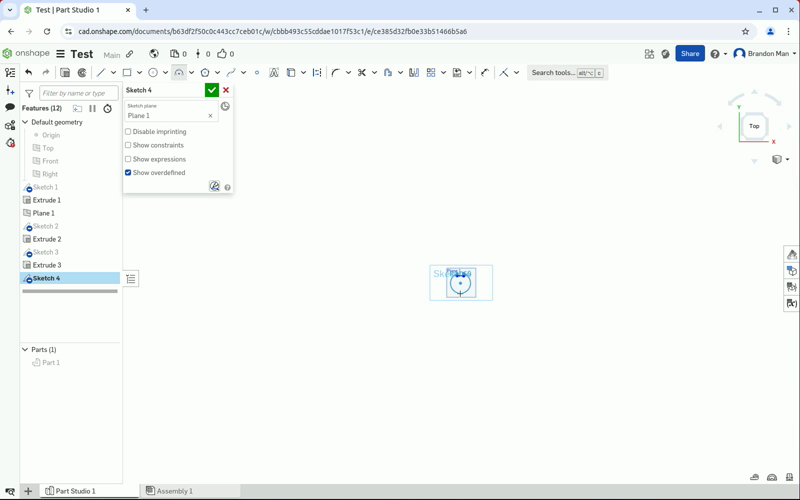
scroll(6)
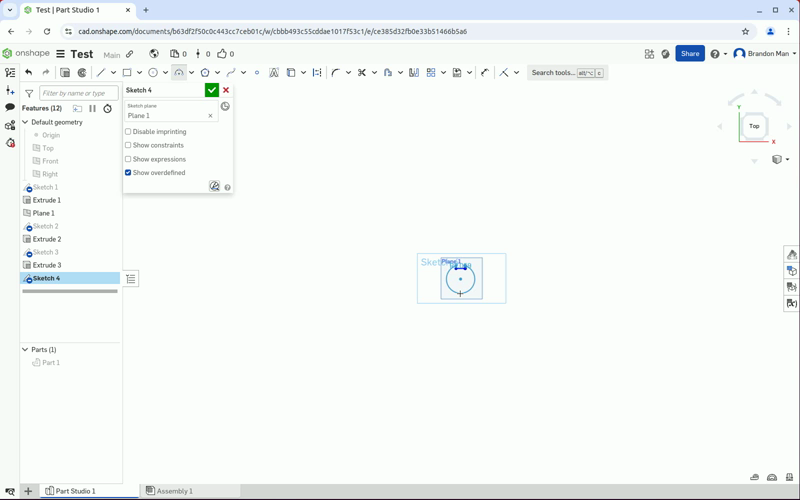
scroll(6)
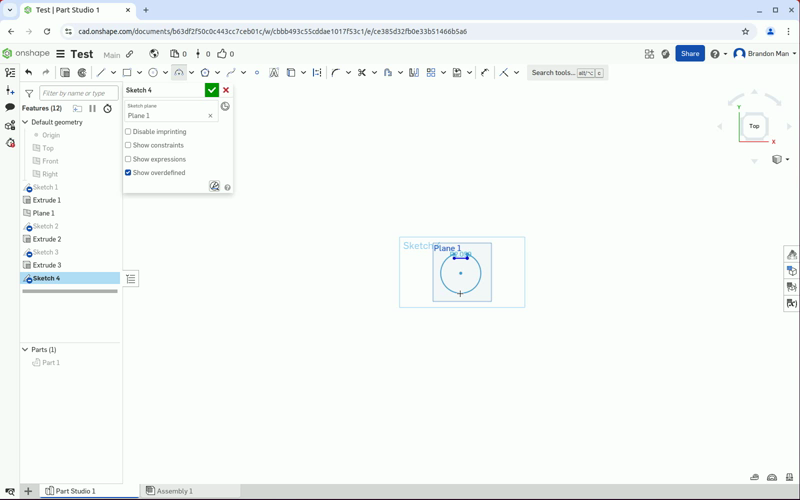
scroll(6)
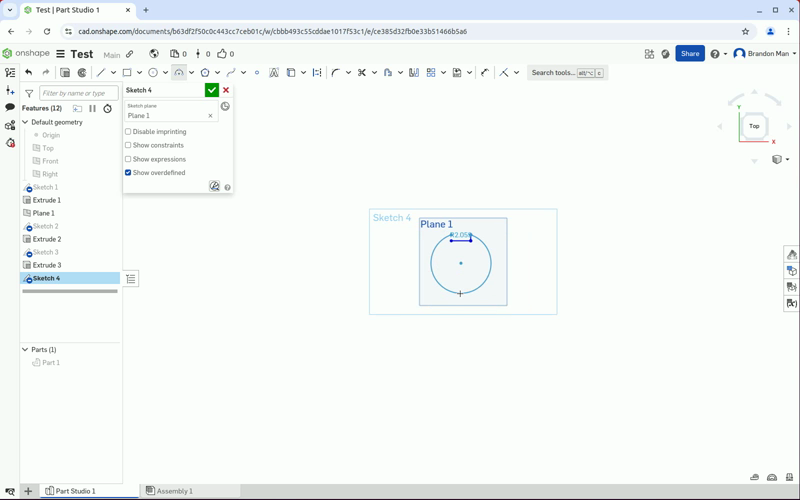
scroll(6)
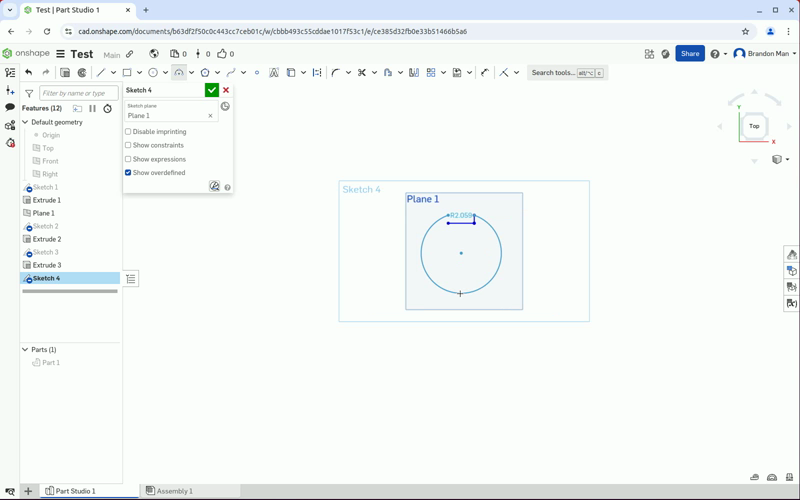
scroll(6)
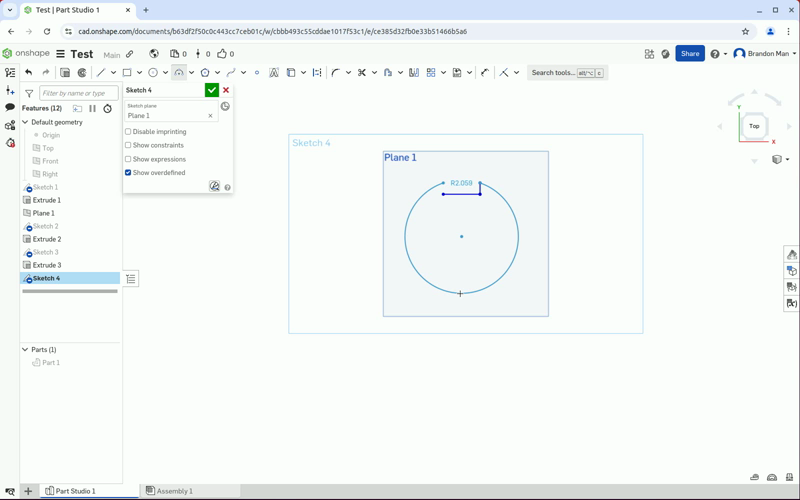
scroll(6)
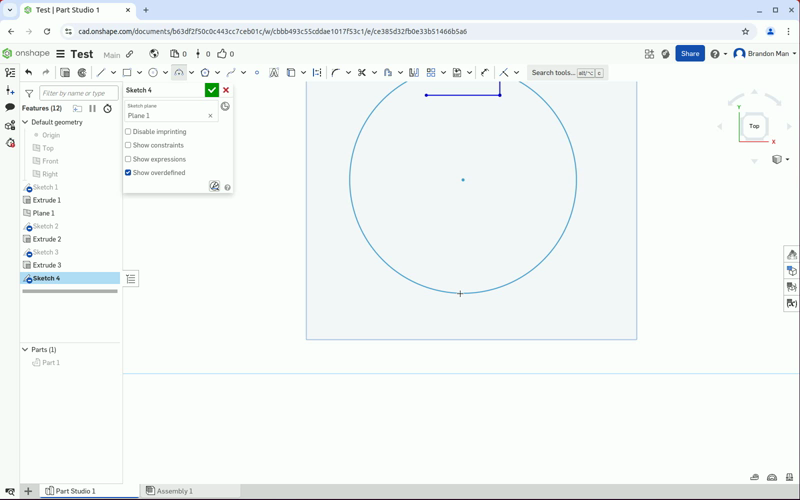
click(460, 293)
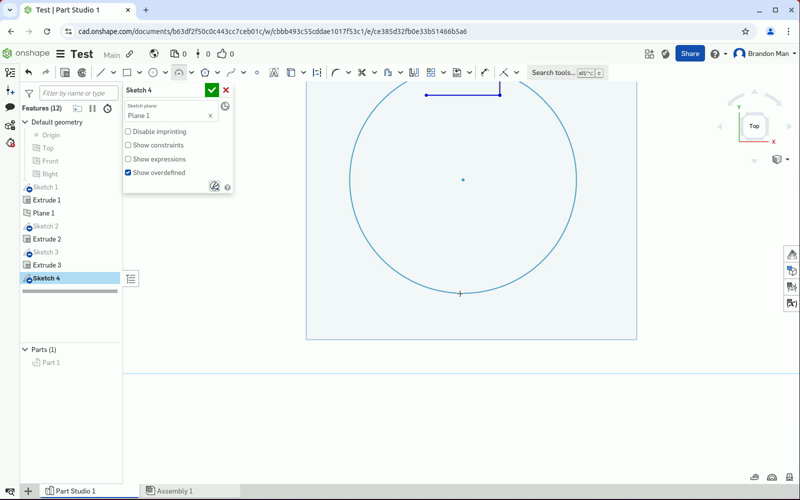
scroll(-6)
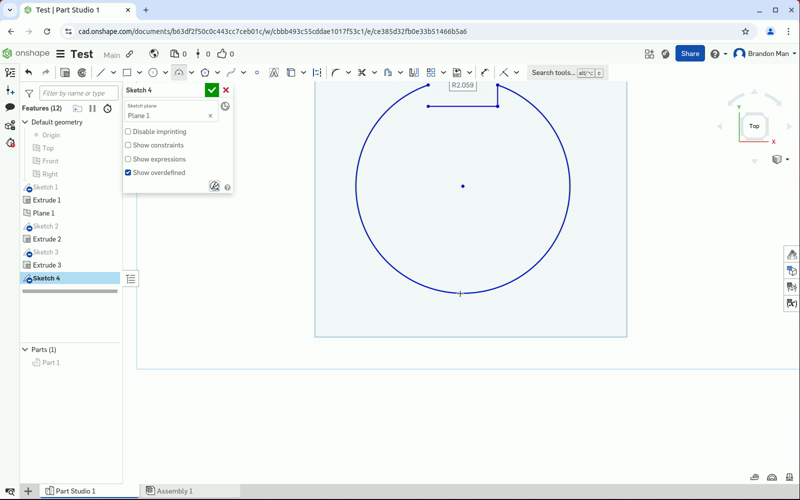
scroll(-6)
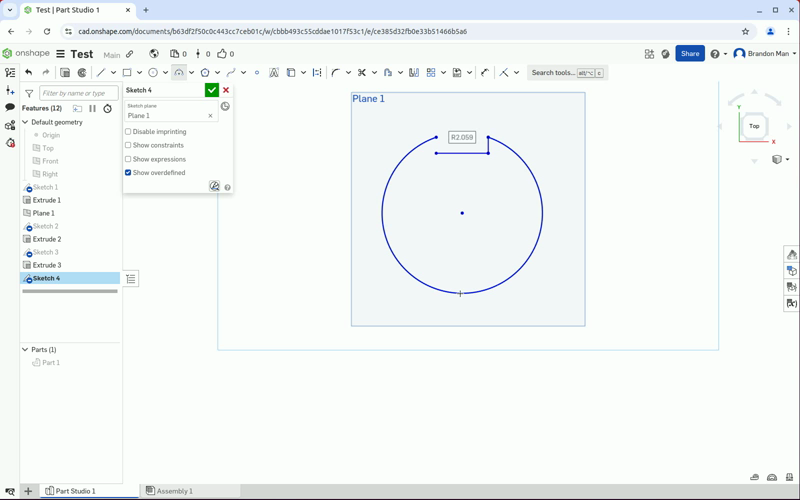
scroll(-6)
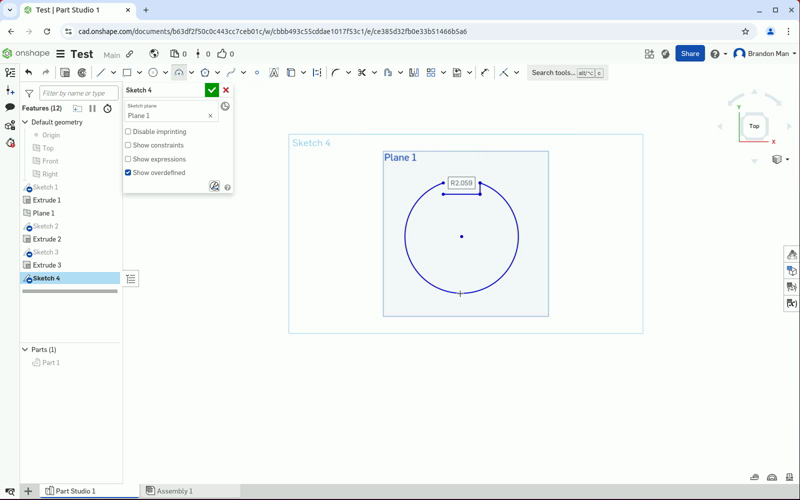
scroll(-6)
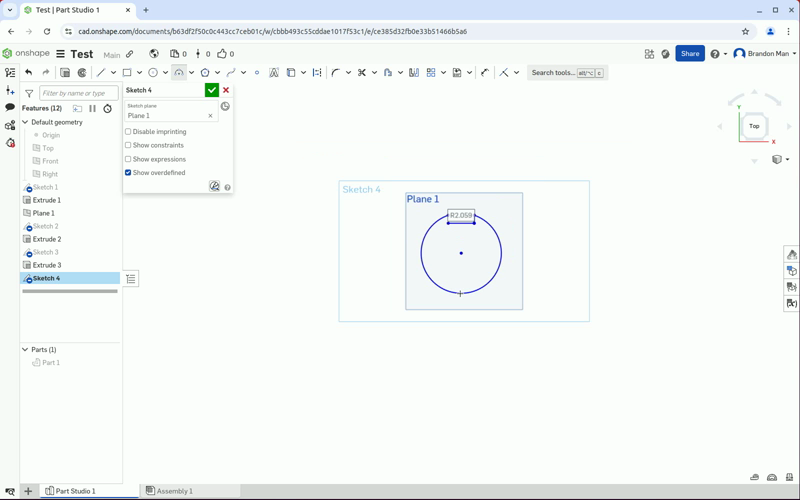
scroll(-6)
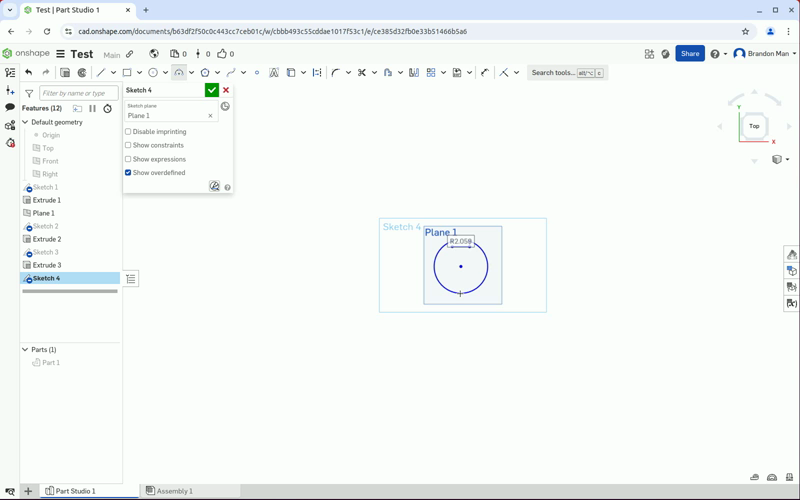
scroll(-6)
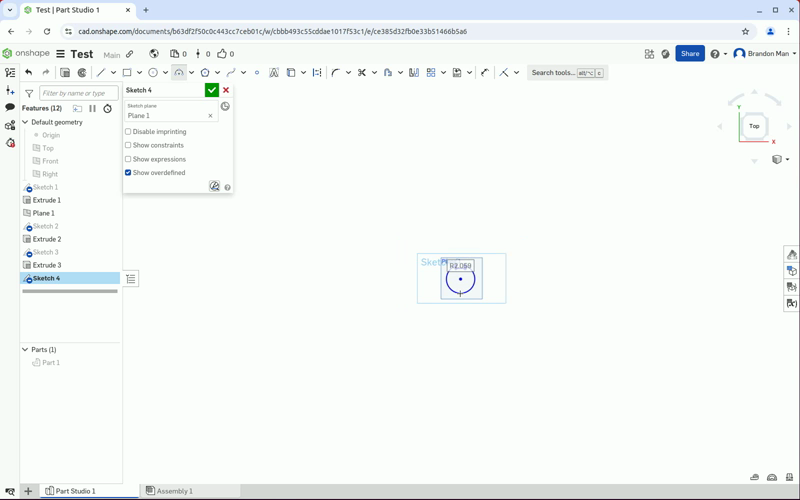
scroll(-6)
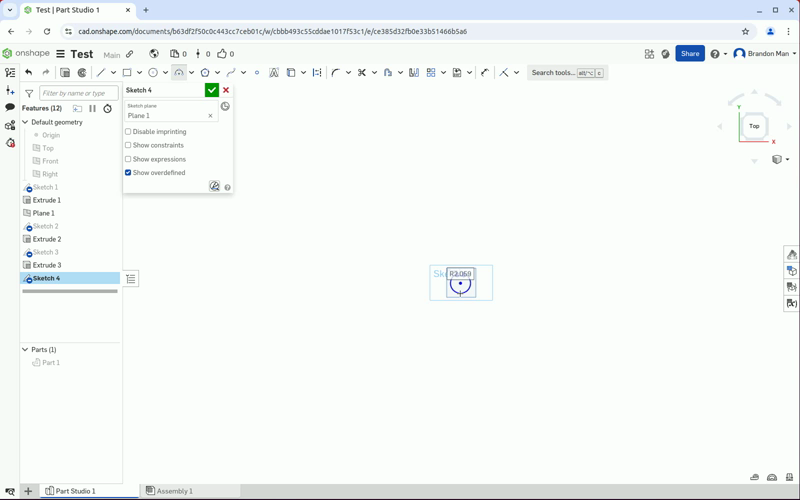
key_up(shift)
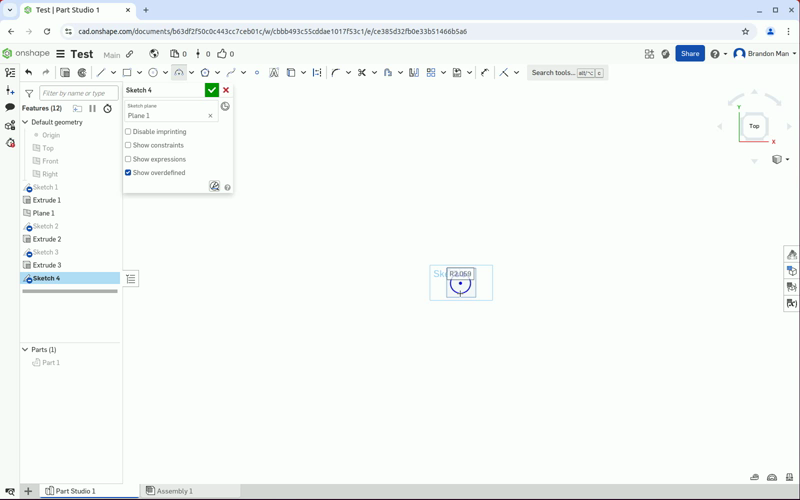
key(esc)
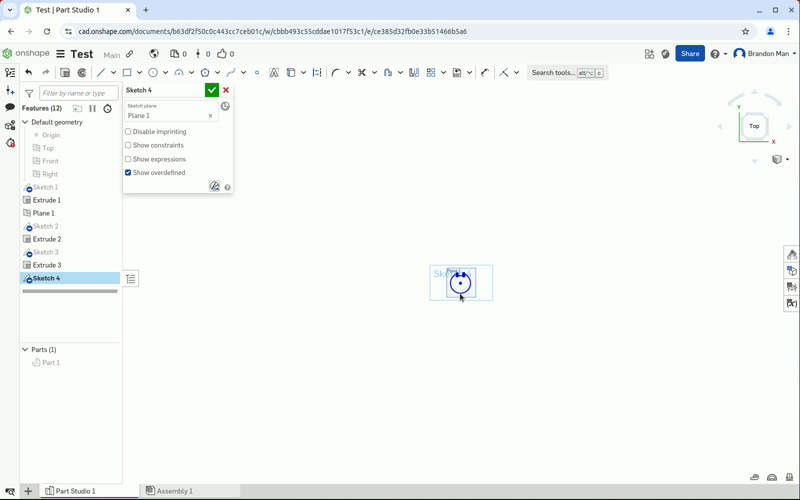
key(l)
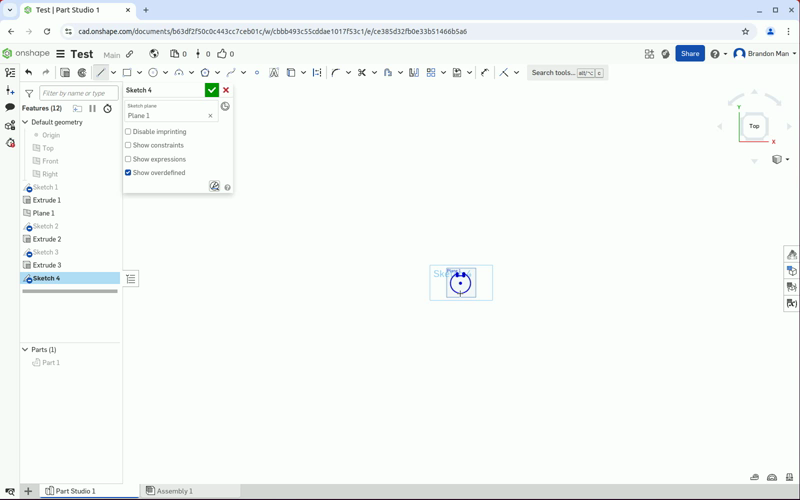
mouse_move(457, 273)
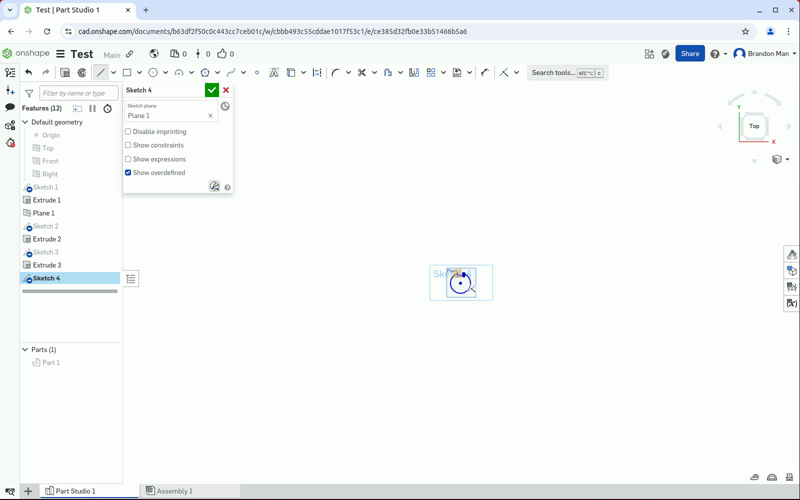
scroll(6)
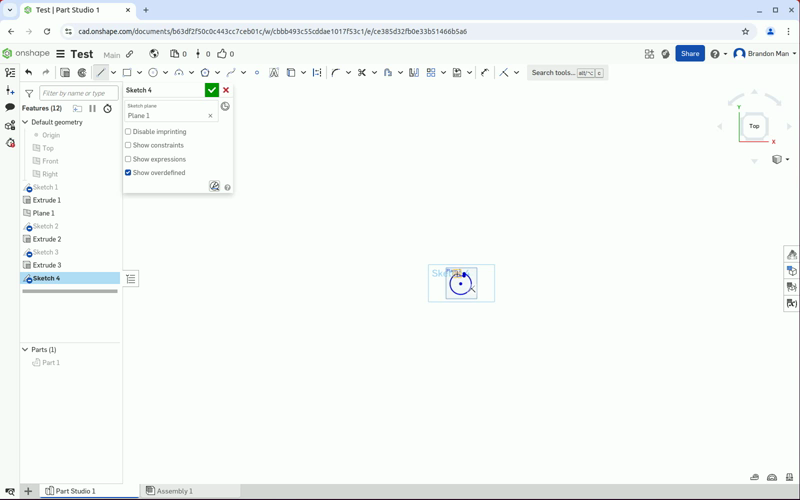
scroll(6)
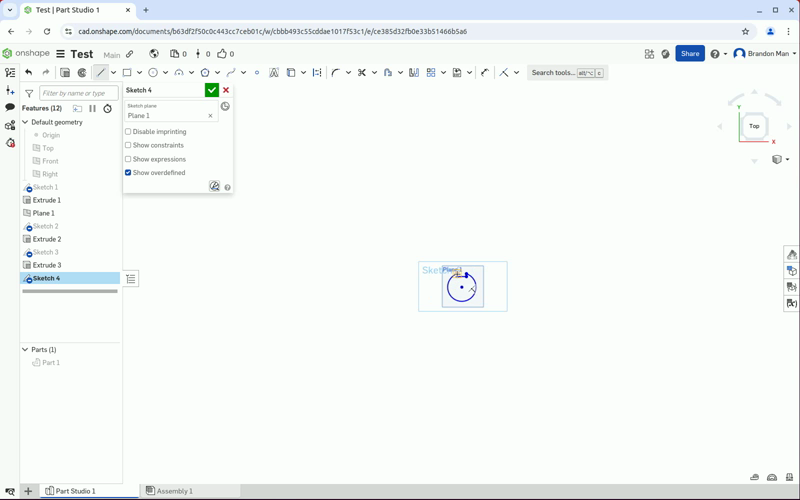
scroll(6)
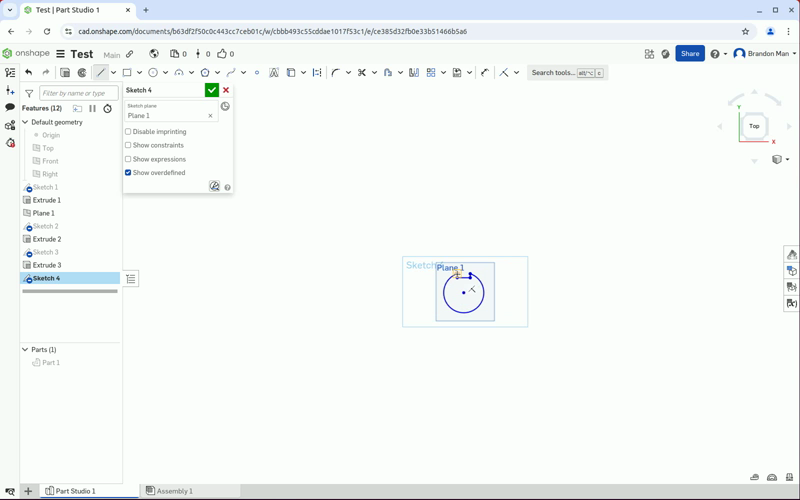
scroll(6)
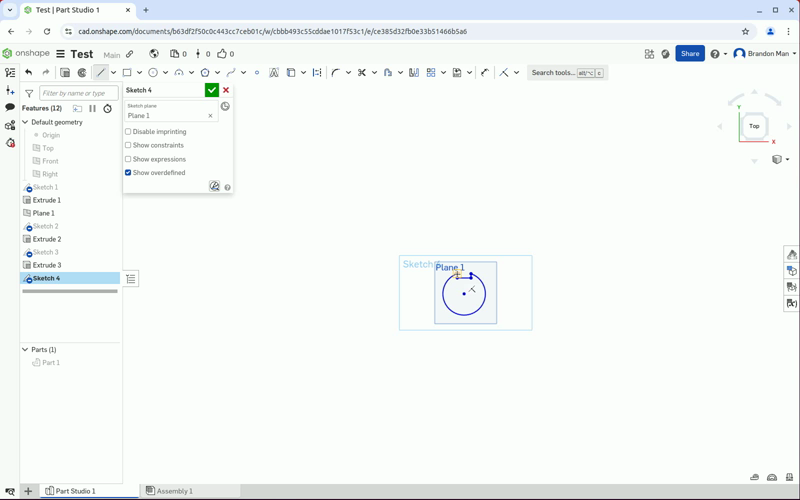
scroll(6)
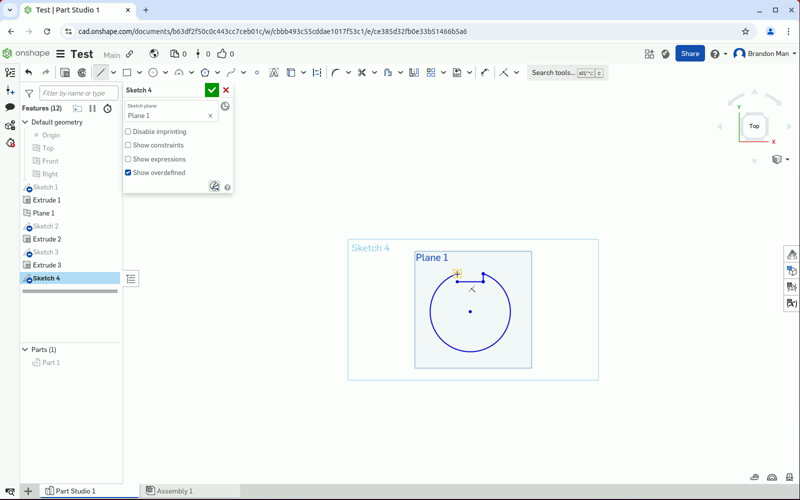
scroll(6)
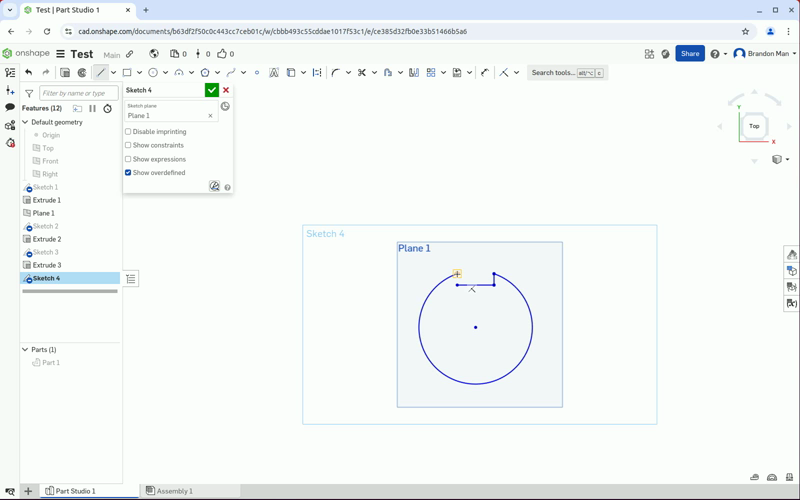
scroll(6)
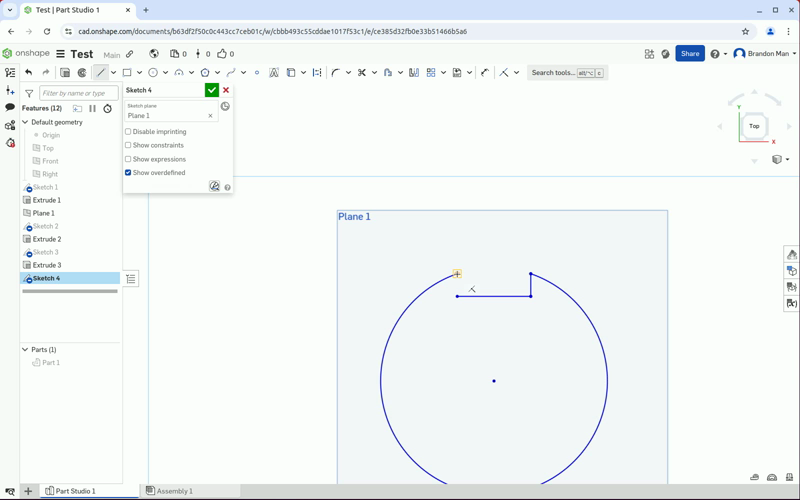
click(457, 273)
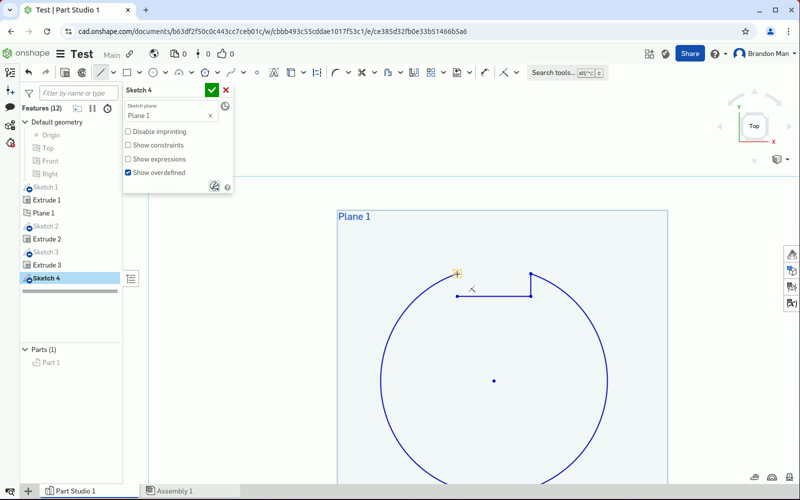
scroll(-6)
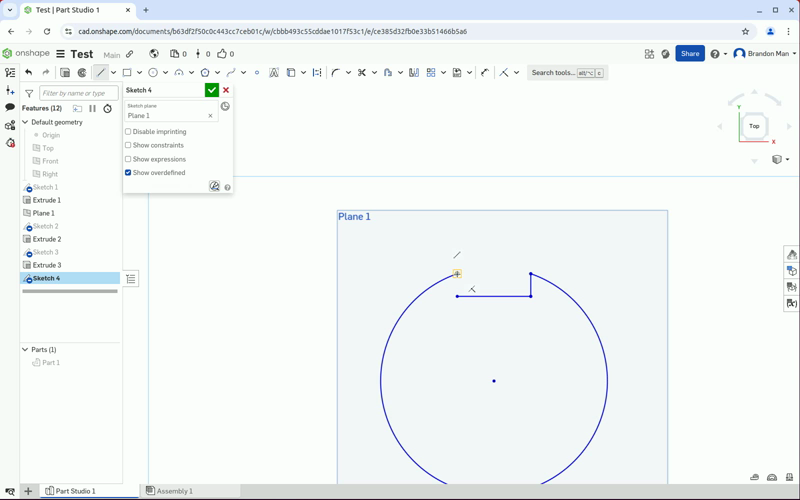
scroll(-6)
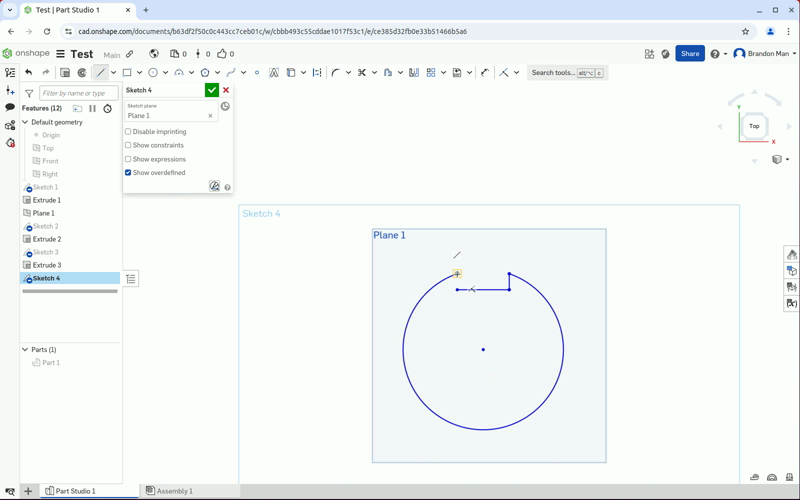
scroll(-6)
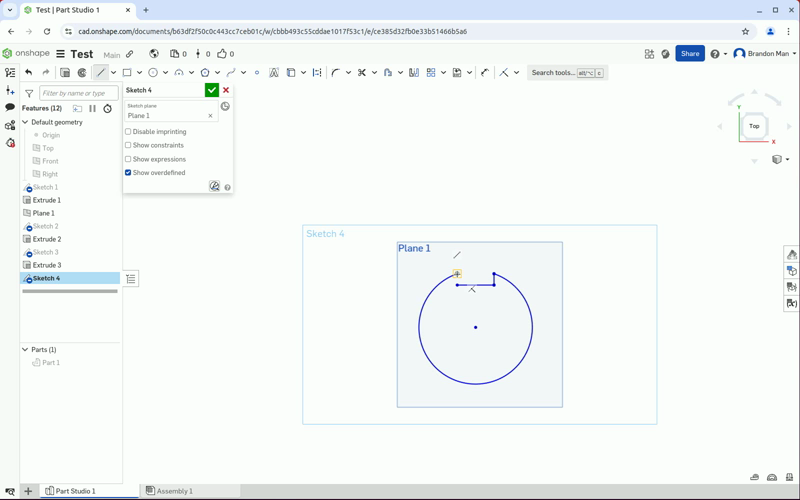
scroll(-6)
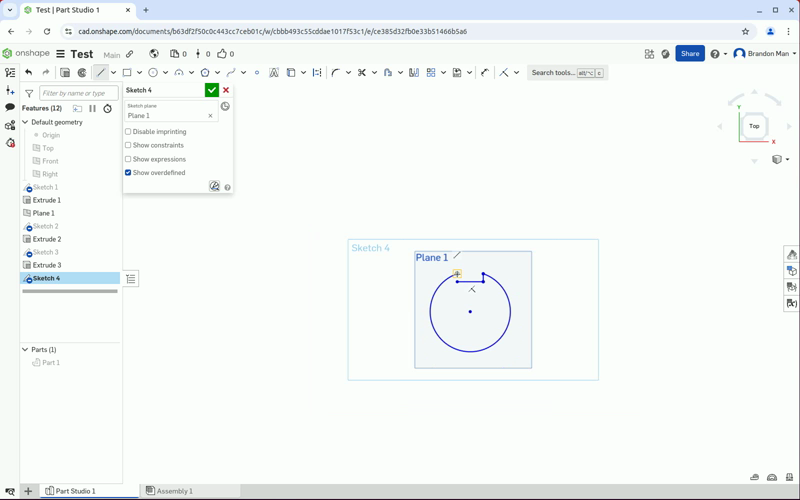
scroll(-6)
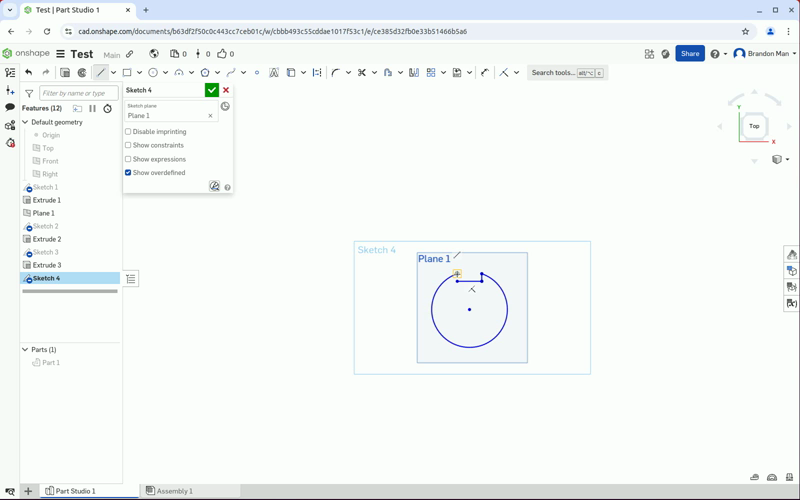
scroll(-6)
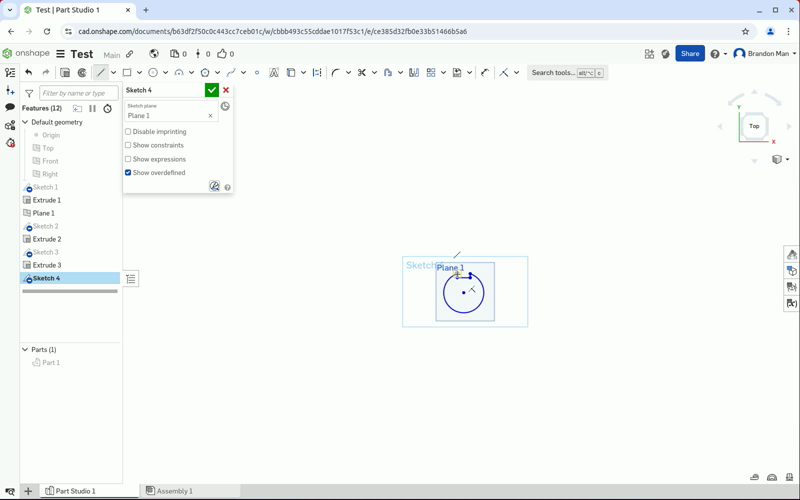
scroll(-6)
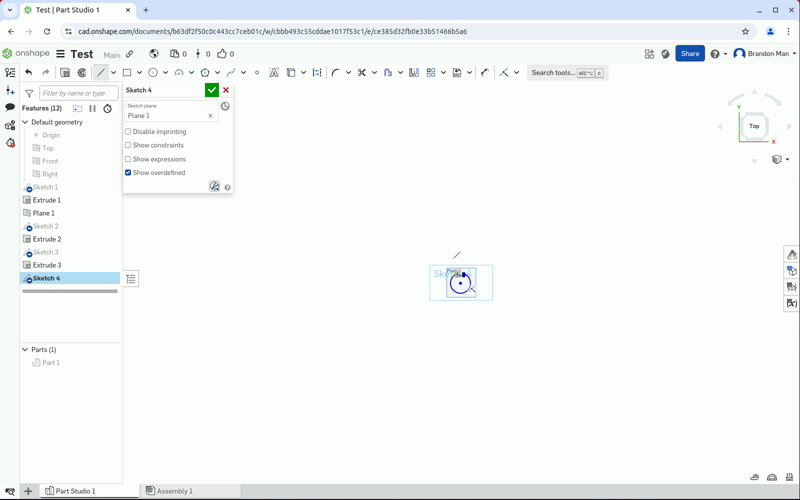
mouse_move(487, 273)
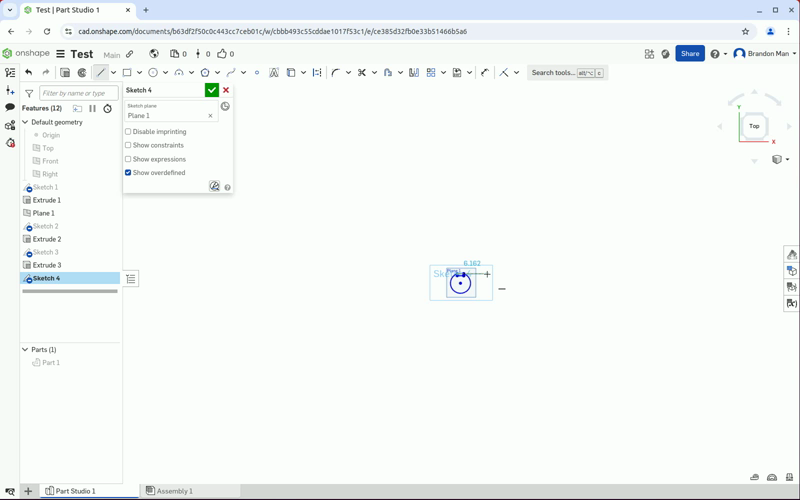
key_down(shift)
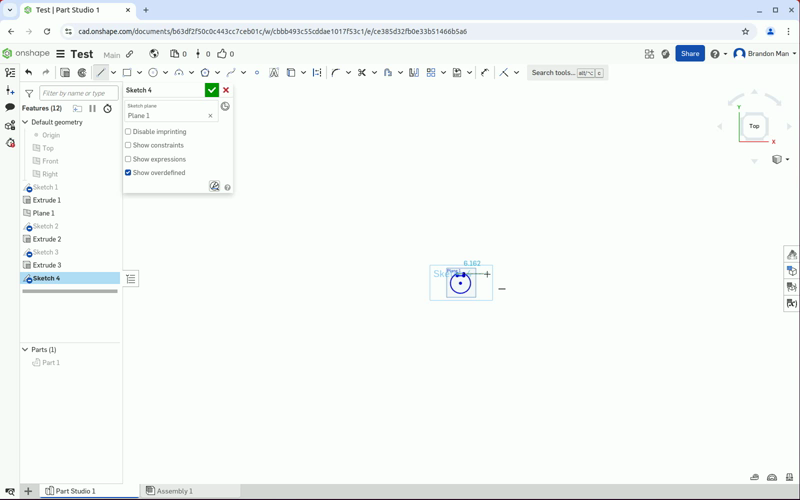
mouse_move(457, 275)
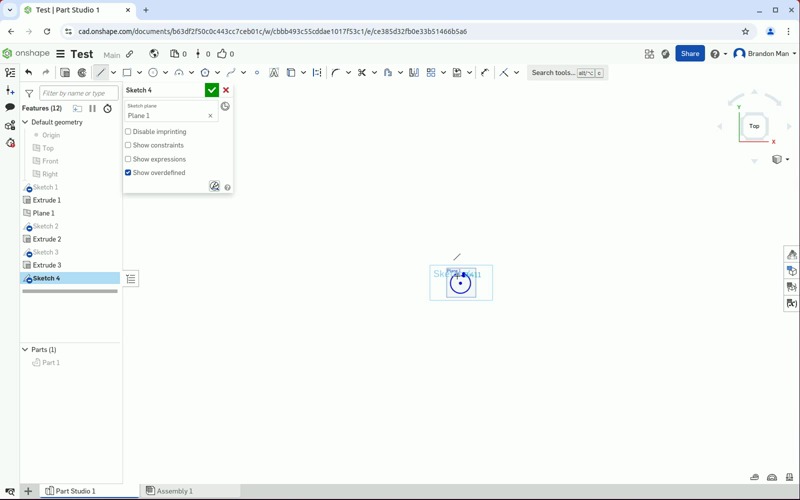
scroll(6)
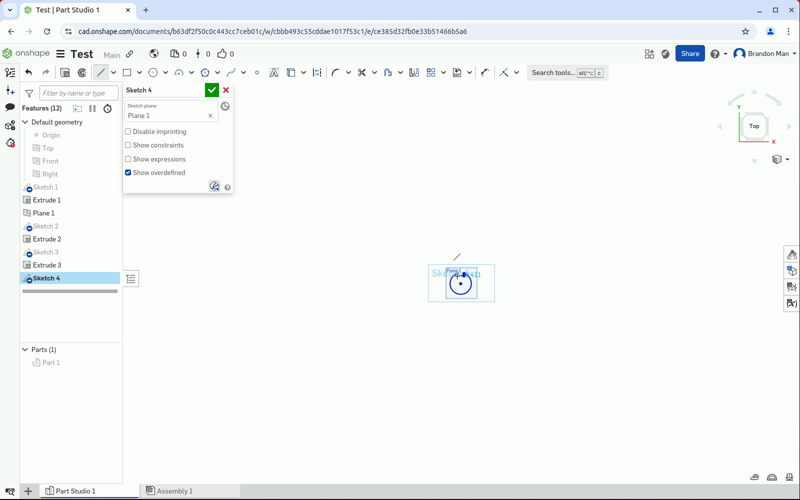
scroll(6)
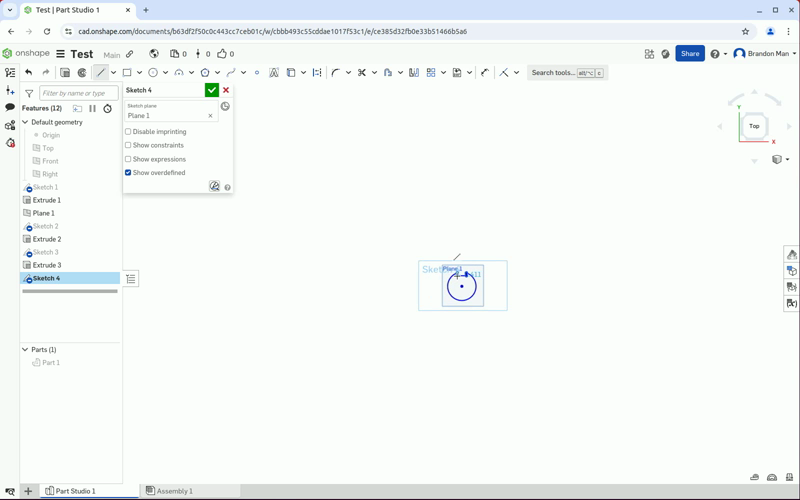
scroll(6)
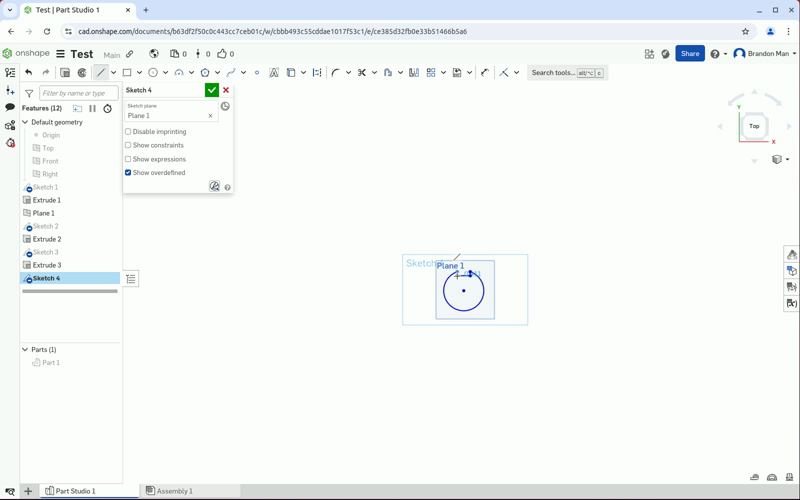
scroll(6)
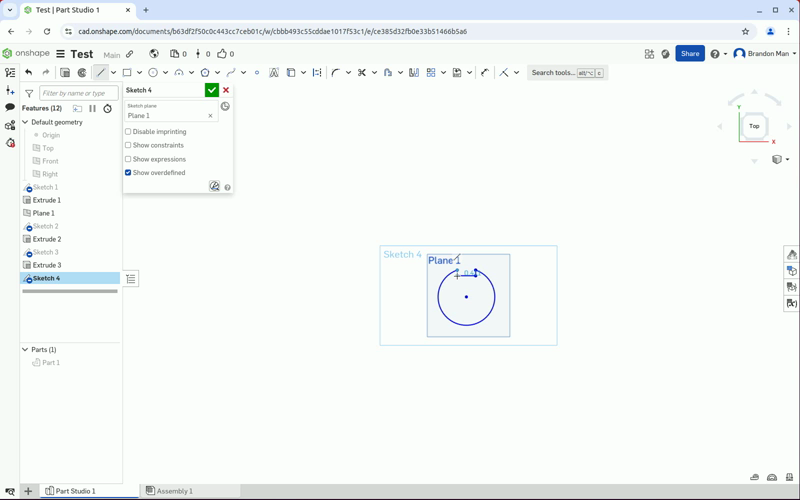
scroll(6)
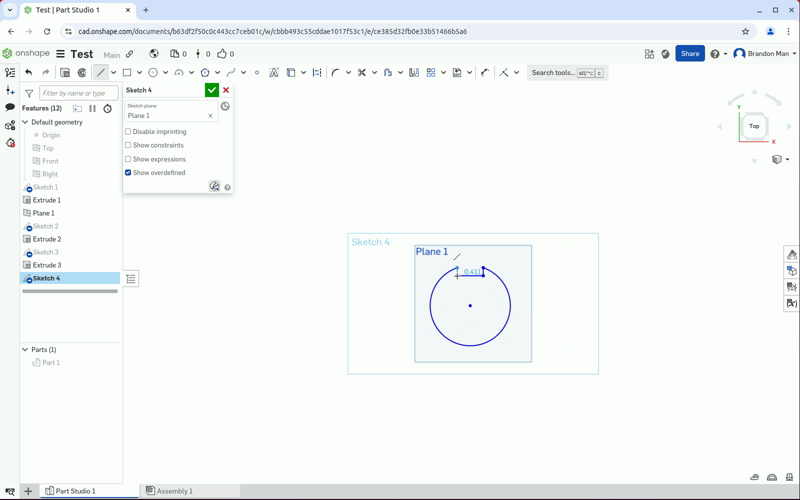
scroll(6)
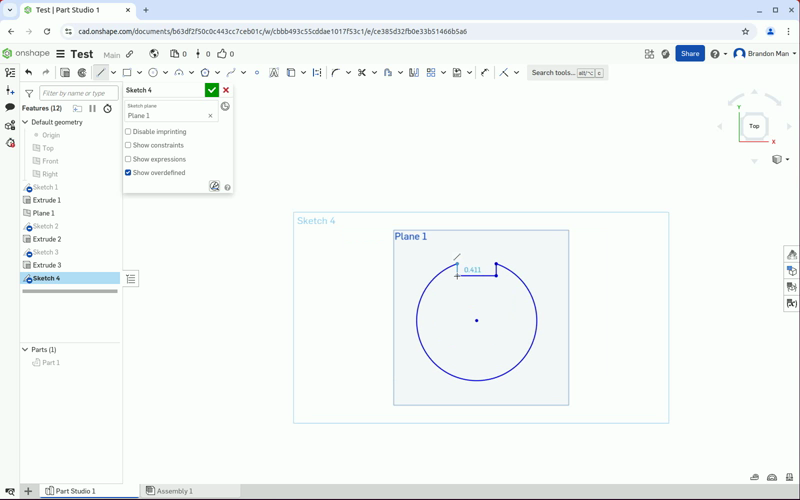
scroll(6)
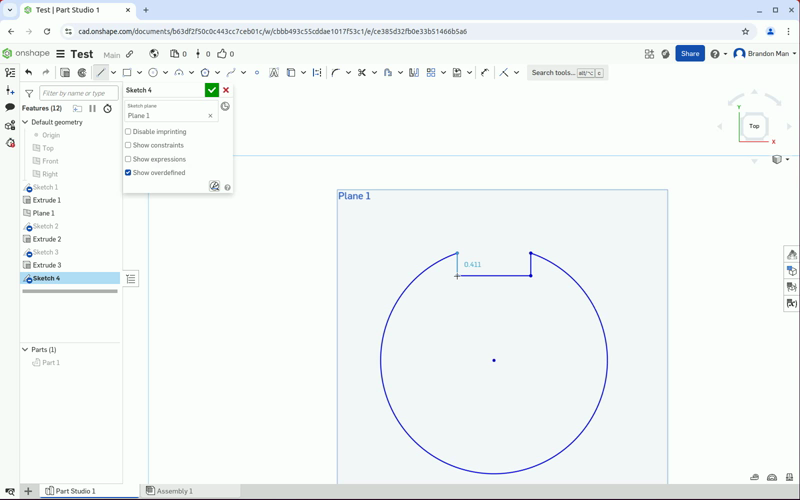
key_up(shift)
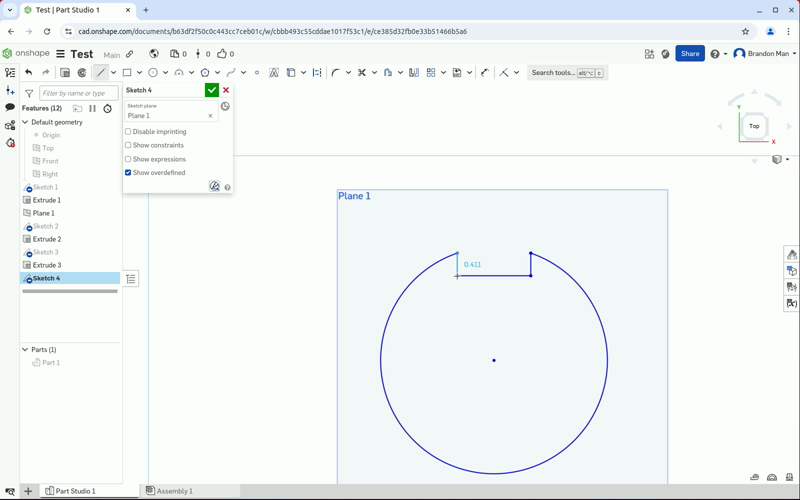
click(457, 275)
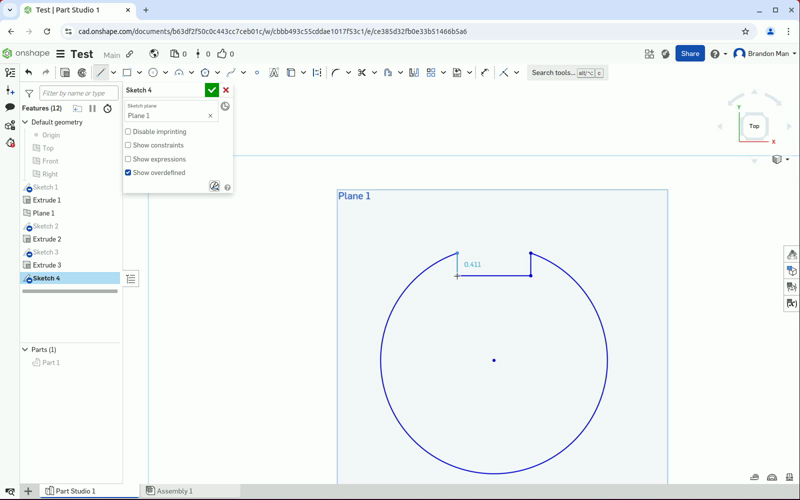
scroll(-6)
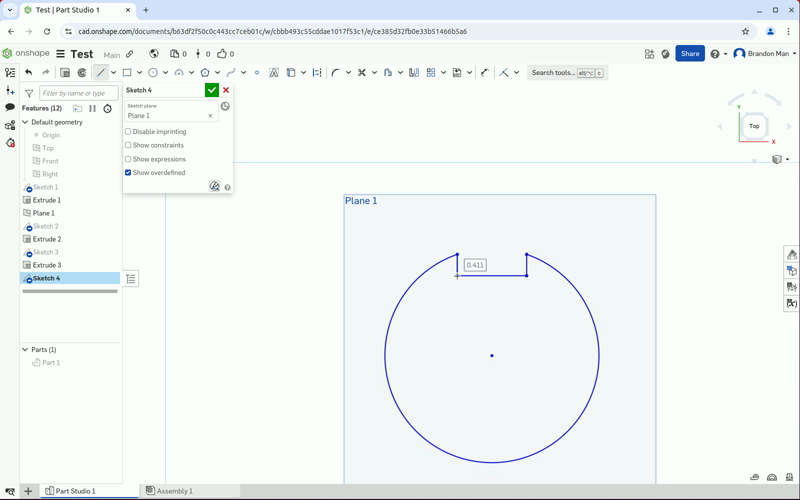
scroll(-6)
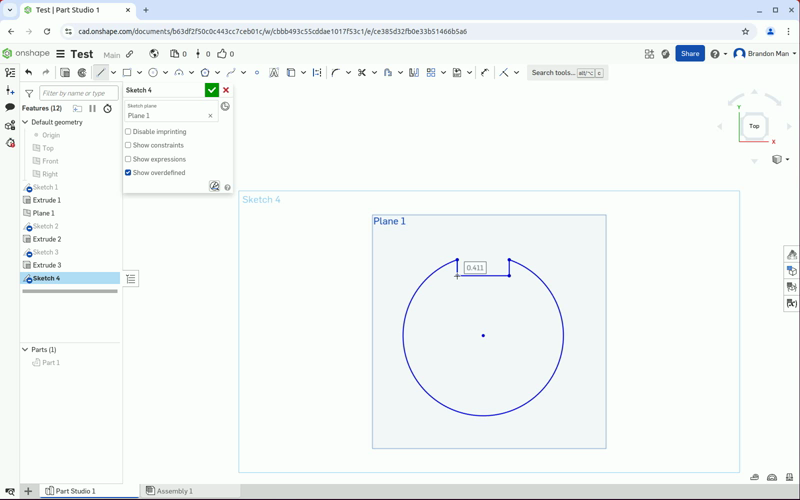
scroll(-6)
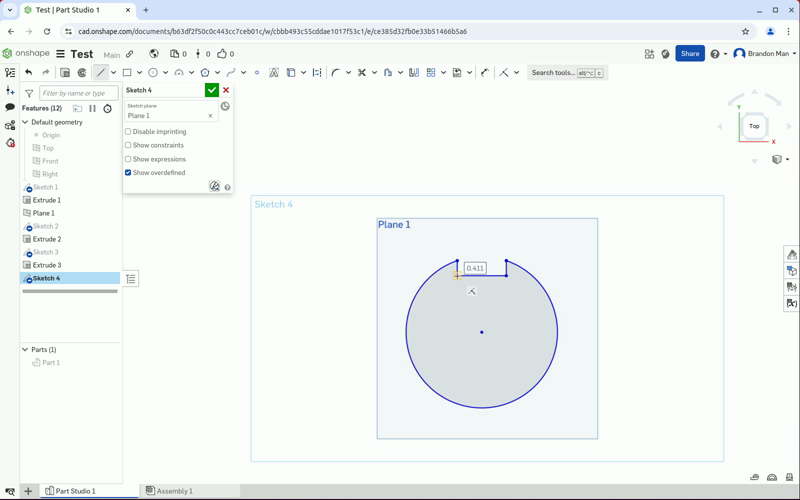
scroll(-6)
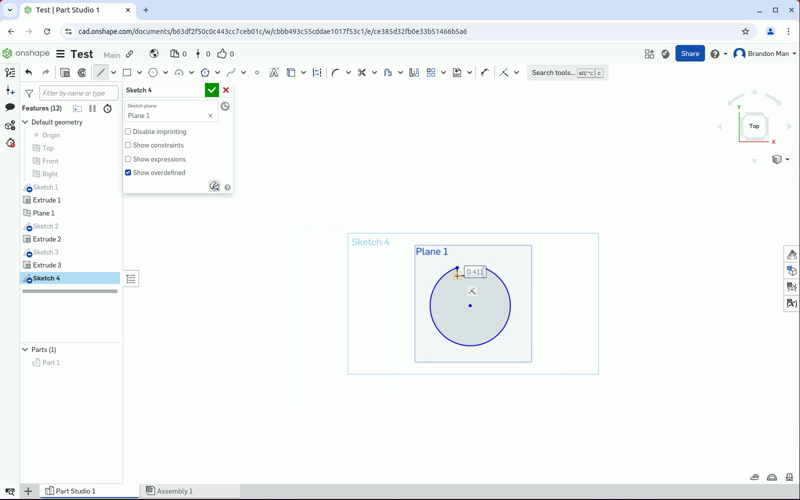
scroll(-6)
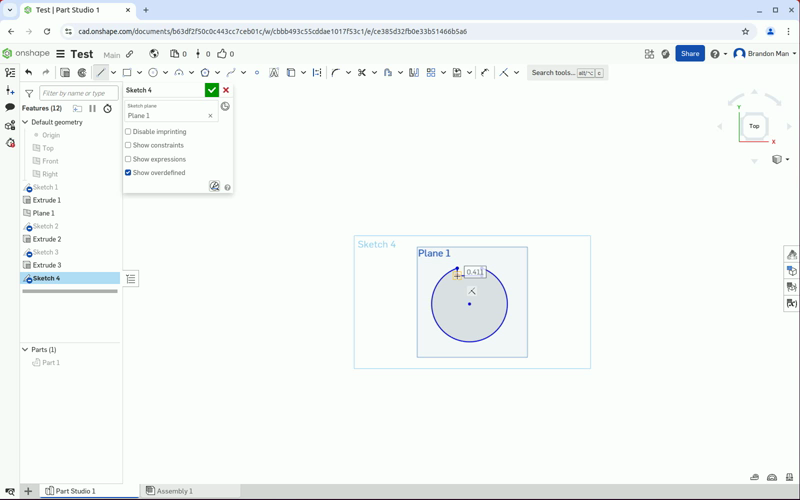
scroll(-6)
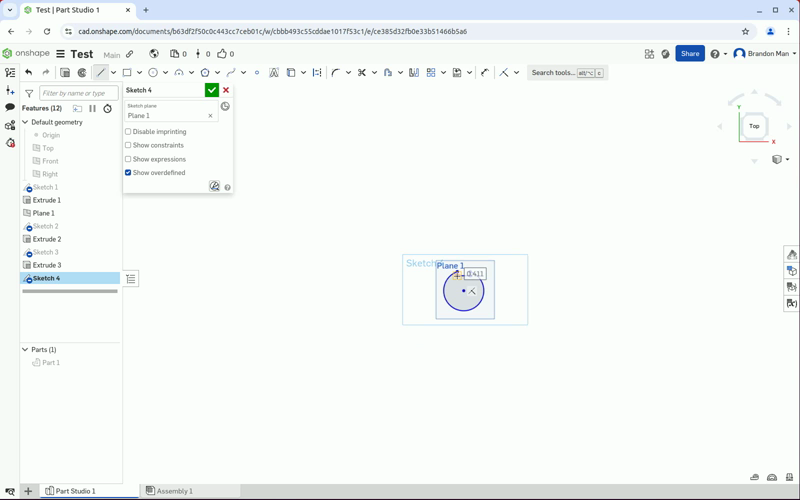
scroll(-6)
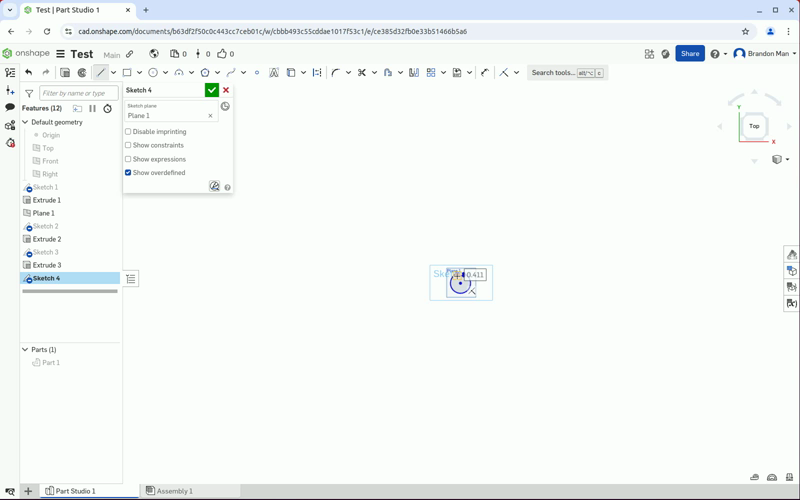
key(esc)
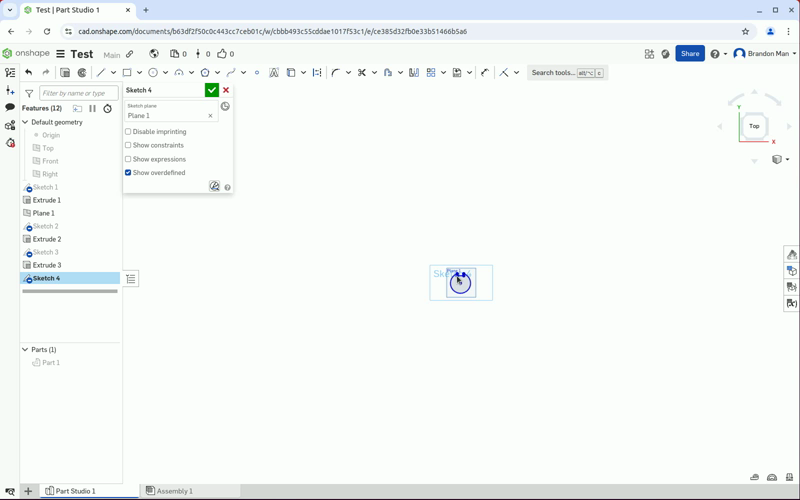
mouse_move(462, 282)
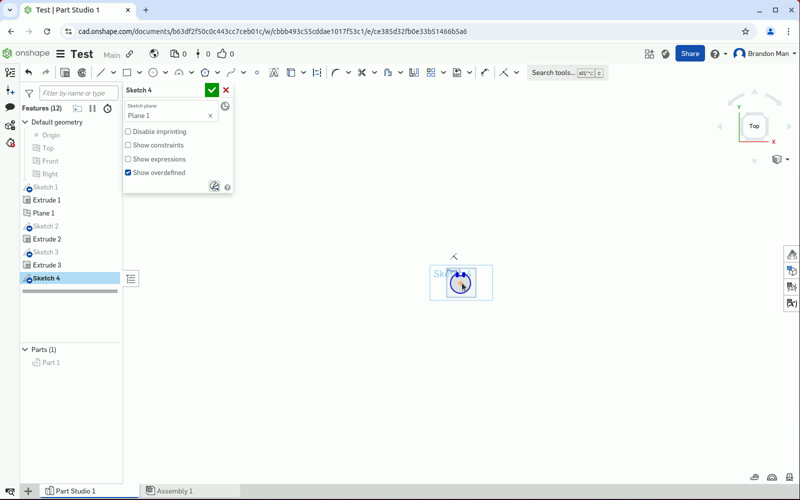
scroll(6)
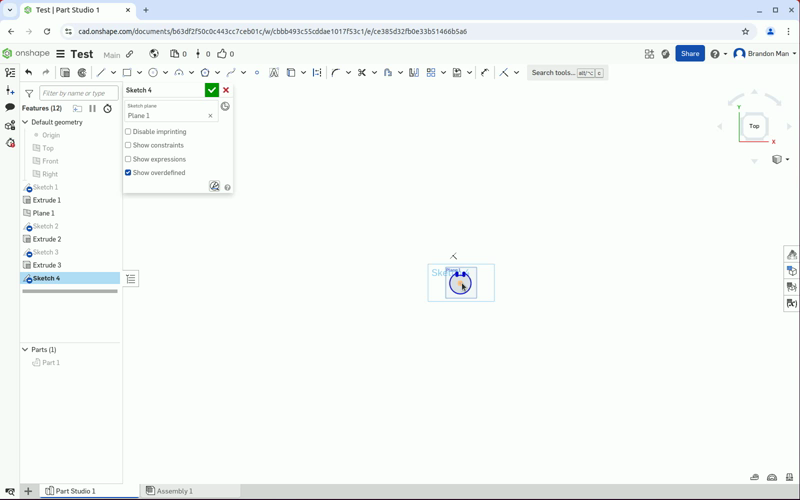
scroll(6)
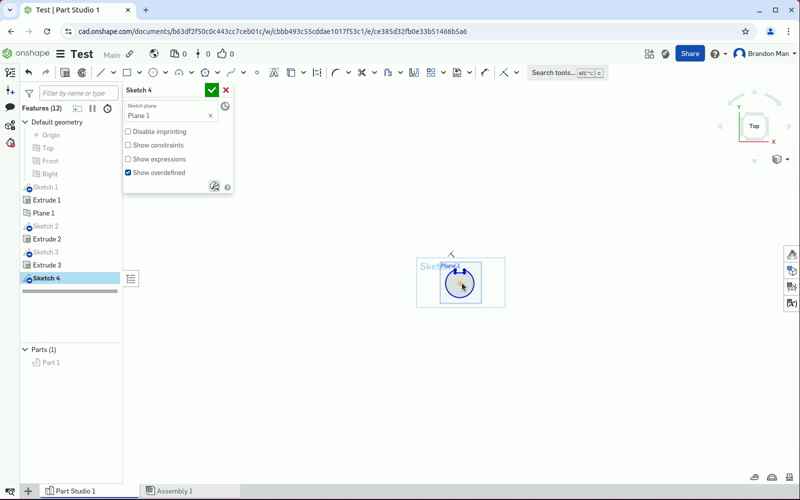
scroll(6)
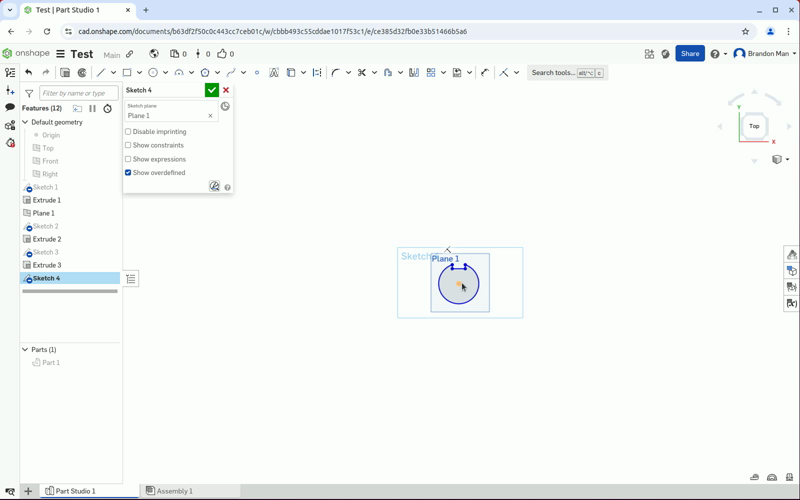
scroll(6)
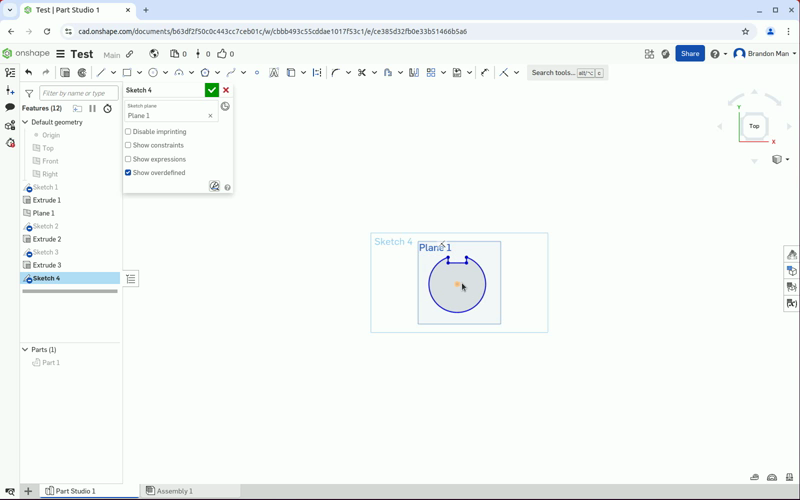
scroll(6)
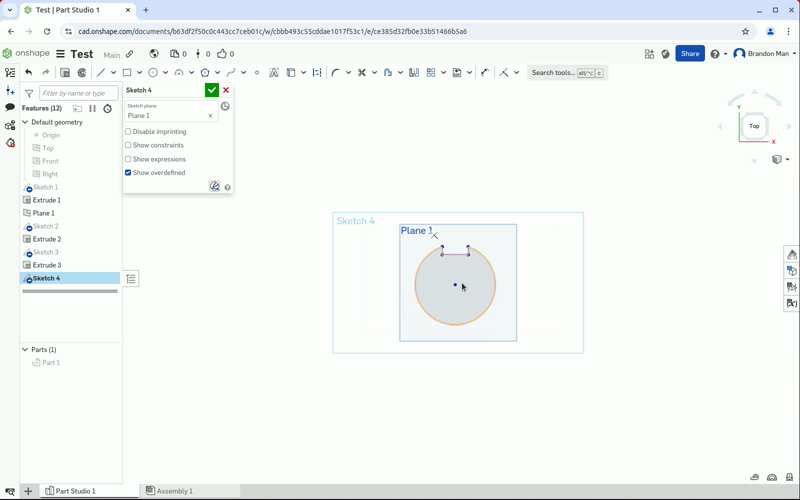
scroll(6)
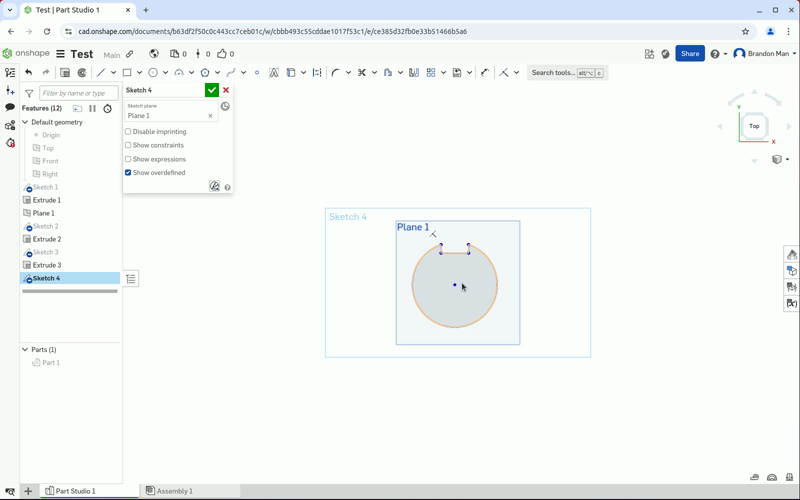
scroll(6)
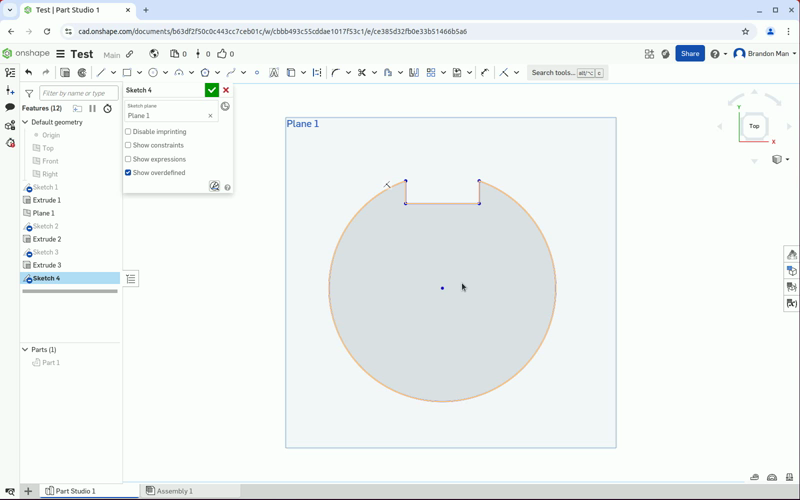
click(462, 282)
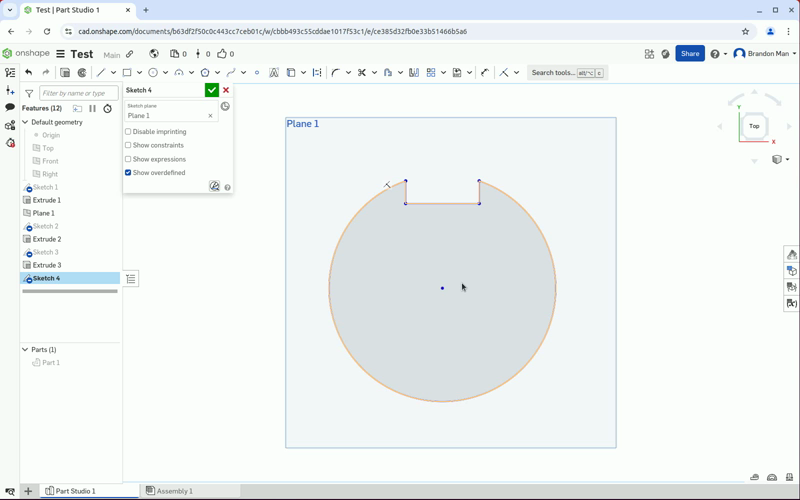
scroll(-6)
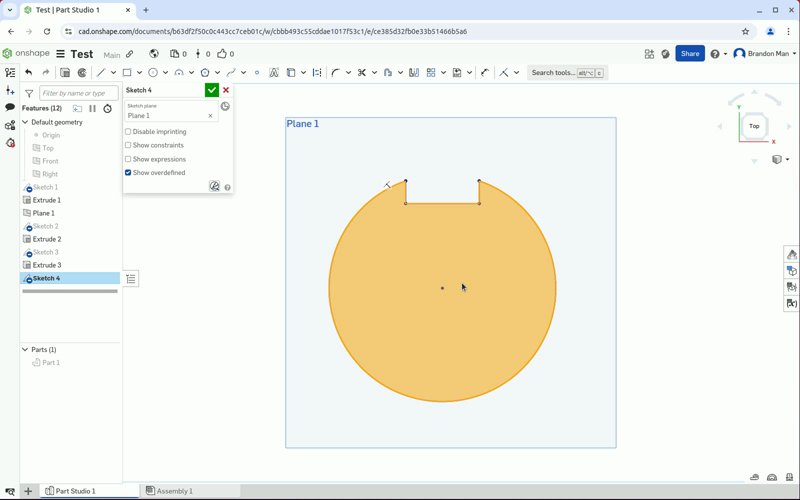
scroll(-6)
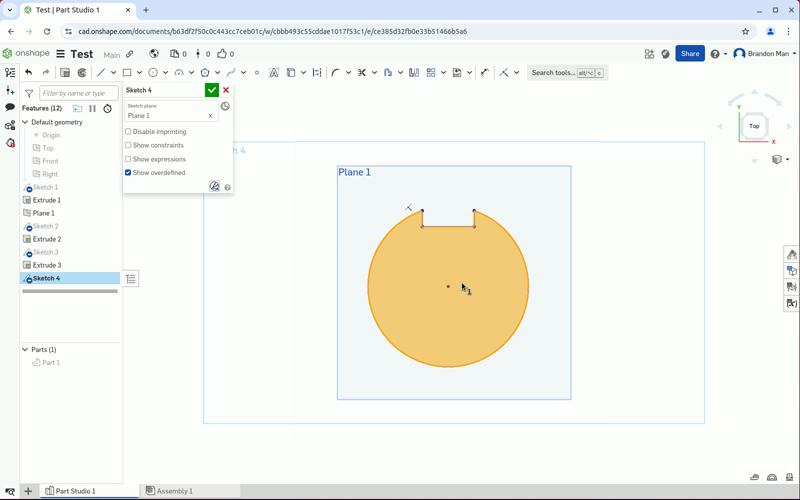
scroll(-6)
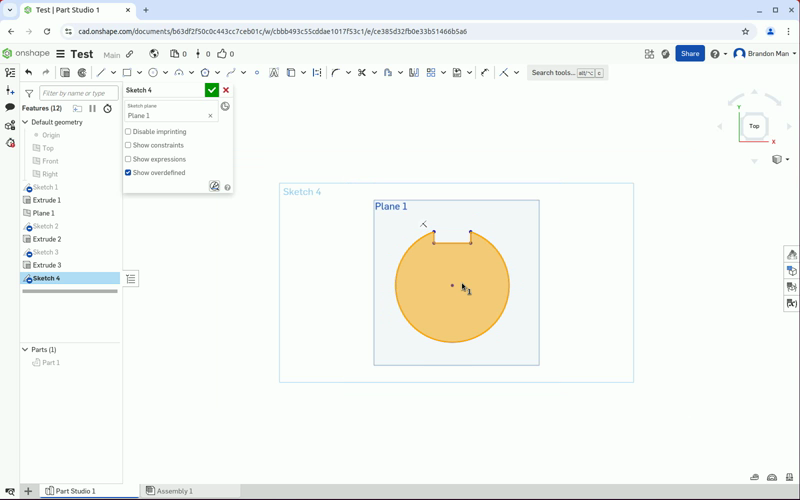
scroll(-6)
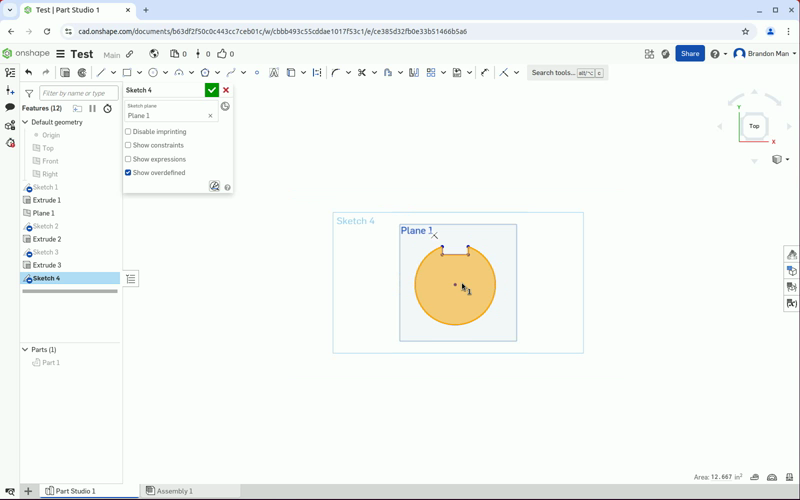
scroll(-6)
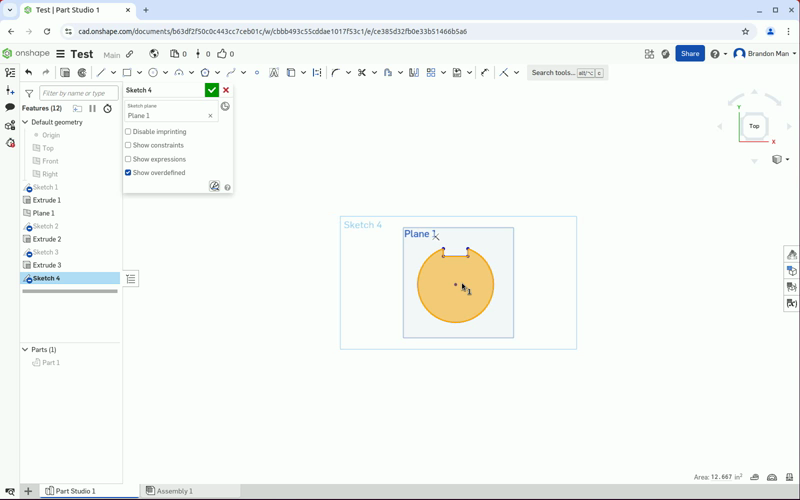
scroll(-6)
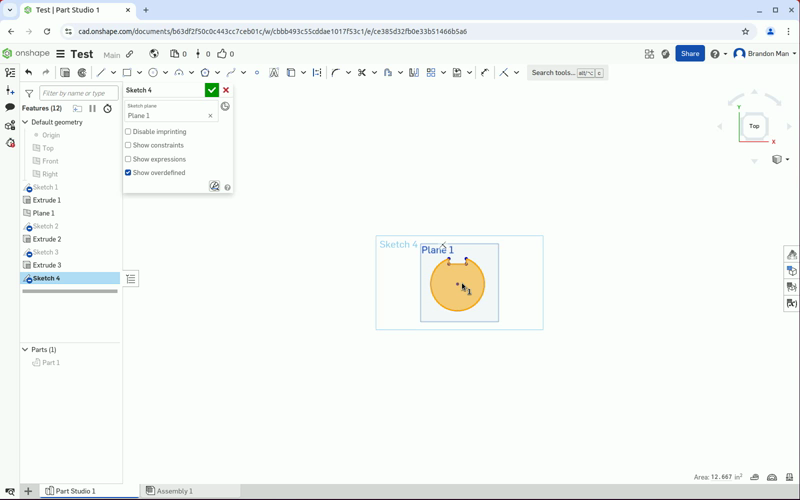
scroll(-6)
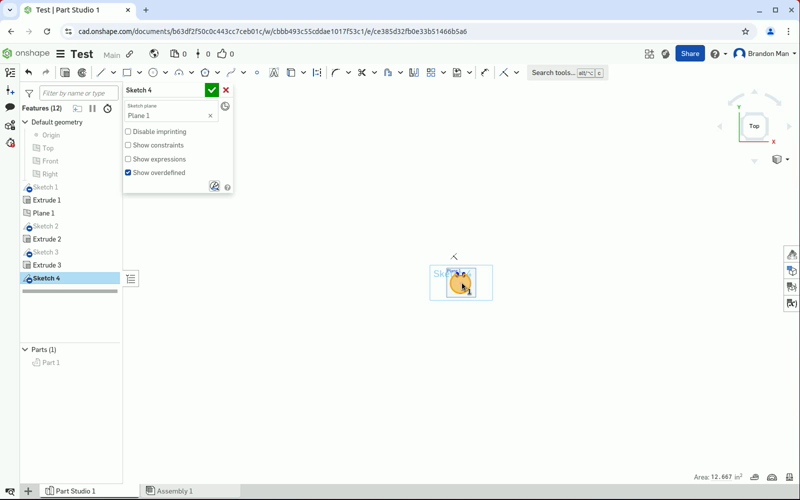
mouse_move(73, 352)
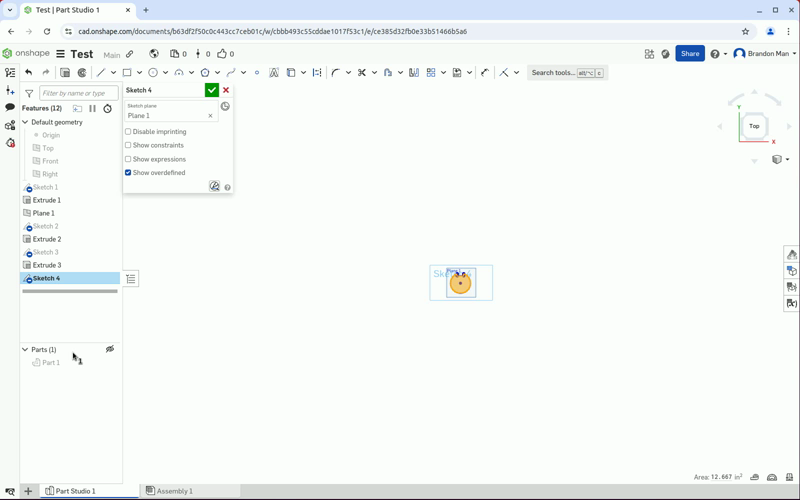
key(shift+y)
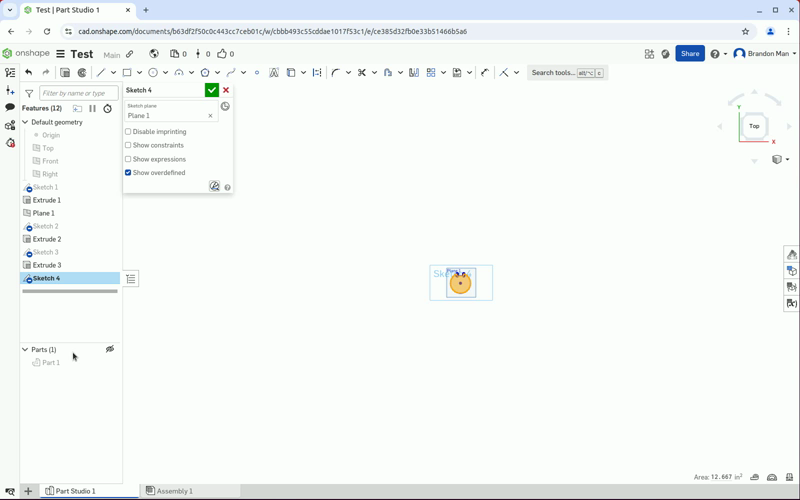
key(shift+e)
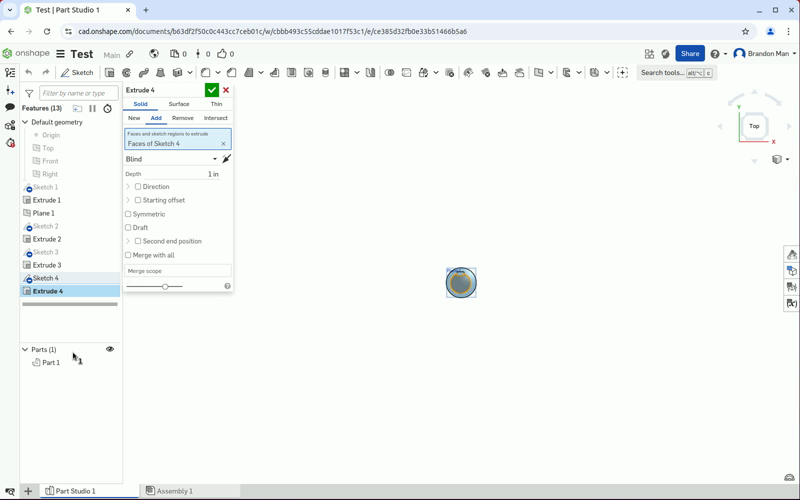
mouse_move(143, 106)
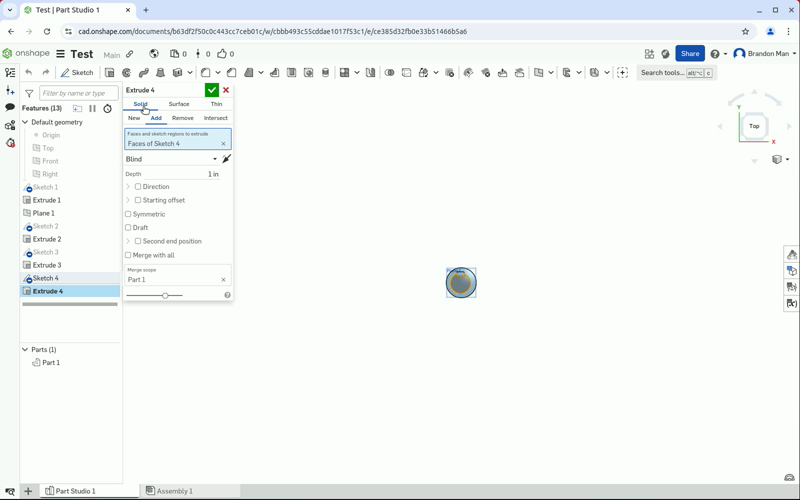
click(143, 106)
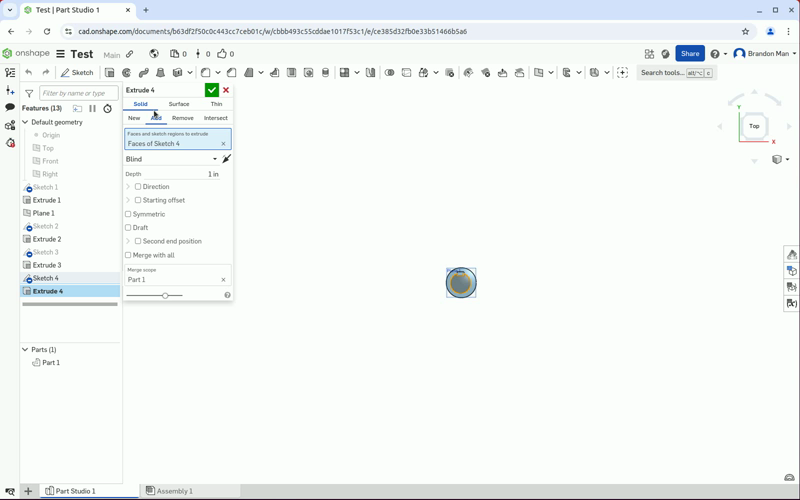
mouse_move(186, 120)
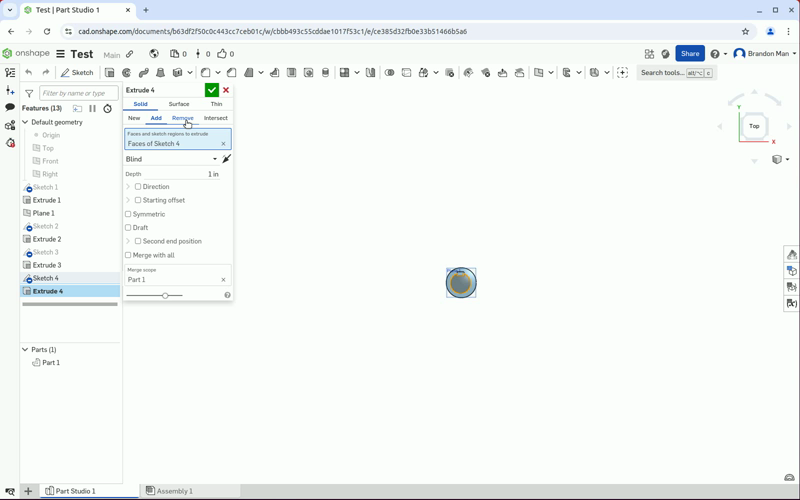
click(186, 120)
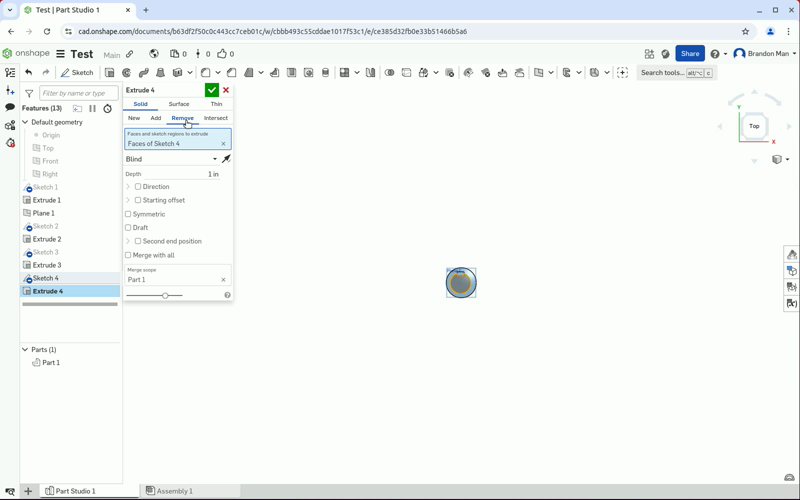
key(tab, 4)
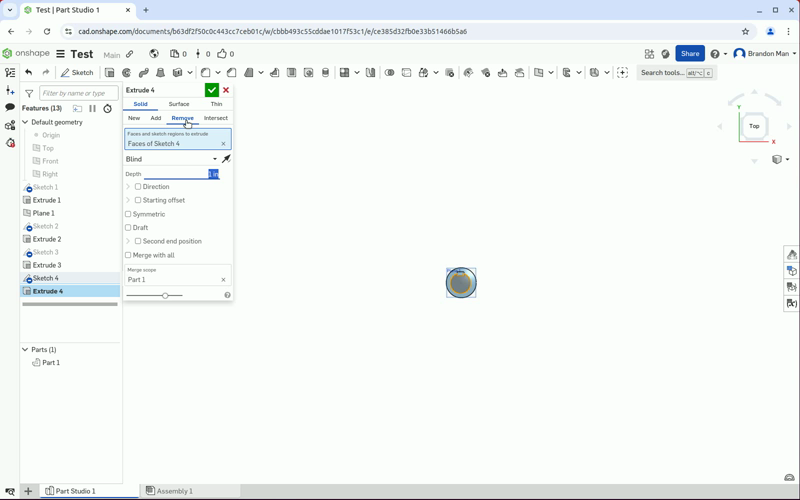
text(7.221)
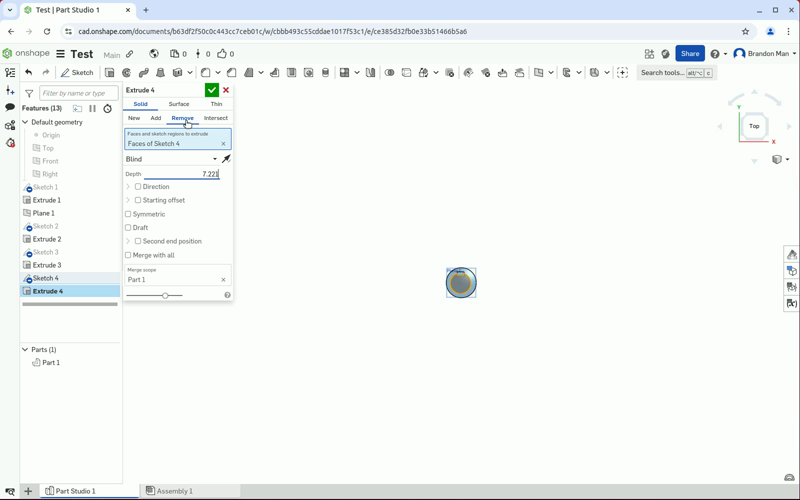
key(tab, 6)
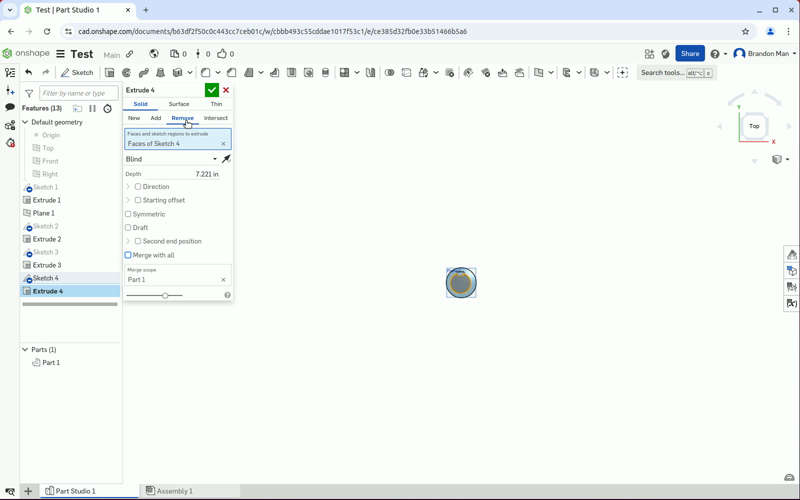
key(space)
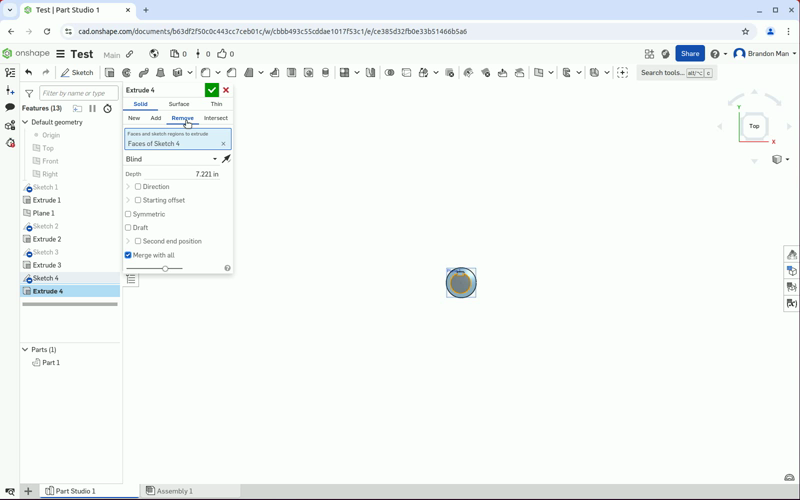
key(enter)
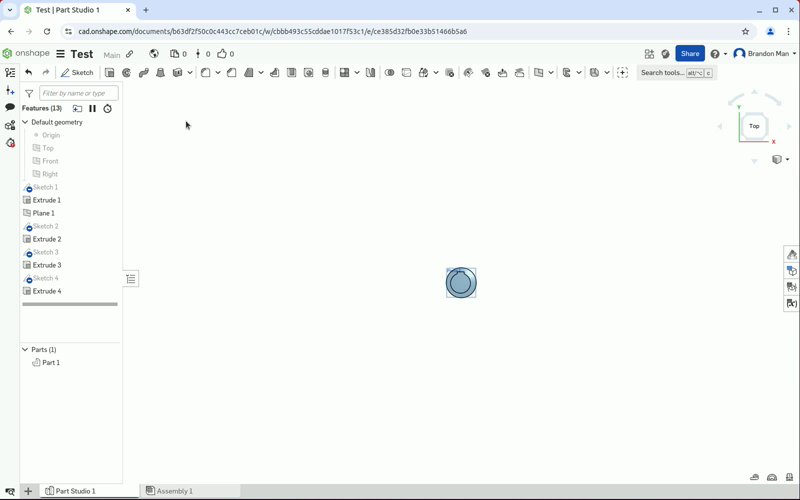
key(shift+h)
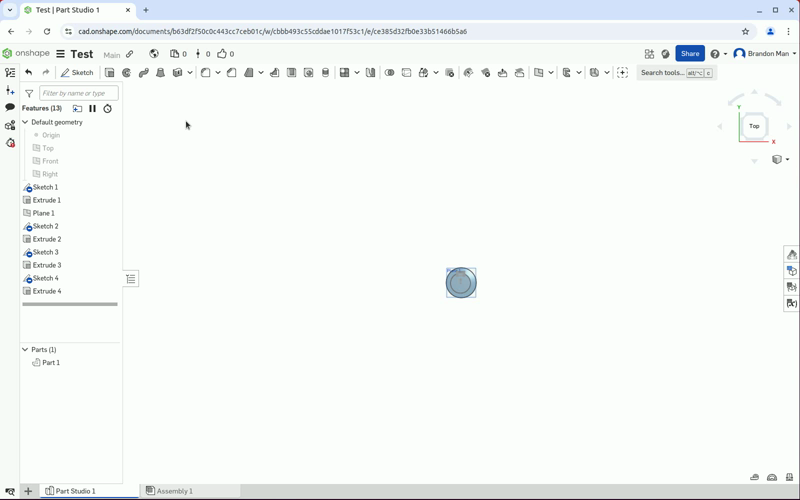
key(shift+h)
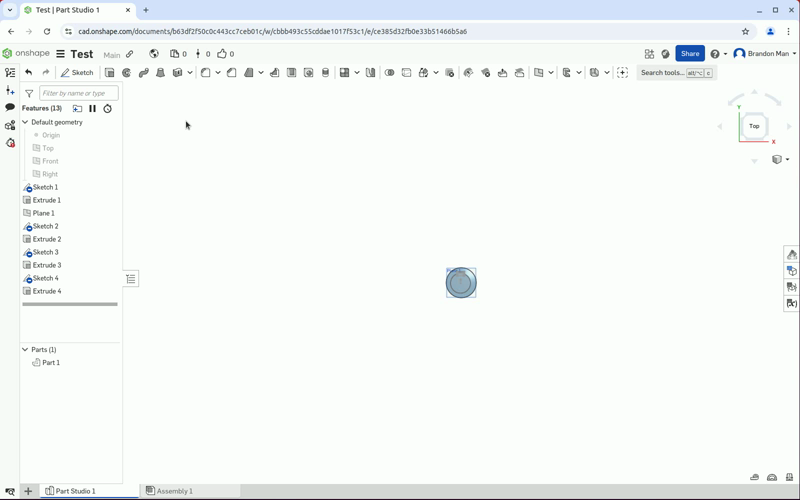
key(shift+7)
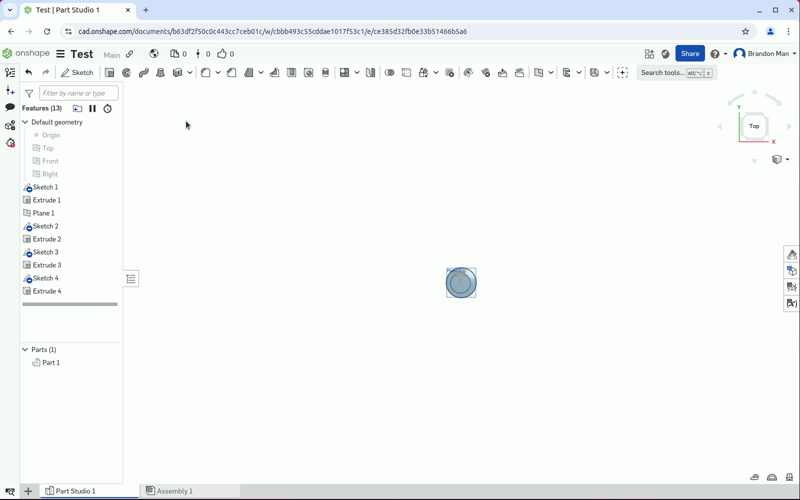
key(up, 3)
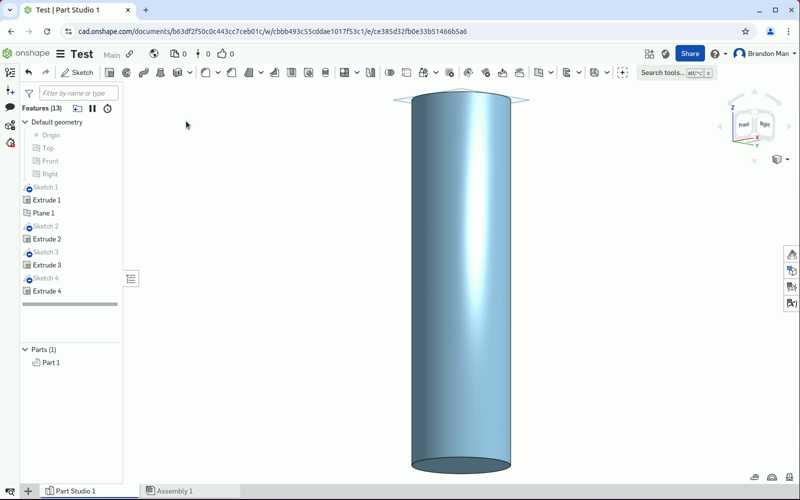
key(left, 3)
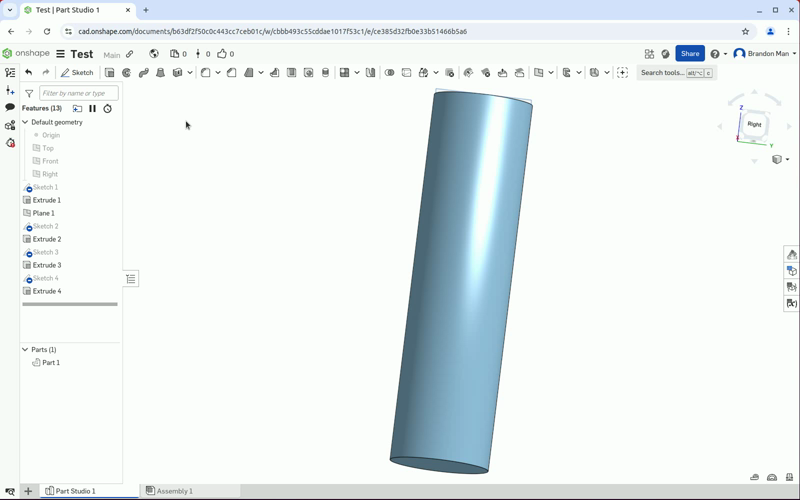
key(right, 3)
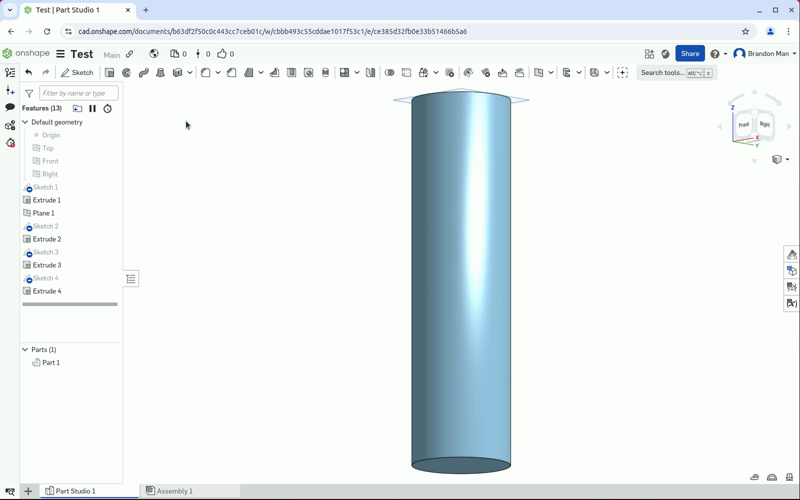
key(down, 3)
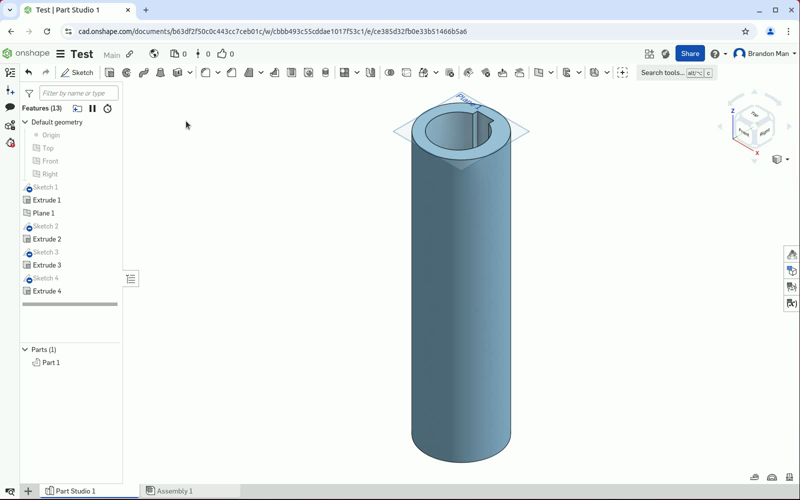
mouse_move(73, 189)
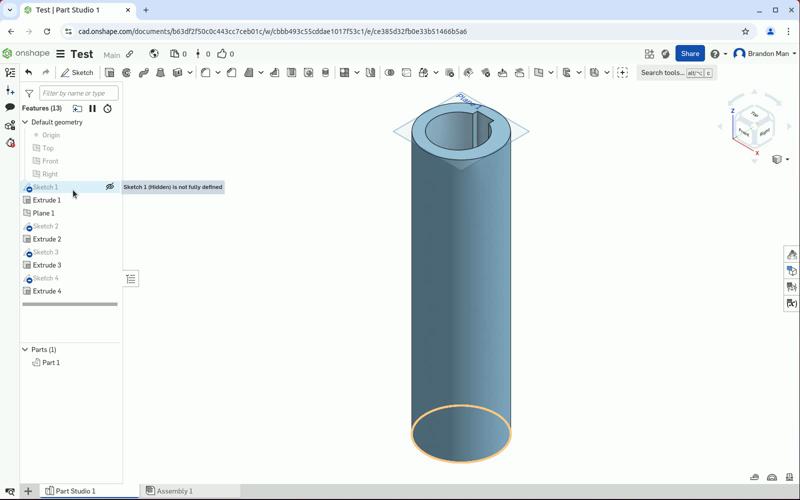
click(73, 189)